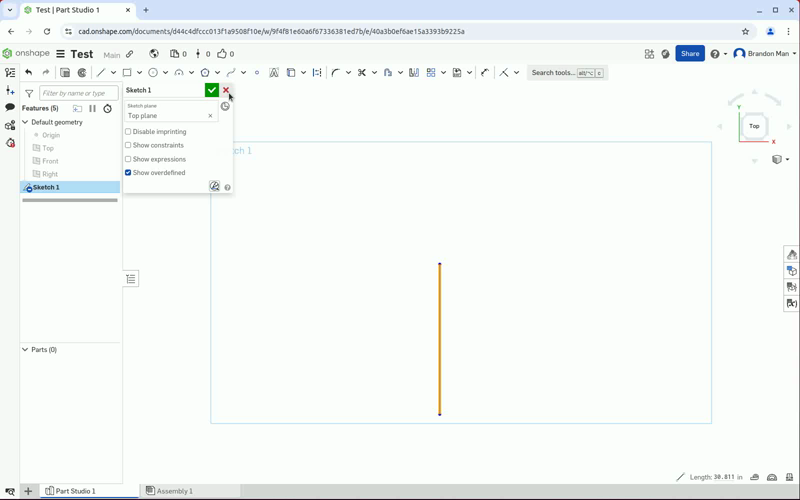
key(shift+h)
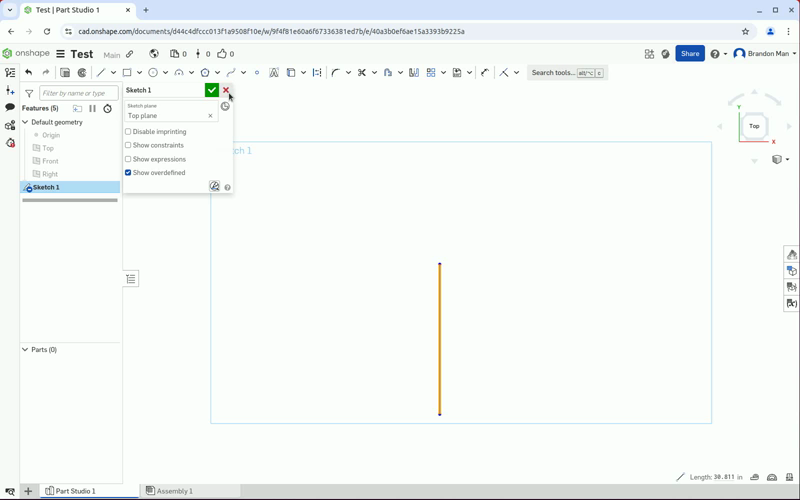
key(shift+s)
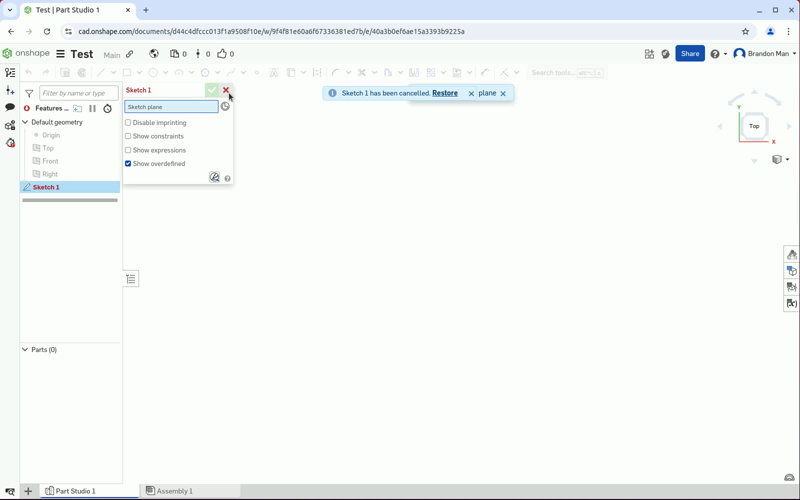
mouse_move(73, 150)
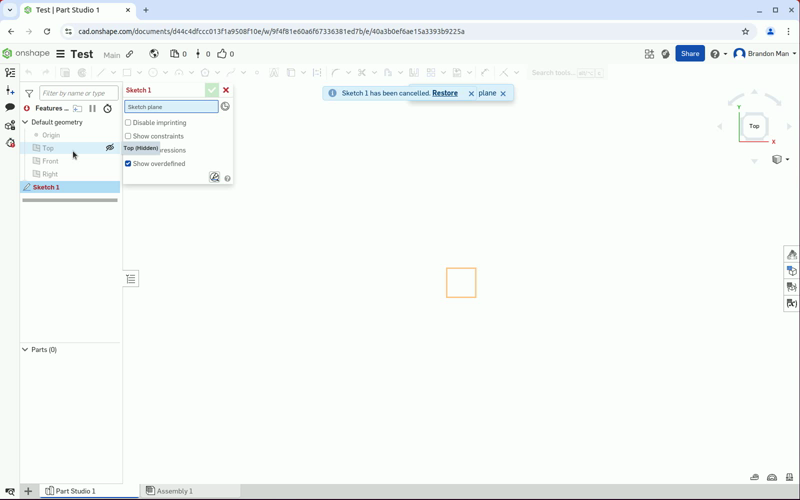
click(73, 150)
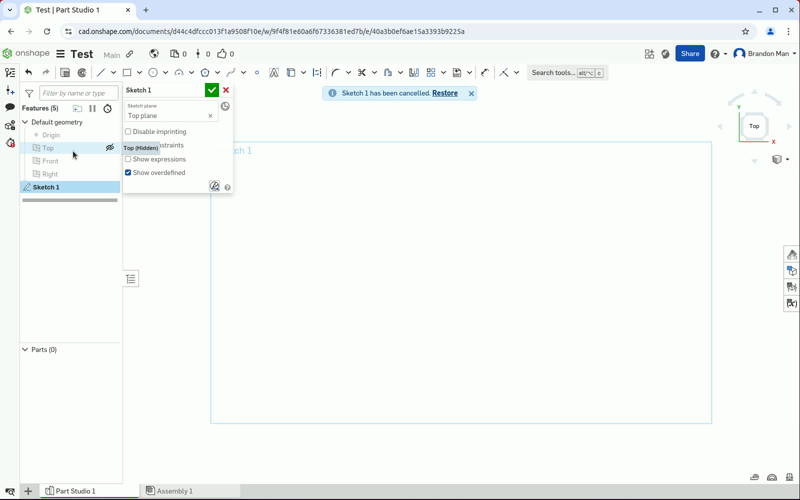
mouse_move(73, 352)
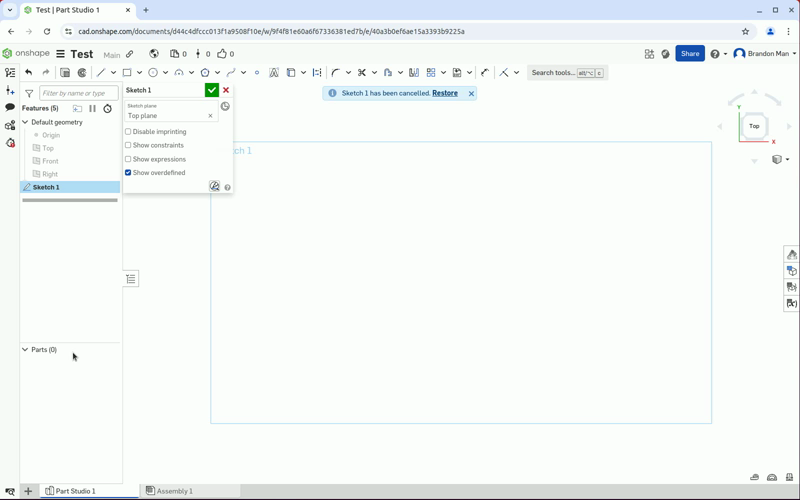
key(y)
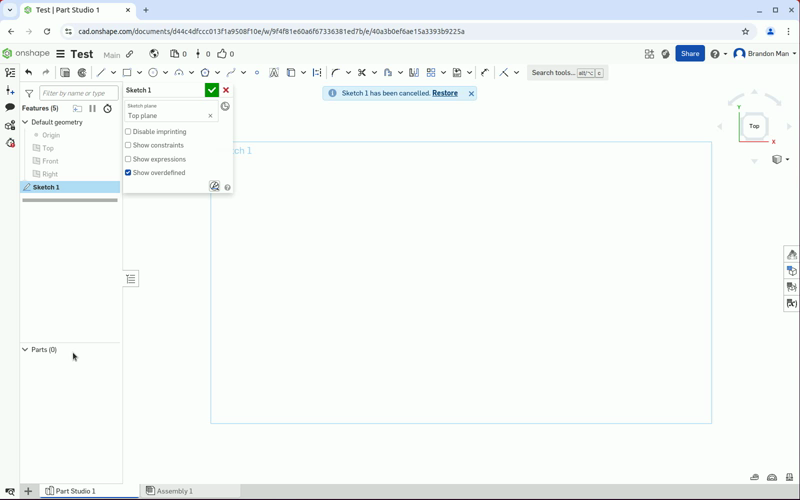
key(a)
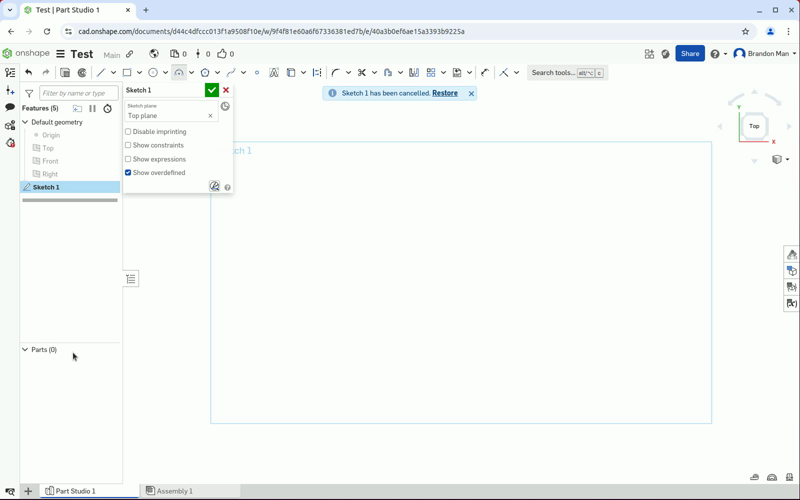
key_down(shift)
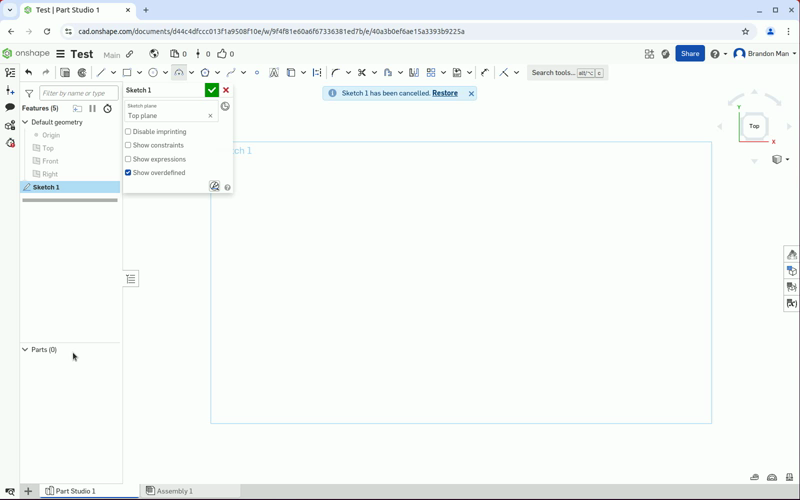
mouse_move(407, 300)
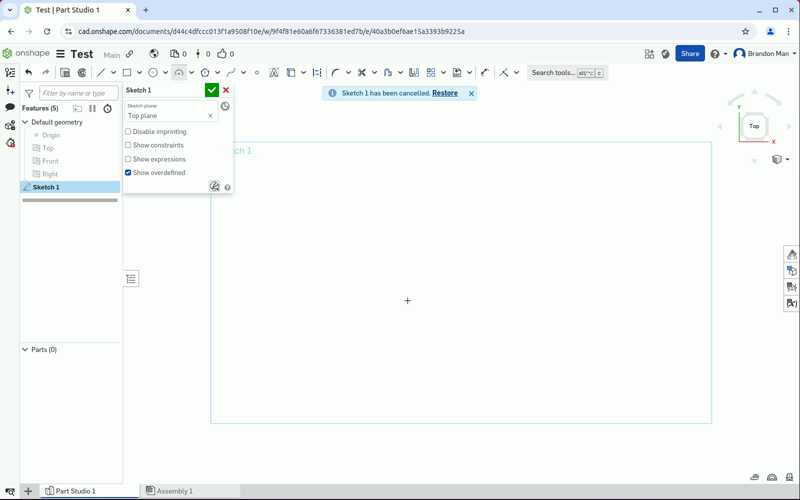
click(407, 300)
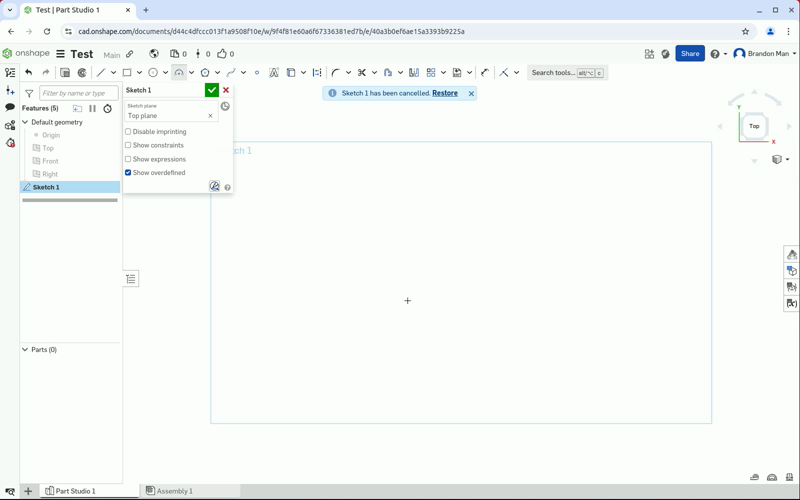
key_up(shift)
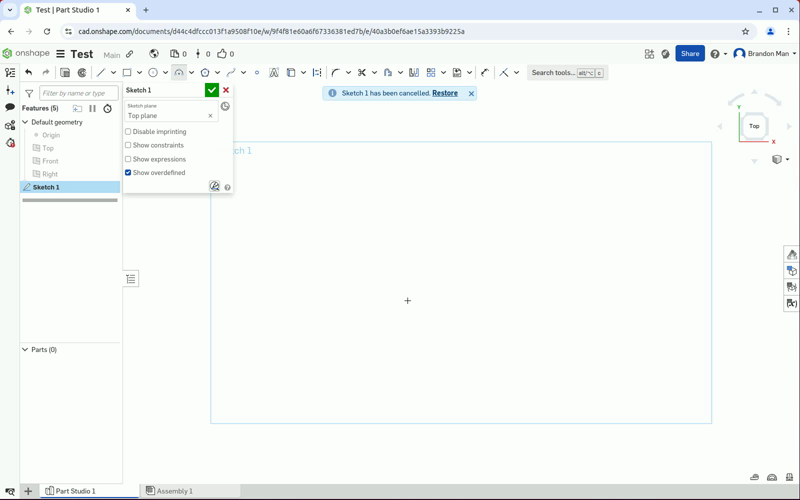
key_down(shift)
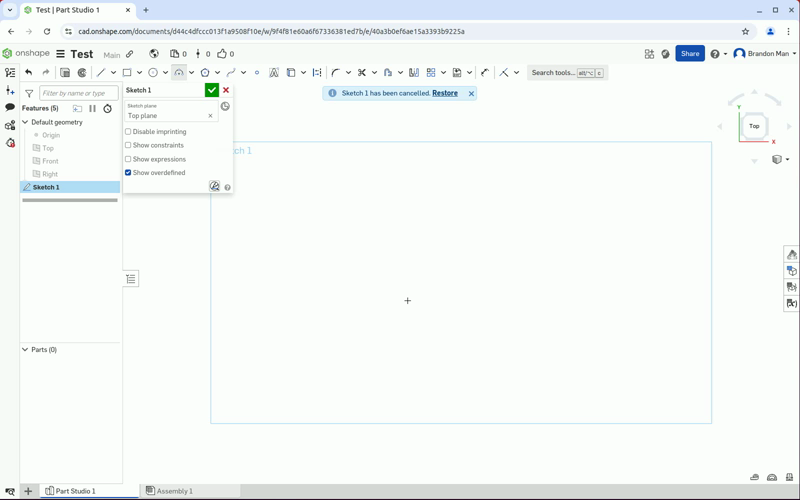
mouse_move(513, 300)
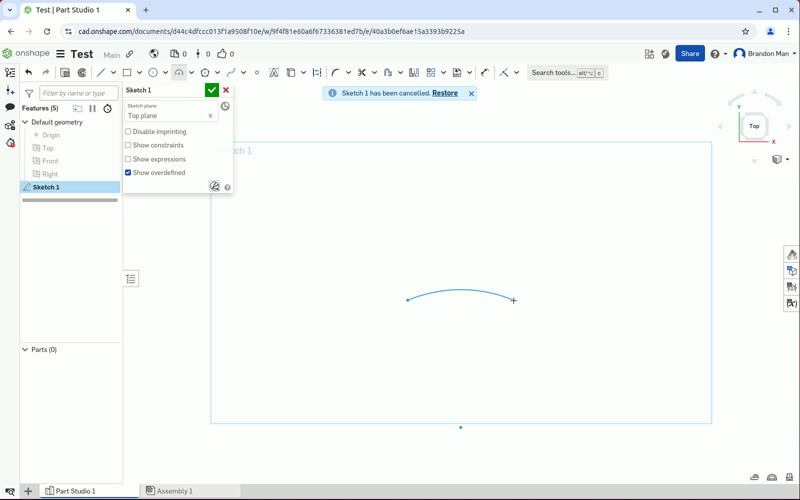
click(513, 300)
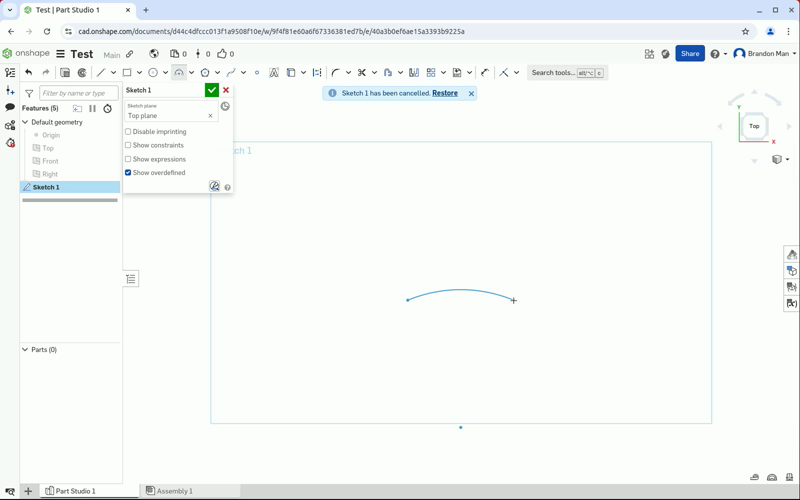
mouse_move(460, 338)
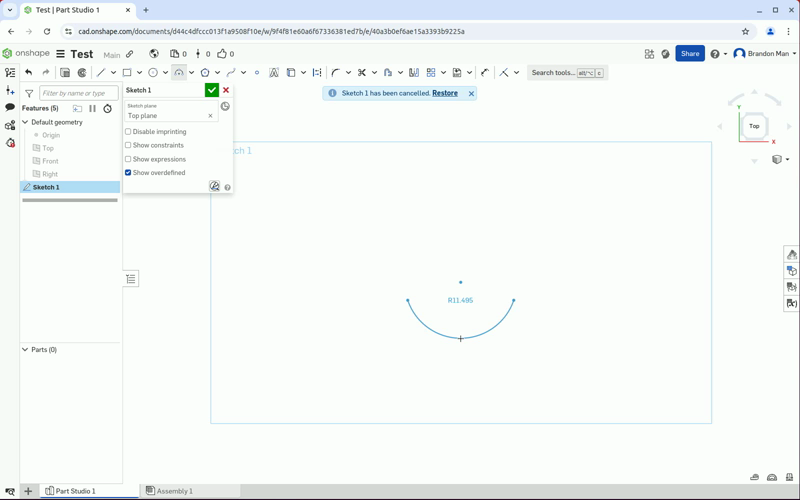
click(460, 338)
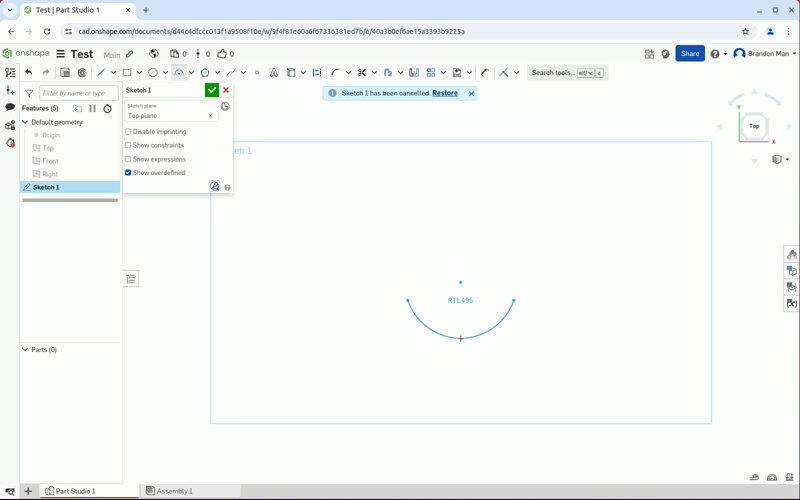
key_up(shift)
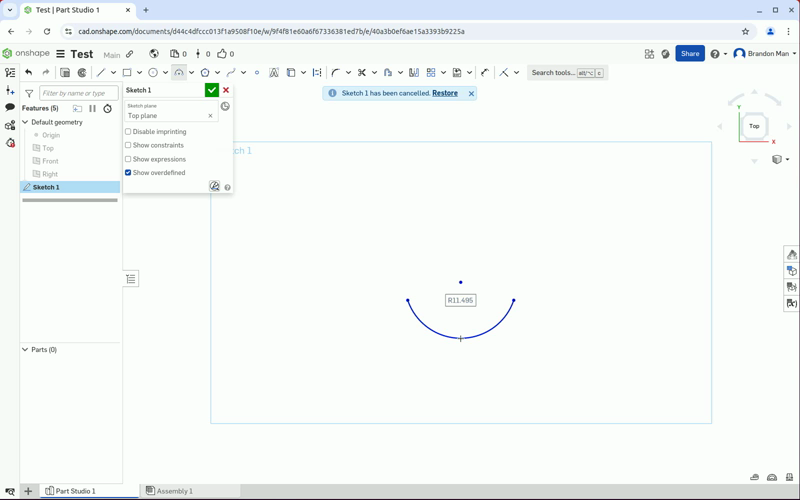
key(esc)
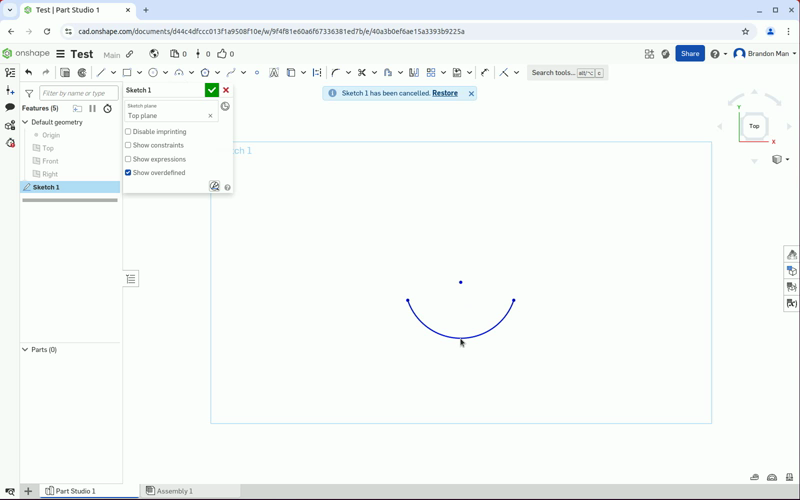
key(l)
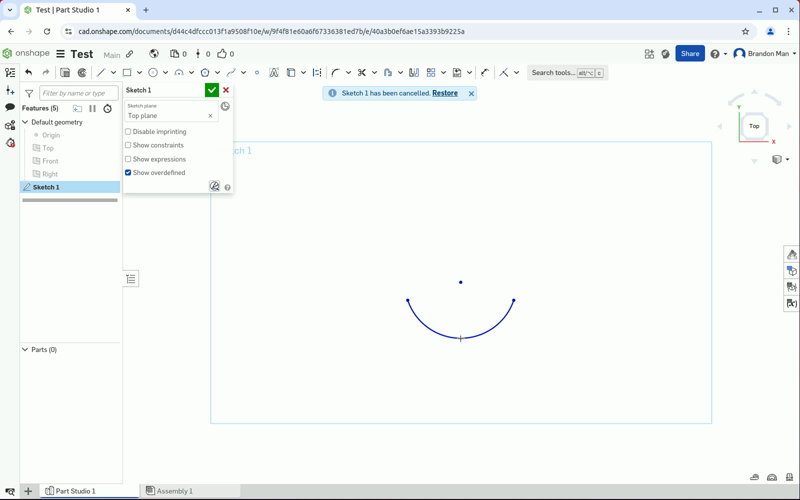
mouse_move(513, 300)
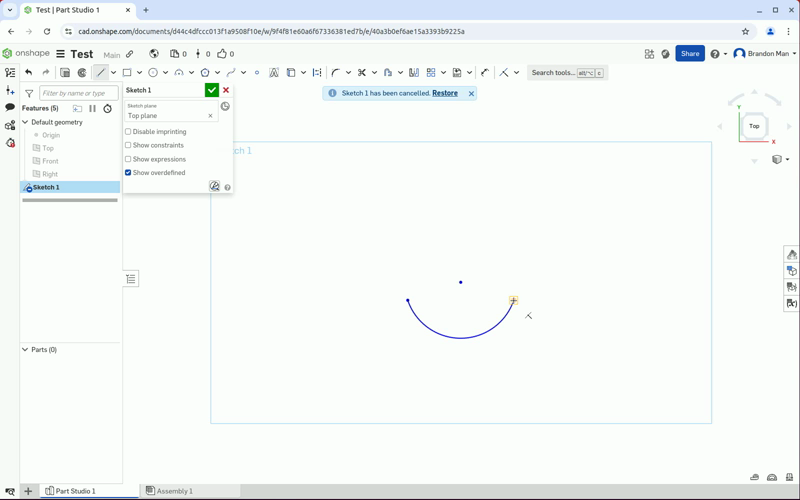
click(513, 300)
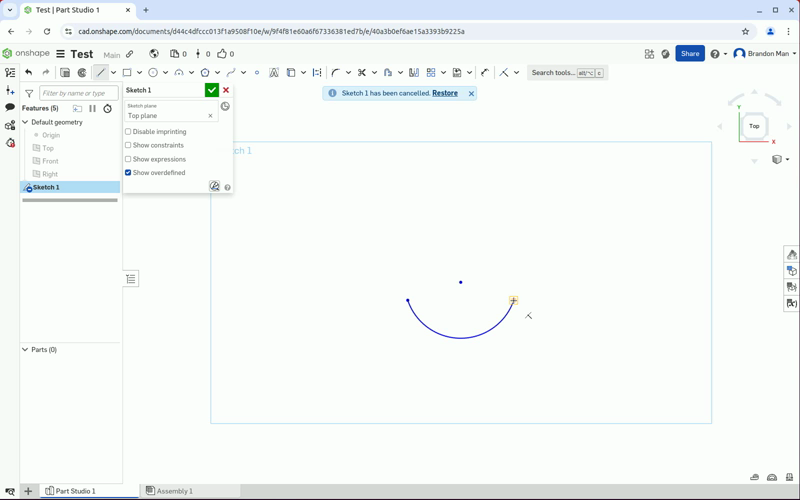
key_down(shift)
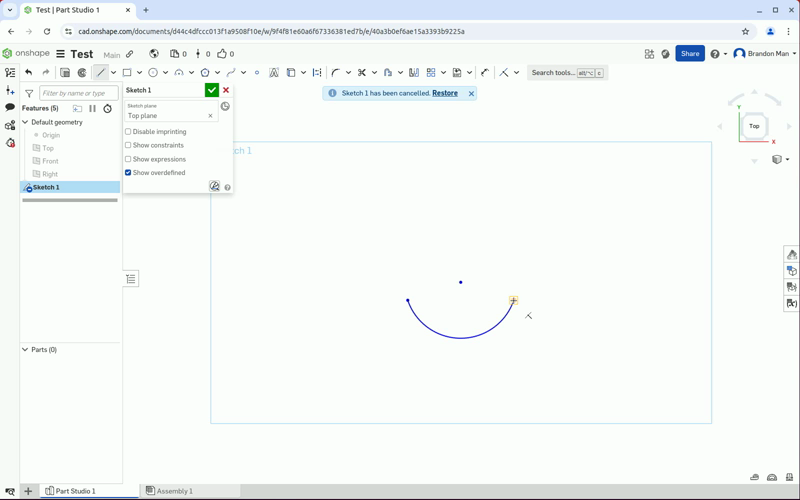
mouse_move(543, 300)
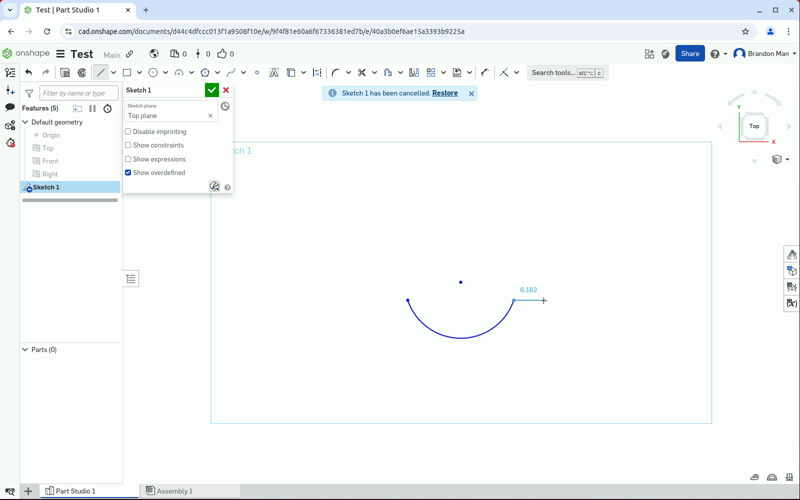
mouse_move(513, 264)
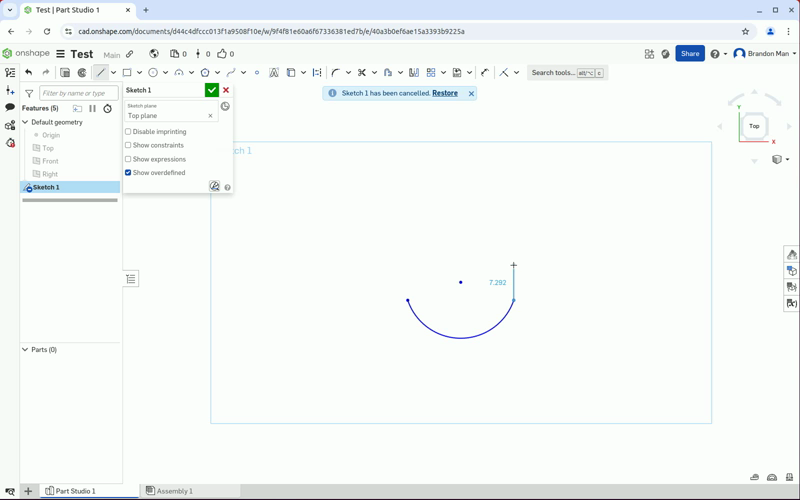
click(513, 264)
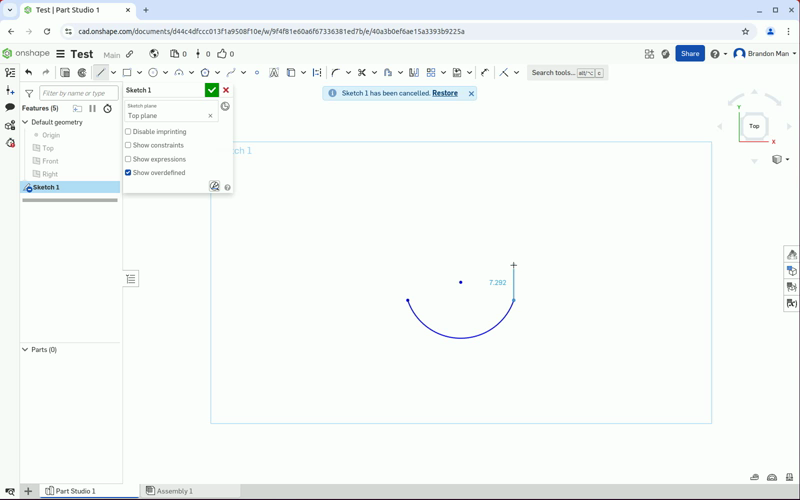
key_up(shift)
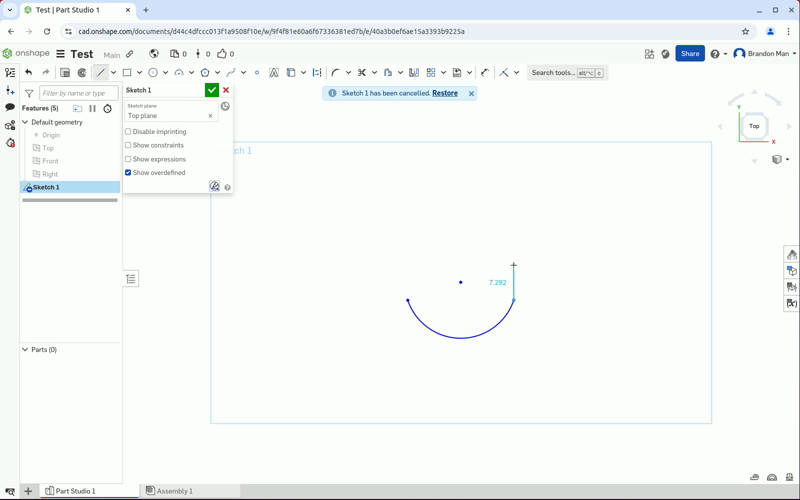
key(esc)
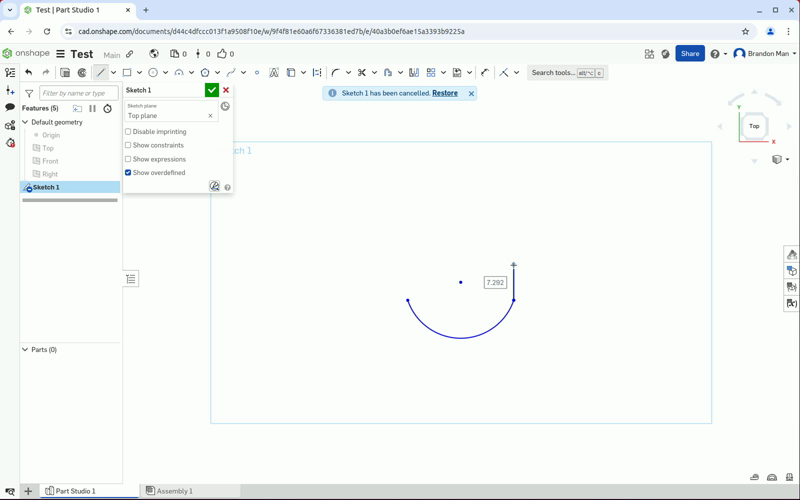
key(a)
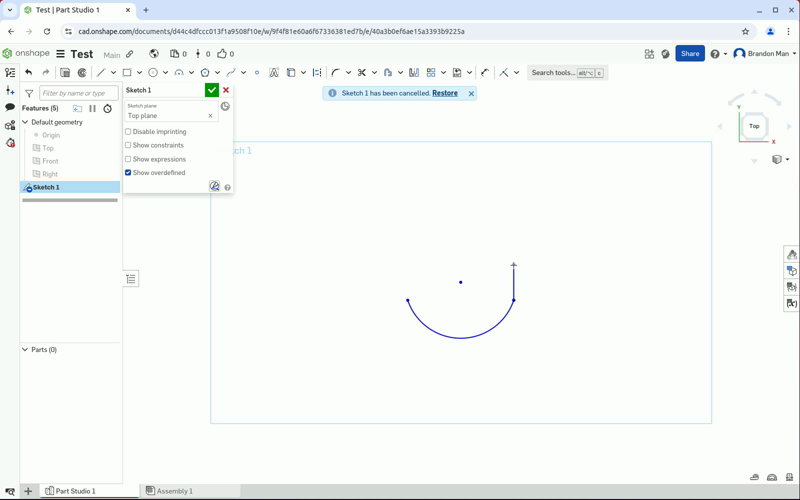
mouse_move(513, 264)
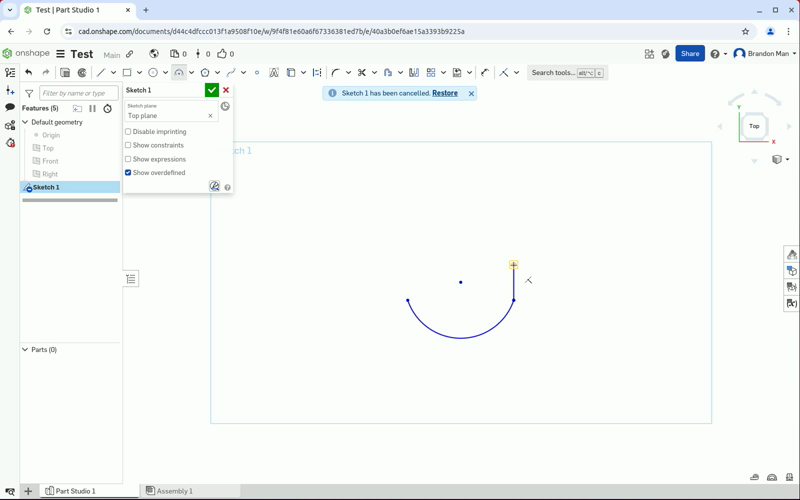
click(513, 264)
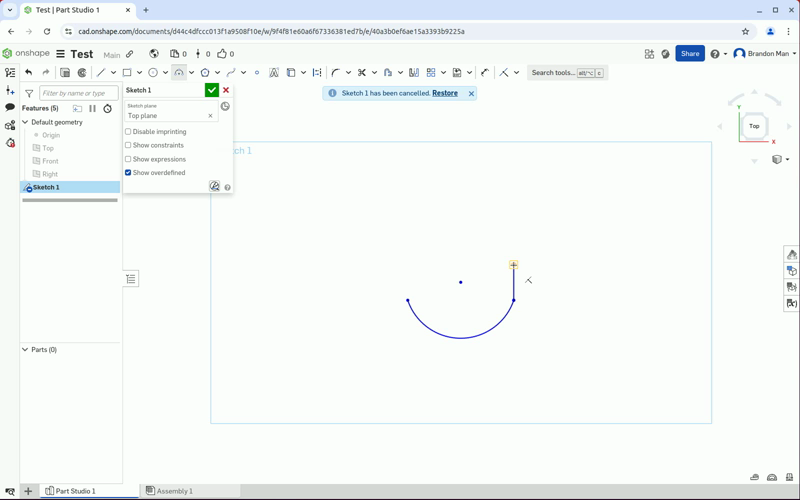
key_down(shift)
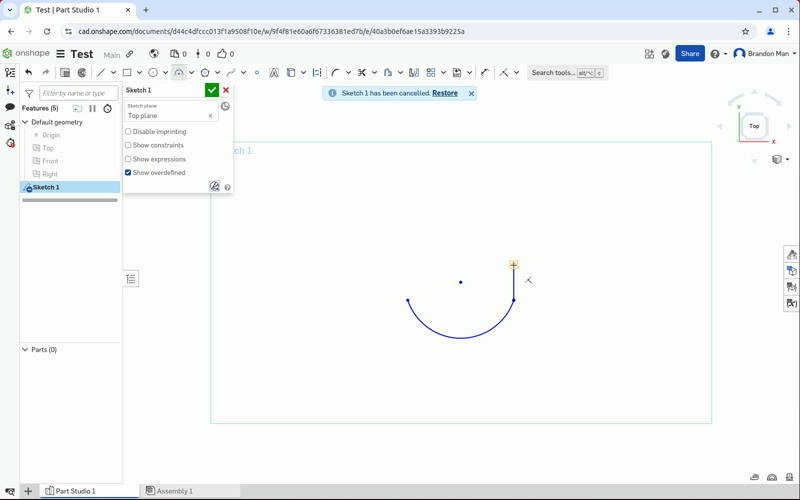
mouse_move(407, 264)
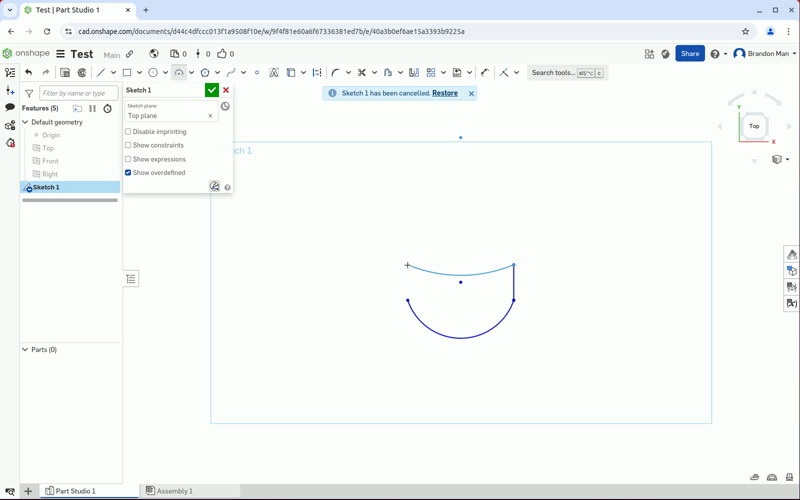
click(407, 264)
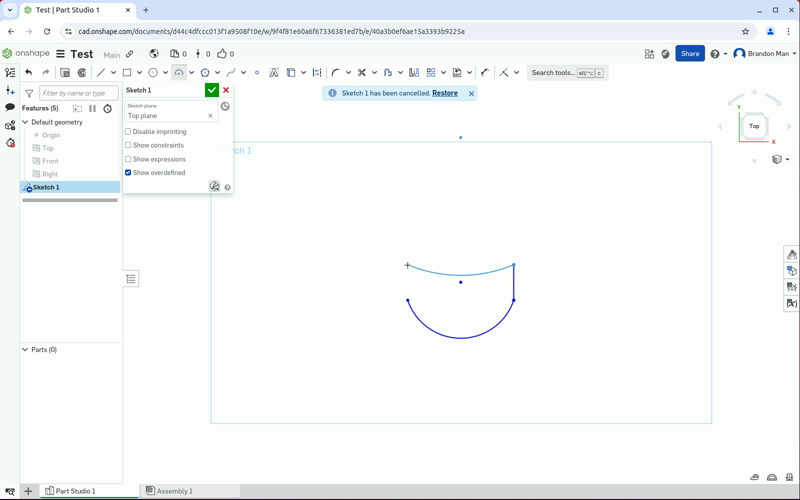
mouse_move(460, 227)
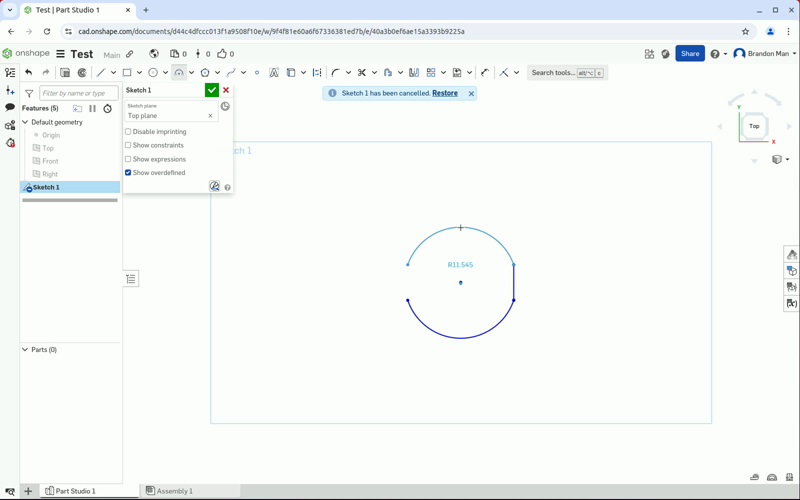
click(460, 227)
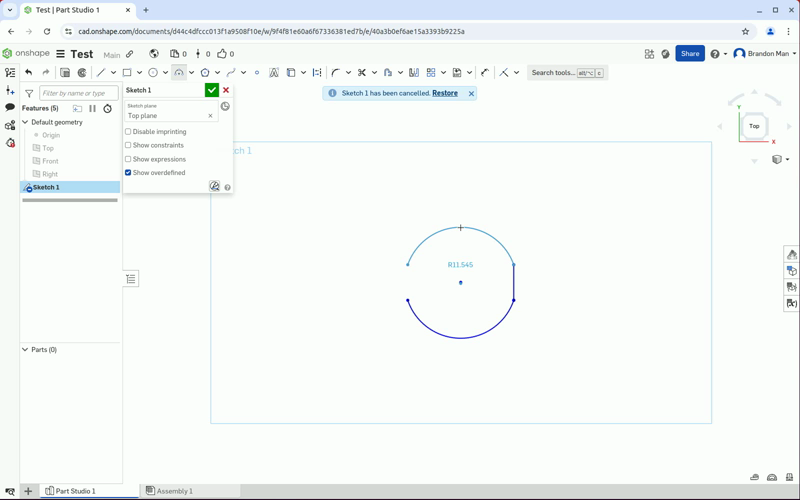
key_up(shift)
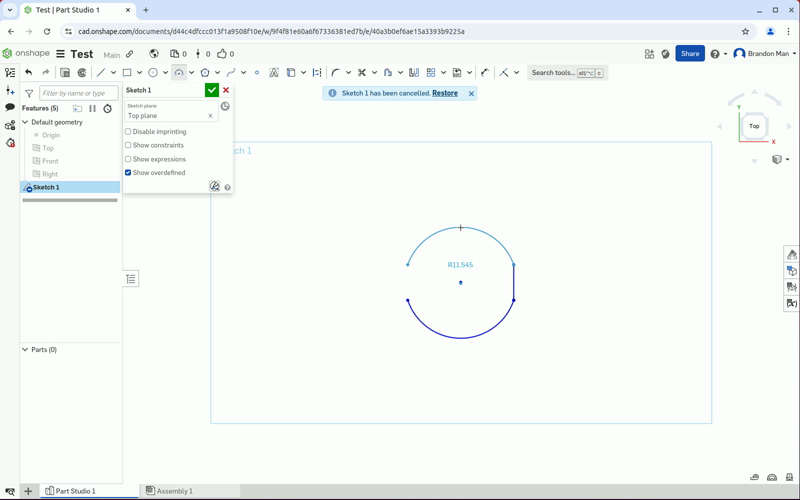
key(esc)
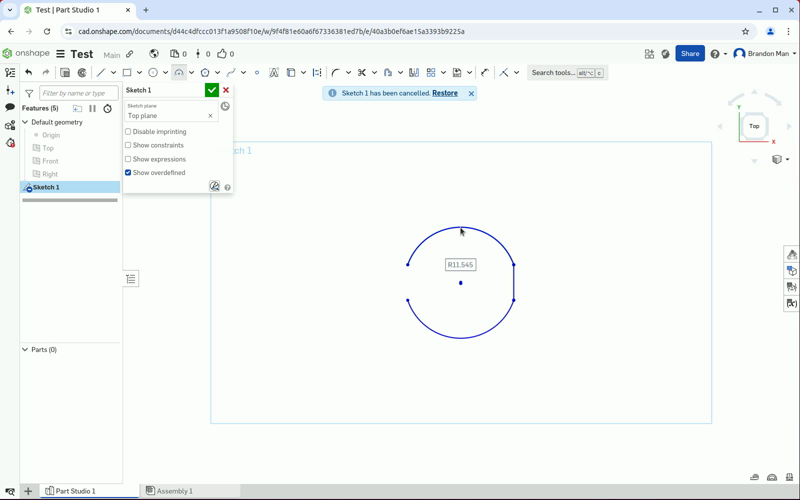
key(l)
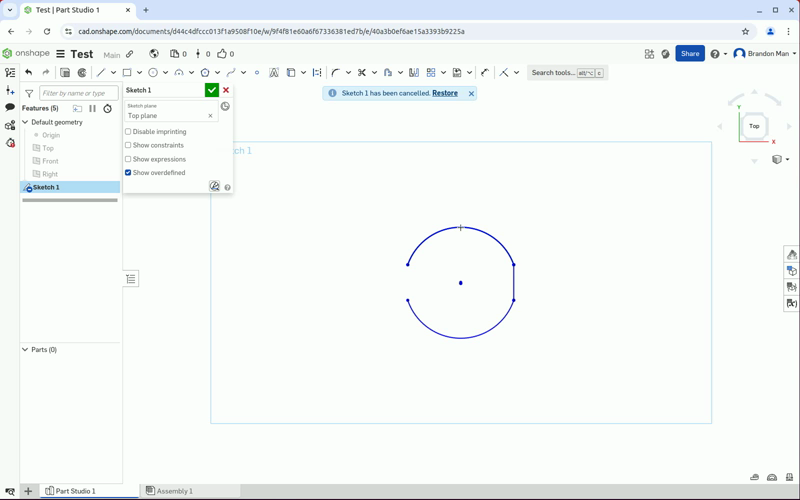
mouse_move(407, 264)
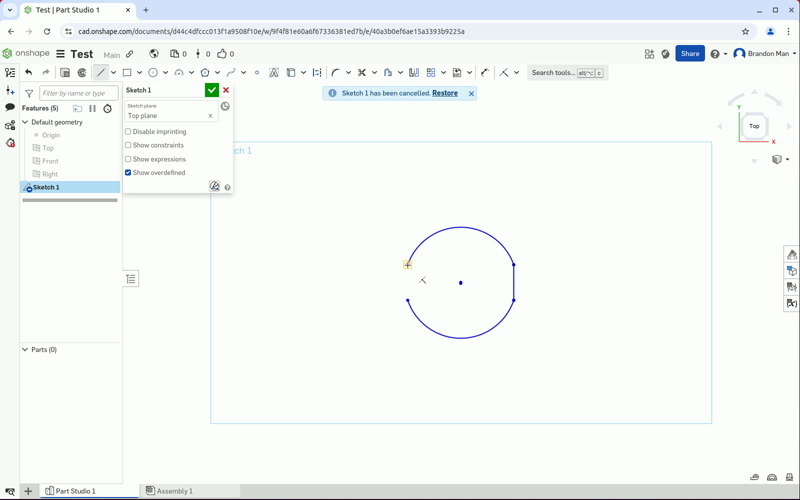
click(407, 264)
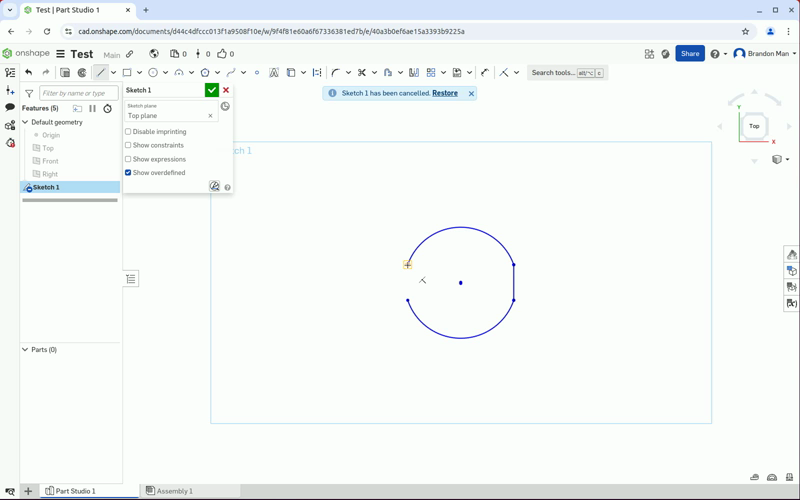
mouse_move(437, 264)
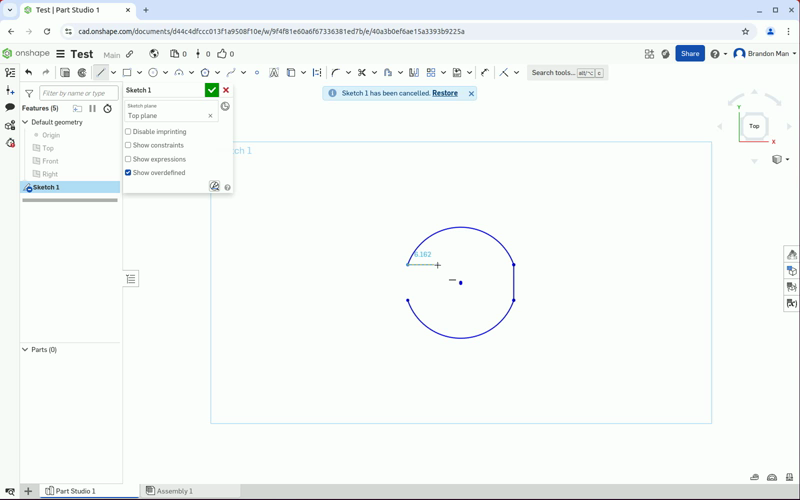
key_down(shift)
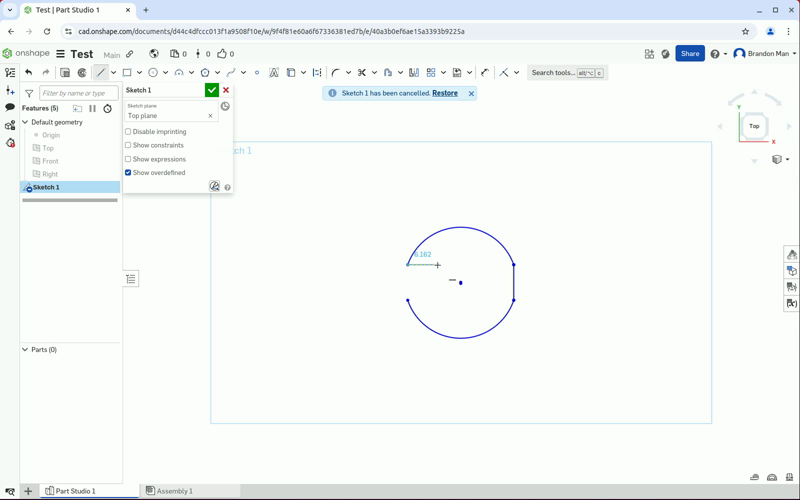
mouse_move(407, 300)
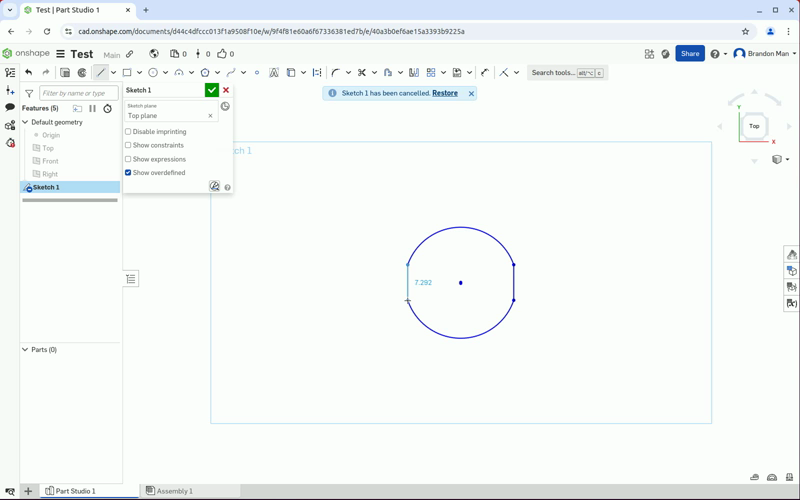
key_up(shift)
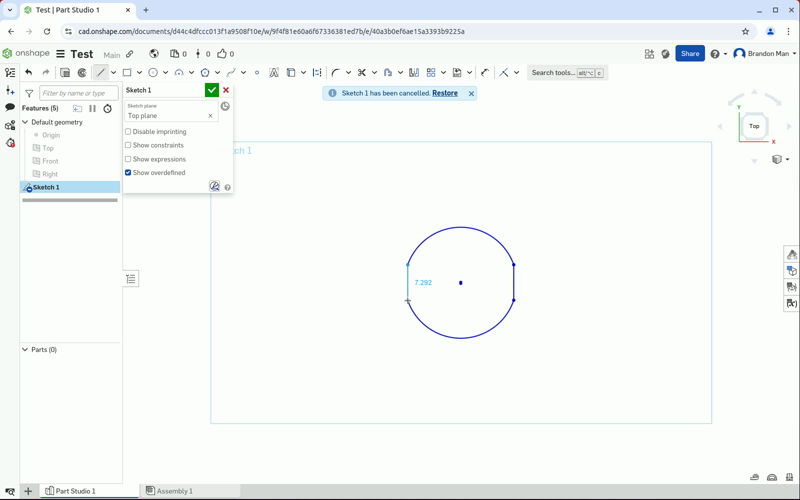
click(407, 300)
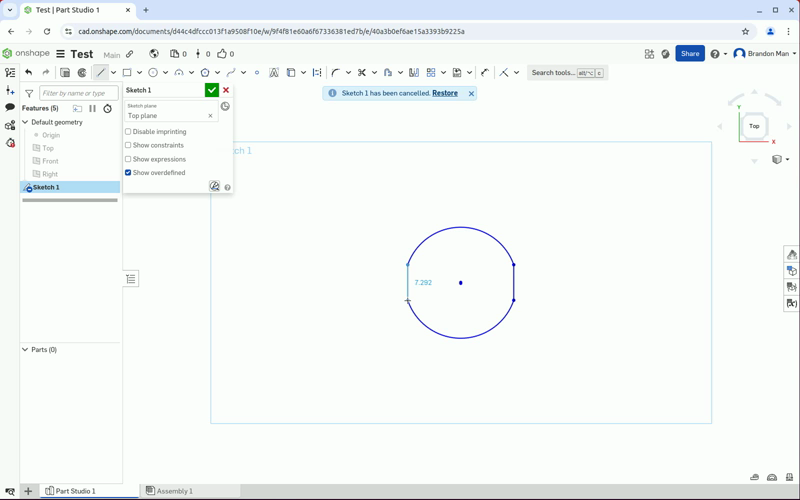
key(esc)
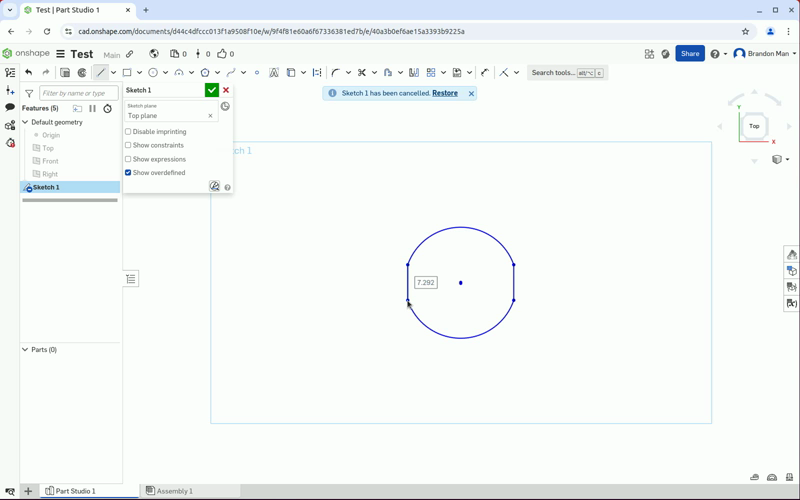
key(l)
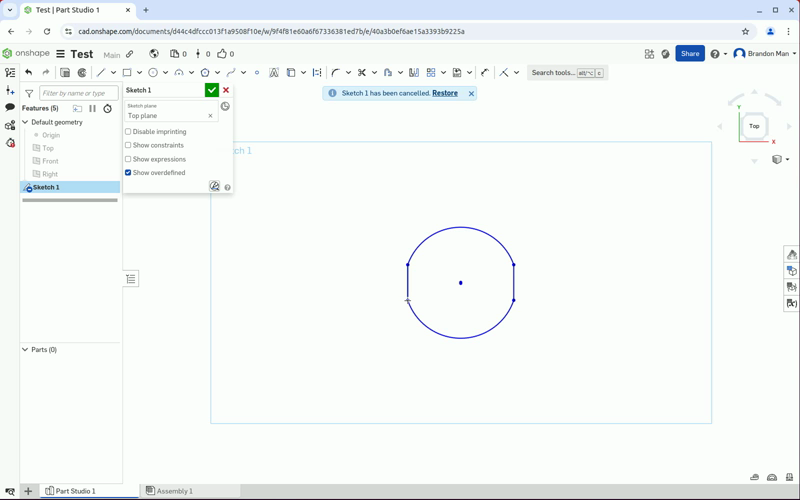
key_down(shift)
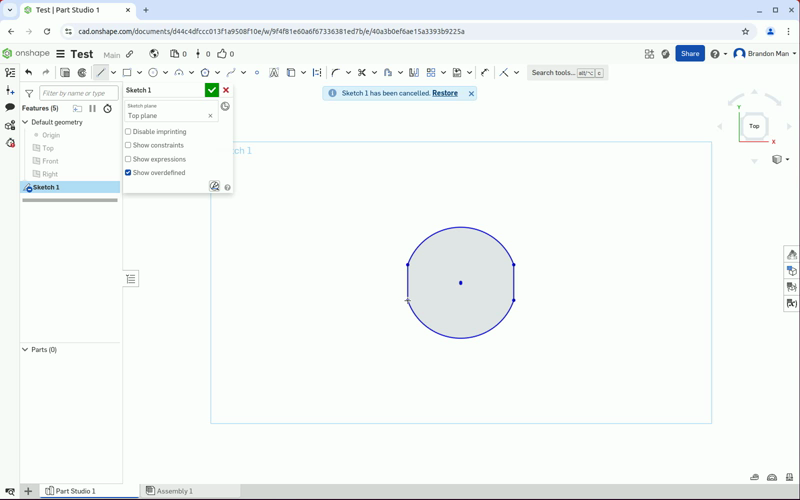
mouse_move(422, 315)
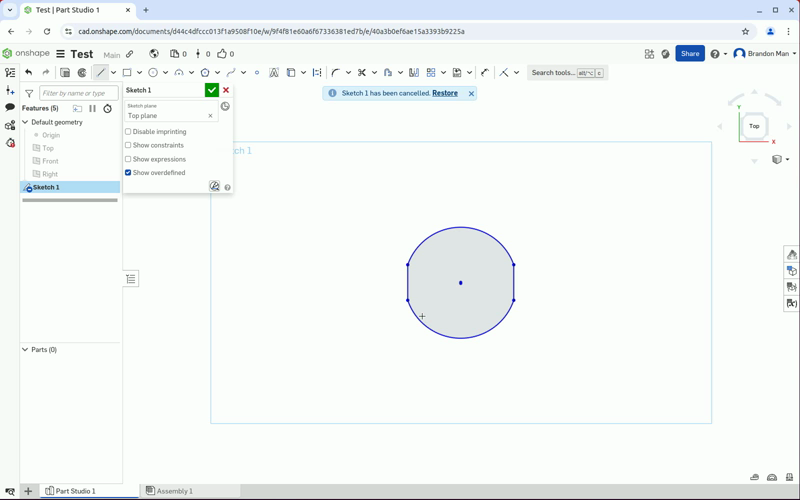
click(422, 315)
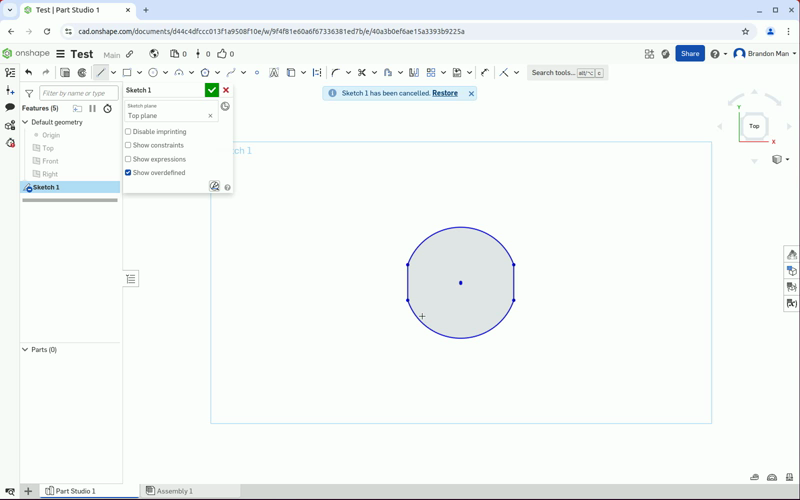
key_up(shift)
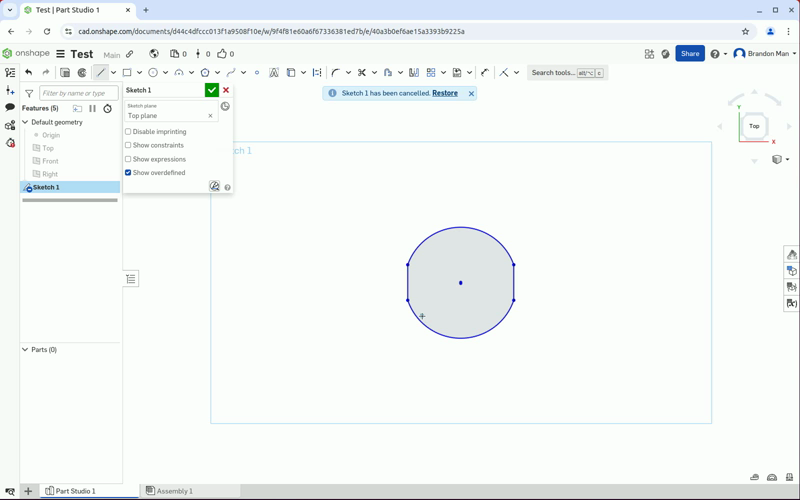
key_down(shift)
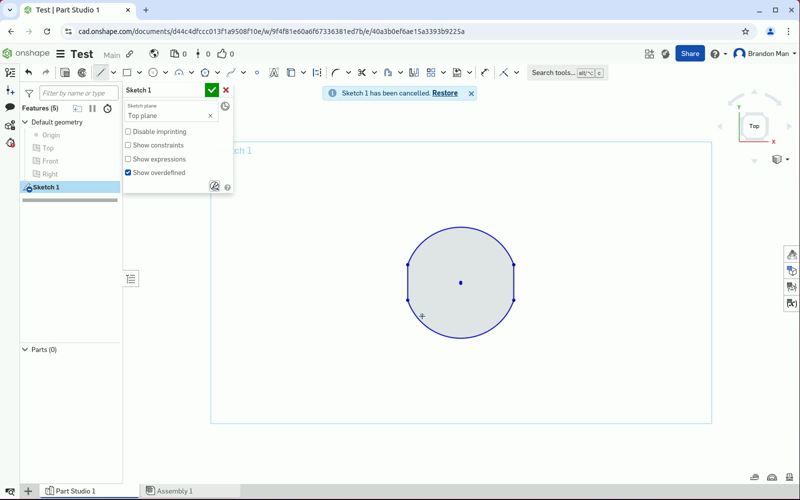
mouse_move(452, 315)
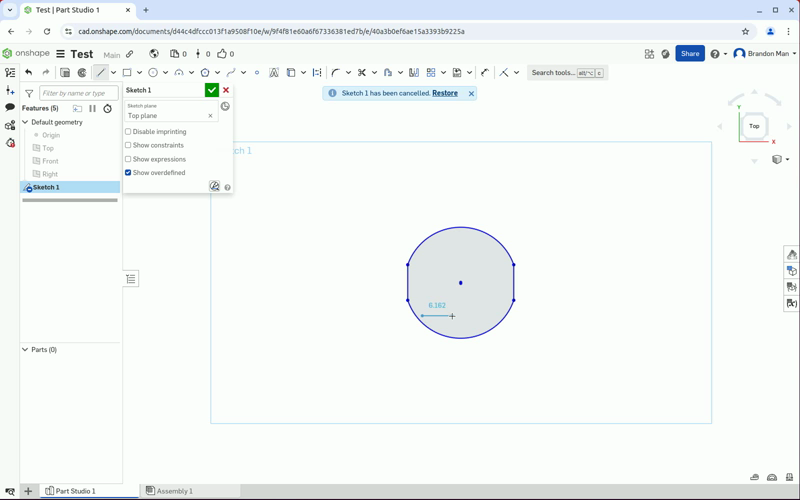
mouse_move(451, 315)
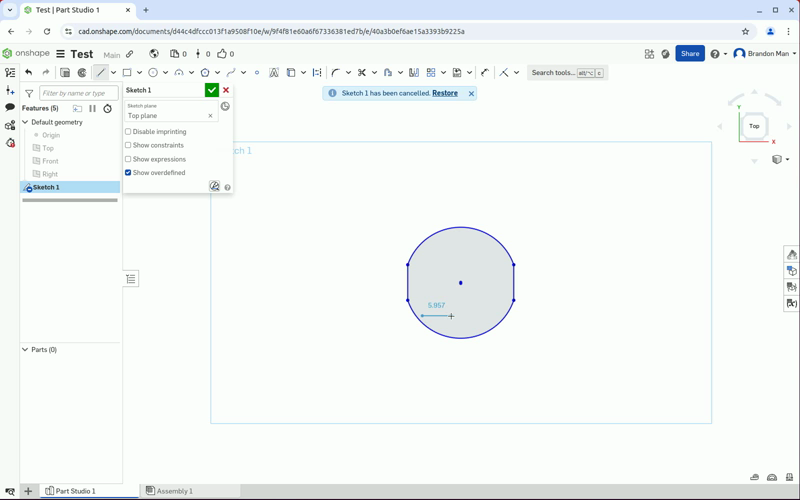
click(451, 315)
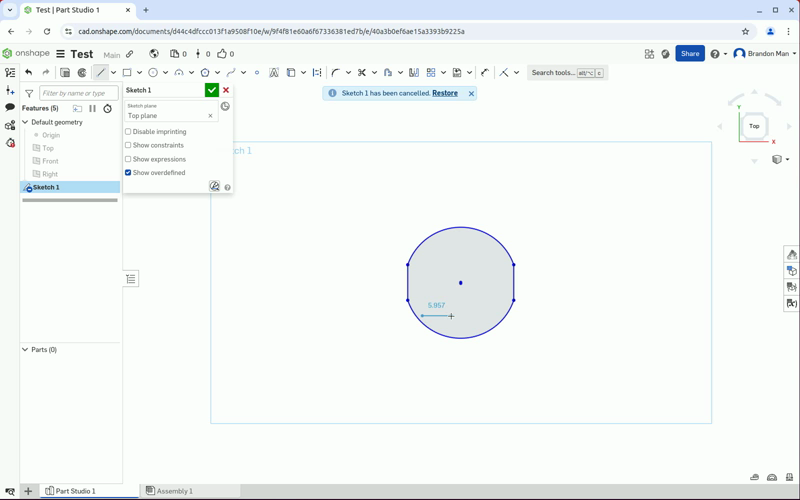
key_up(shift)
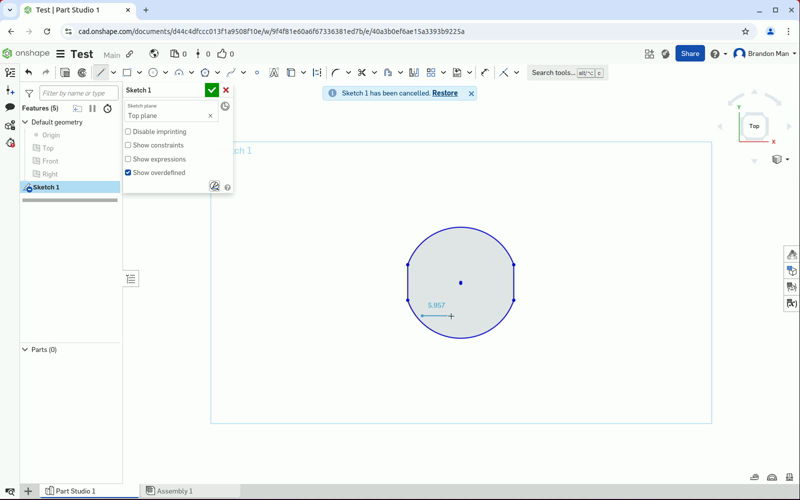
key_down(shift)
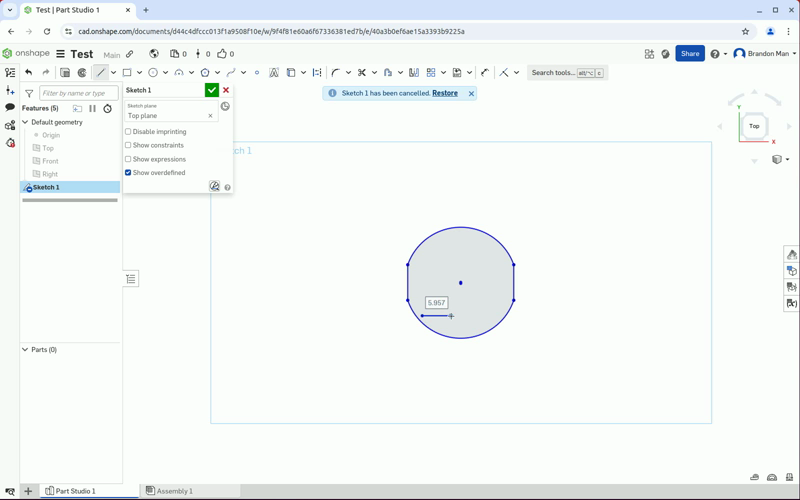
mouse_move(481, 315)
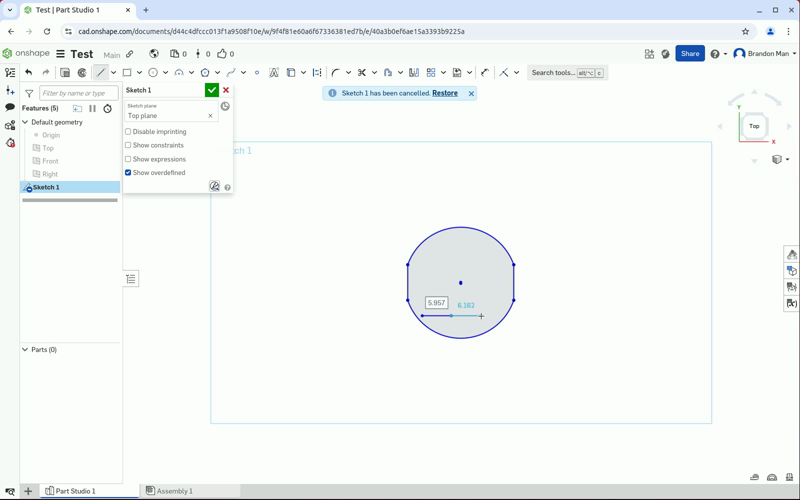
mouse_move(458, 315)
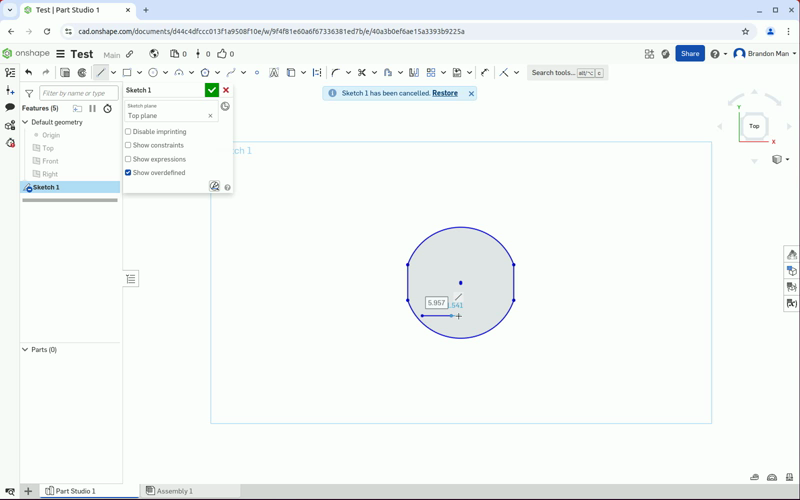
click(458, 315)
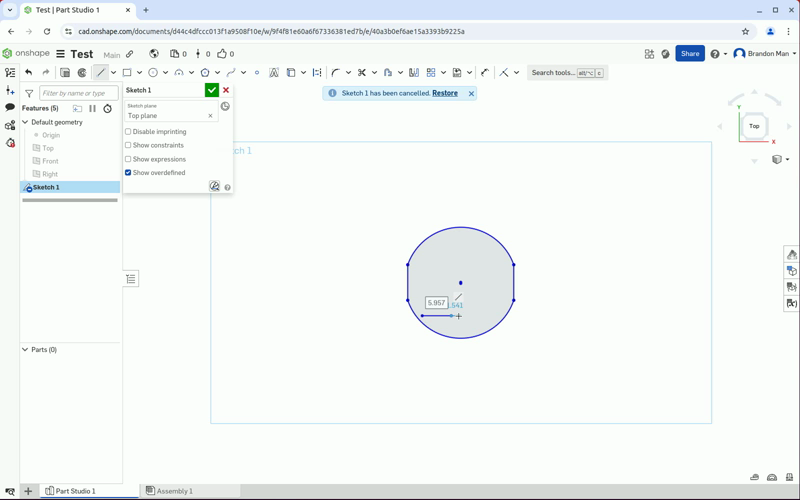
key_up(shift)
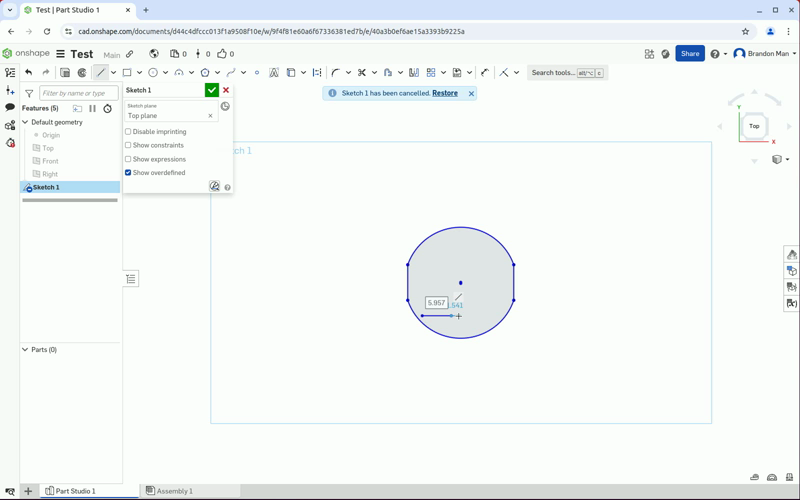
key_down(shift)
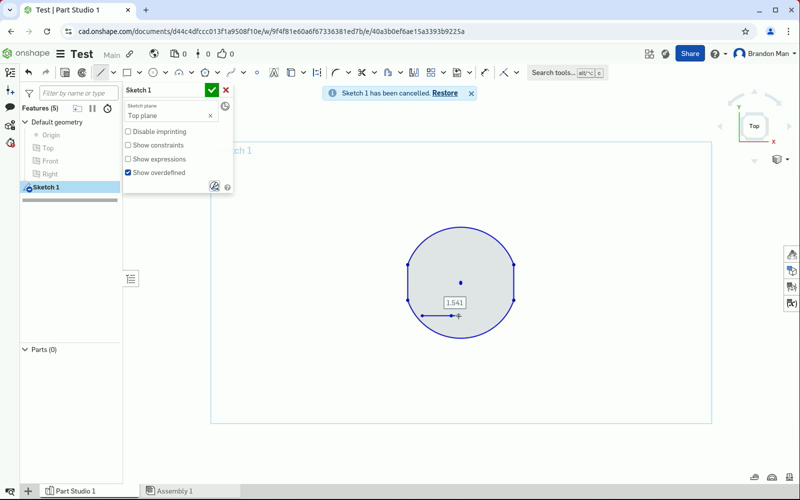
mouse_move(458, 251)
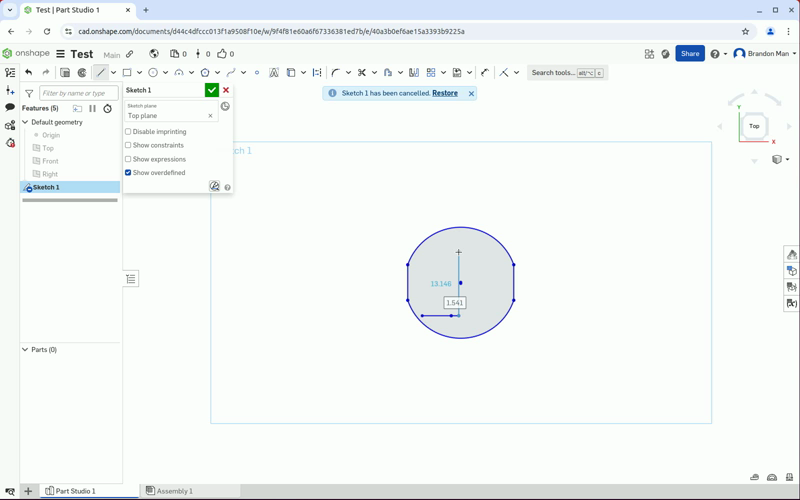
click(458, 251)
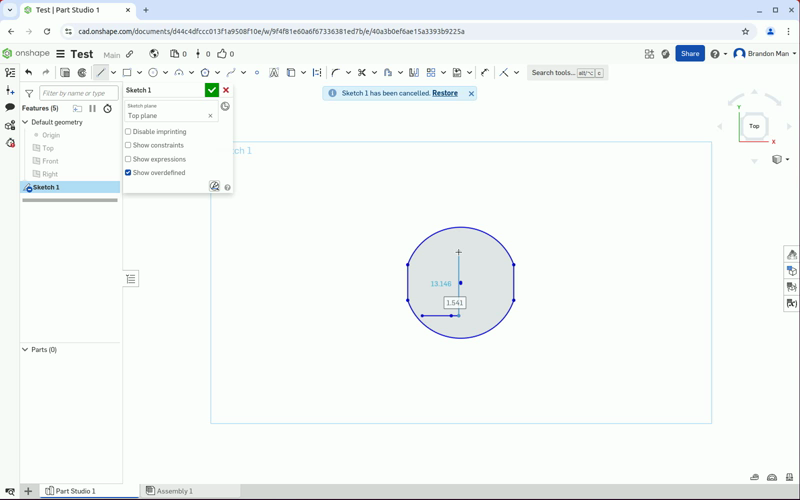
key_up(shift)
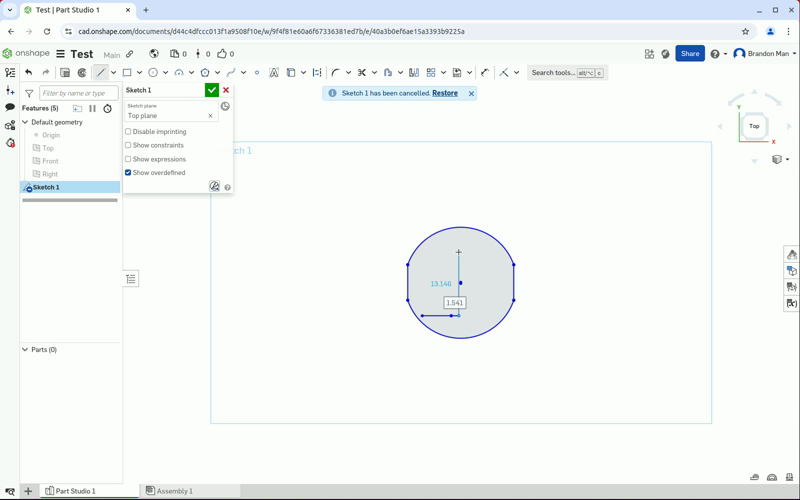
key_down(shift)
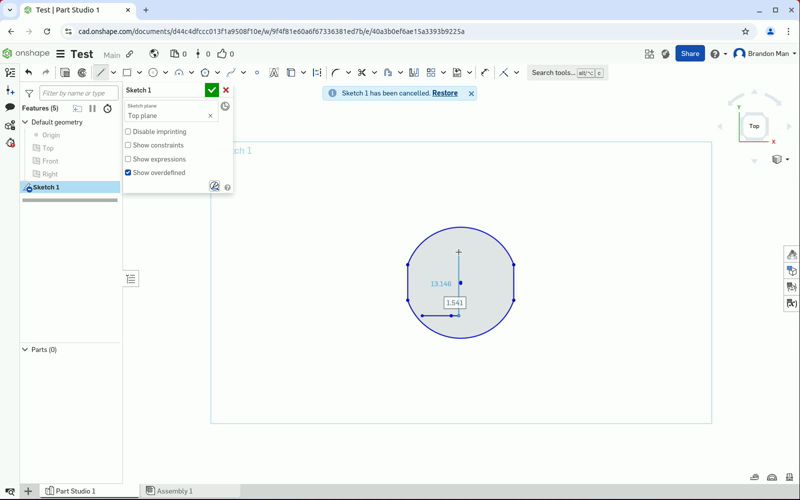
mouse_move(489, 251)
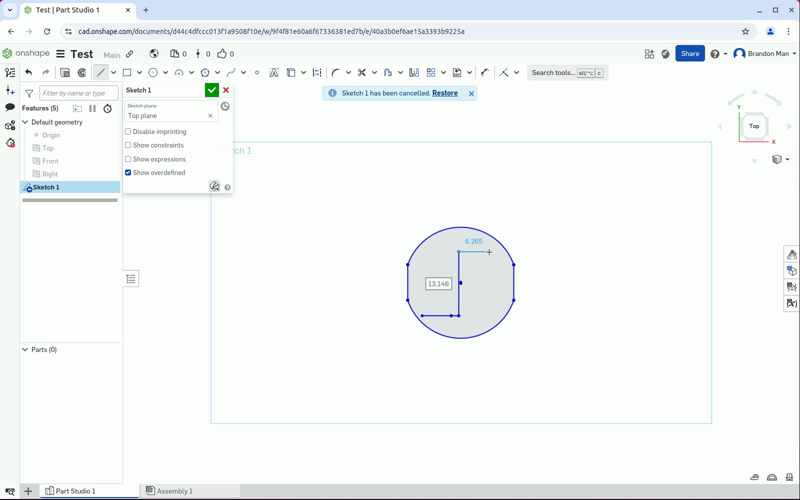
mouse_move(422, 251)
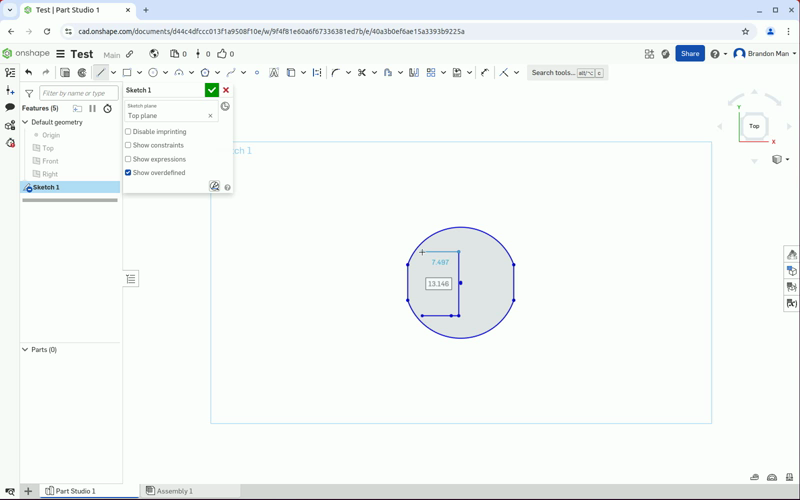
click(422, 251)
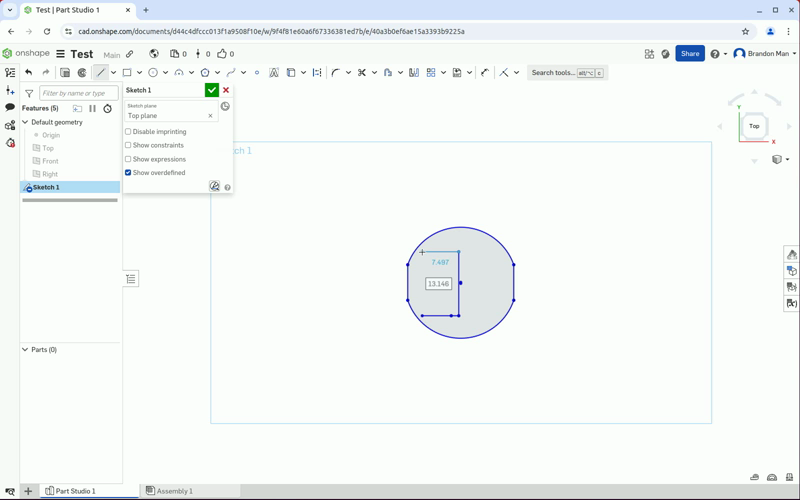
key_up(shift)
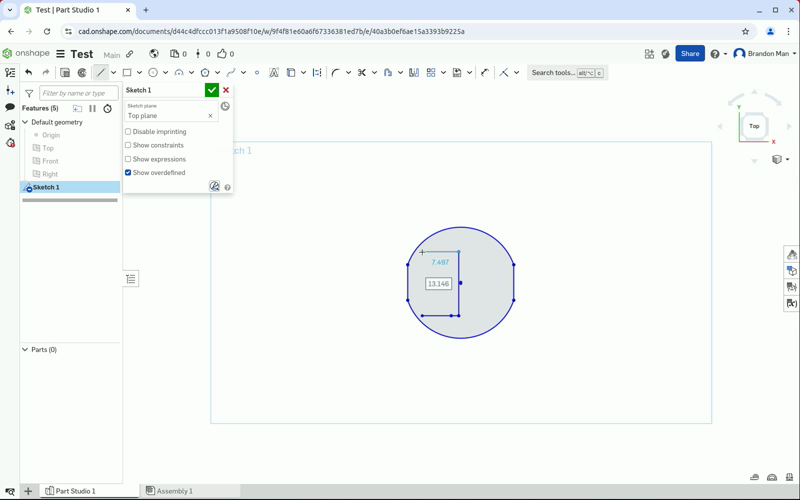
key_down(shift)
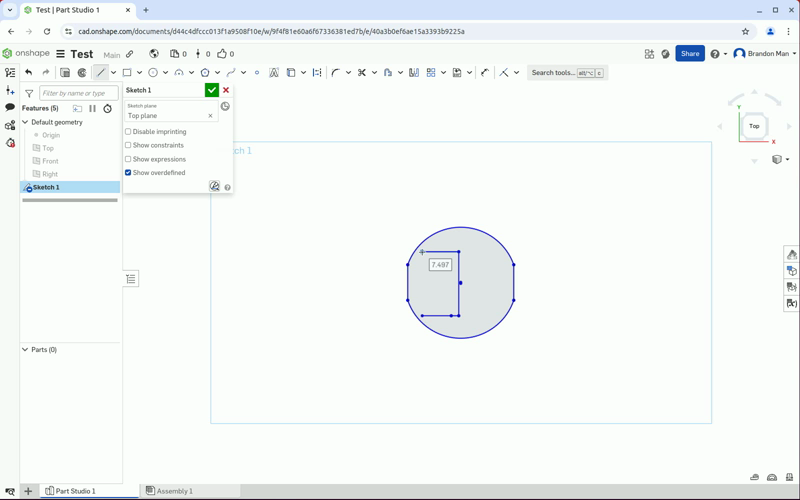
mouse_move(422, 315)
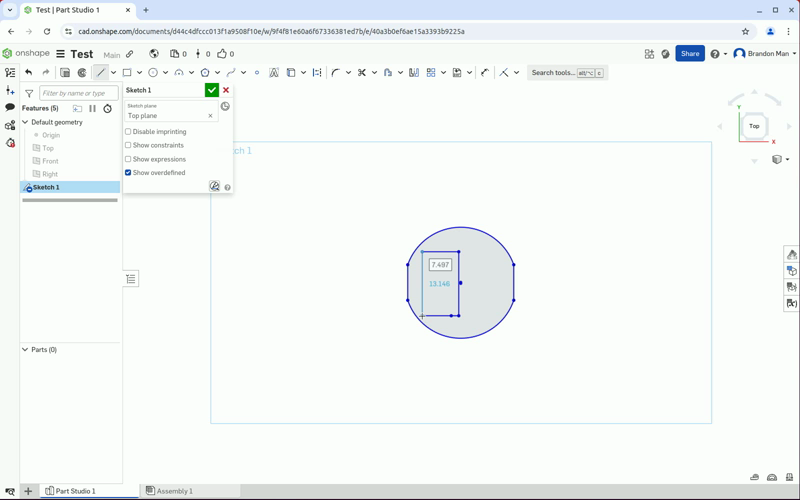
key_up(shift)
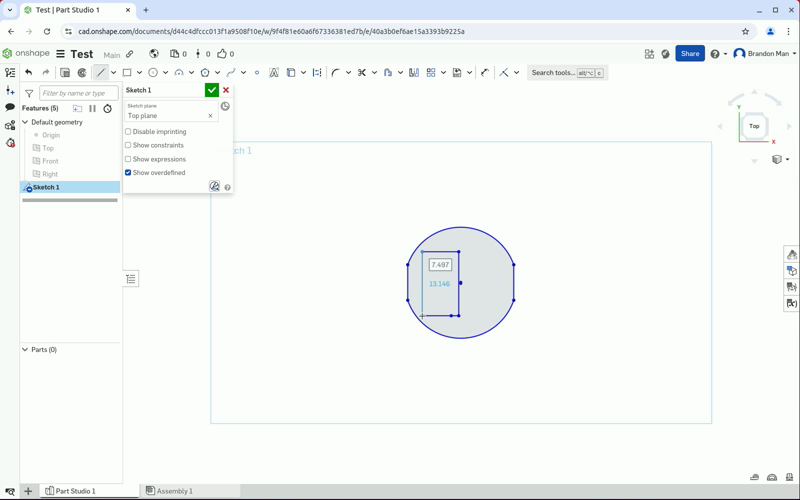
click(422, 315)
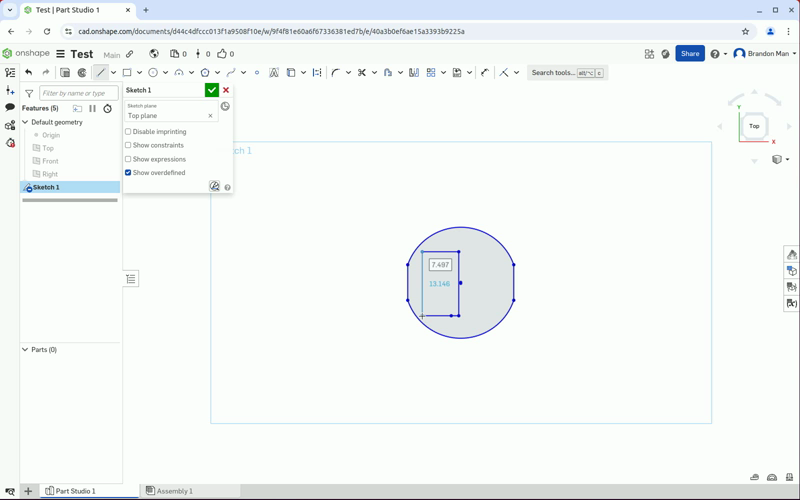
key(esc)
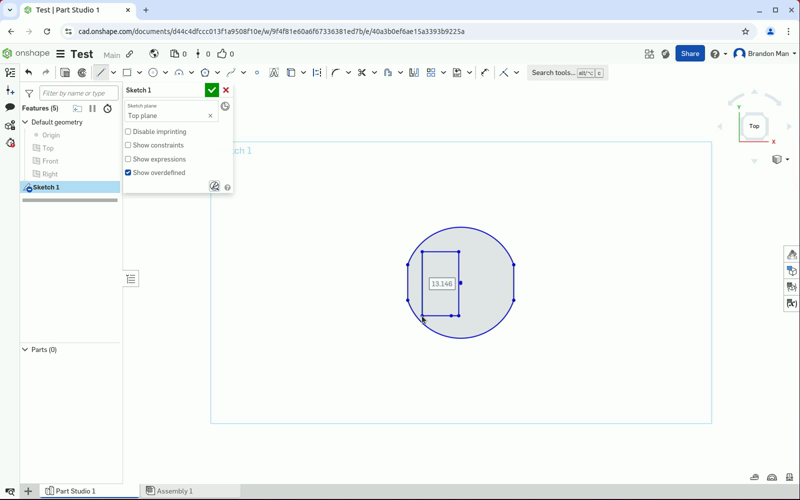
key(l)
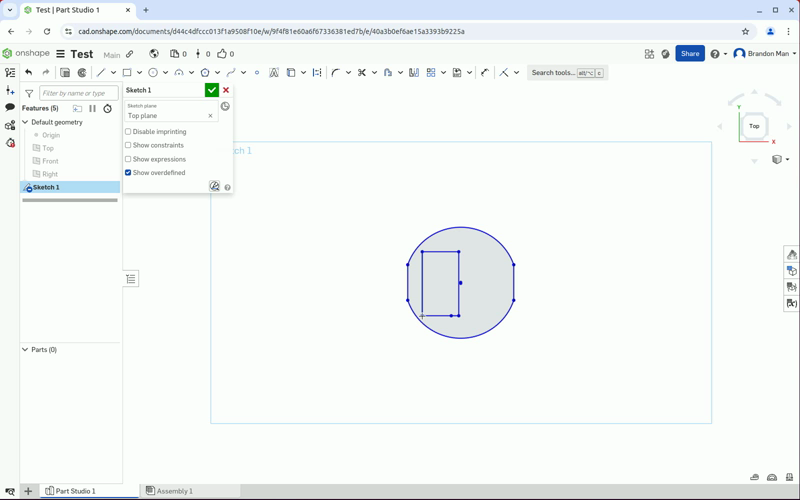
key_down(shift)
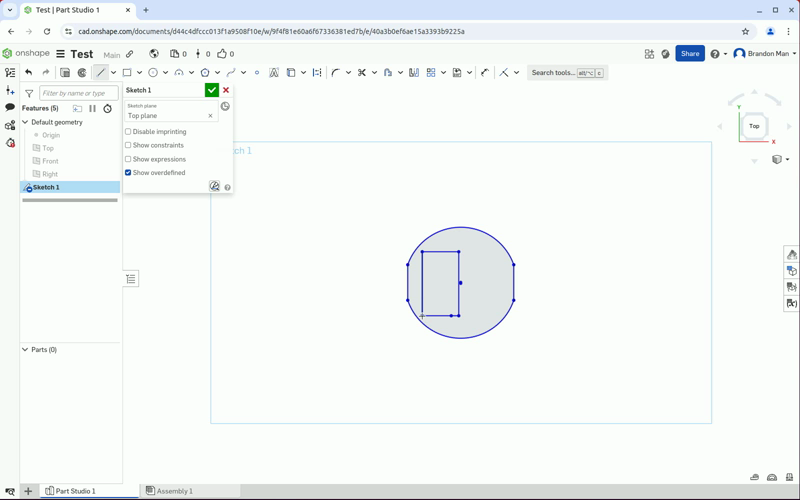
mouse_move(475, 324)
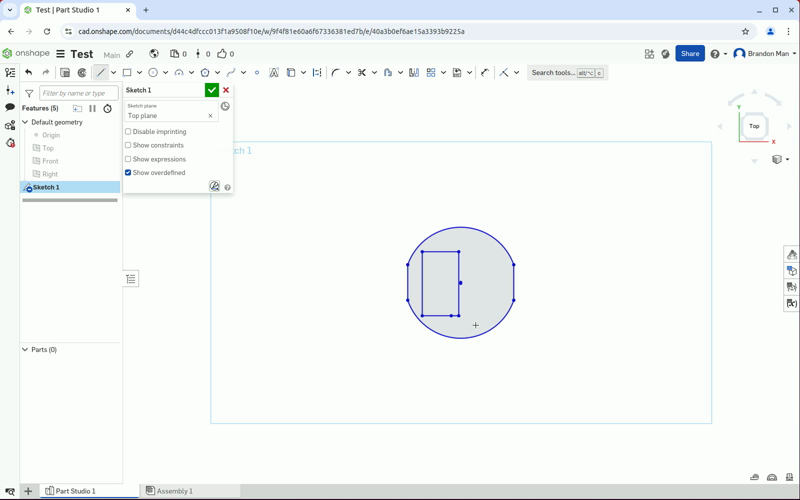
click(475, 324)
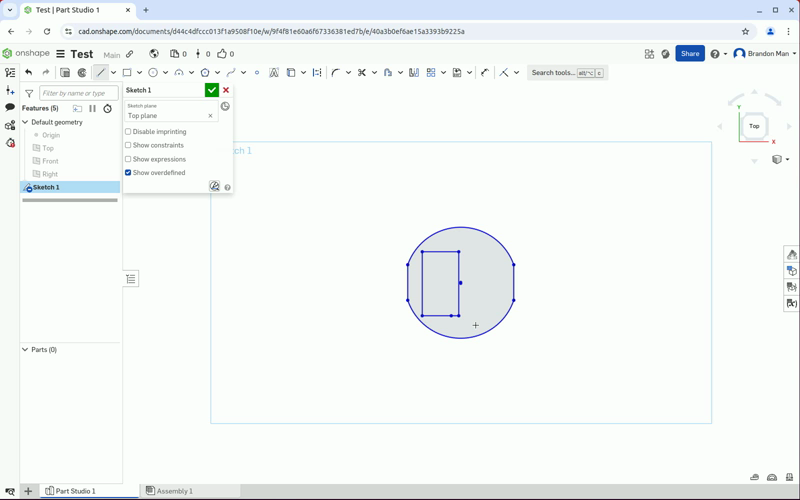
key_up(shift)
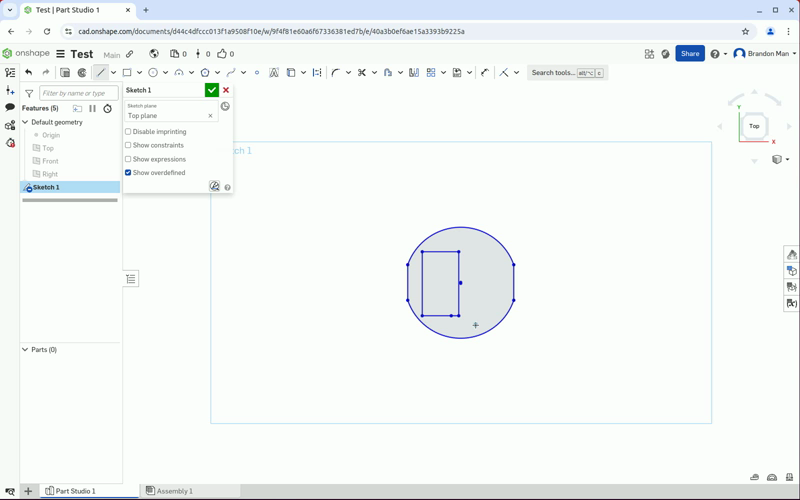
key_down(shift)
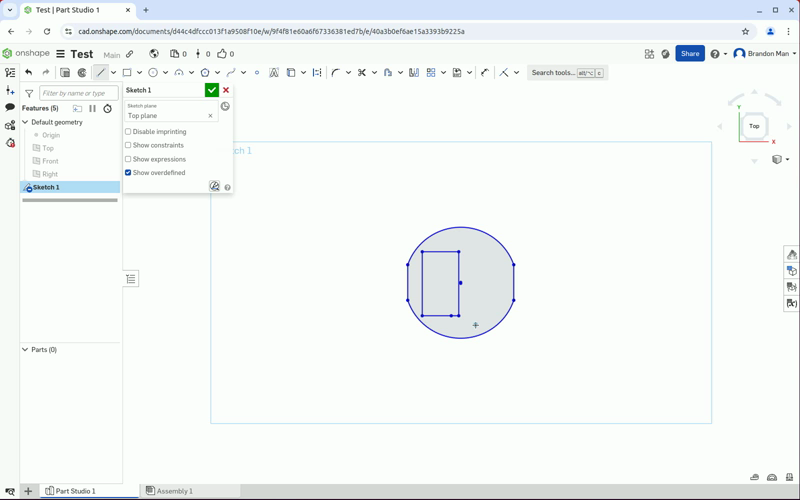
mouse_move(505, 324)
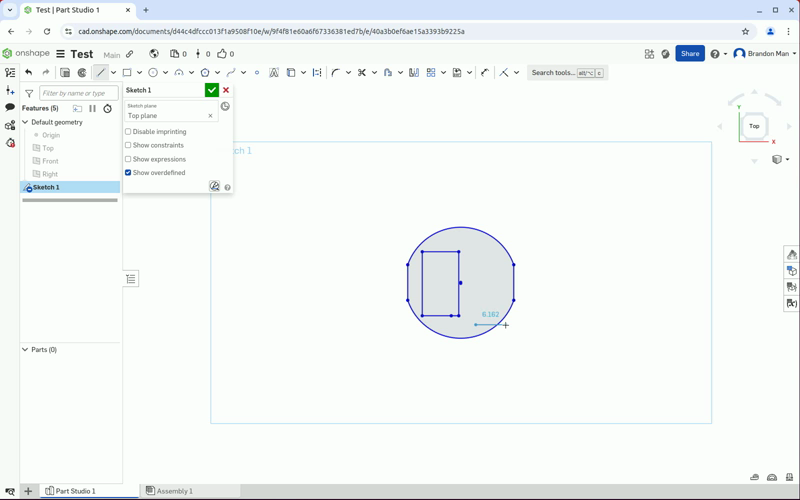
mouse_move(481, 324)
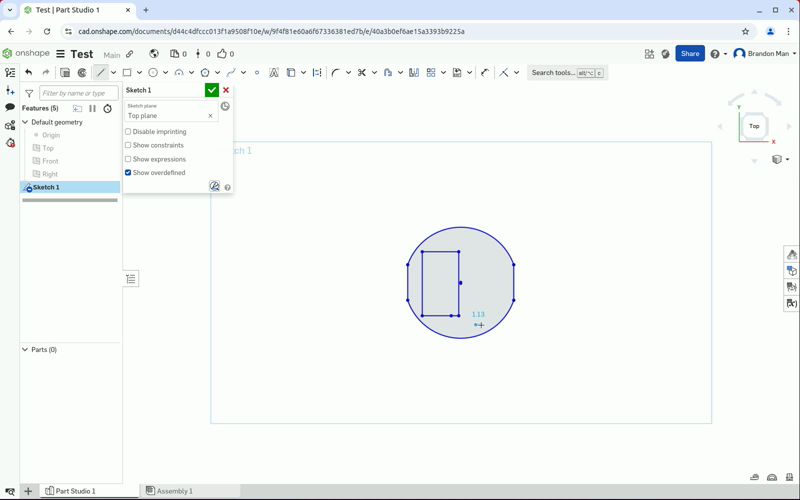
scroll(6)
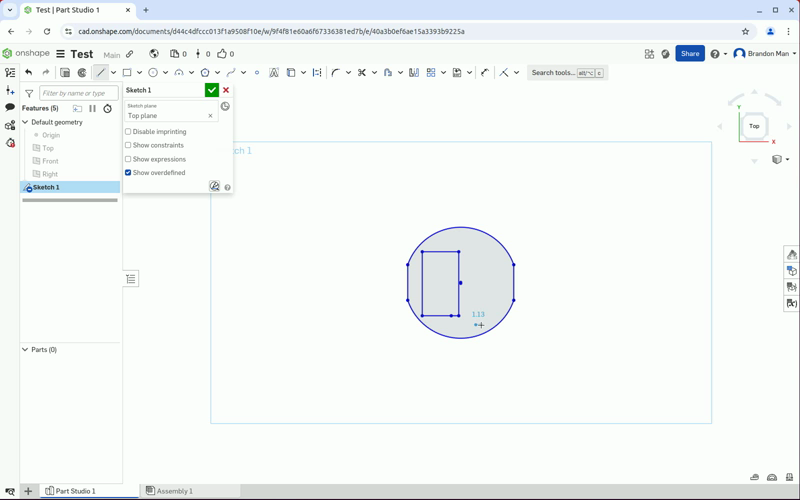
scroll(6)
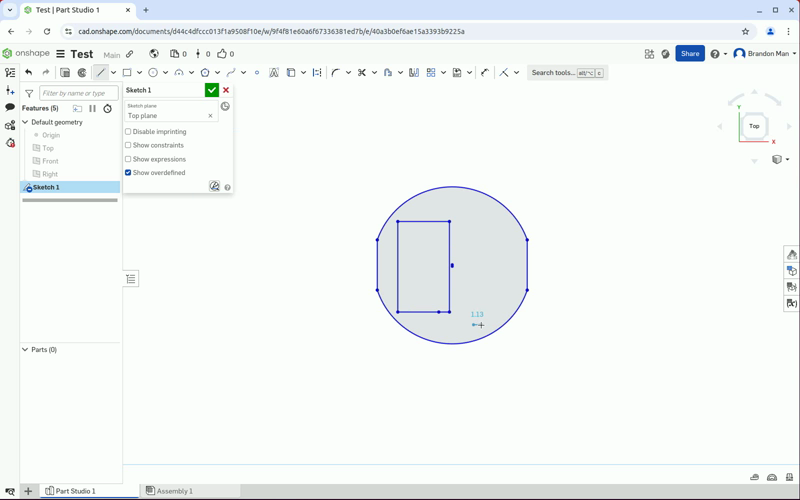
scroll(6)
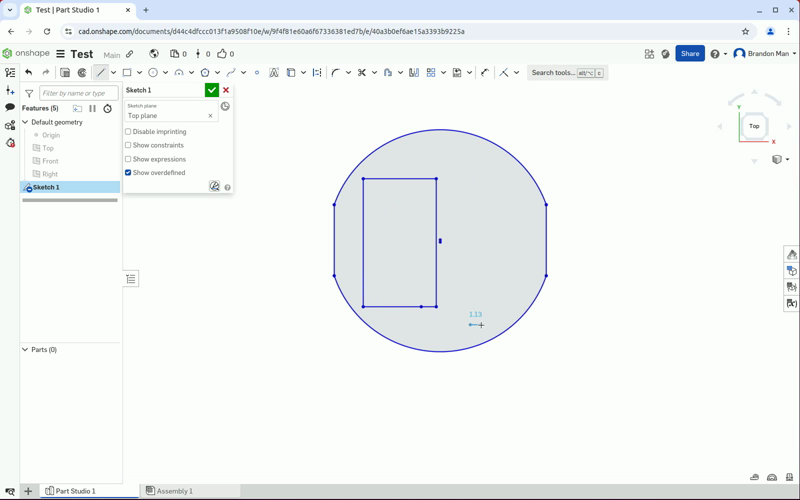
scroll(6)
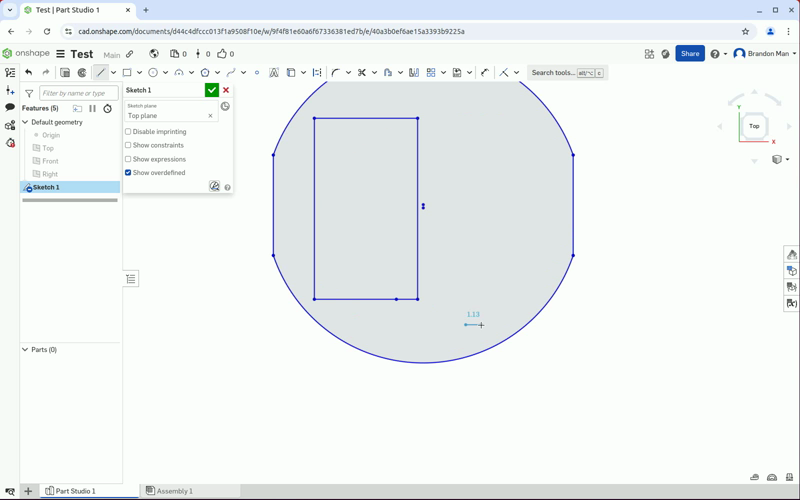
scroll(6)
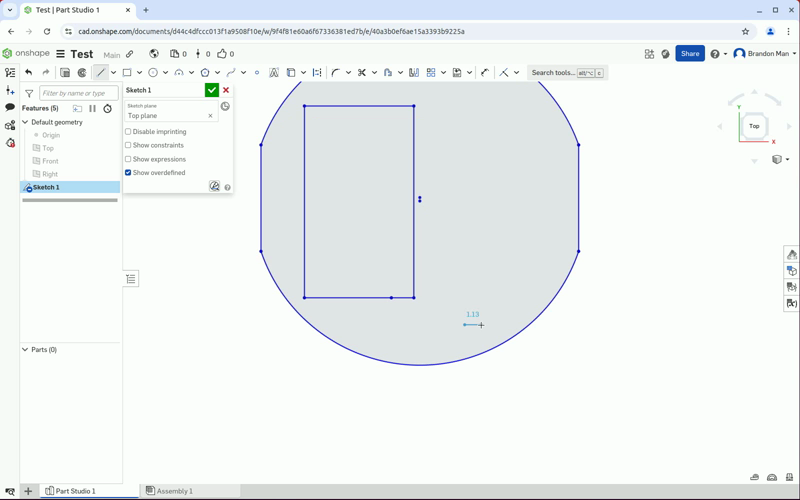
scroll(6)
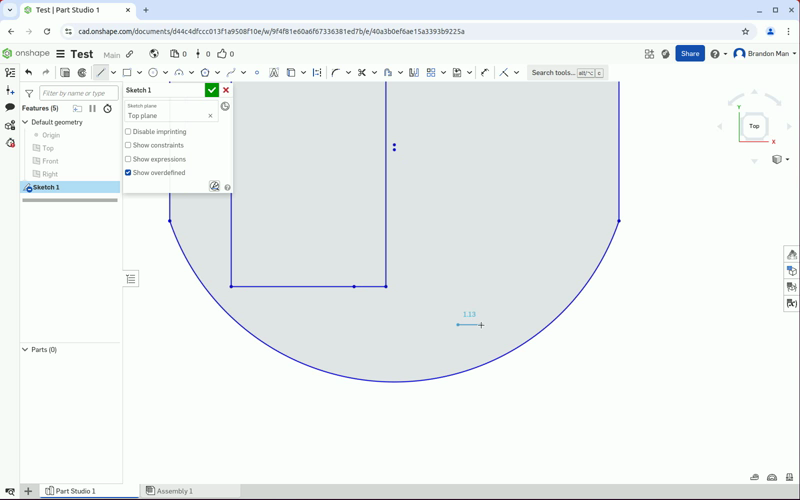
scroll(6)
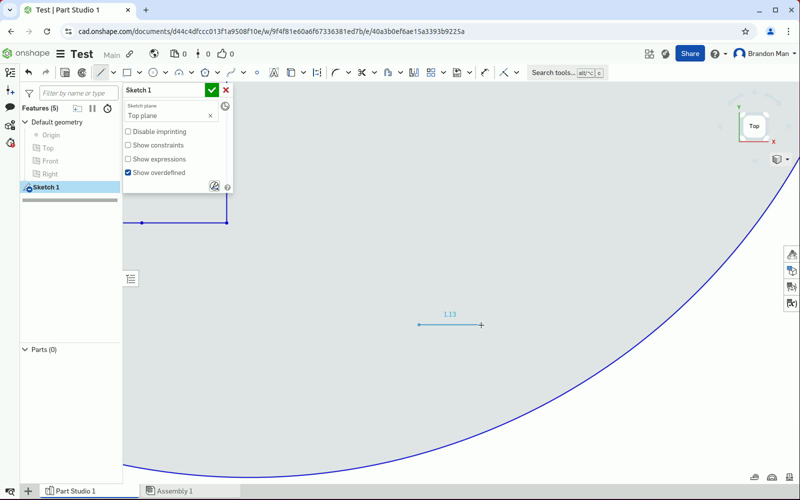
click(481, 324)
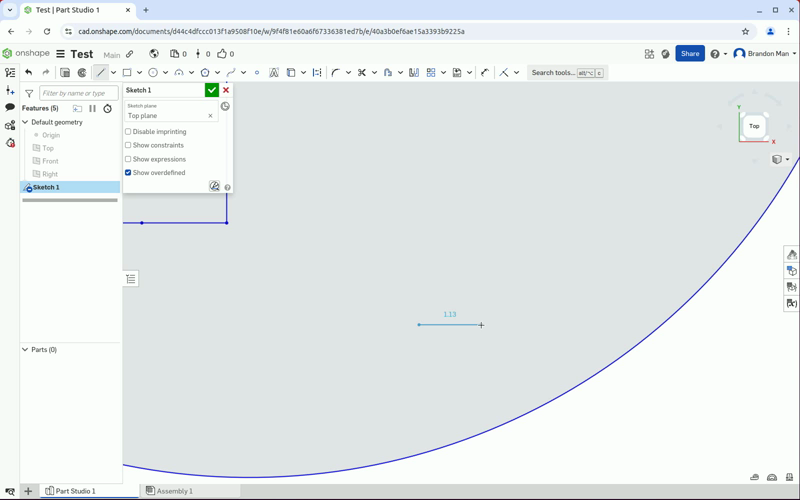
scroll(-6)
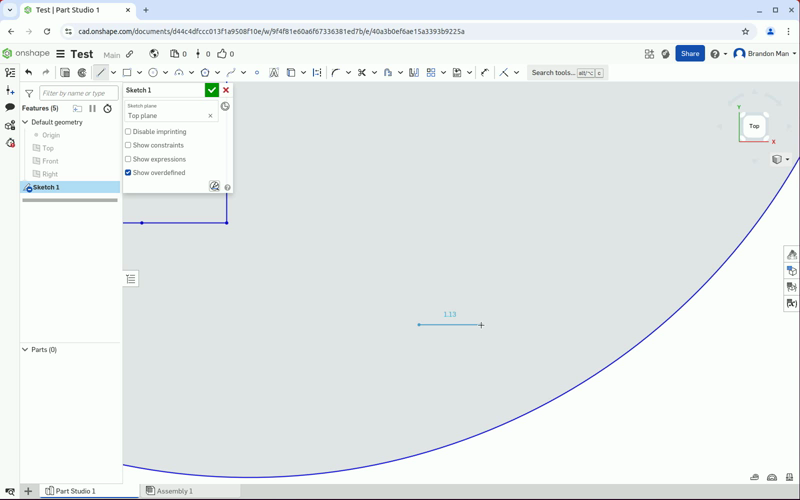
scroll(-6)
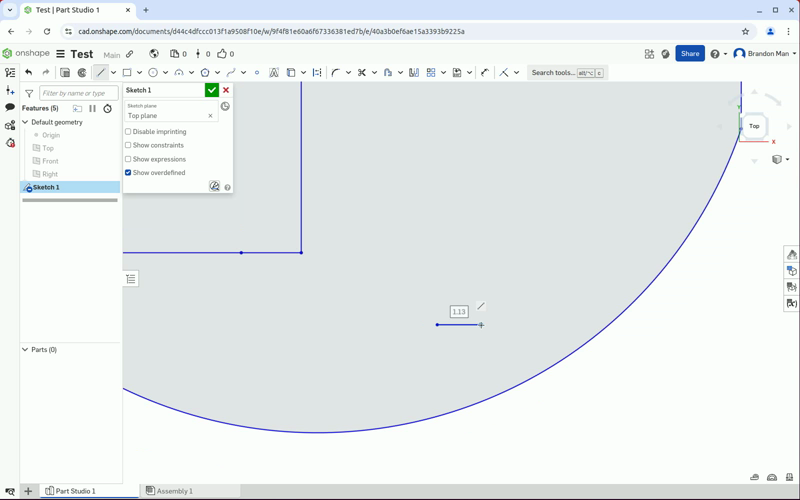
scroll(-6)
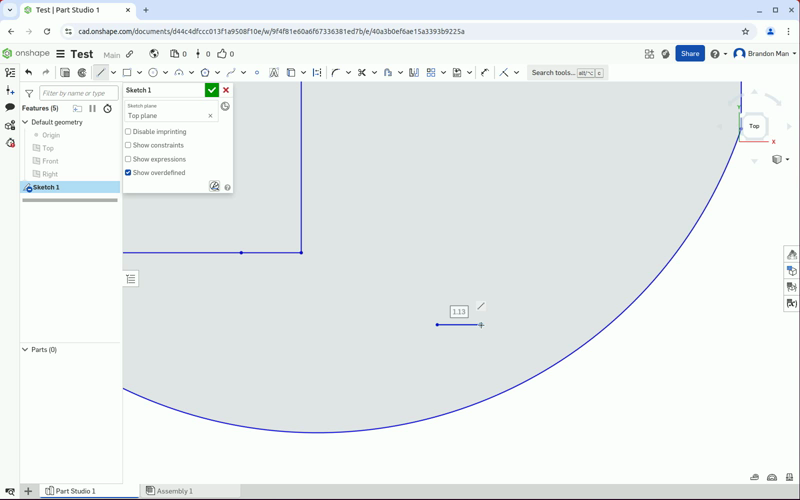
scroll(-6)
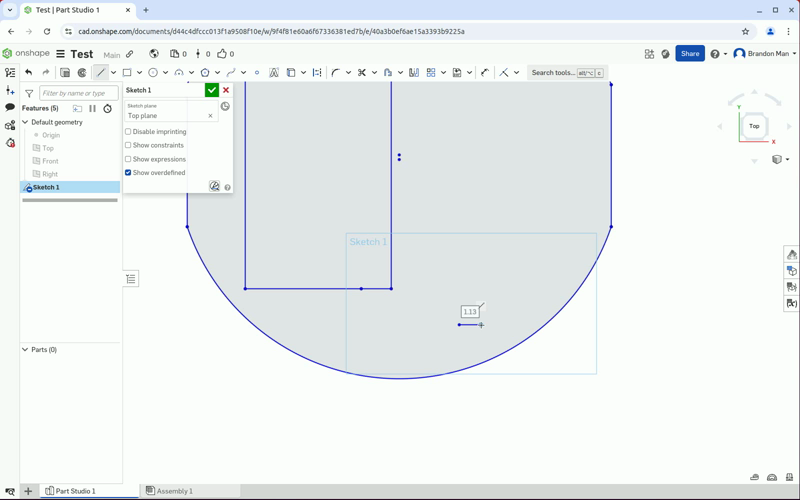
scroll(-6)
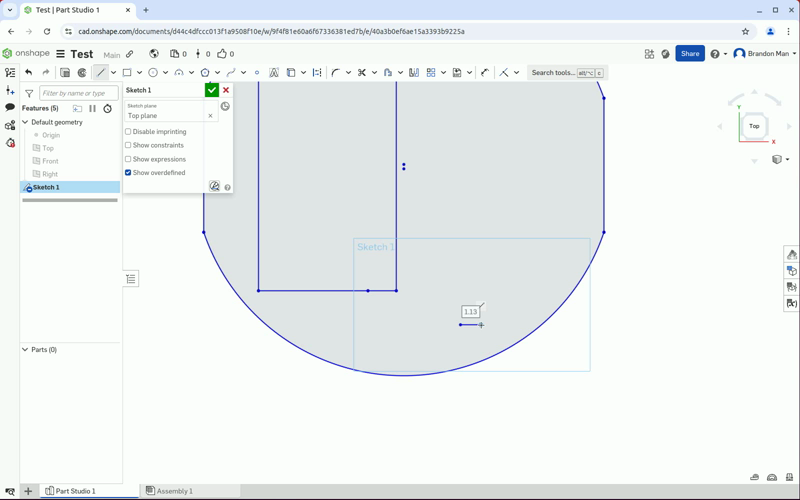
scroll(-6)
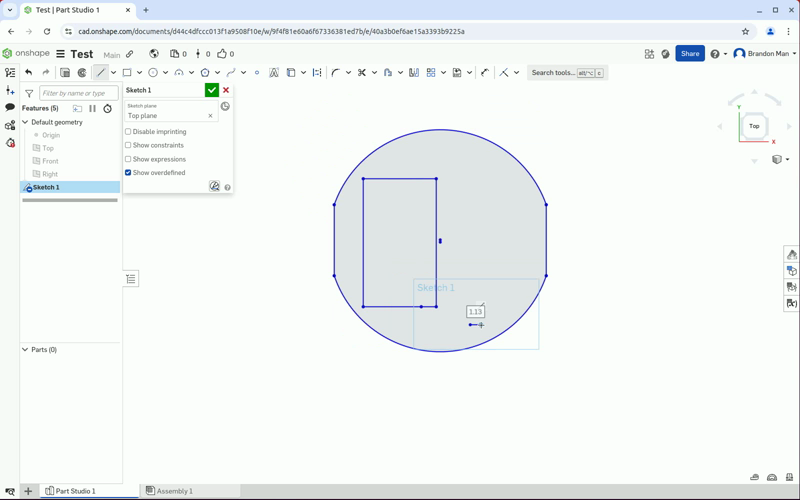
scroll(-6)
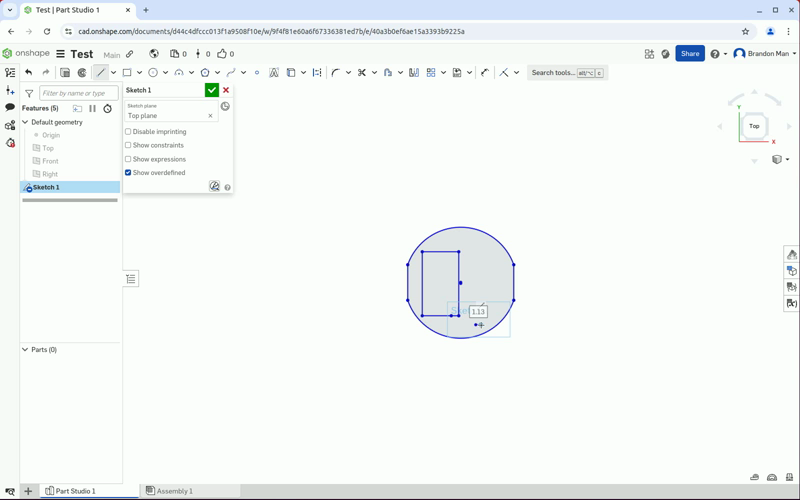
key_up(shift)
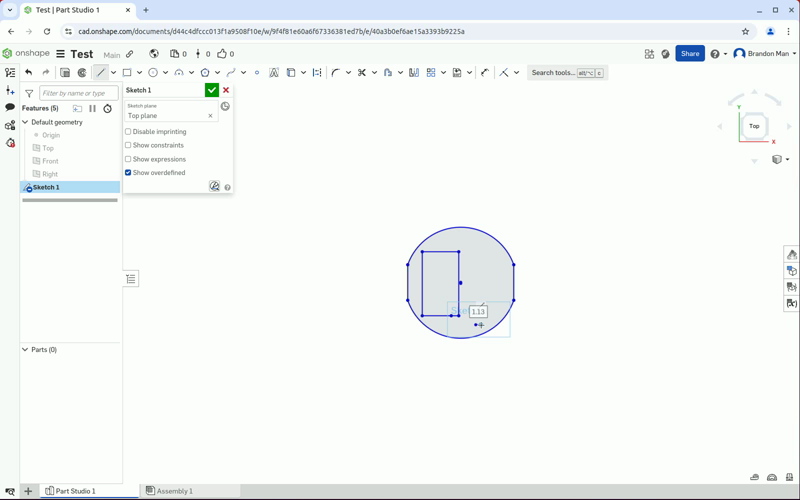
key_down(shift)
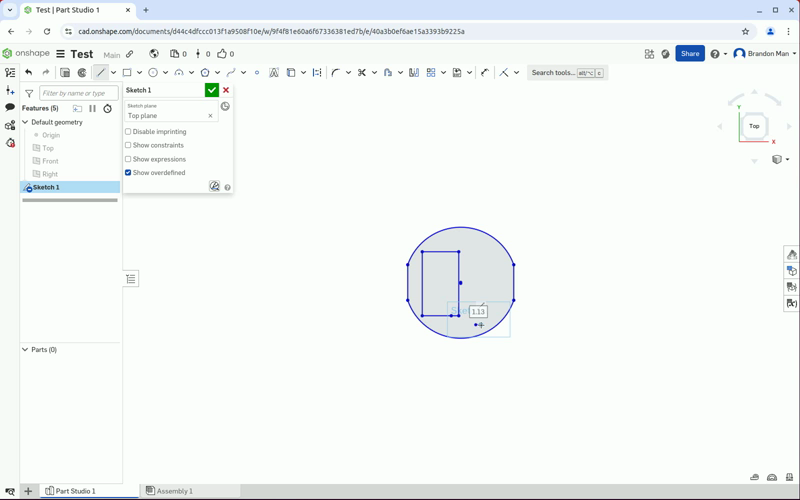
mouse_move(511, 324)
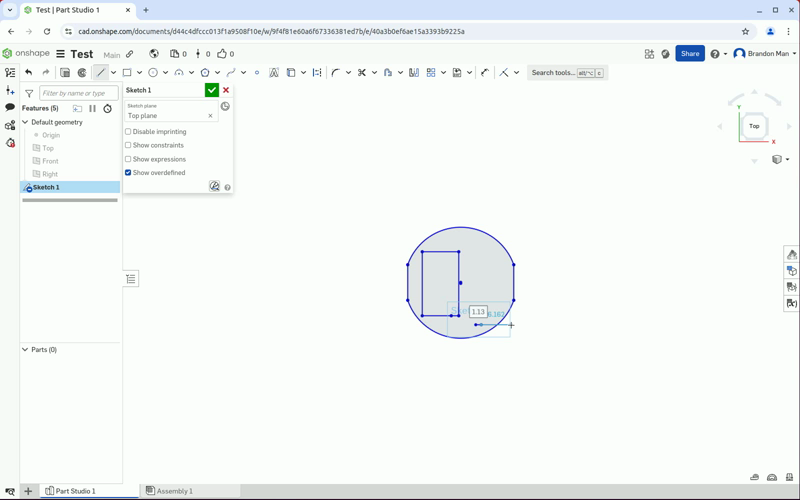
mouse_move(494, 324)
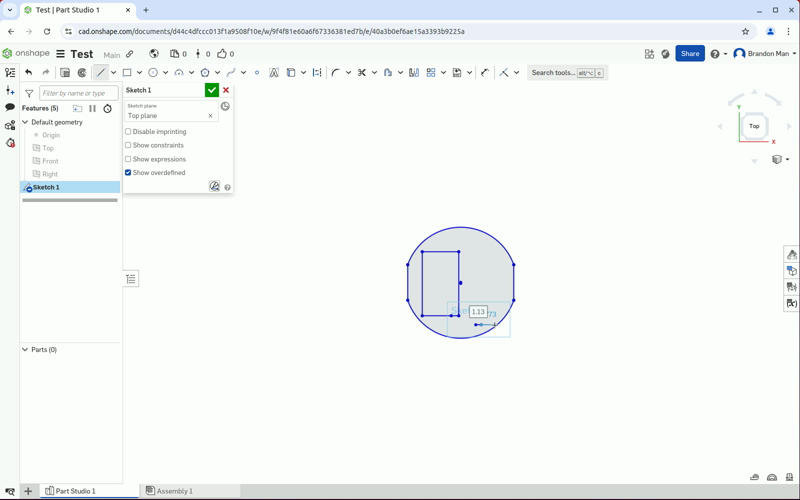
click(494, 324)
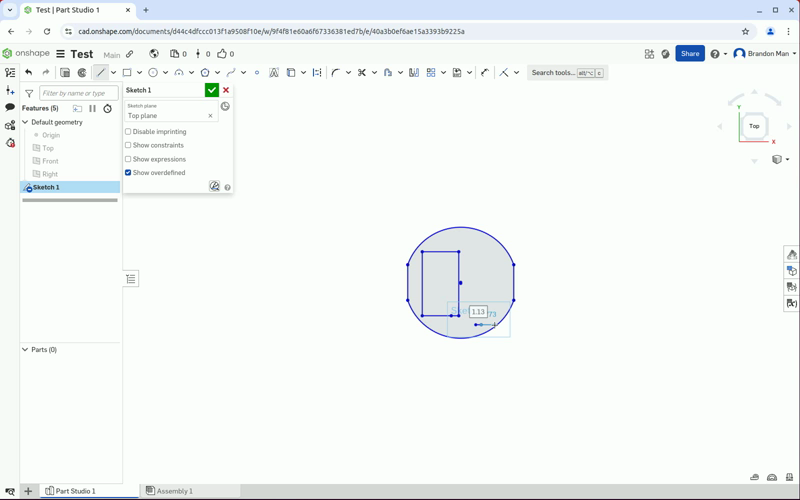
key_up(shift)
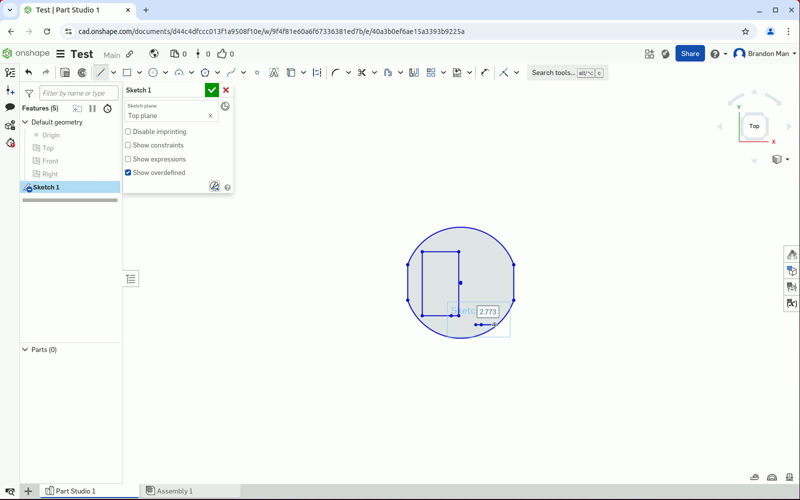
key_down(shift)
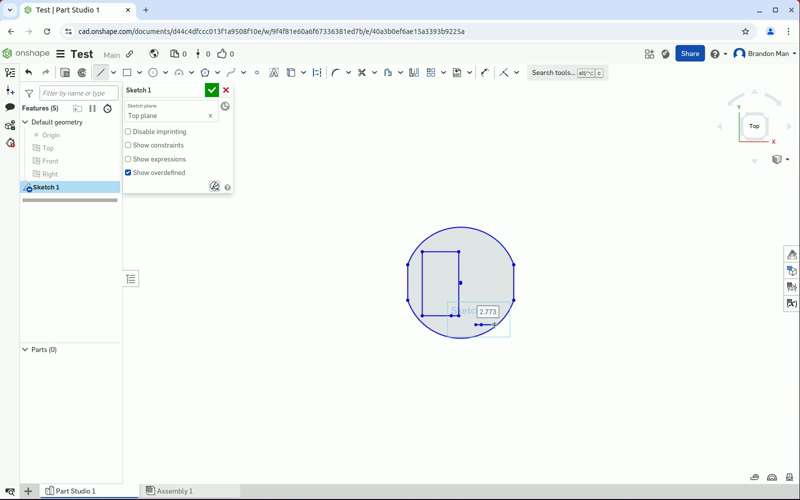
mouse_move(494, 240)
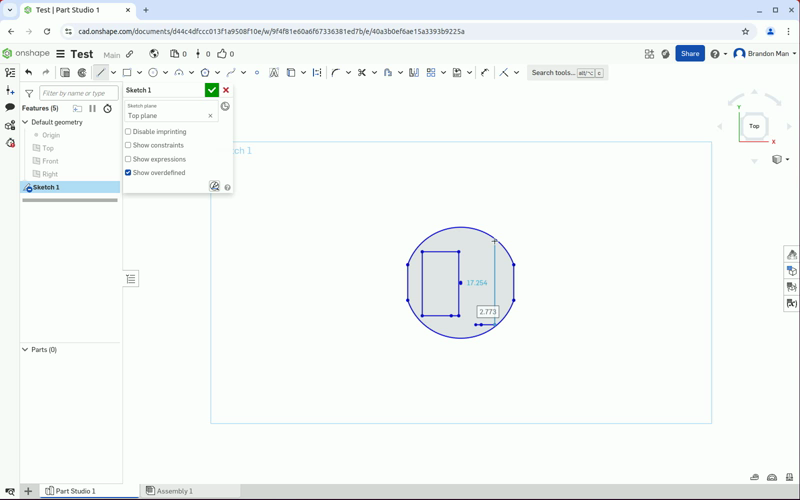
click(494, 240)
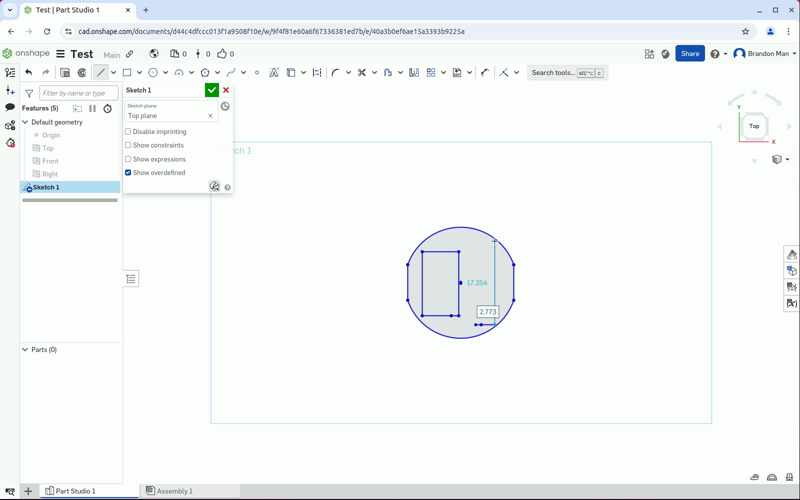
key_up(shift)
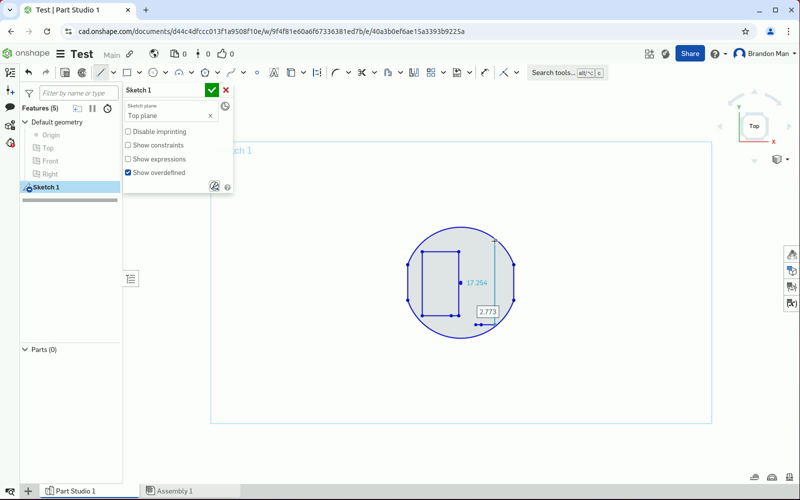
key_down(shift)
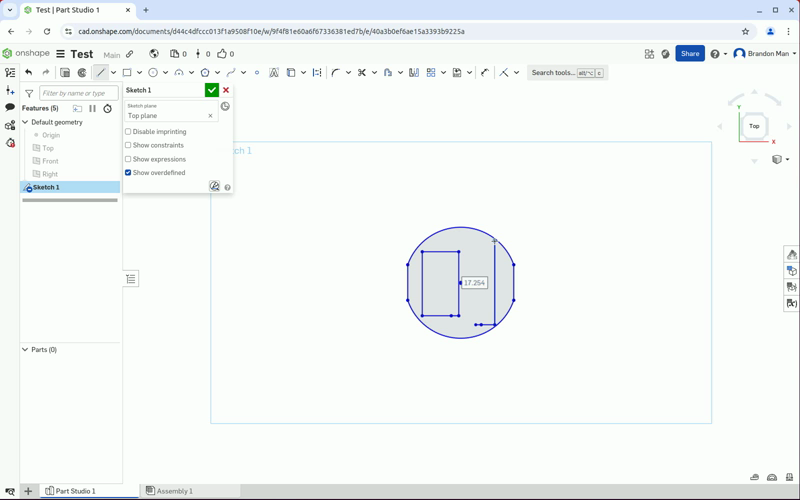
mouse_move(524, 240)
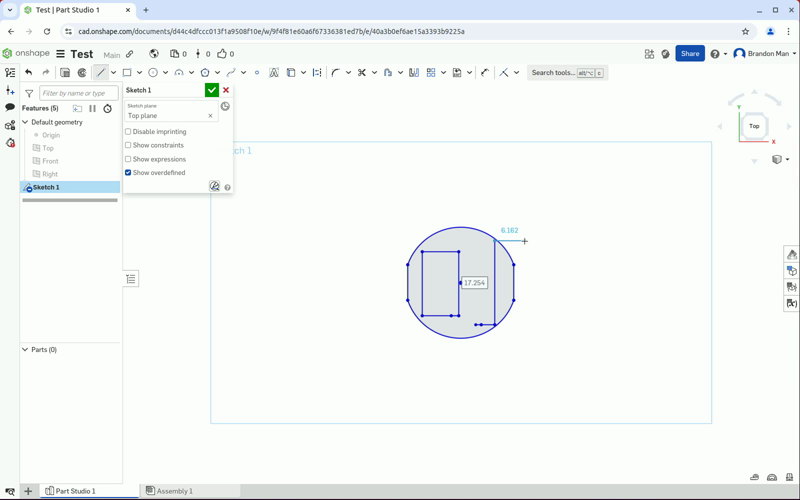
mouse_move(475, 240)
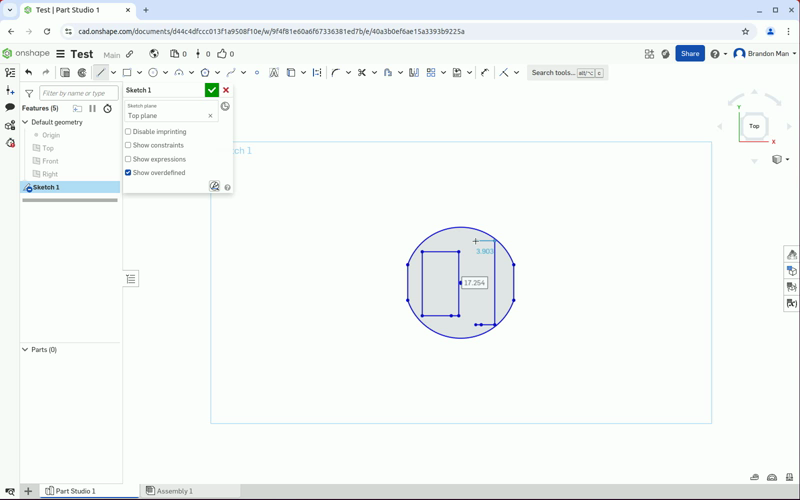
click(475, 240)
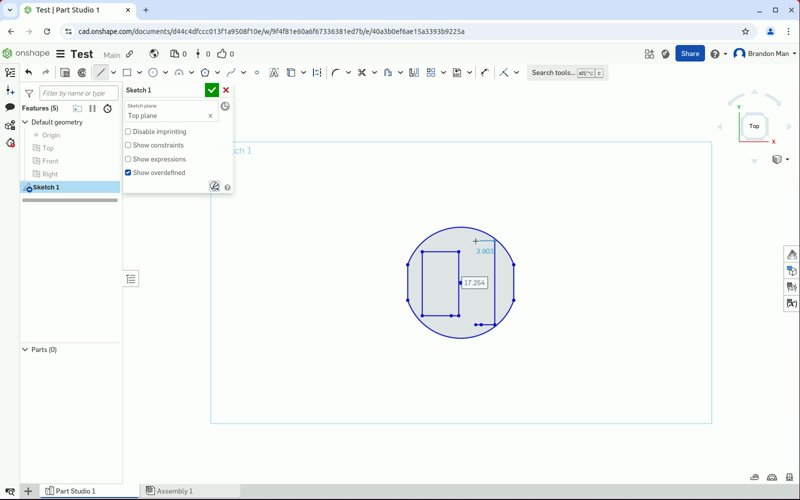
key_up(shift)
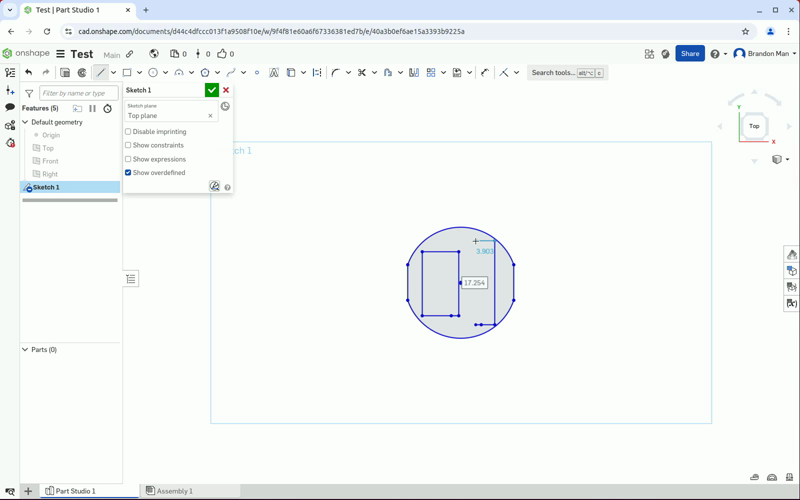
key_down(shift)
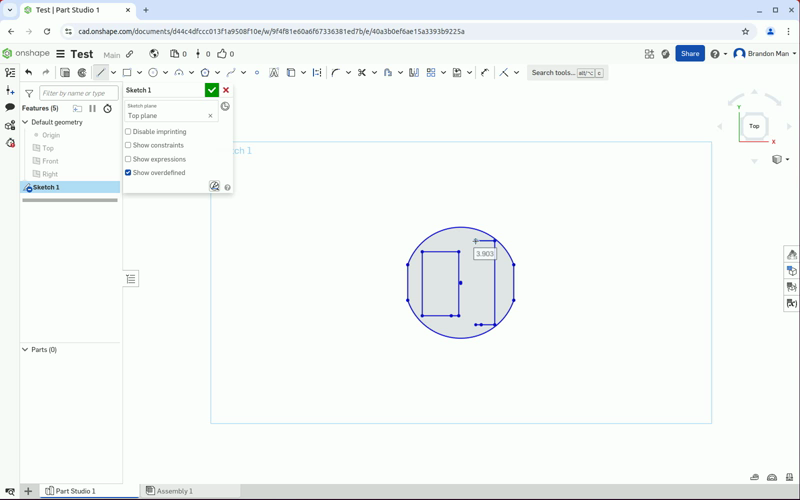
mouse_move(475, 324)
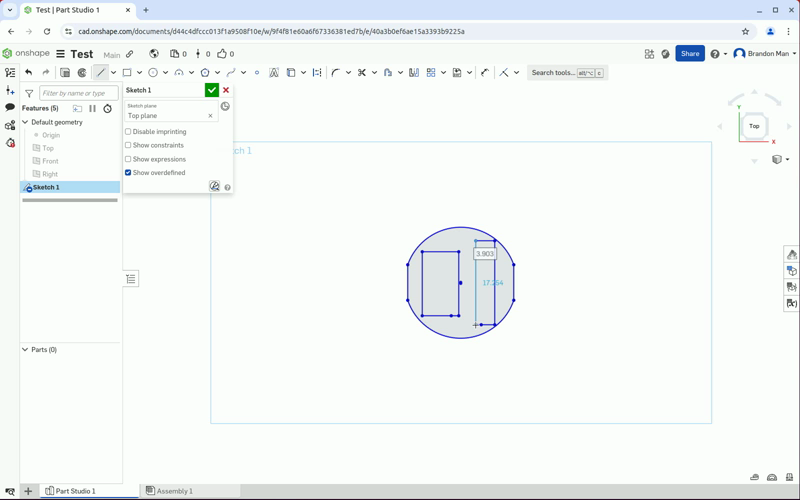
key_up(shift)
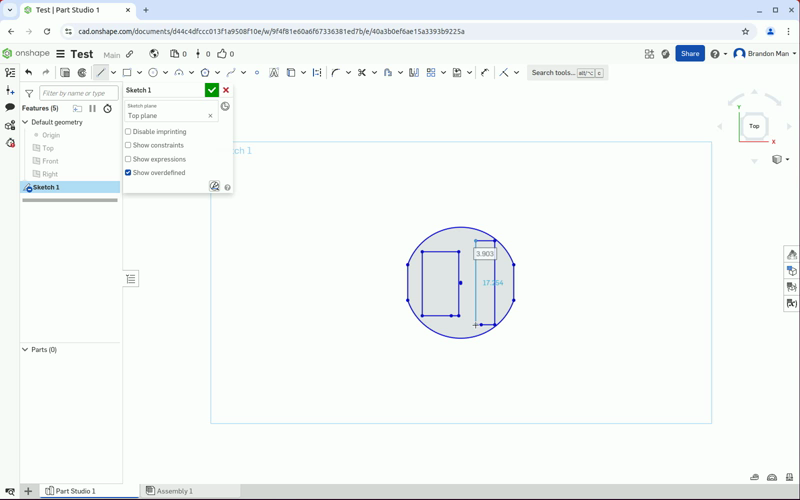
click(475, 324)
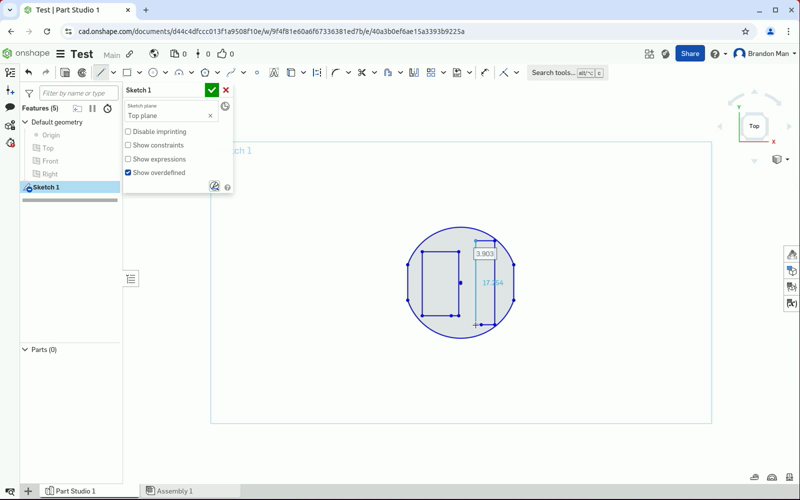
key(esc)
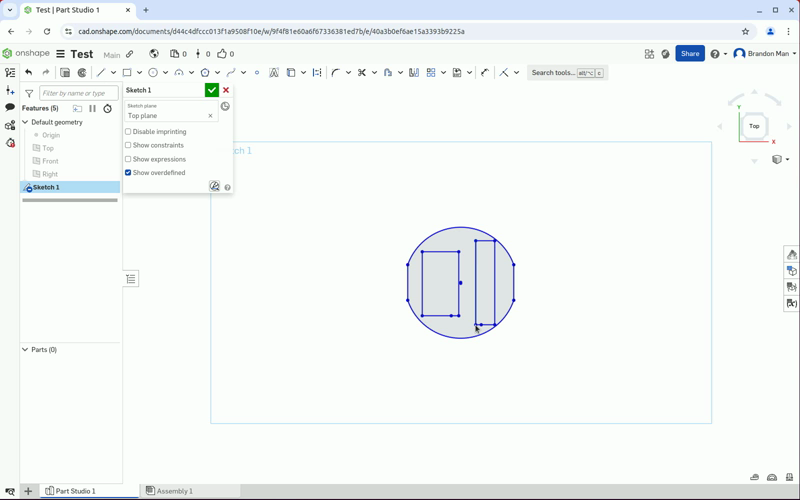
mouse_move(471, 252)
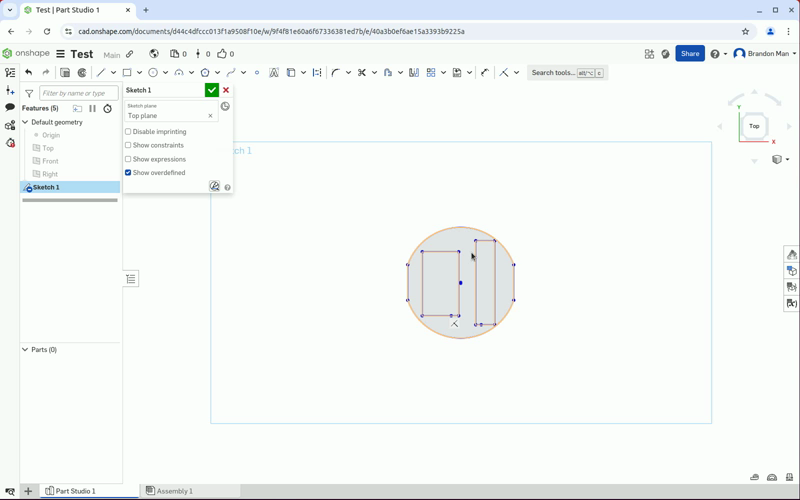
click(471, 252)
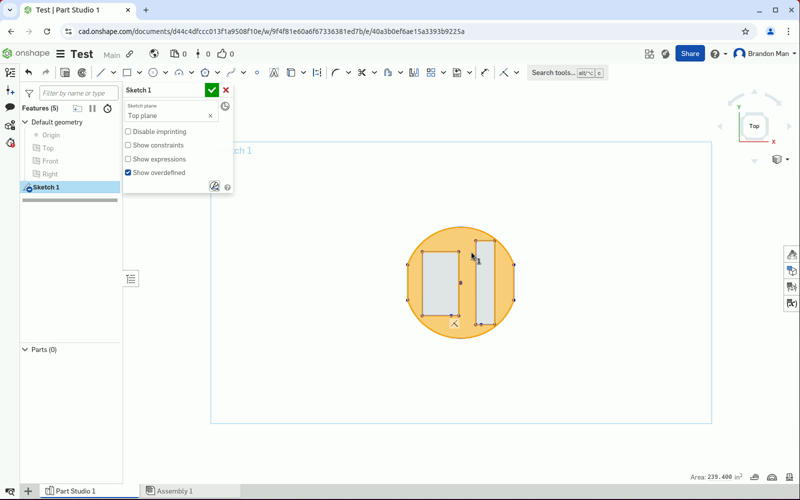
mouse_move(73, 352)
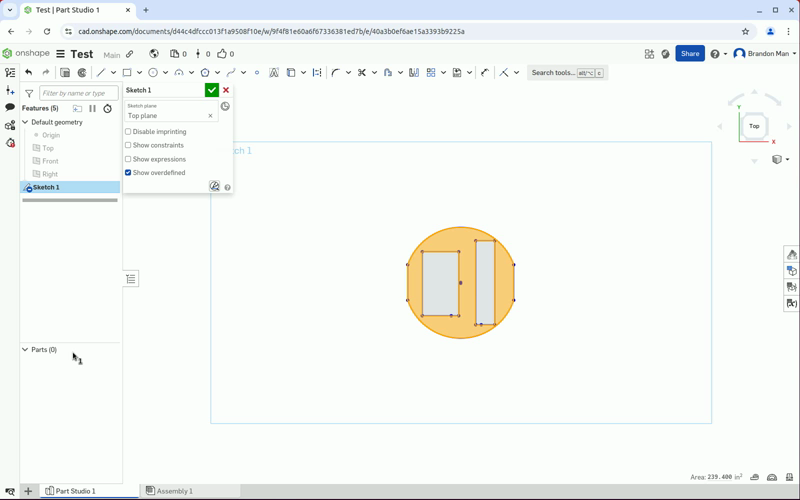
key(shift+y)
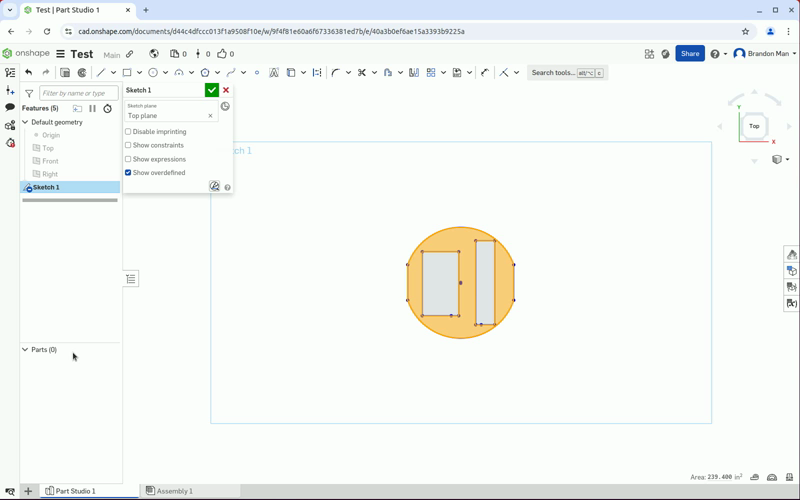
key(shift+e)
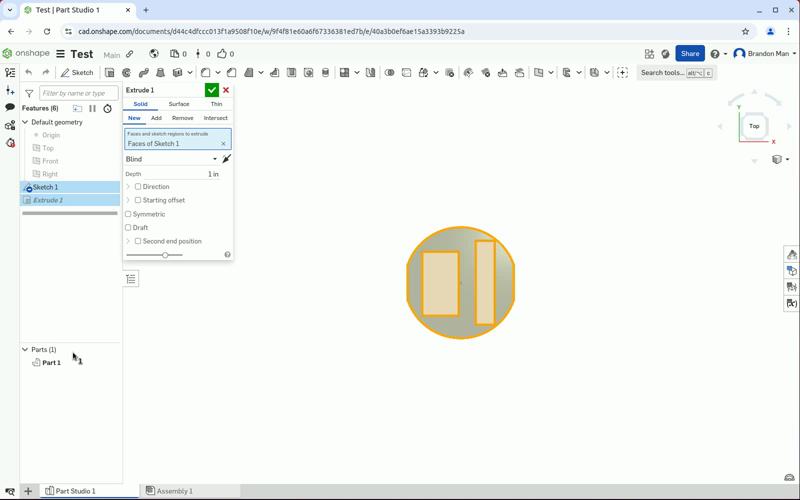
mouse_move(143, 106)
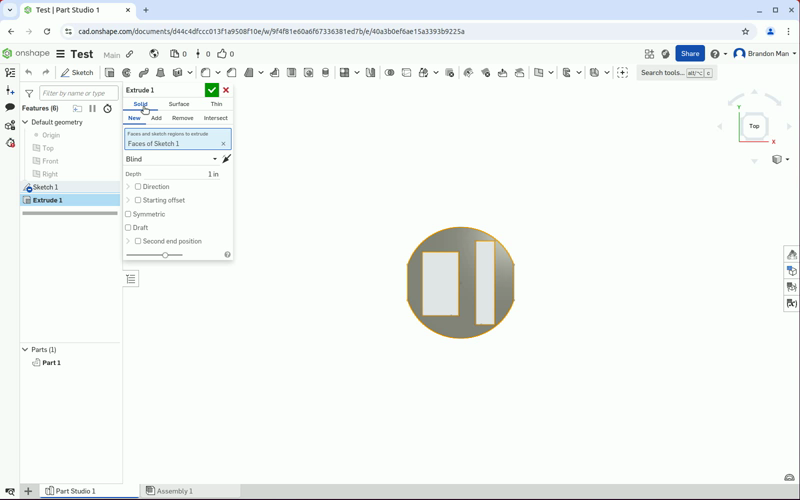
click(143, 106)
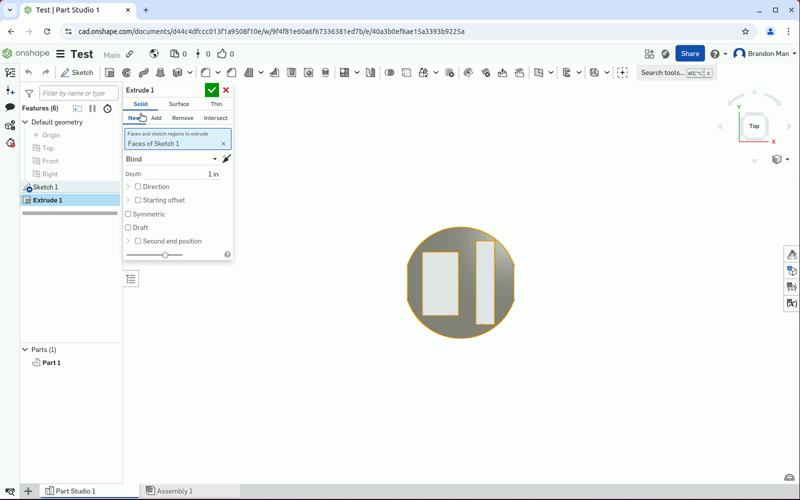
mouse_move(137, 120)
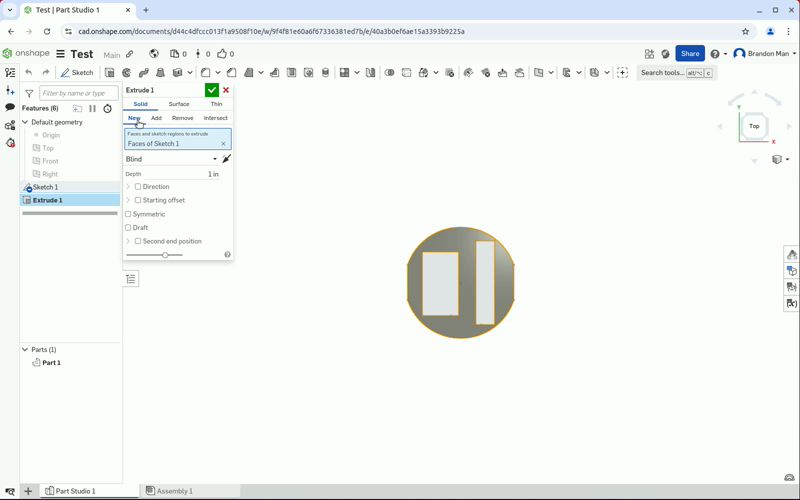
click(137, 120)
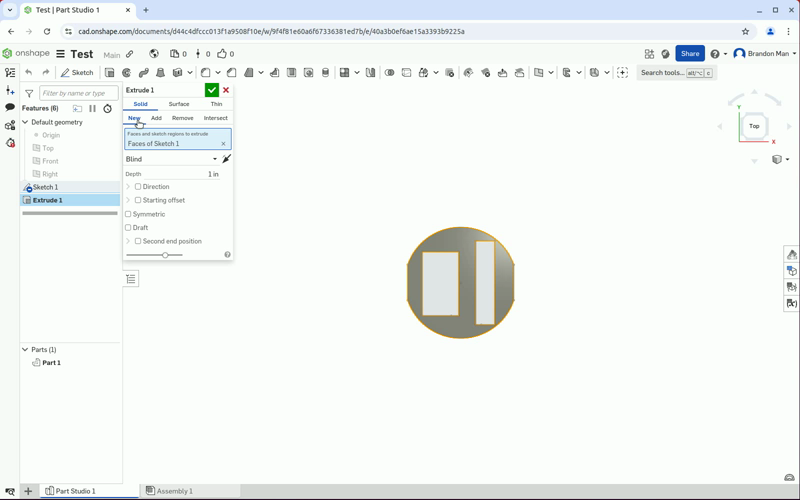
key(tab, 4)
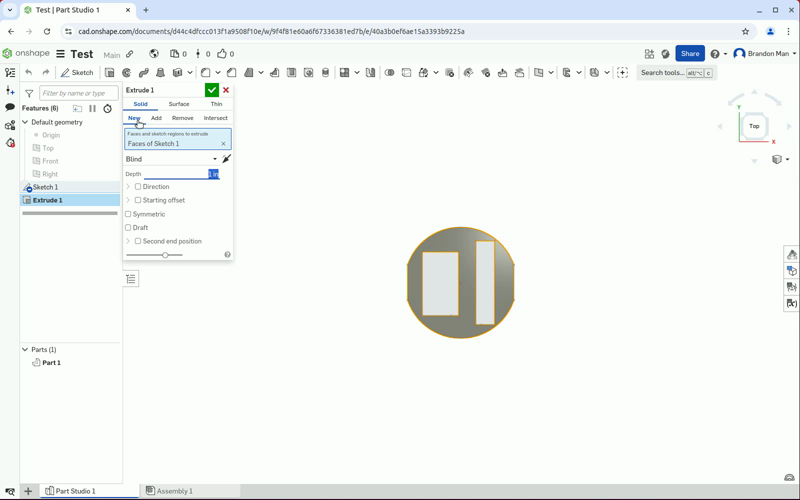
text(23.108)
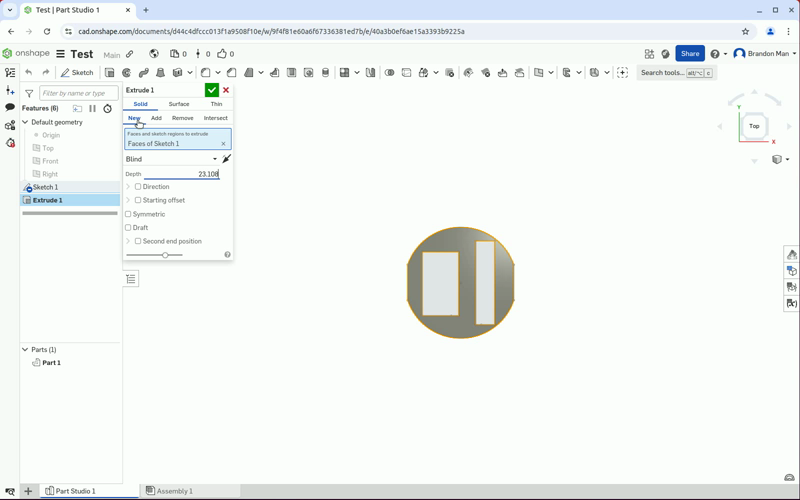
key(enter)
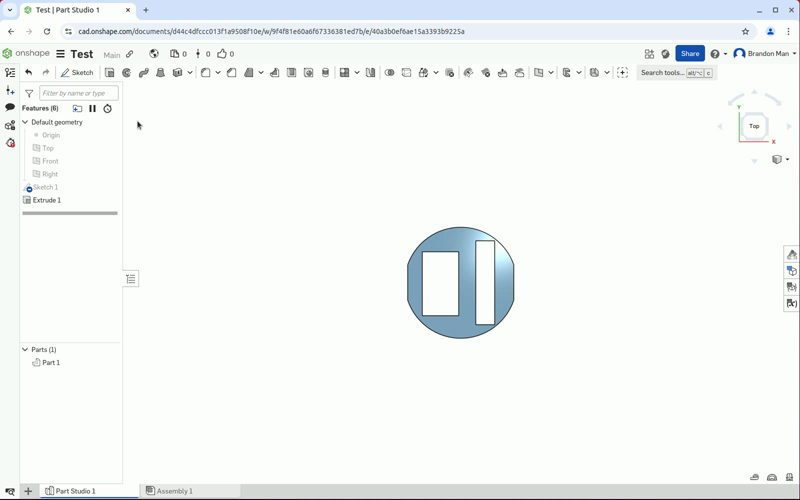
key(shift+h)
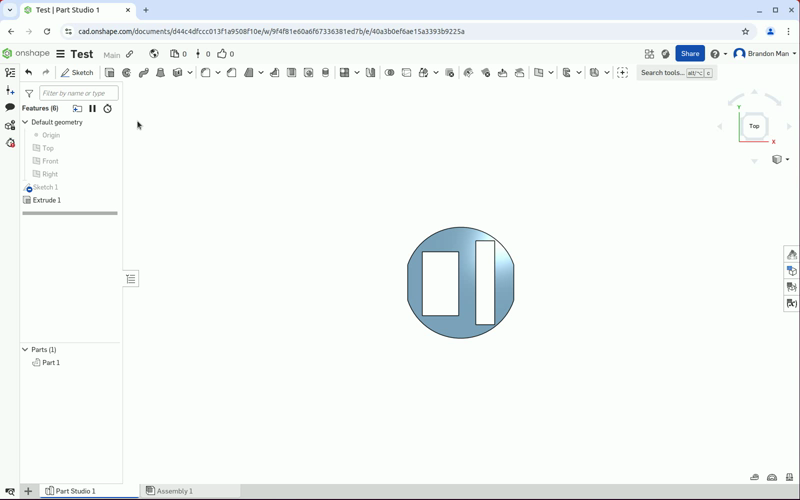
key(shift+h)
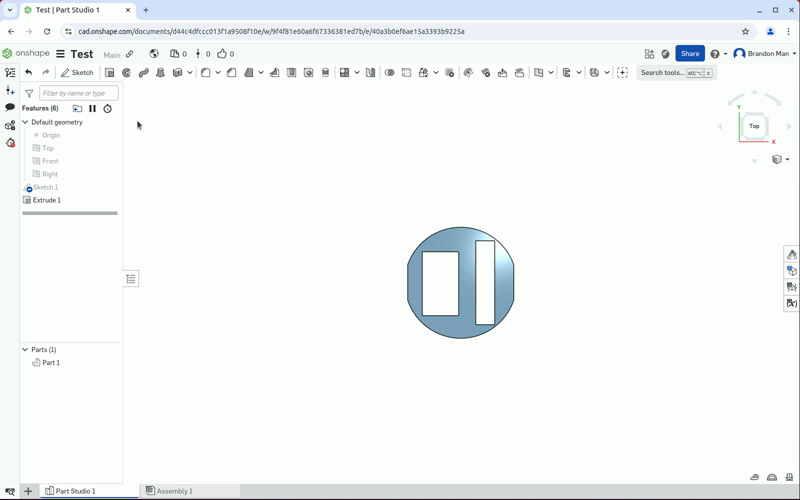
mouse_move(73, 189)
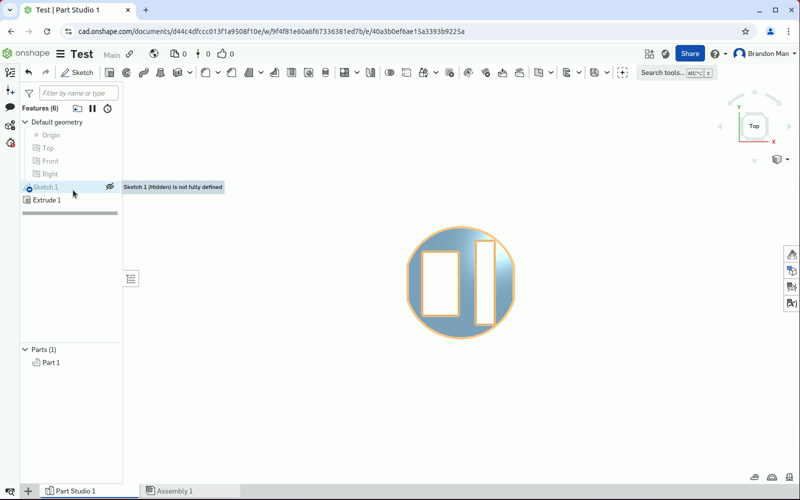
click(73, 189)
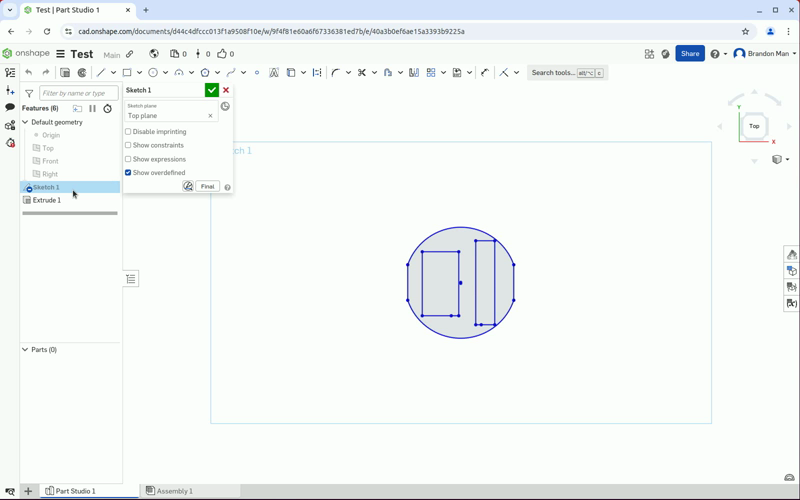
mouse_move(229, 92)
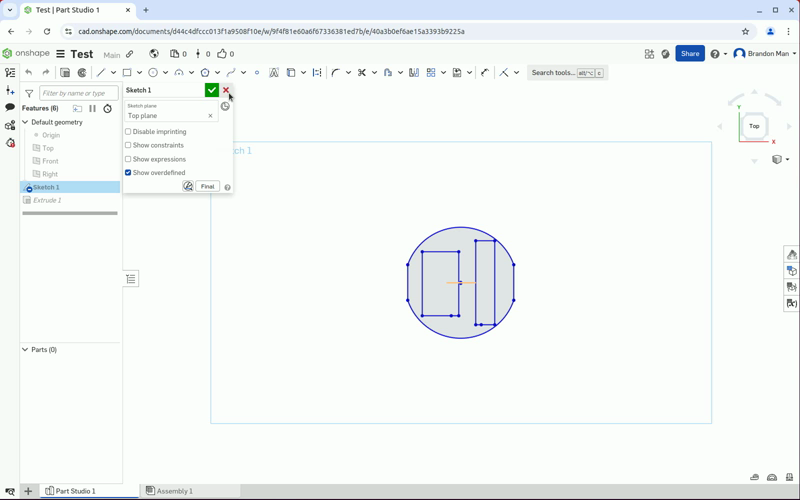
click(229, 92)
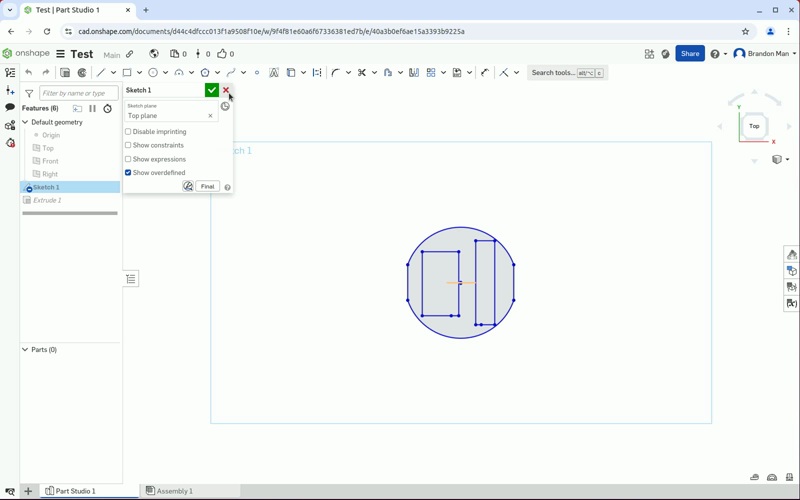
key(shift+s)
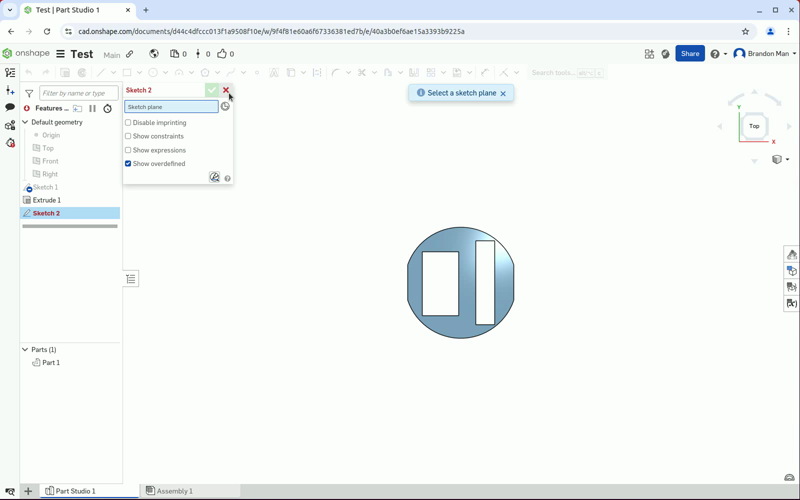
mouse_move(73, 150)
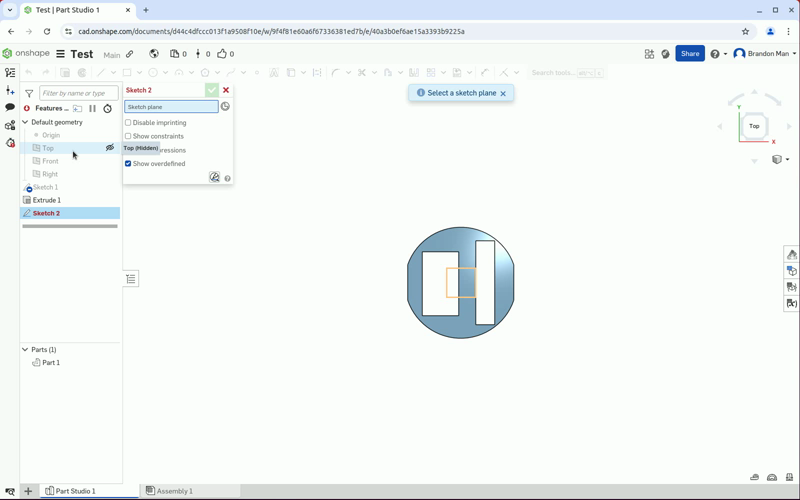
click(73, 150)
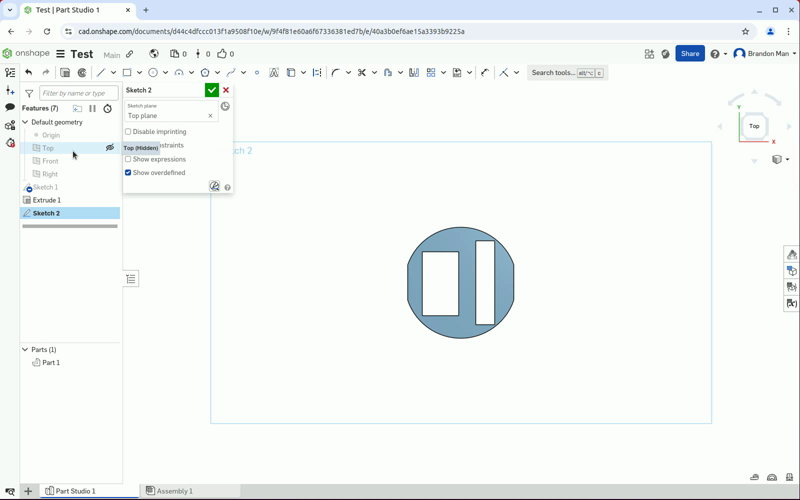
mouse_move(73, 352)
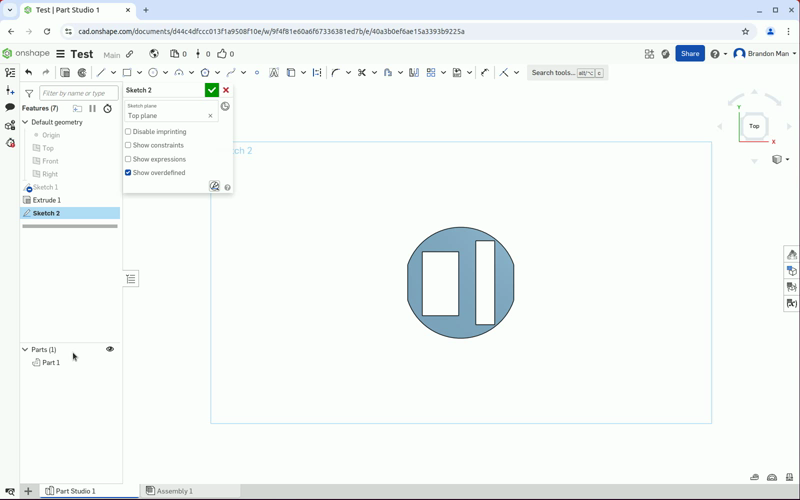
key(y)
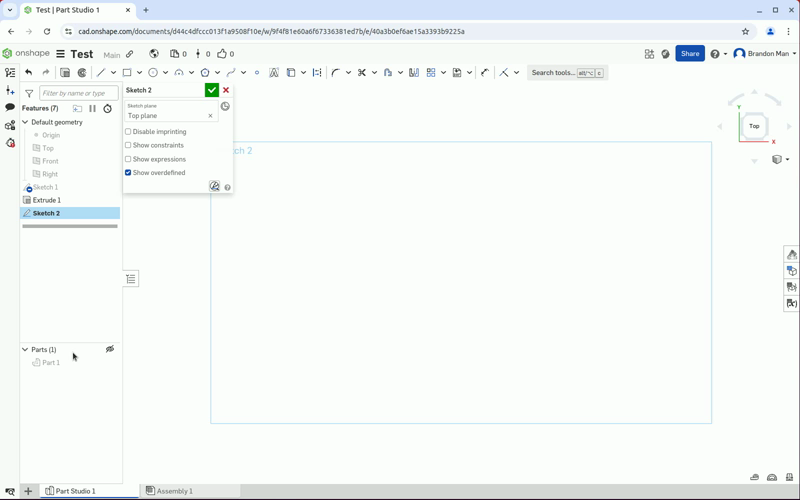
key(l)
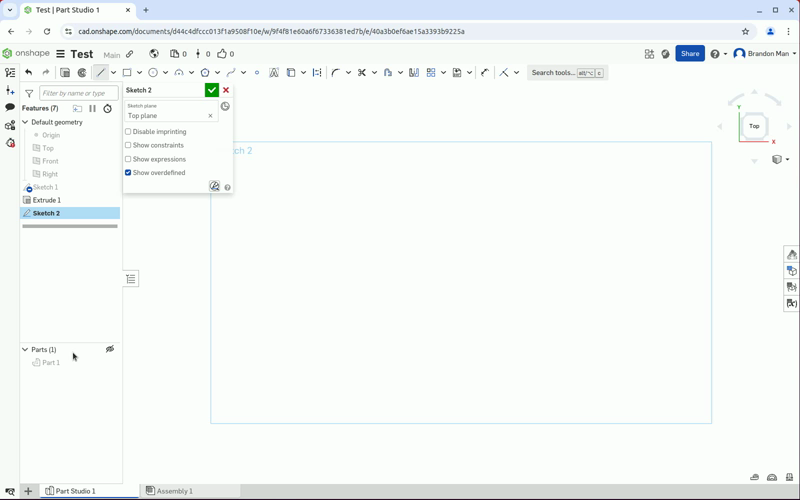
key_down(shift)
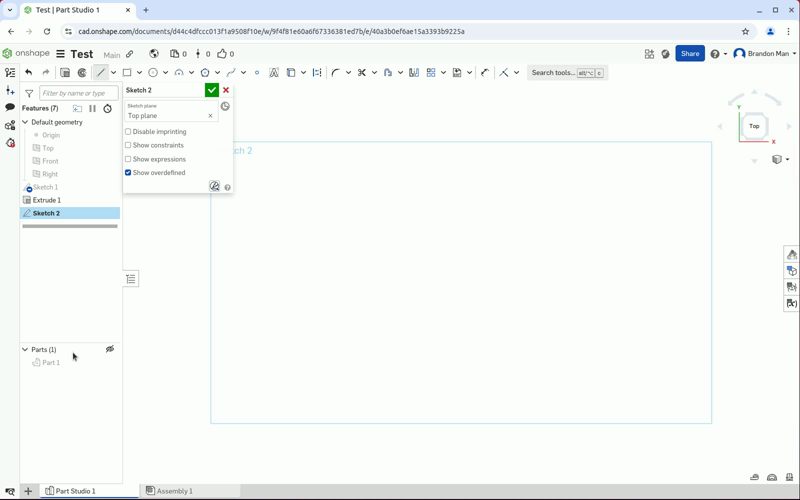
mouse_move(377, 300)
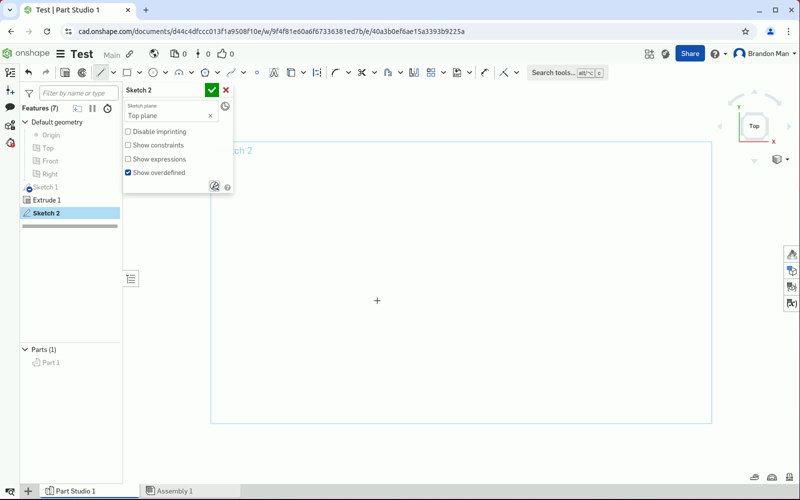
click(377, 300)
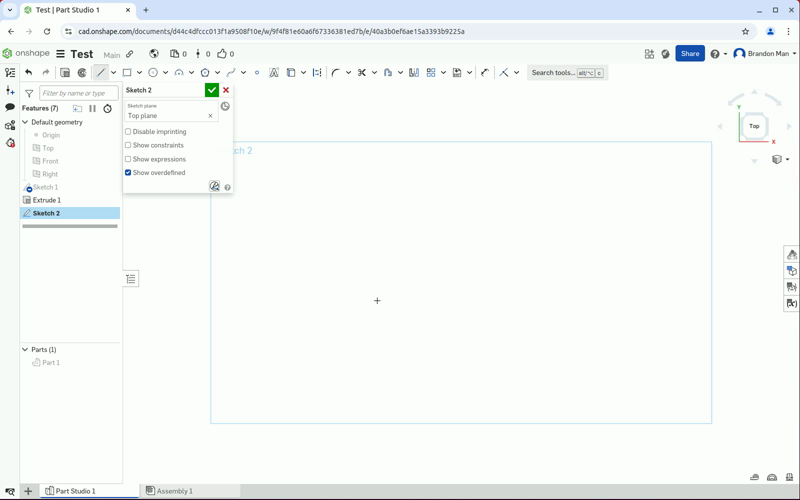
key_up(shift)
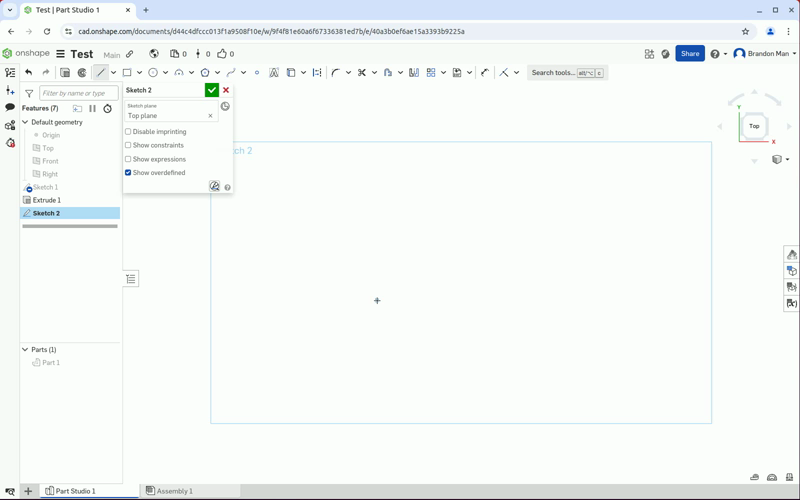
key_down(shift)
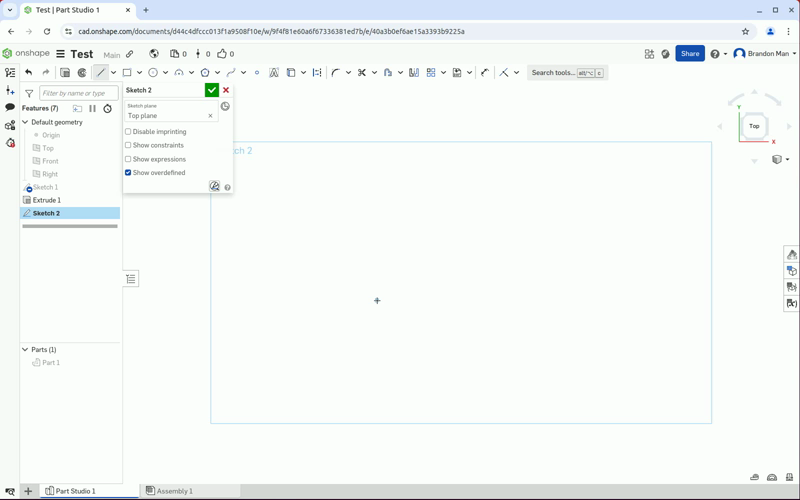
mouse_move(407, 300)
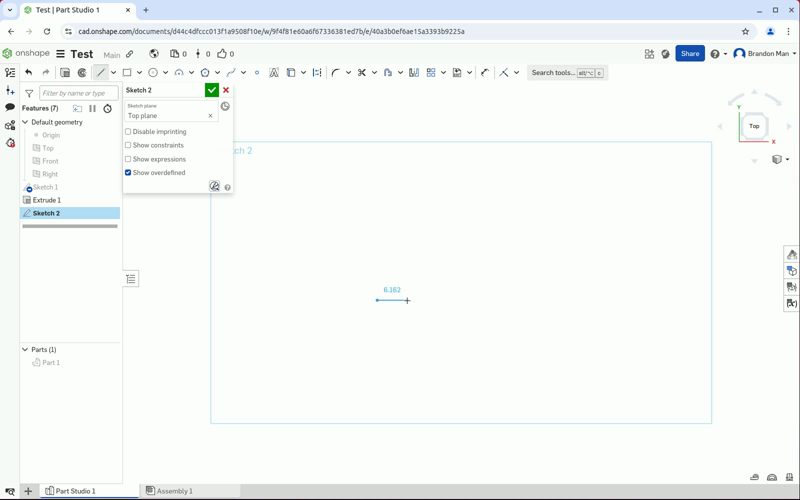
mouse_move(408, 300)
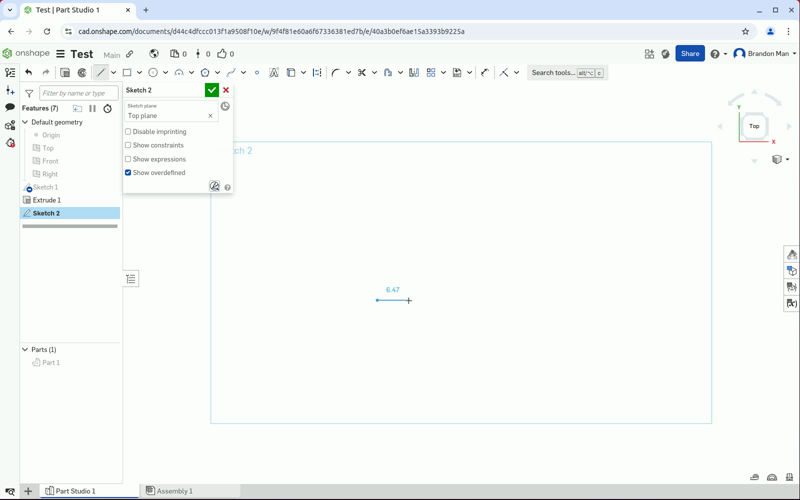
click(408, 300)
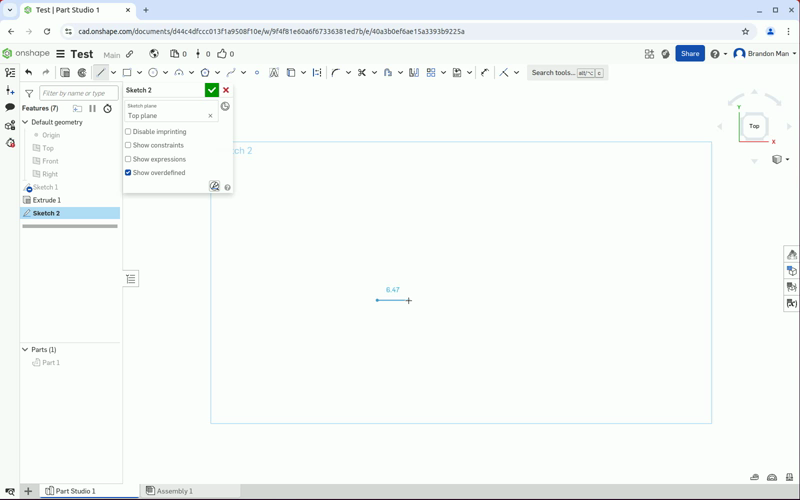
key_up(shift)
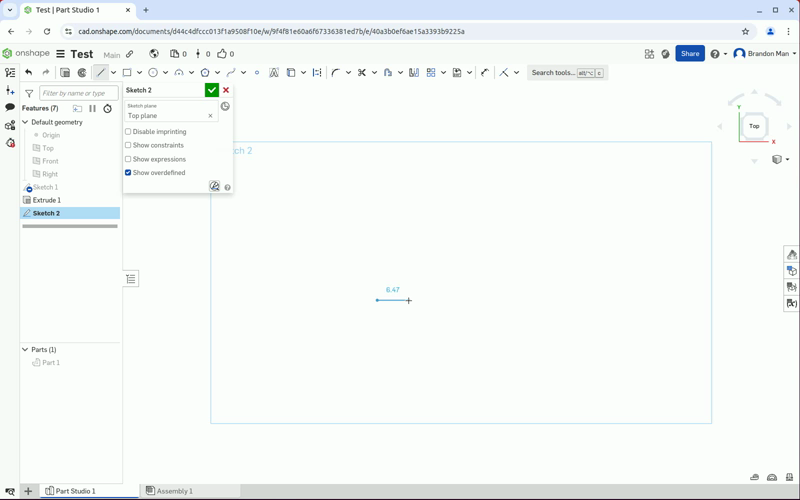
key_down(shift)
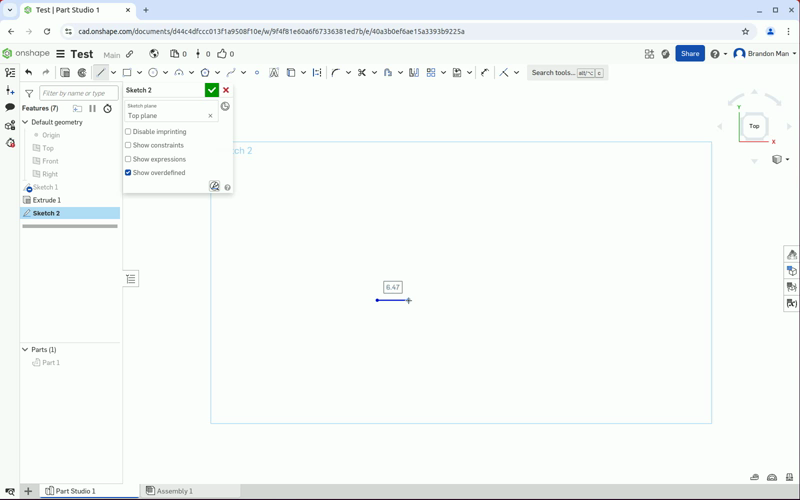
mouse_move(438, 300)
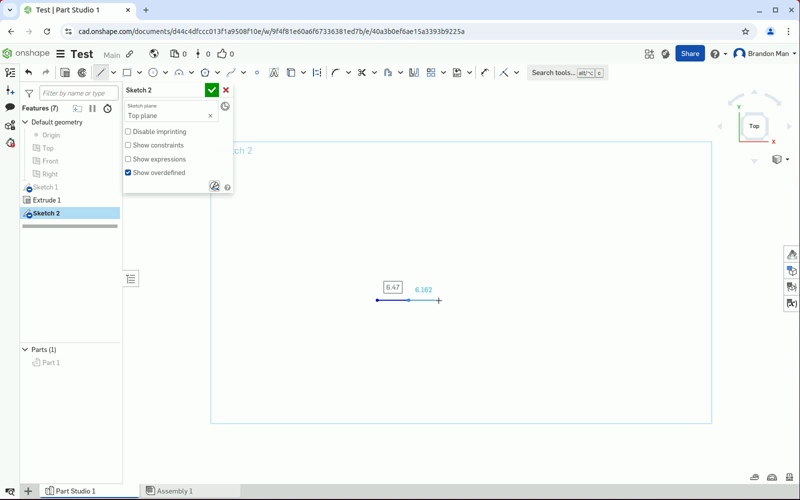
mouse_move(408, 264)
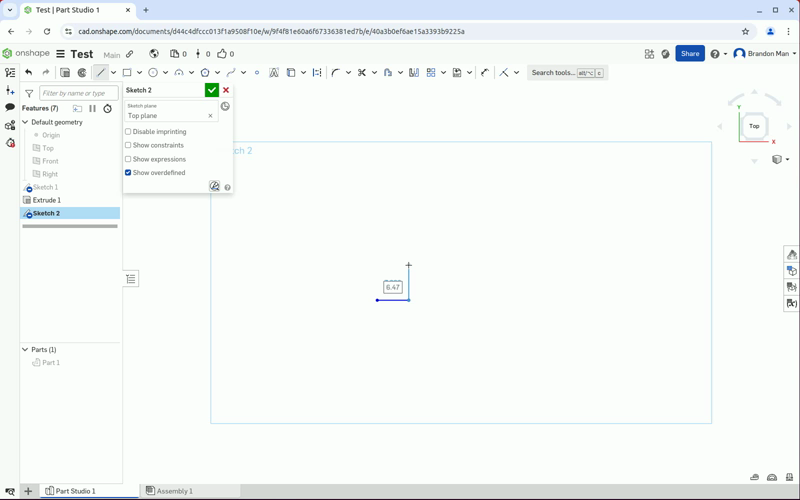
click(408, 264)
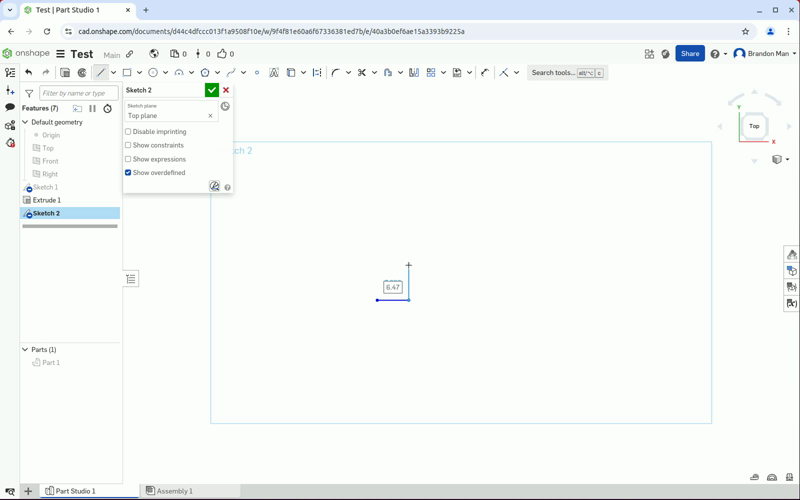
key_up(shift)
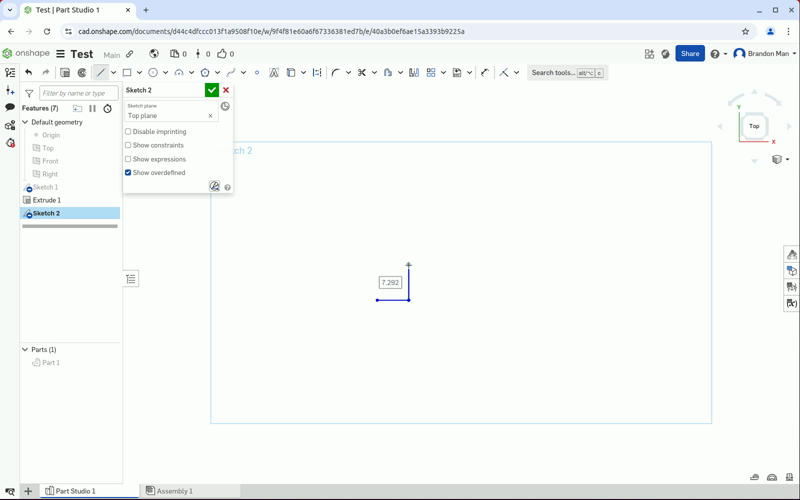
key_down(shift)
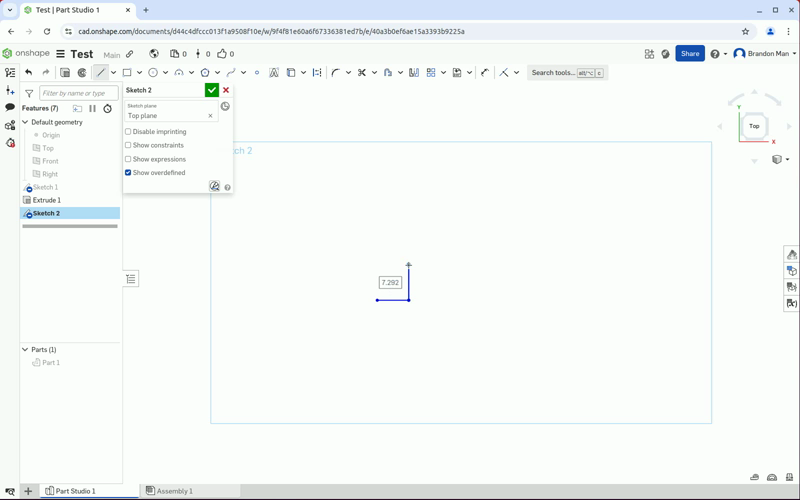
mouse_move(438, 264)
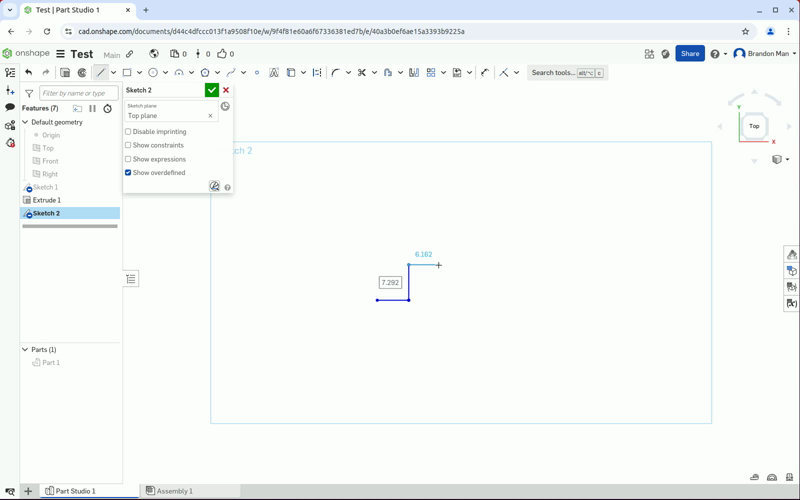
mouse_move(377, 264)
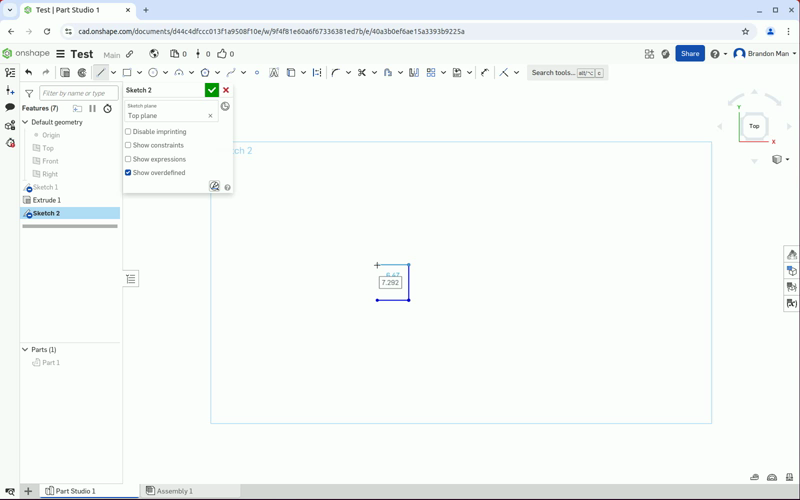
click(377, 264)
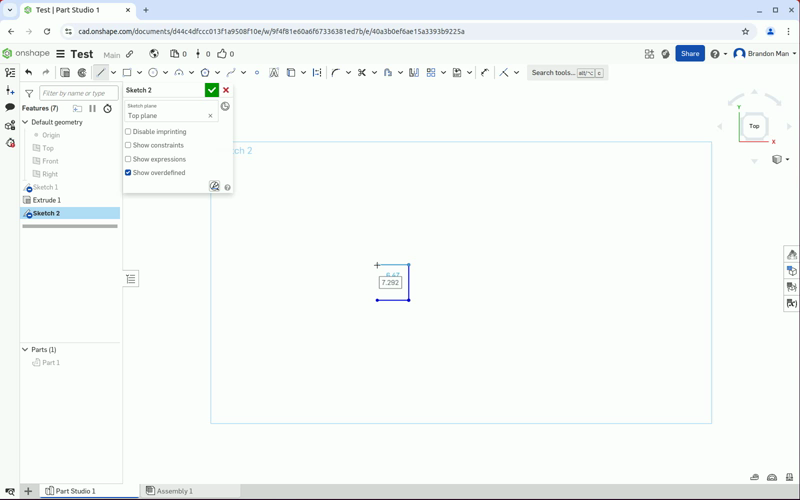
key_up(shift)
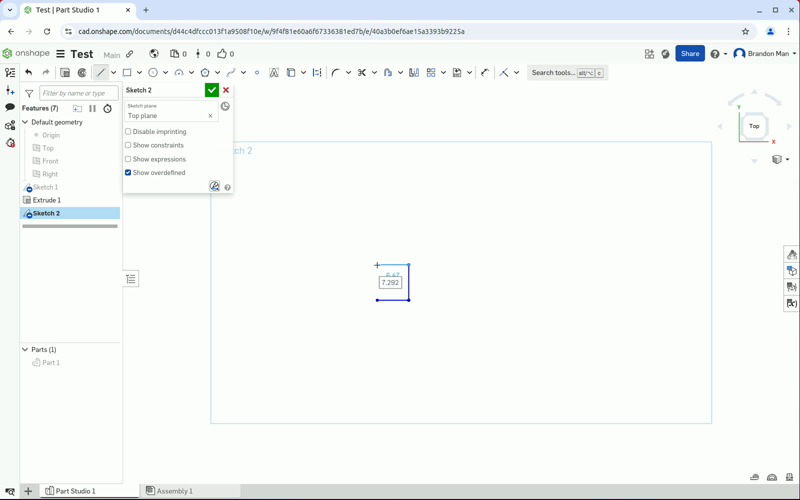
mouse_move(407, 264)
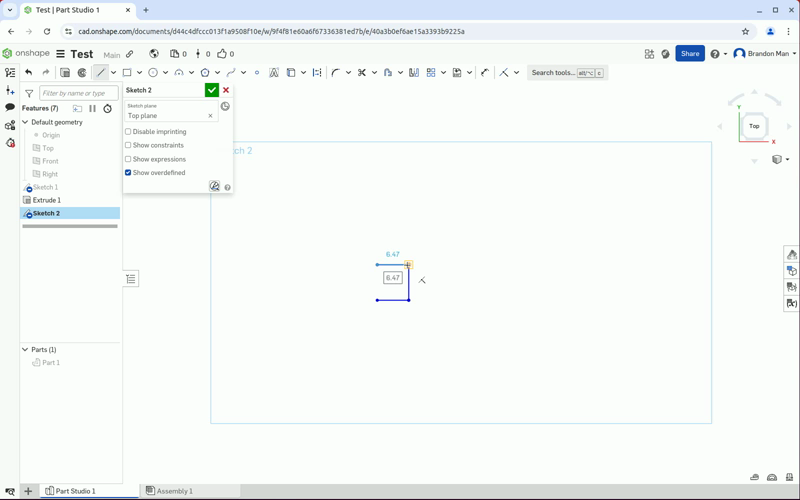
key_down(shift)
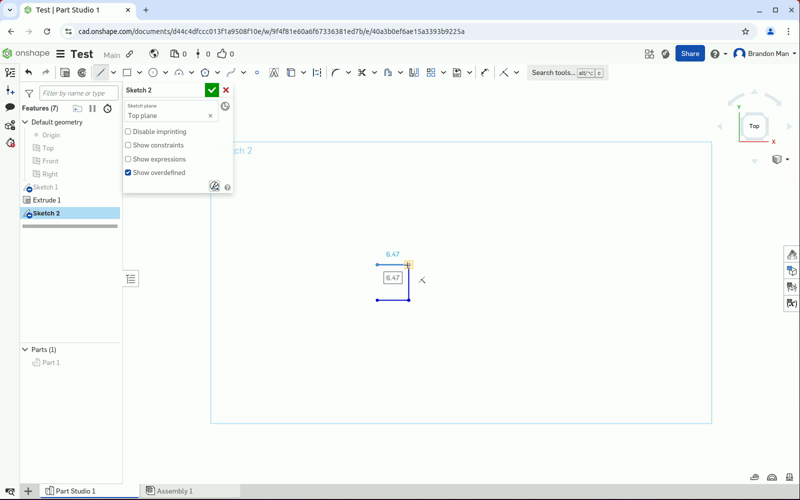
mouse_move(377, 300)
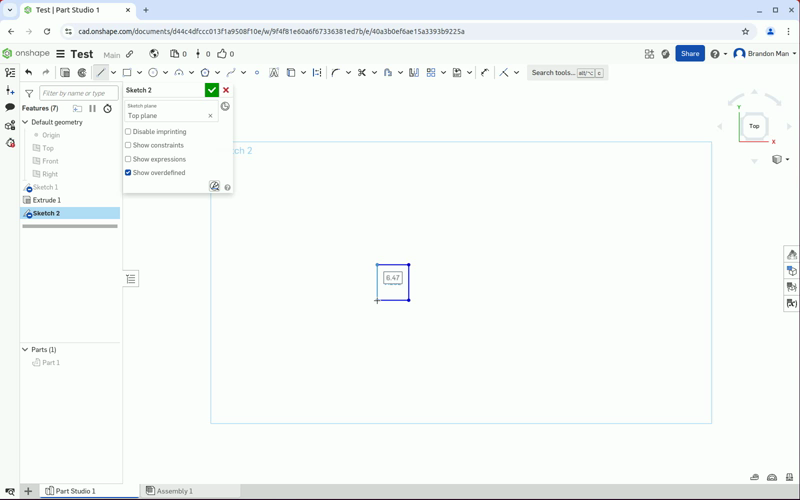
key_up(shift)
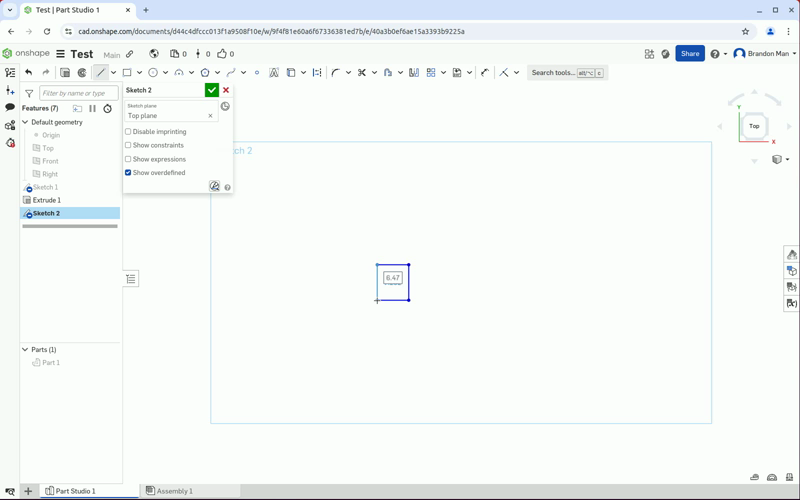
click(377, 300)
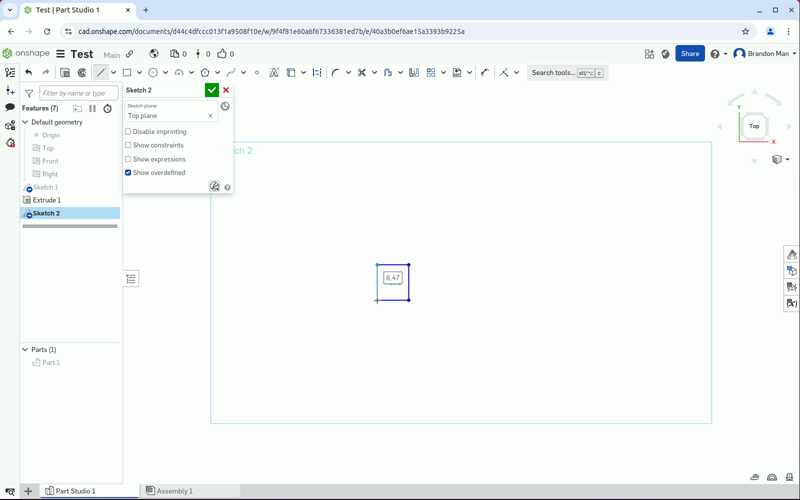
key(esc)
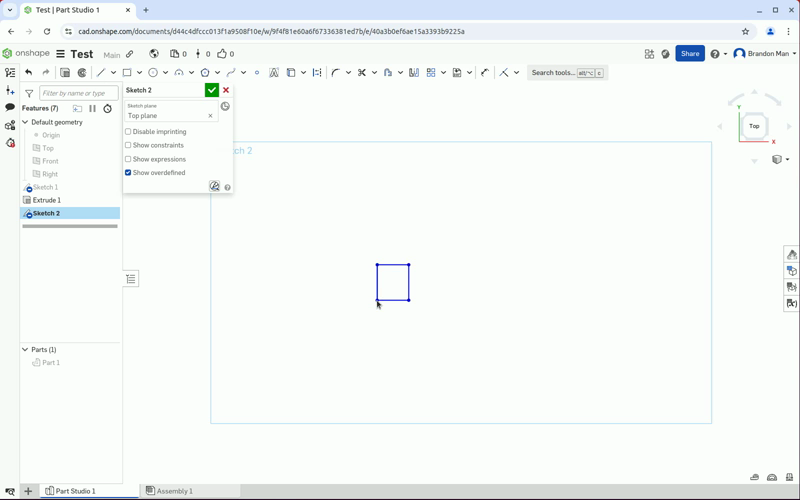
mouse_move(390, 293)
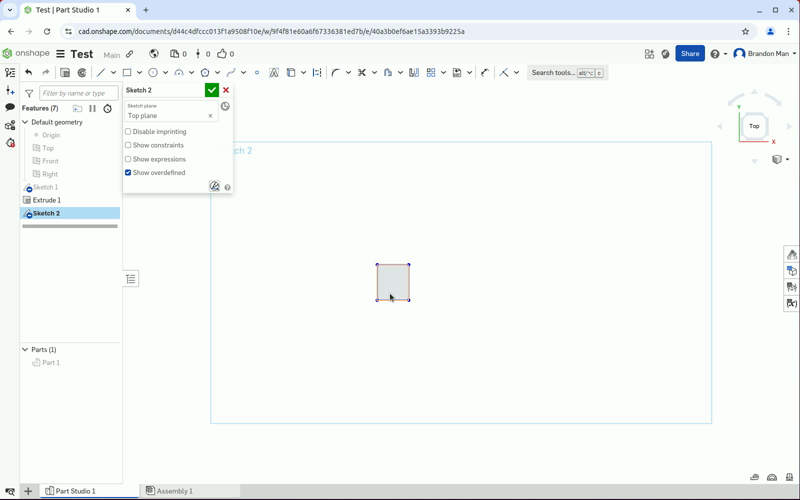
scroll(6)
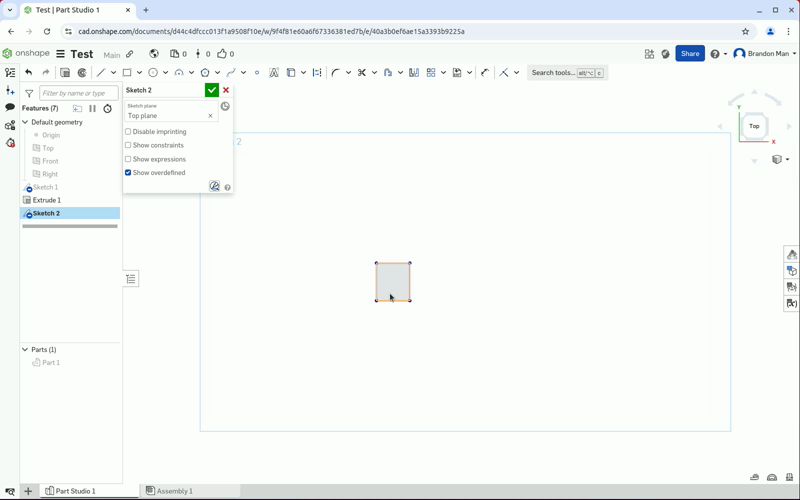
scroll(6)
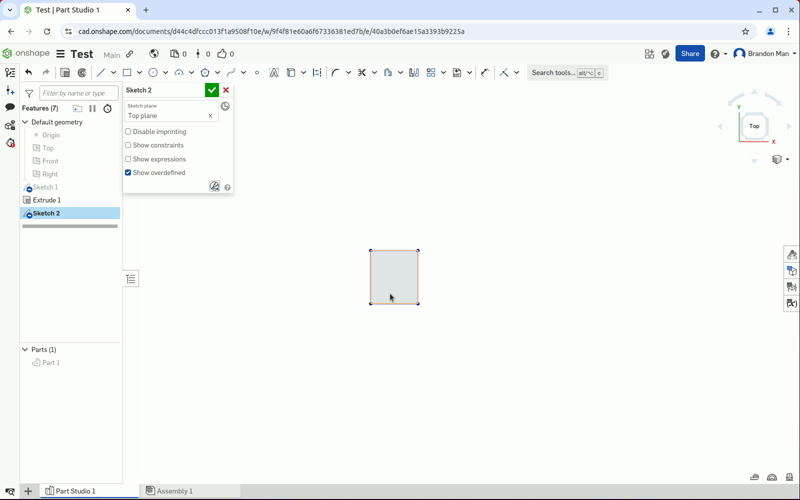
scroll(6)
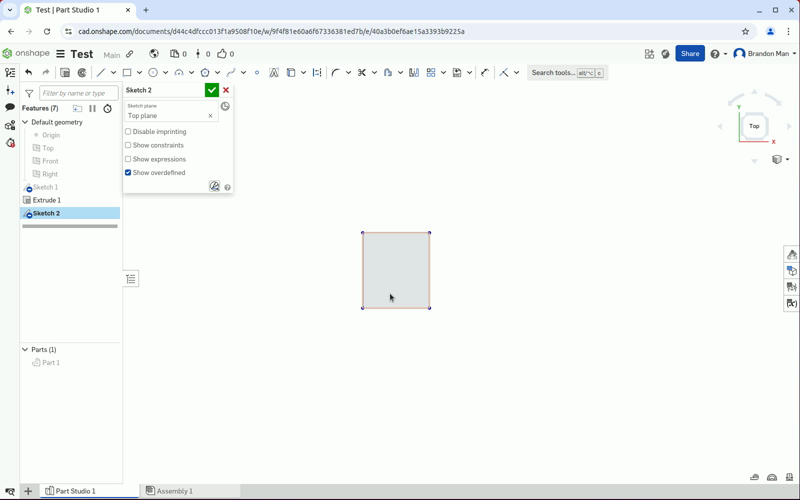
scroll(6)
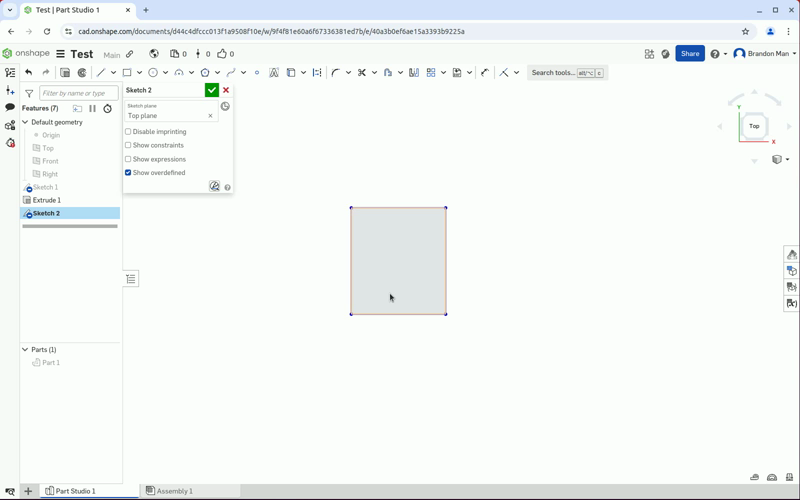
scroll(6)
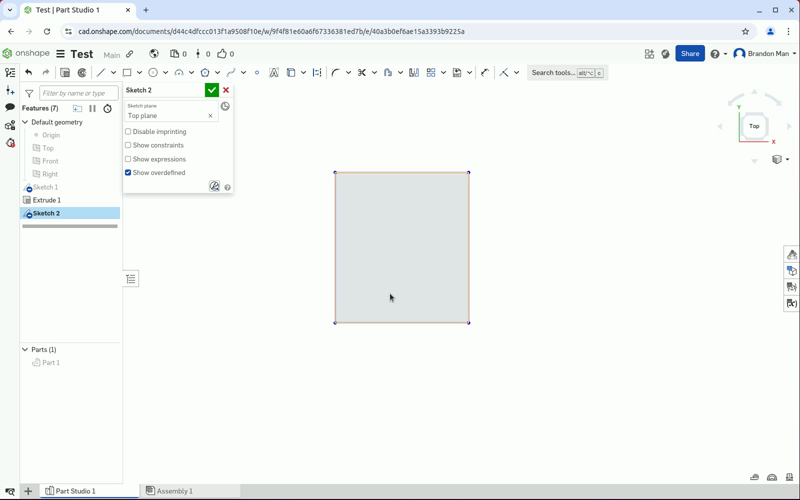
scroll(6)
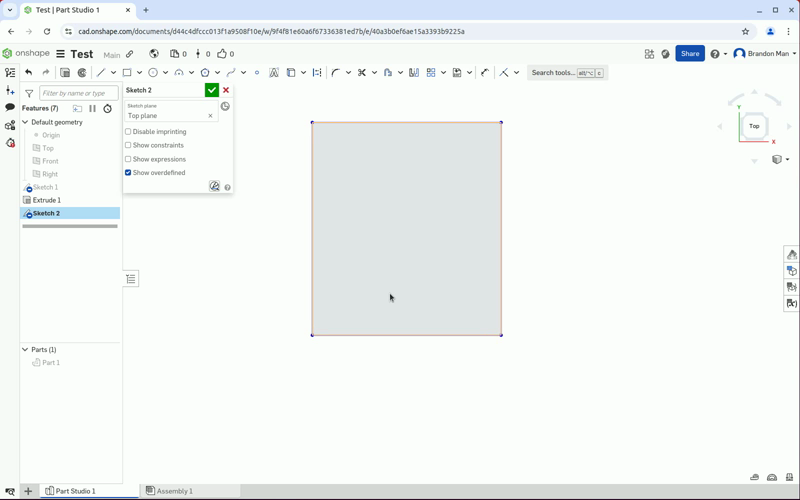
scroll(6)
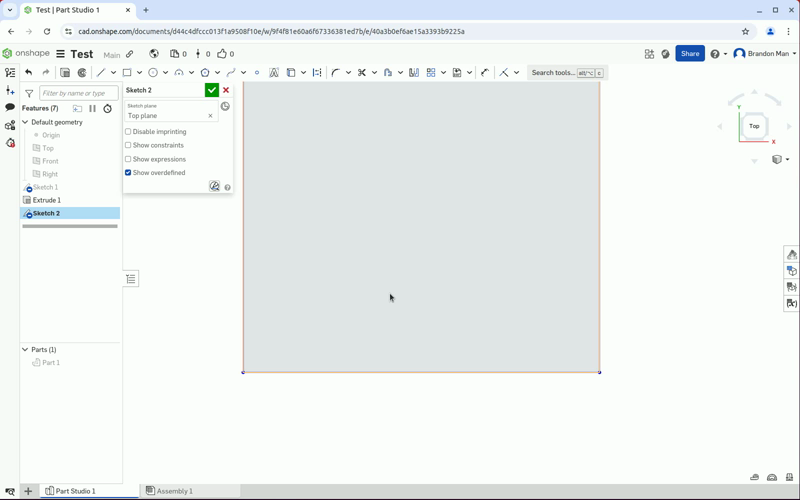
click(390, 293)
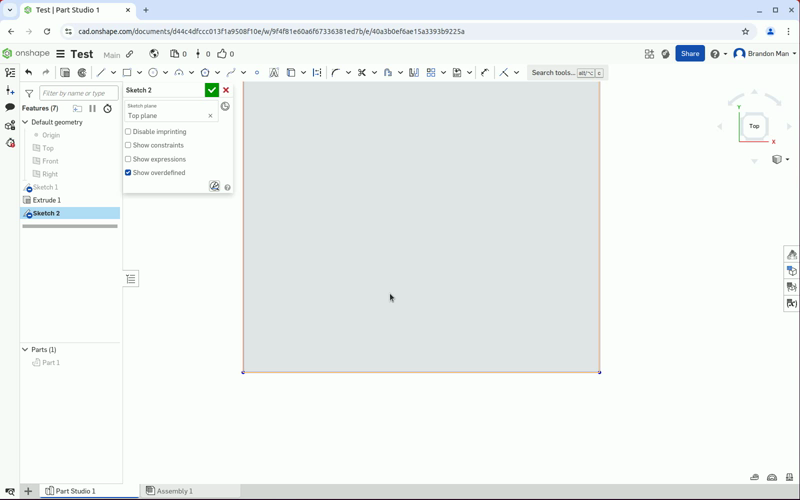
scroll(-6)
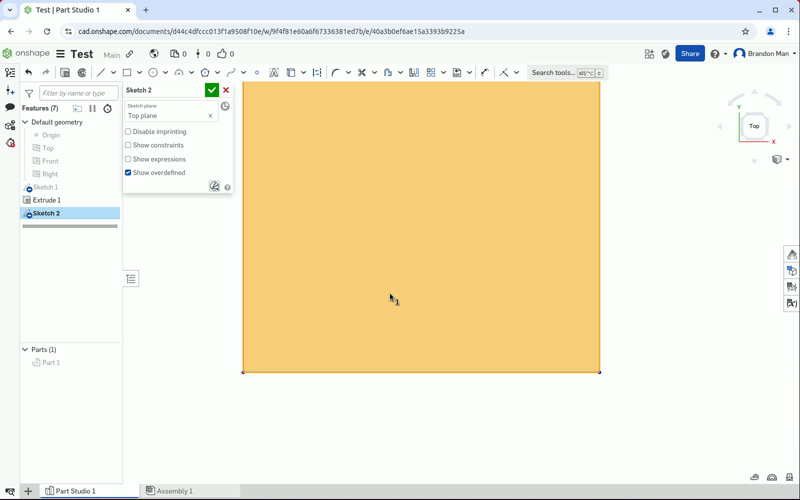
scroll(-6)
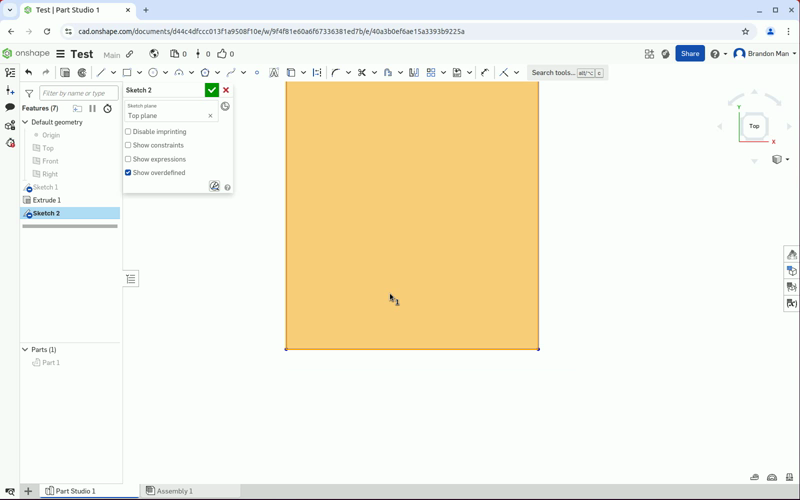
scroll(-6)
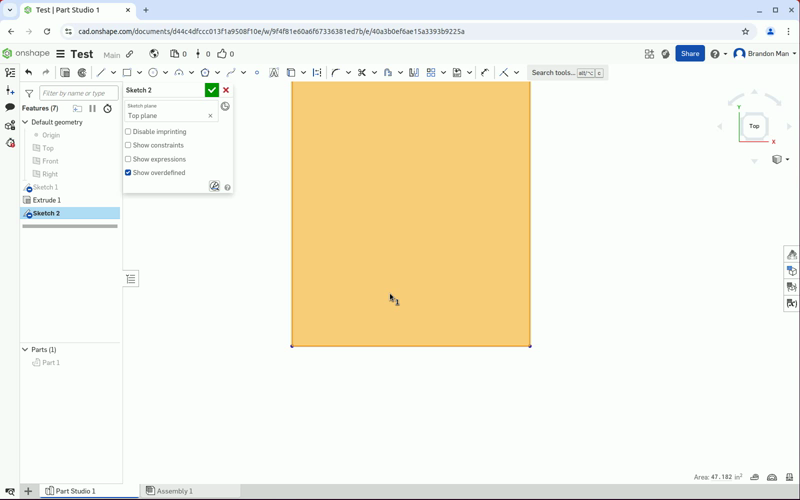
scroll(-6)
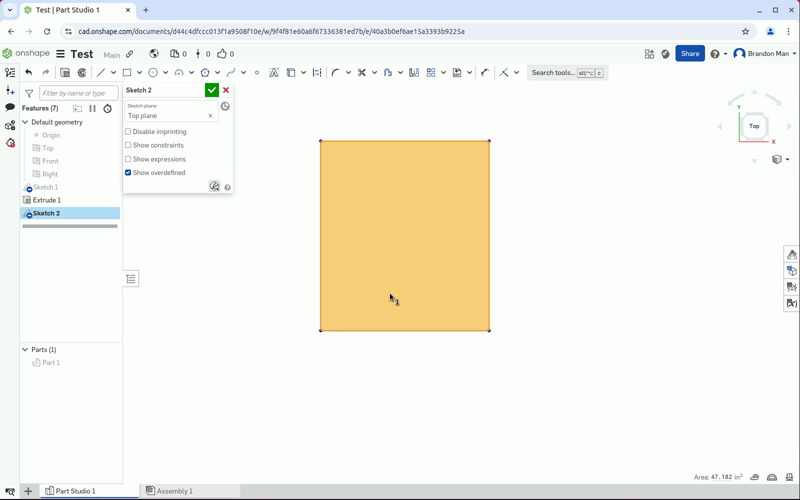
scroll(-6)
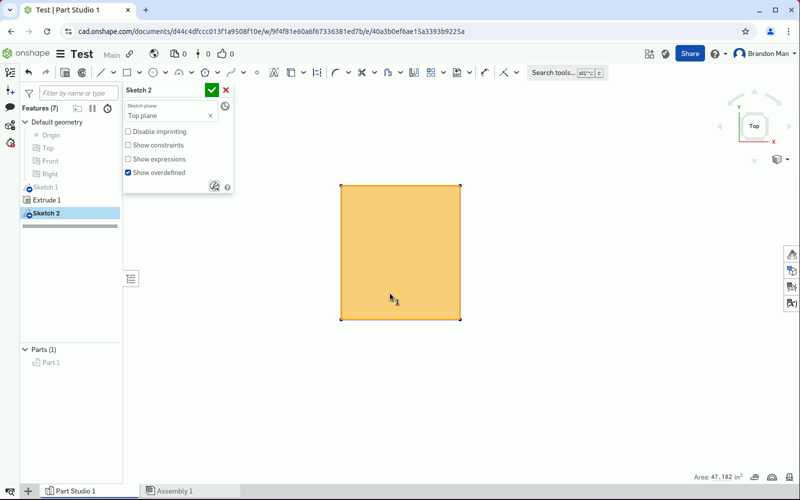
scroll(-6)
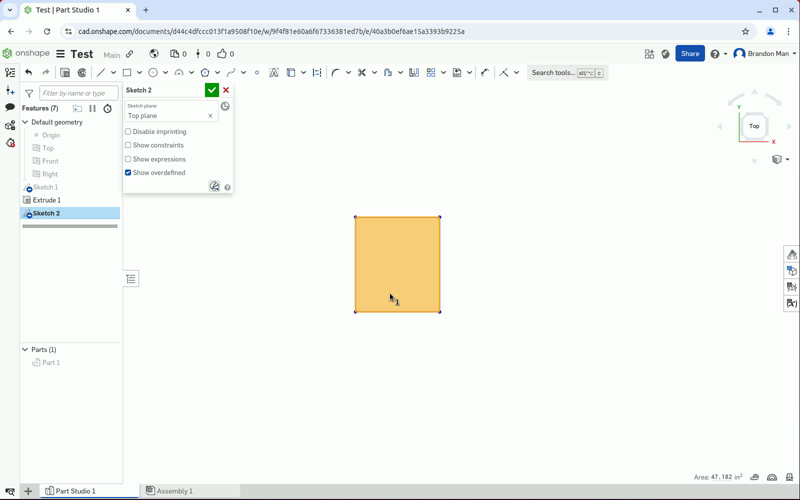
scroll(-6)
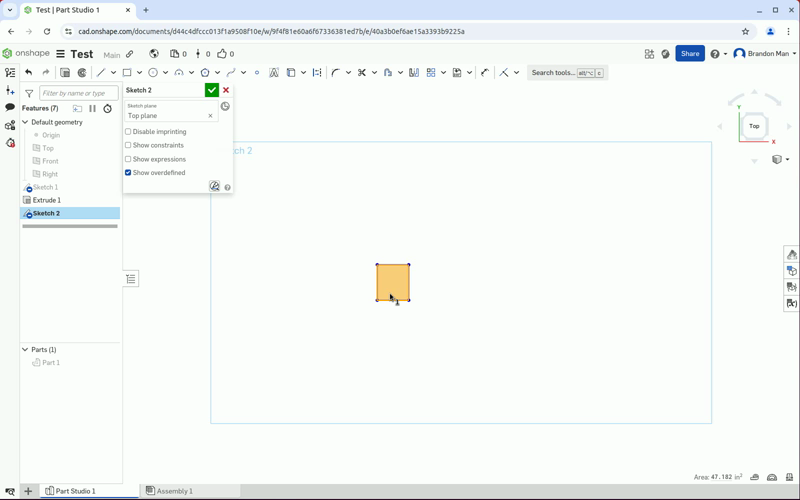
mouse_move(73, 352)
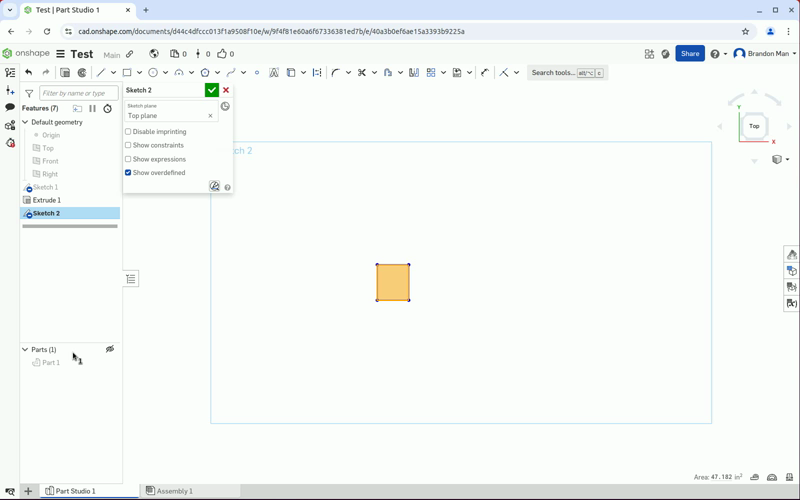
key(shift+y)
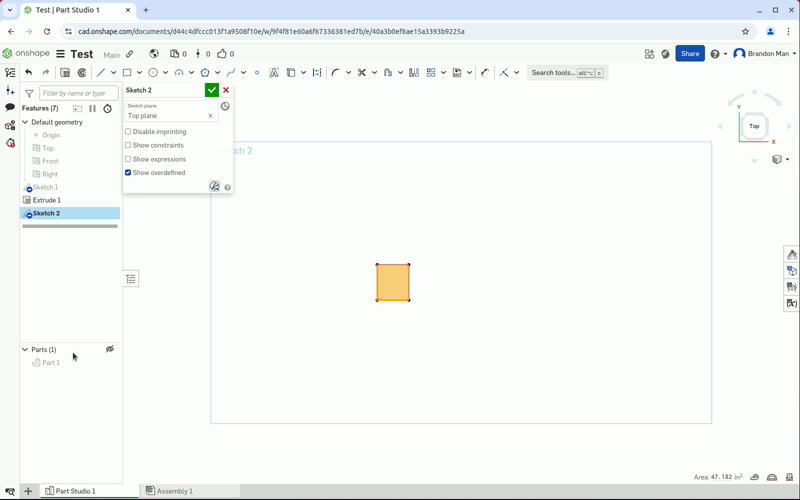
key(shift+e)
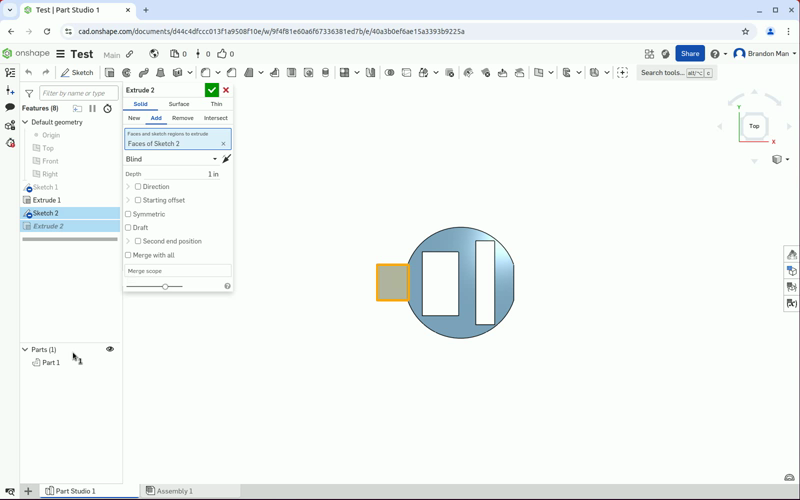
mouse_move(143, 106)
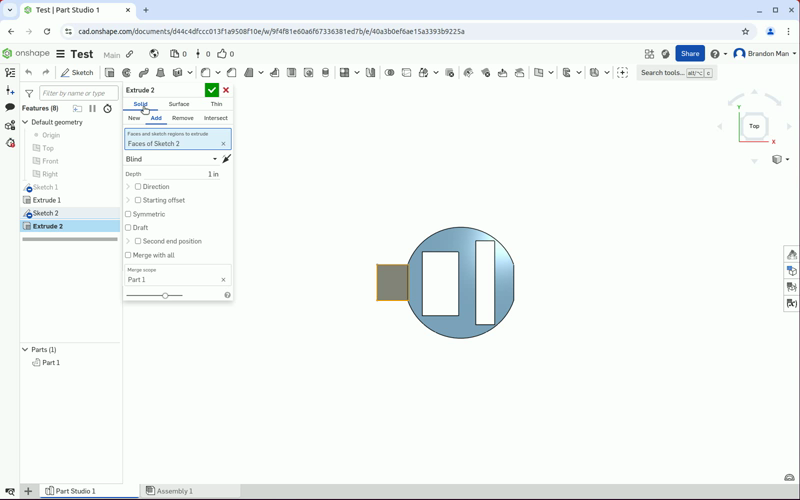
click(143, 106)
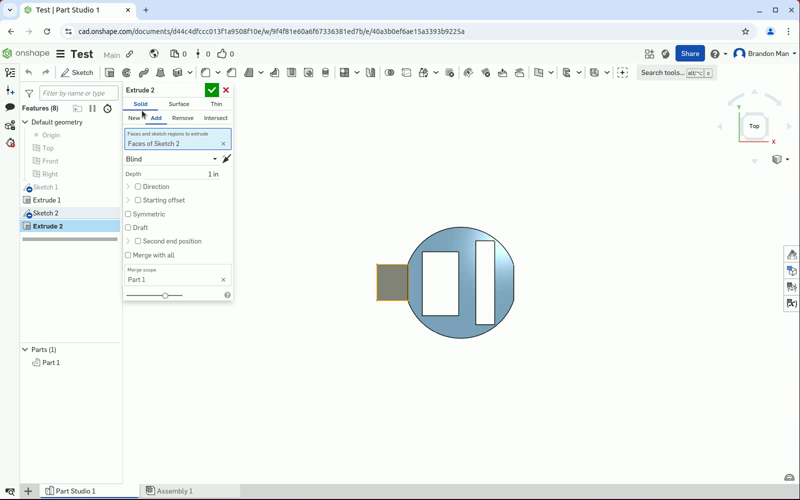
mouse_move(137, 120)
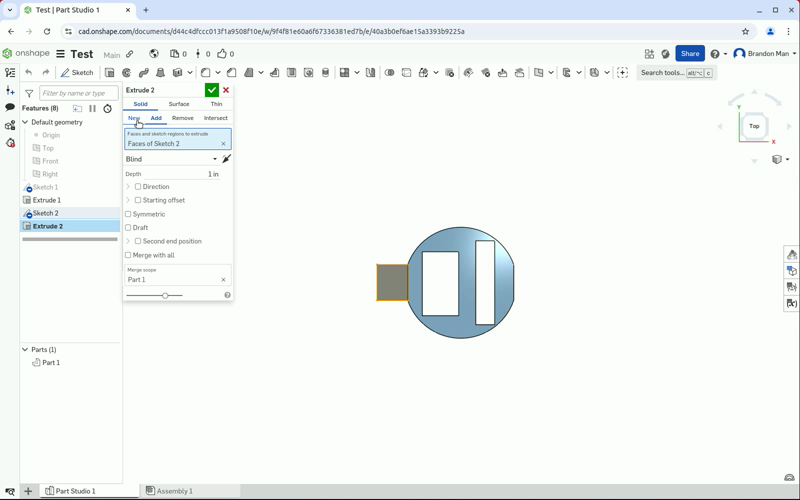
click(137, 120)
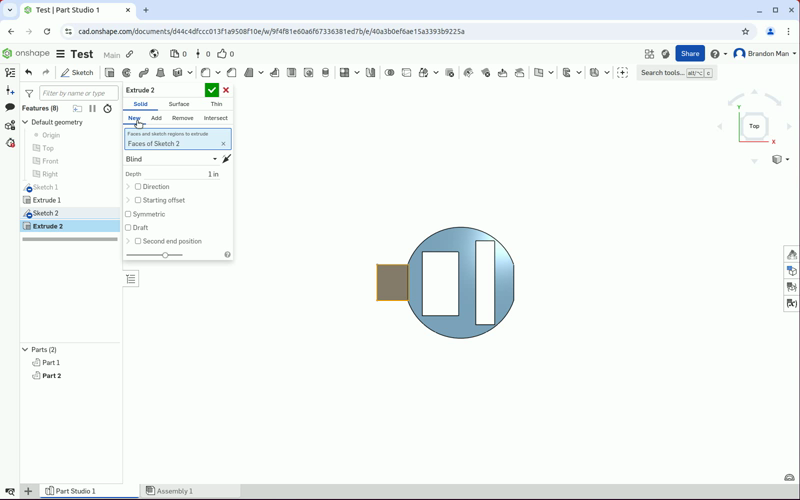
key(tab, 4)
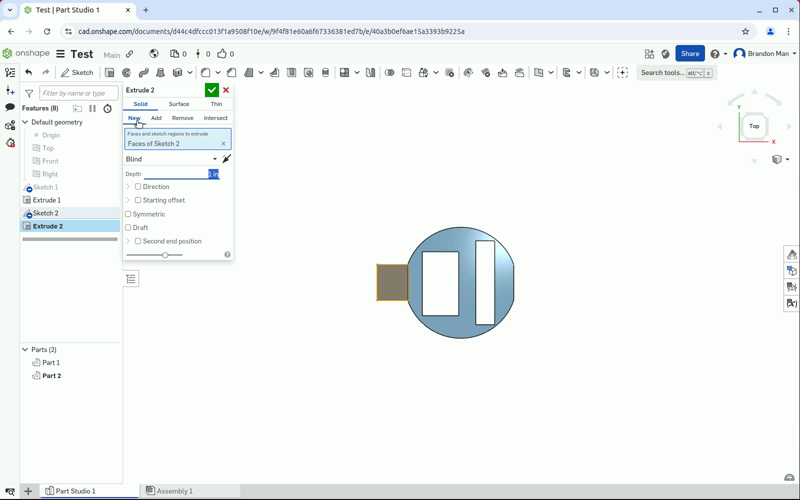
text(23.108)
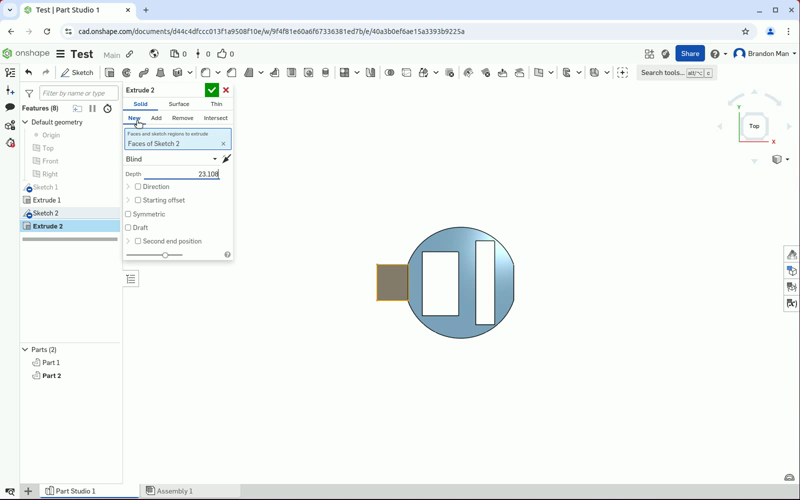
key(enter)
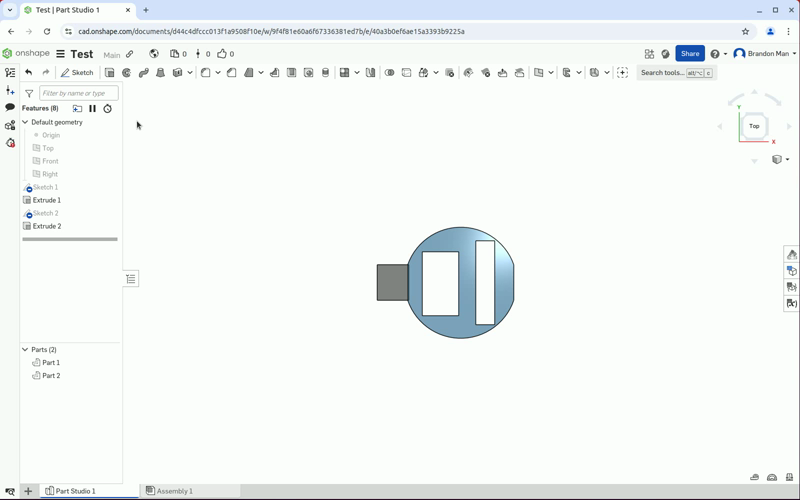
key(shift+h)
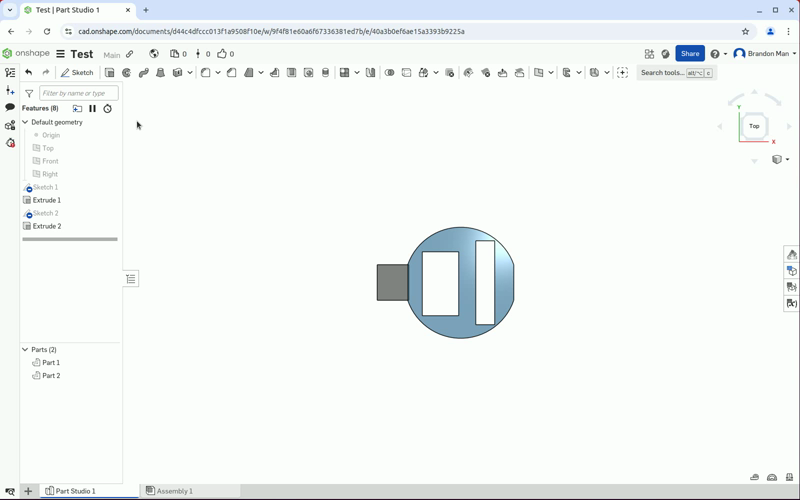
key(shift+h)
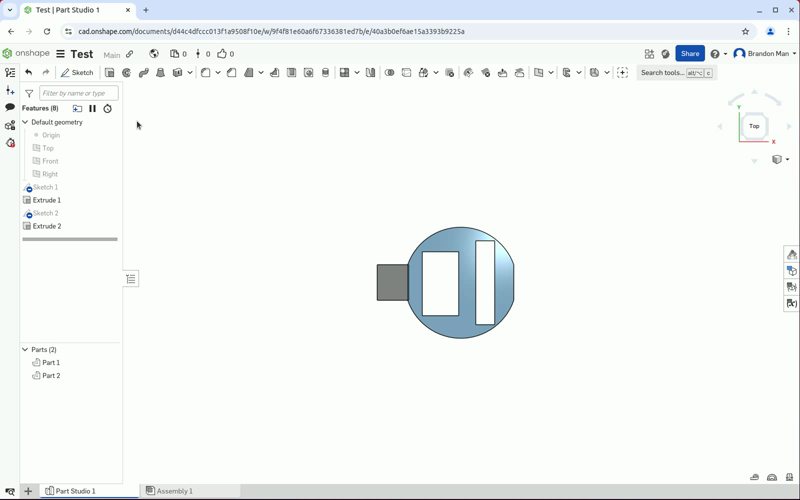
mouse_move(73, 189)
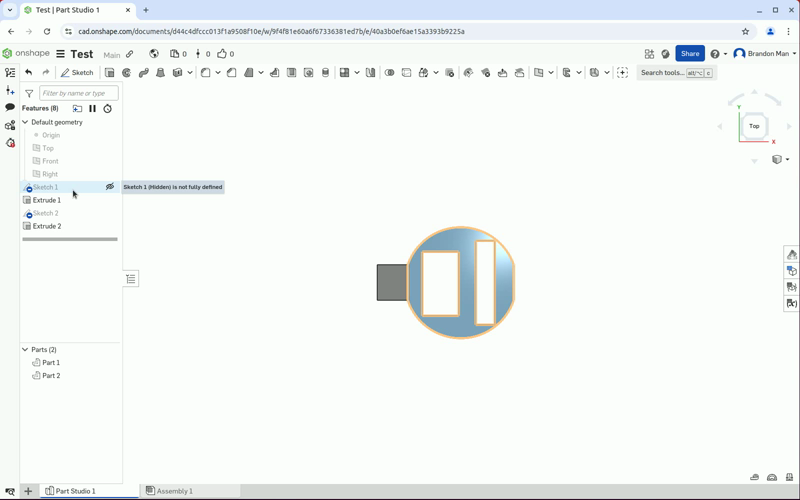
click(73, 189)
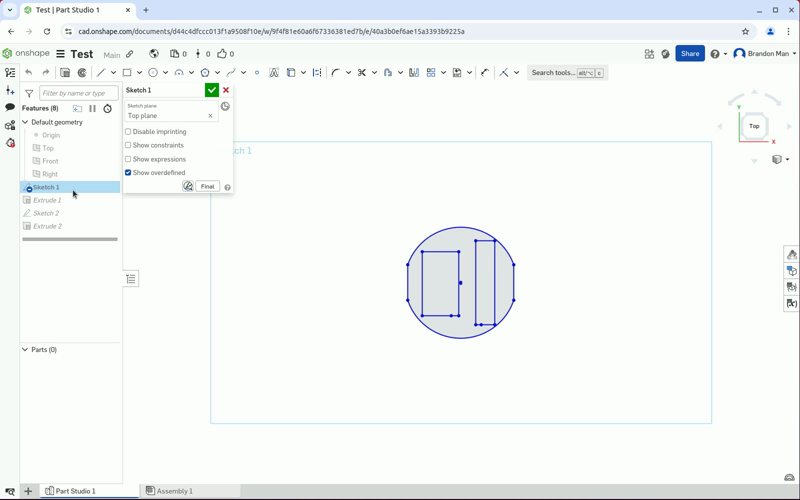
mouse_move(229, 92)
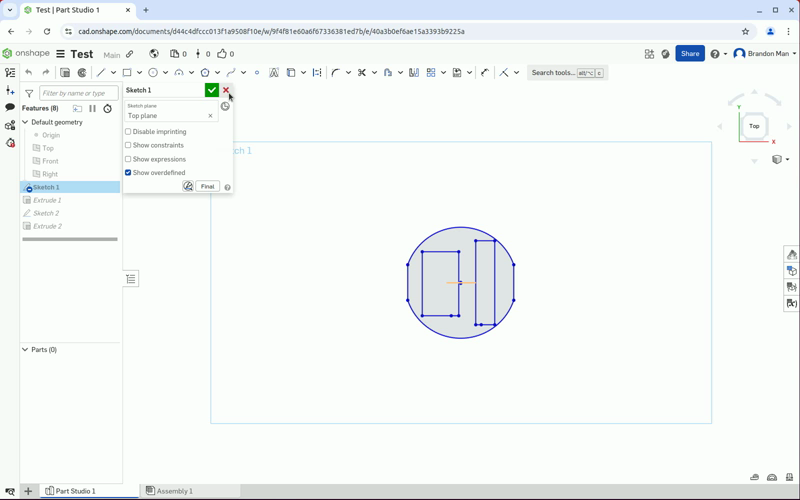
click(229, 92)
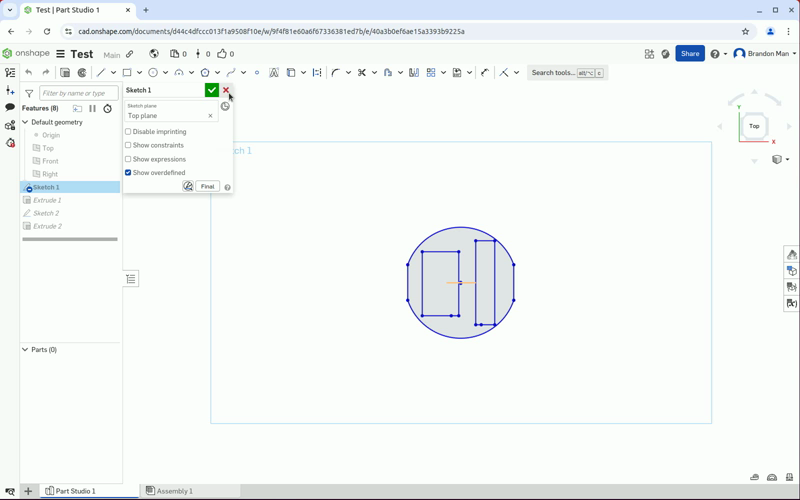
key(shift+s)
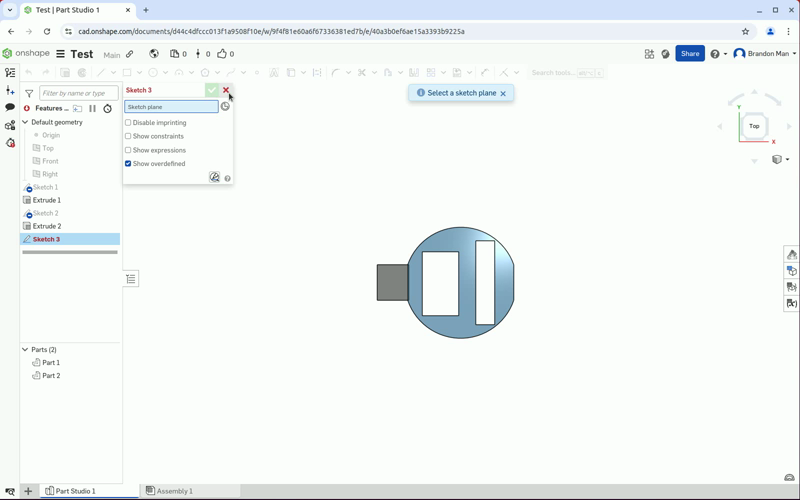
mouse_move(73, 150)
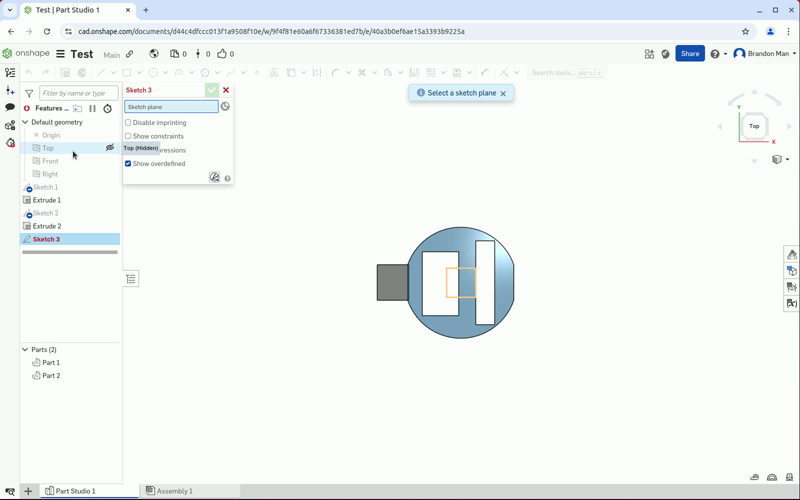
click(73, 150)
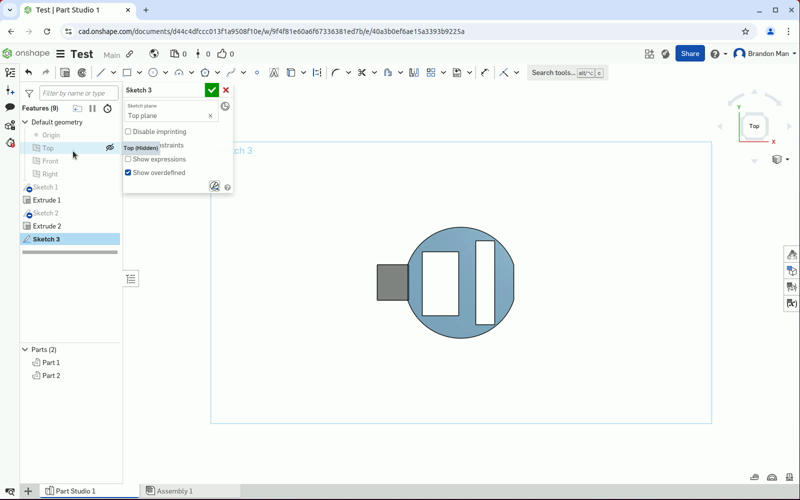
mouse_move(73, 352)
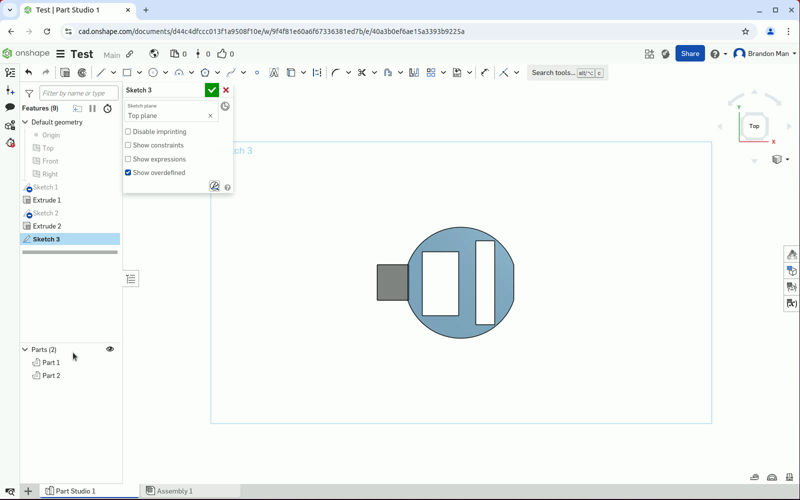
key(y)
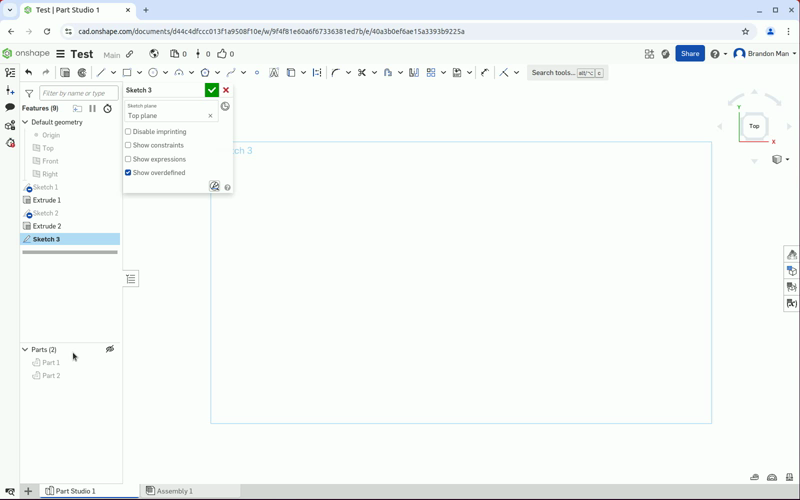
key(l)
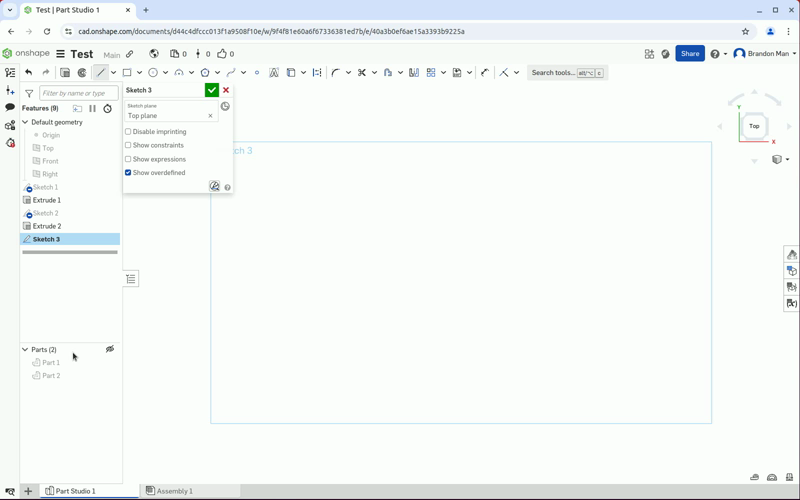
key_down(shift)
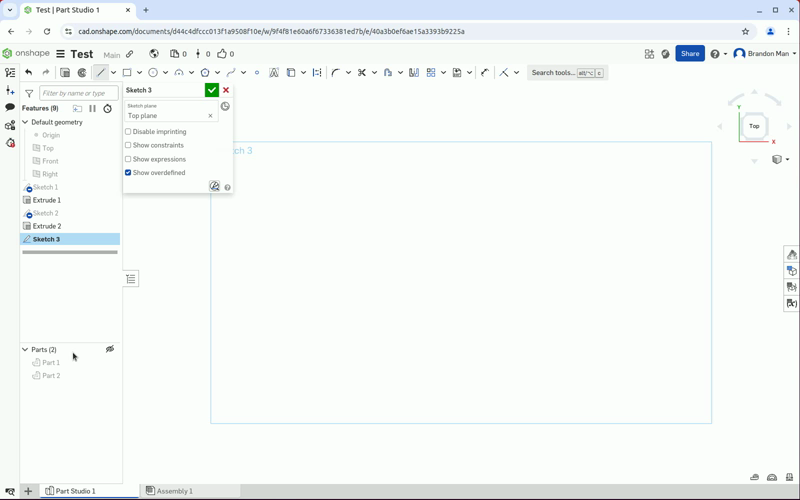
mouse_move(513, 300)
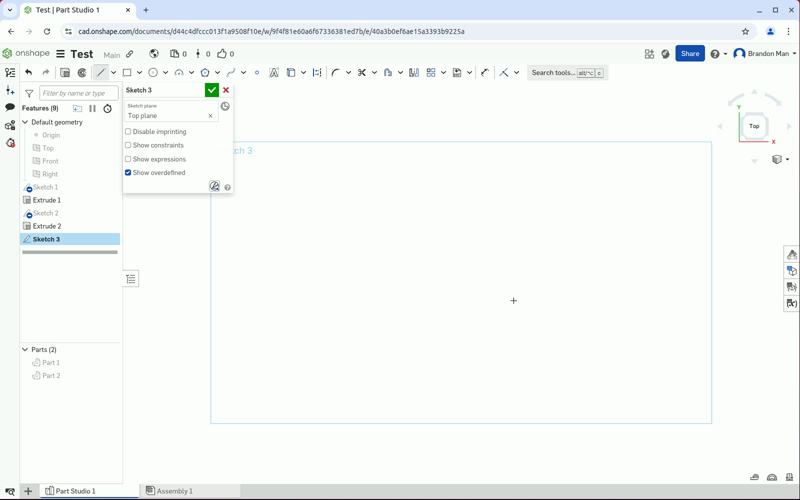
click(513, 300)
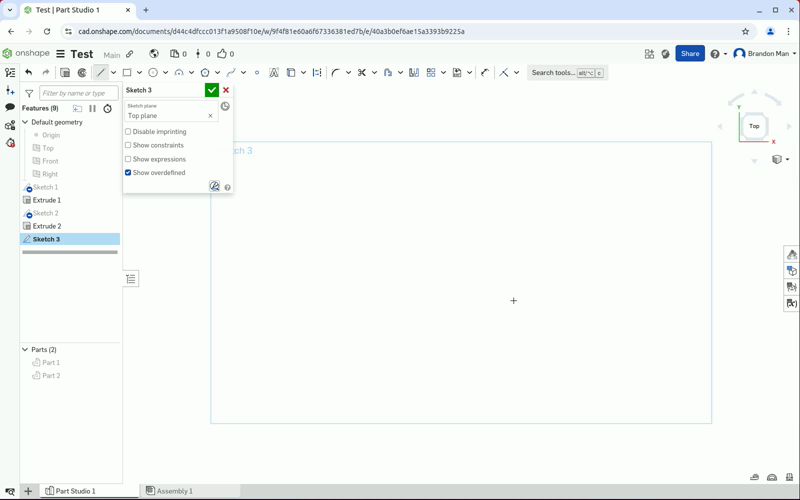
key_up(shift)
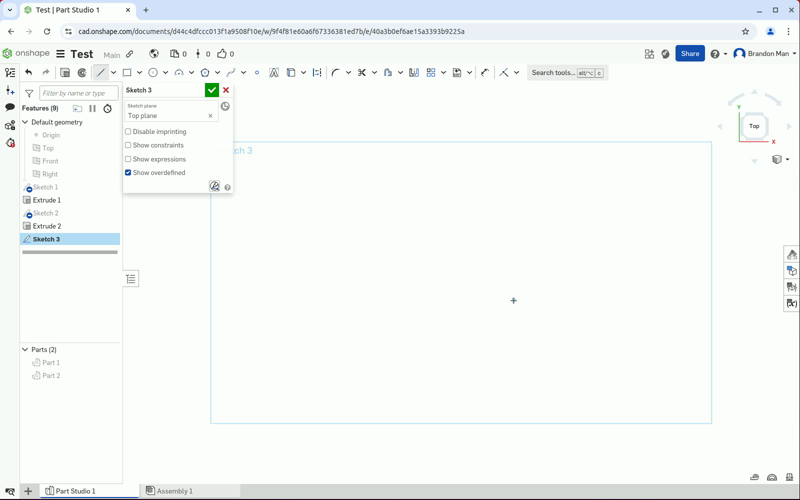
key_down(shift)
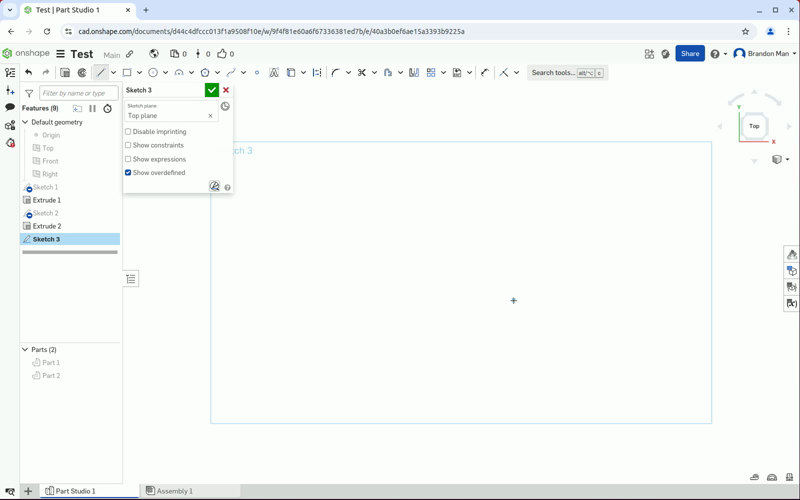
mouse_move(543, 300)
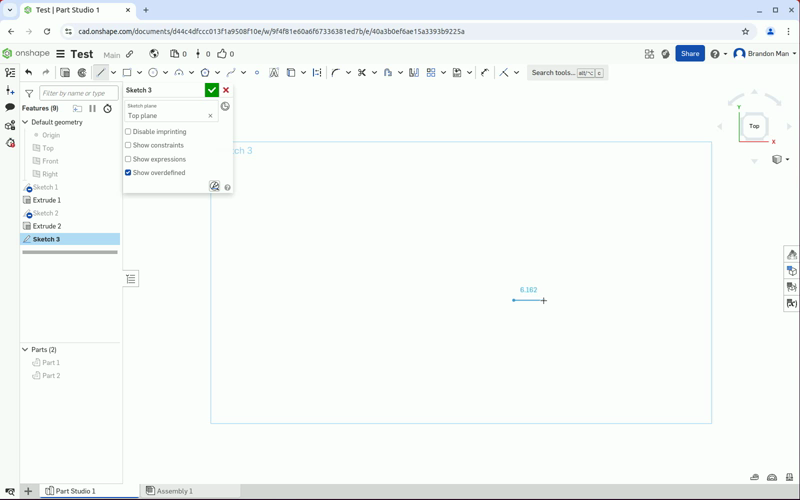
mouse_move(545, 300)
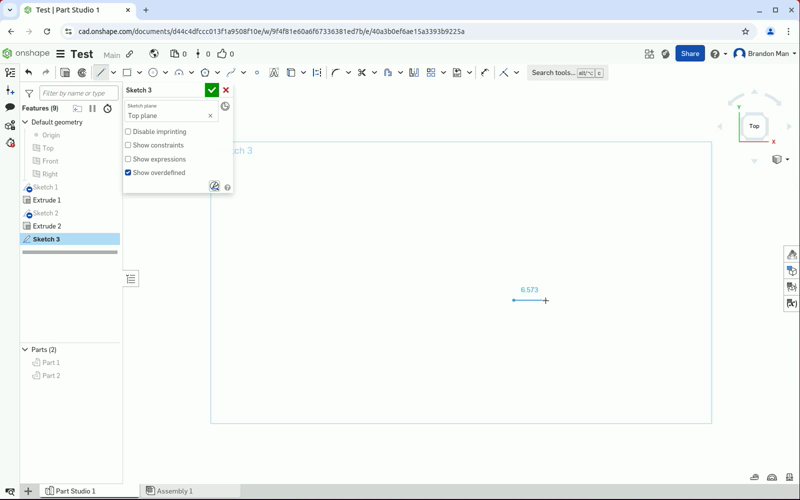
click(545, 300)
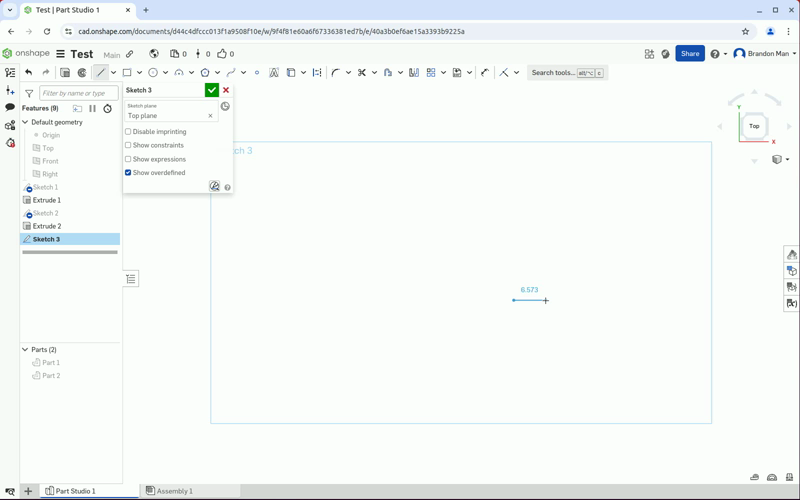
key_up(shift)
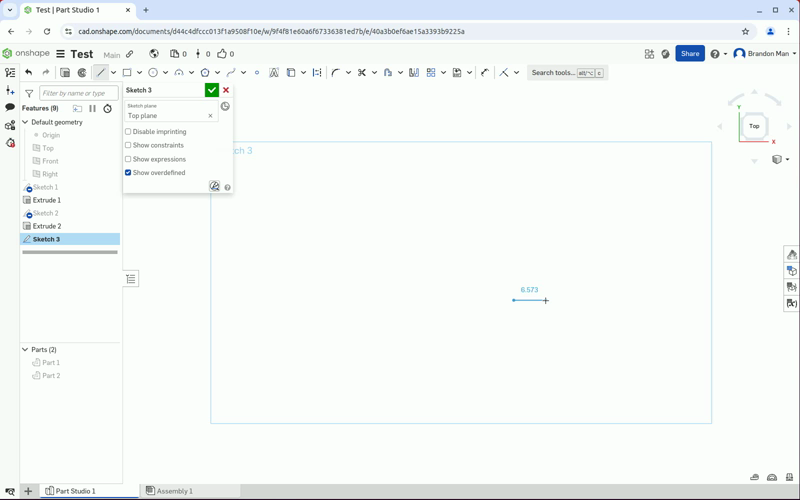
key_down(shift)
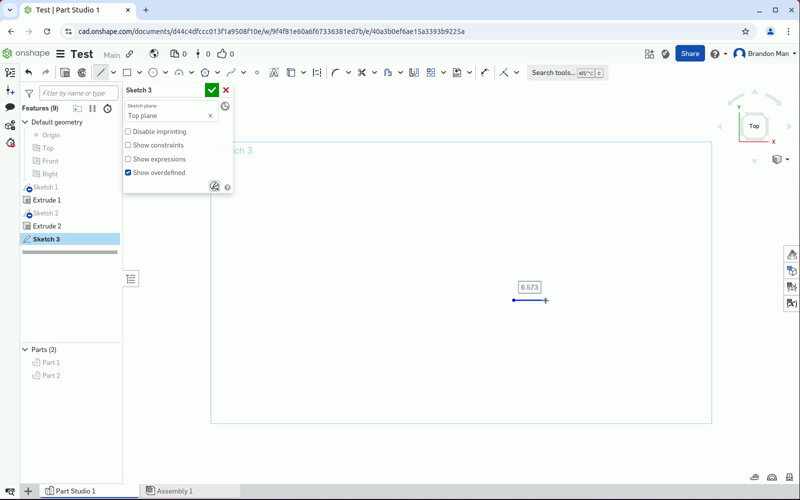
mouse_move(575, 300)
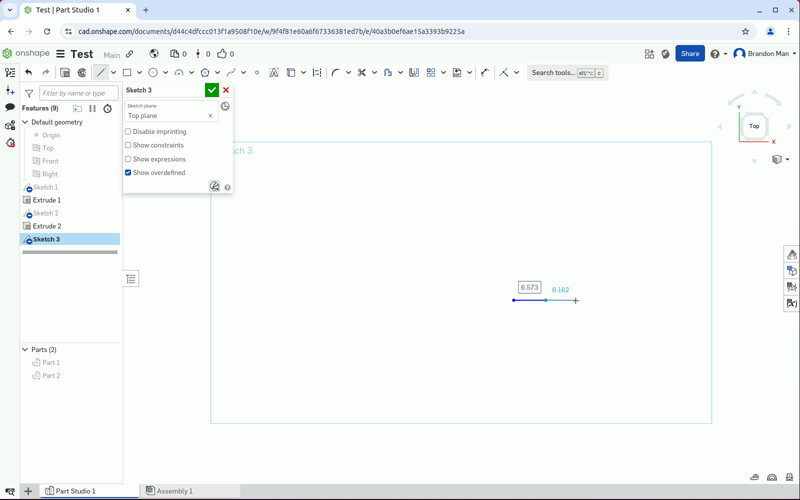
mouse_move(545, 264)
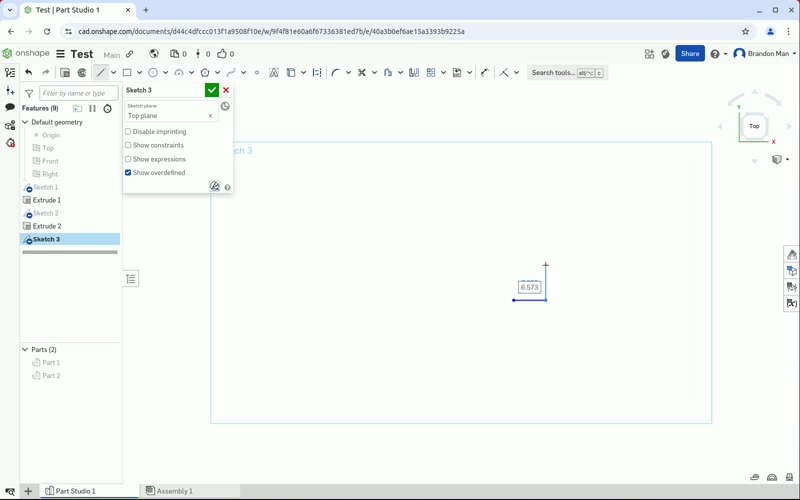
click(545, 264)
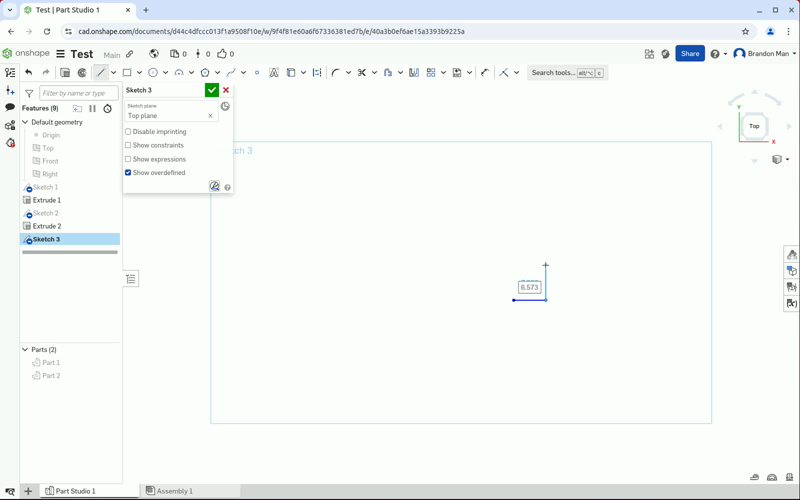
key_up(shift)
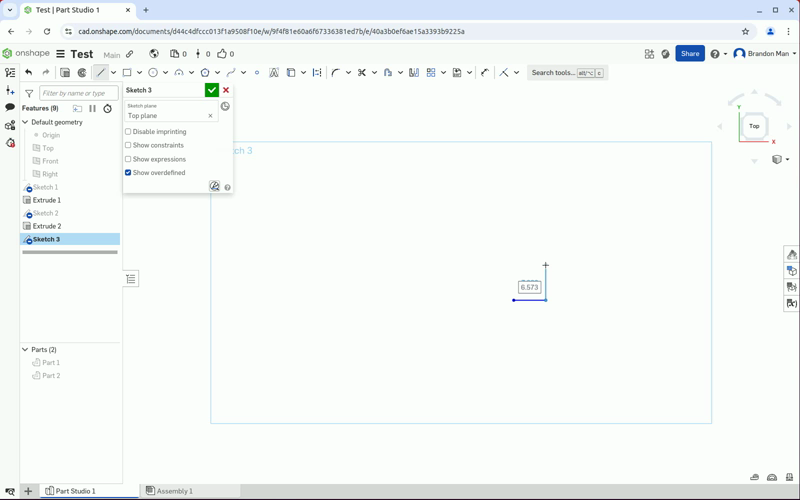
key_down(shift)
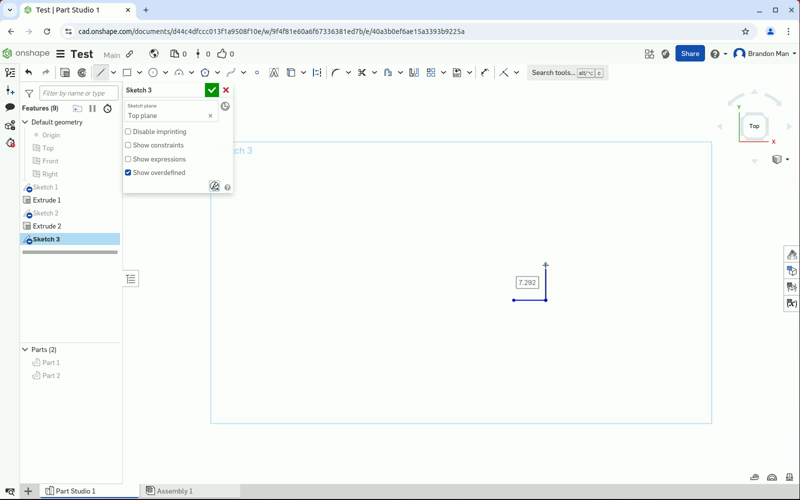
mouse_move(575, 264)
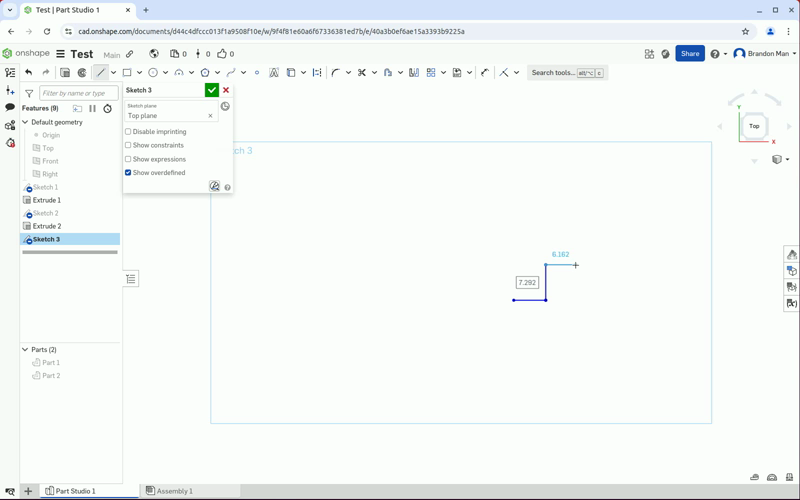
mouse_move(513, 264)
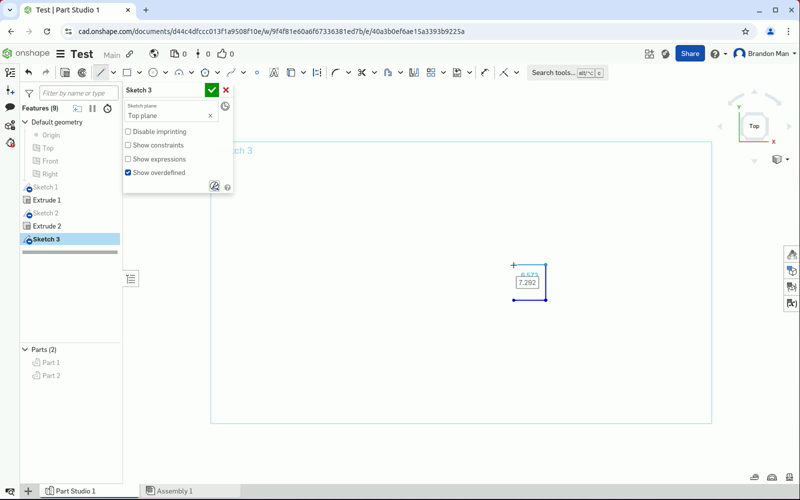
click(513, 264)
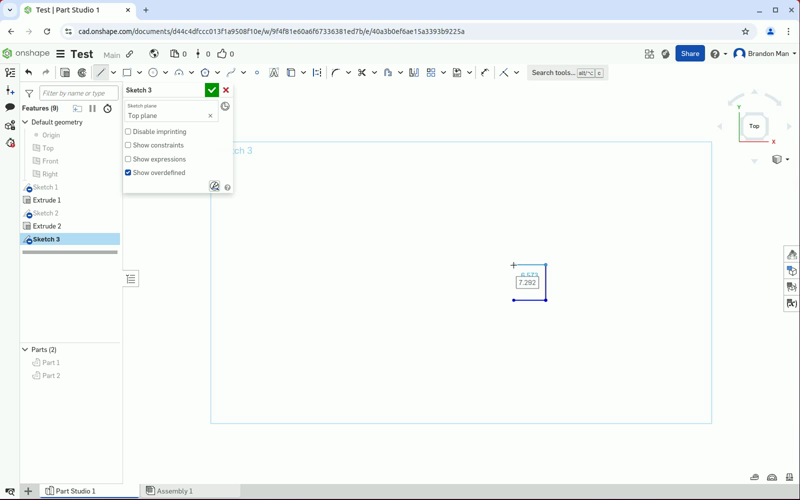
key_up(shift)
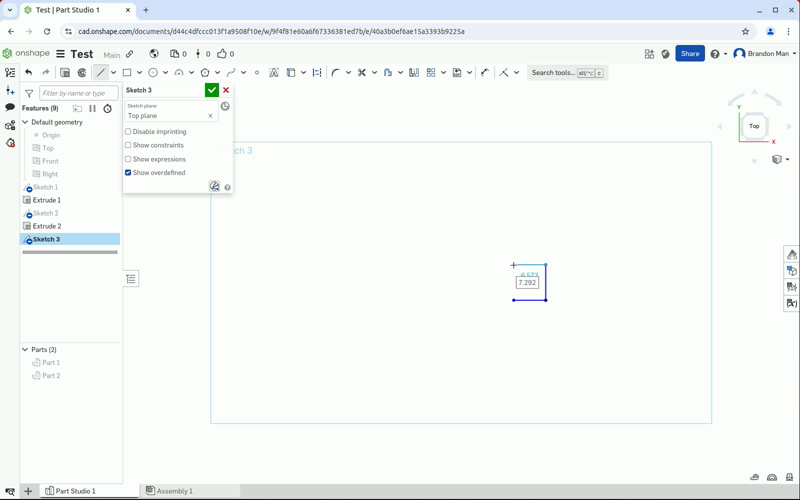
mouse_move(543, 264)
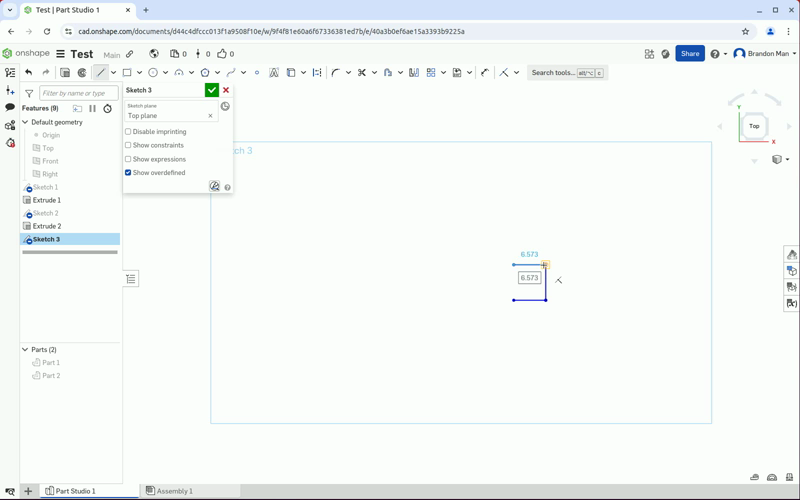
key_down(shift)
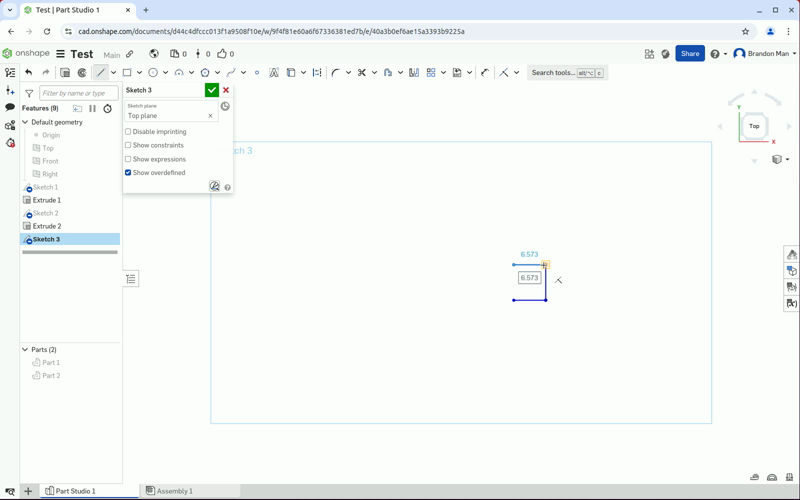
mouse_move(513, 300)
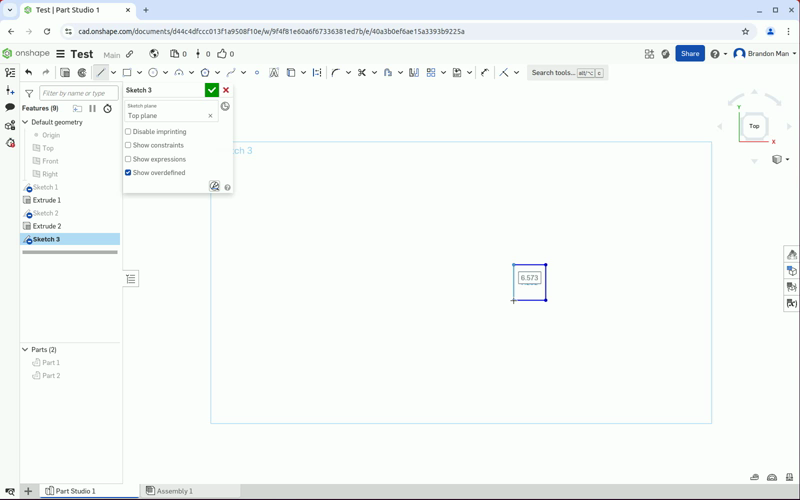
key_up(shift)
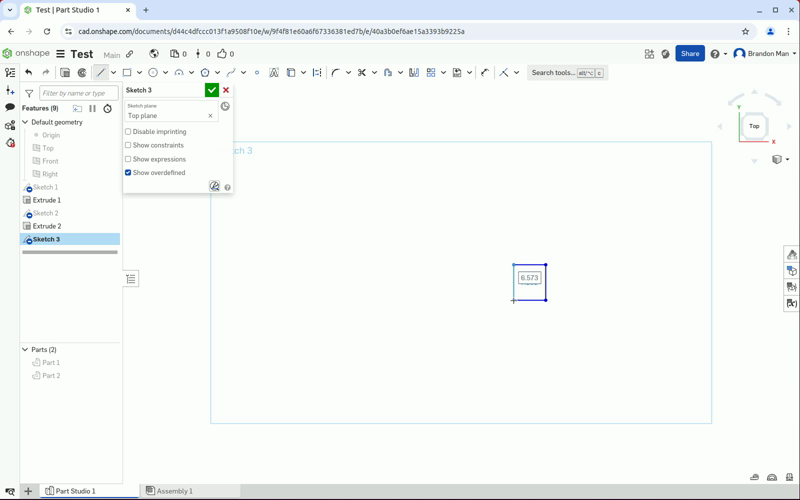
click(513, 300)
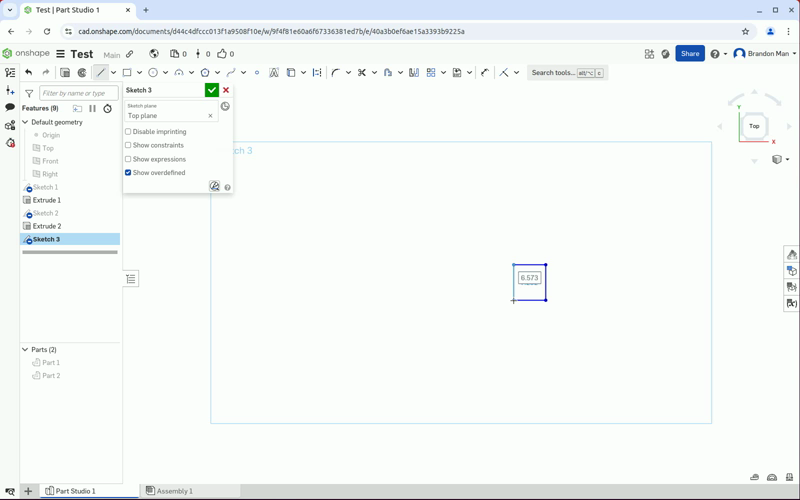
key(esc)
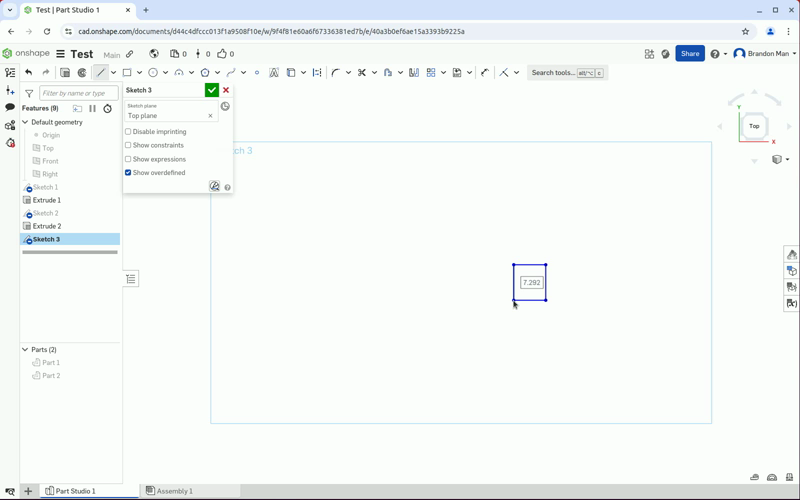
mouse_move(533, 275)
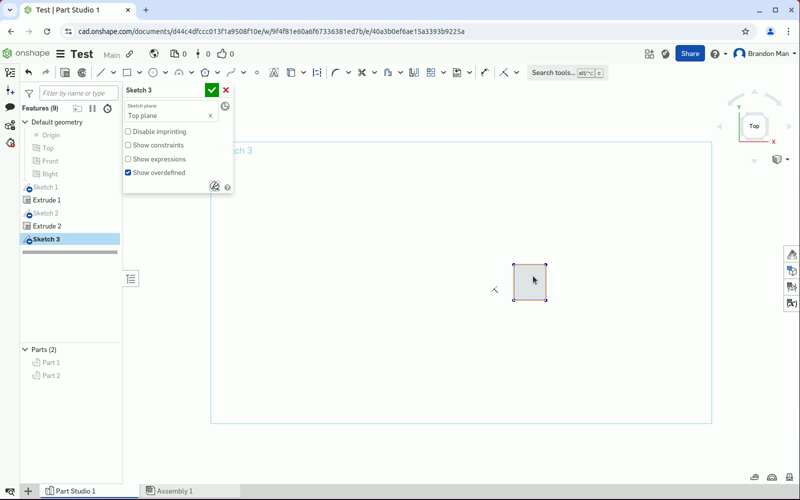
scroll(6)
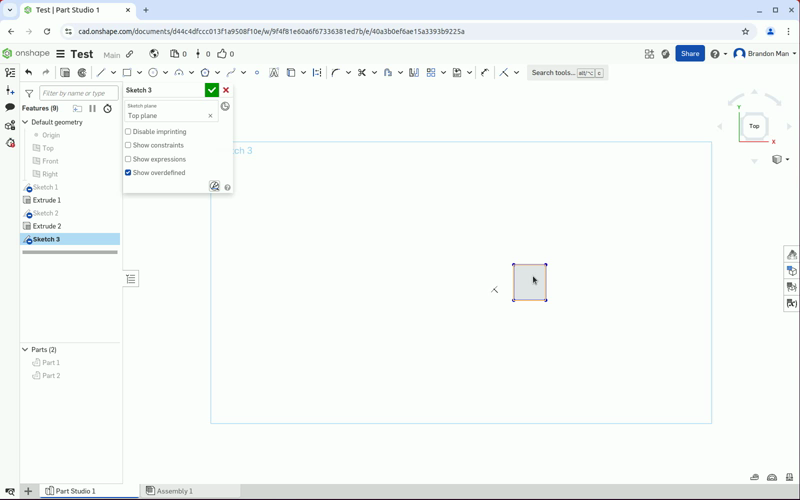
scroll(6)
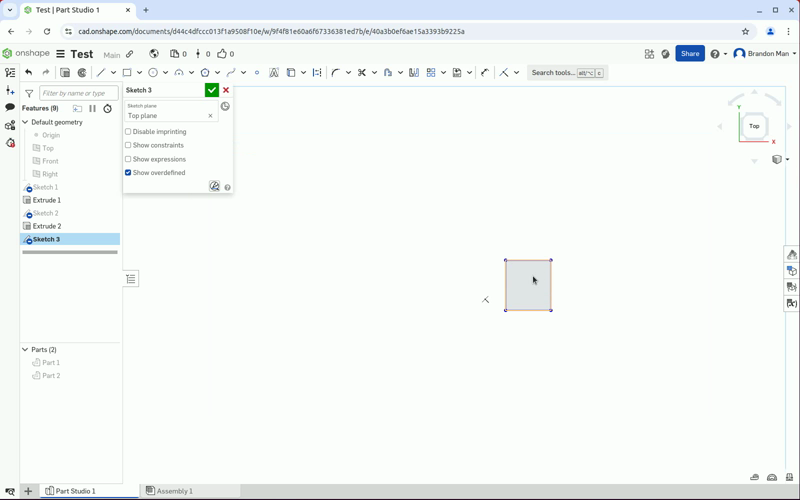
scroll(6)
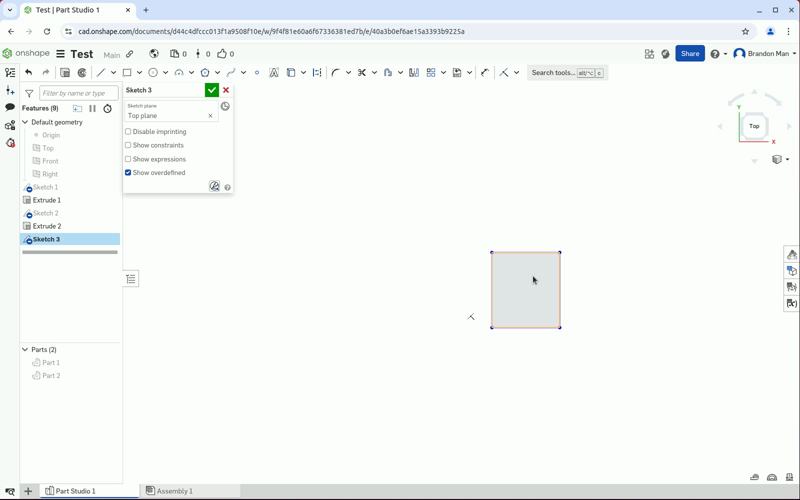
scroll(6)
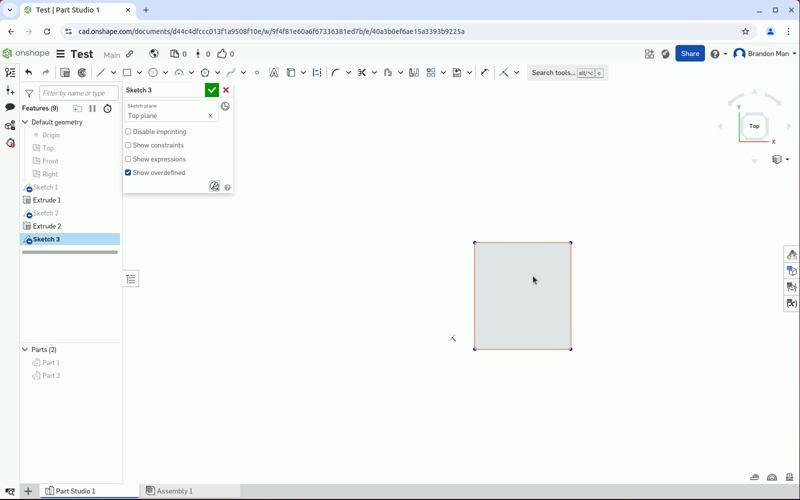
scroll(6)
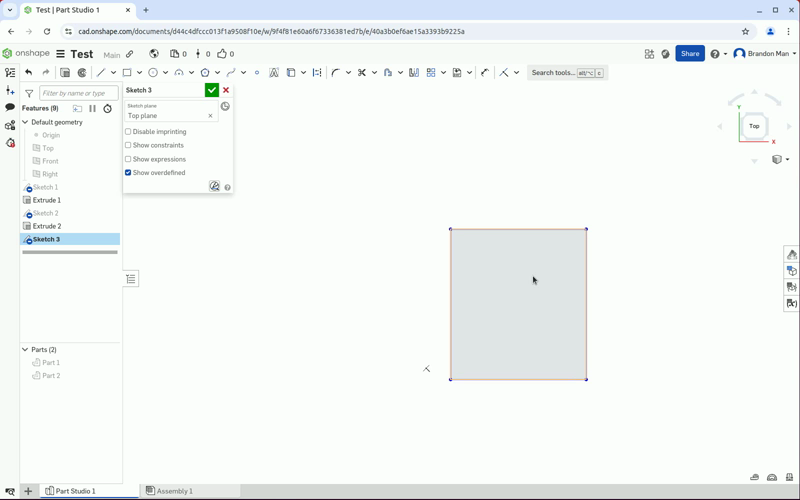
scroll(6)
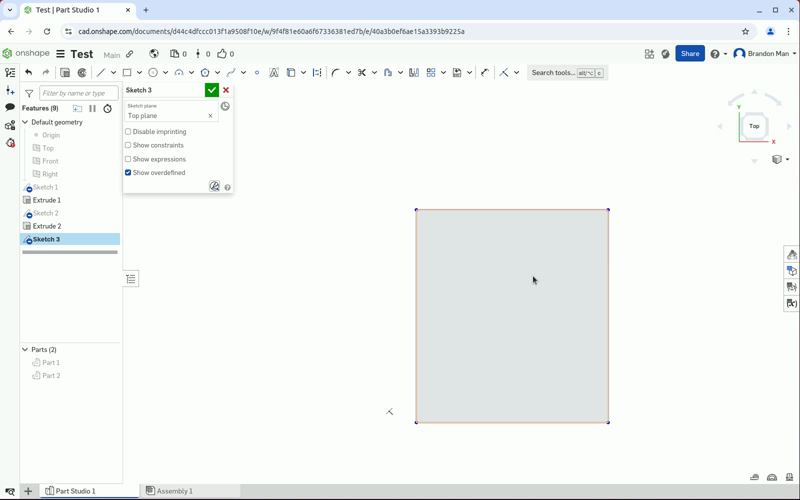
scroll(6)
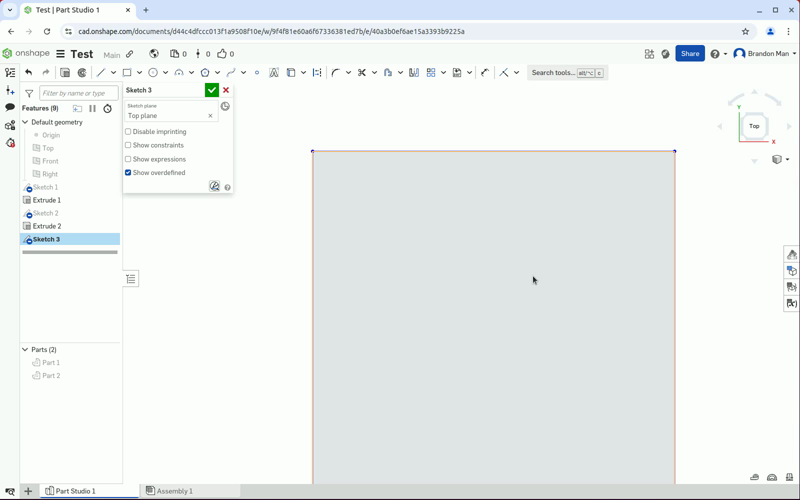
click(533, 275)
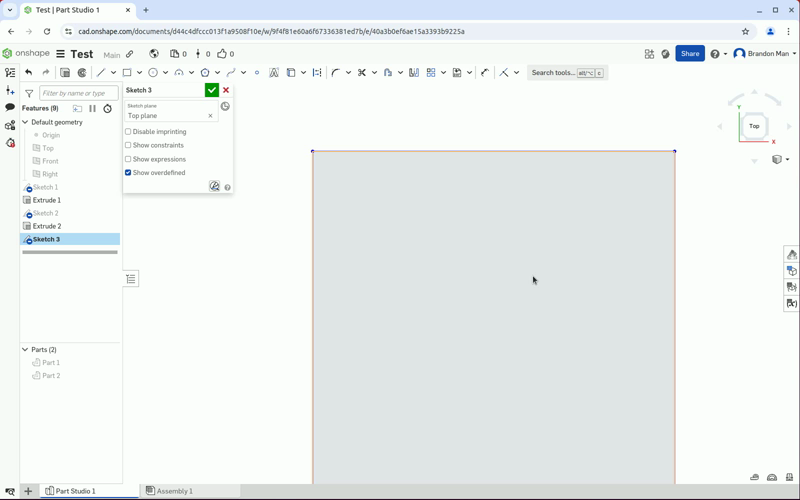
scroll(-6)
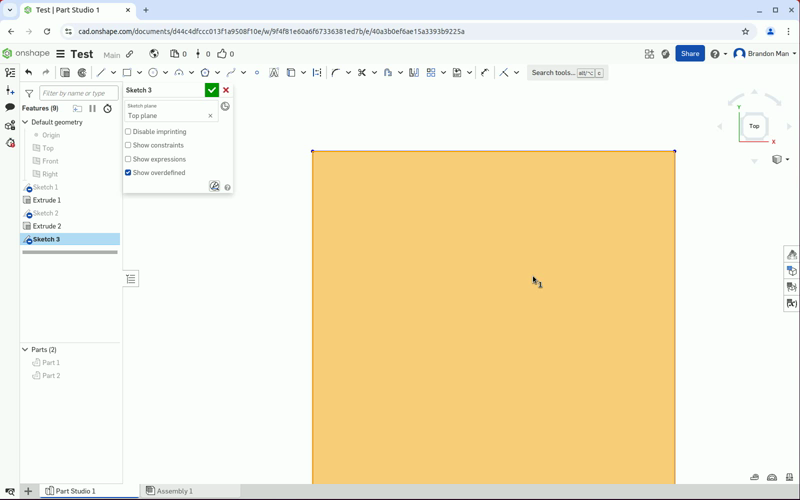
scroll(-6)
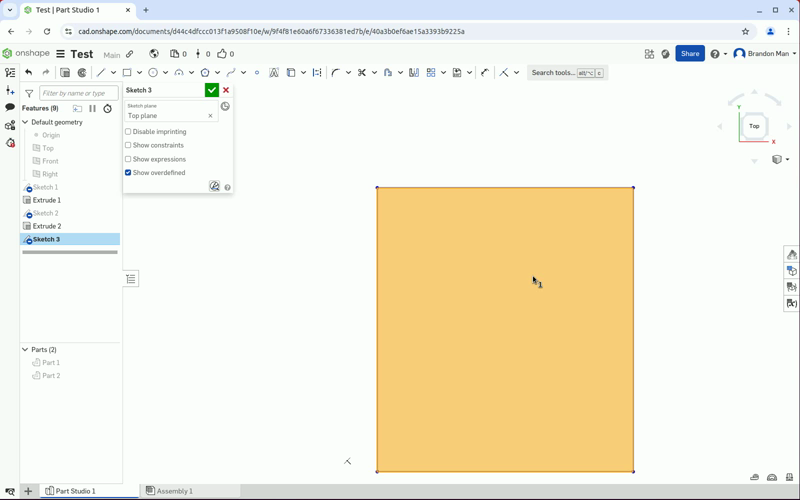
scroll(-6)
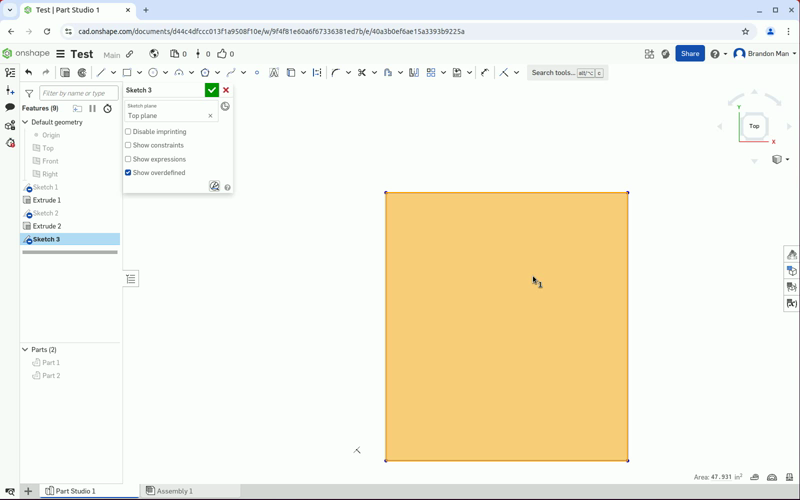
scroll(-6)
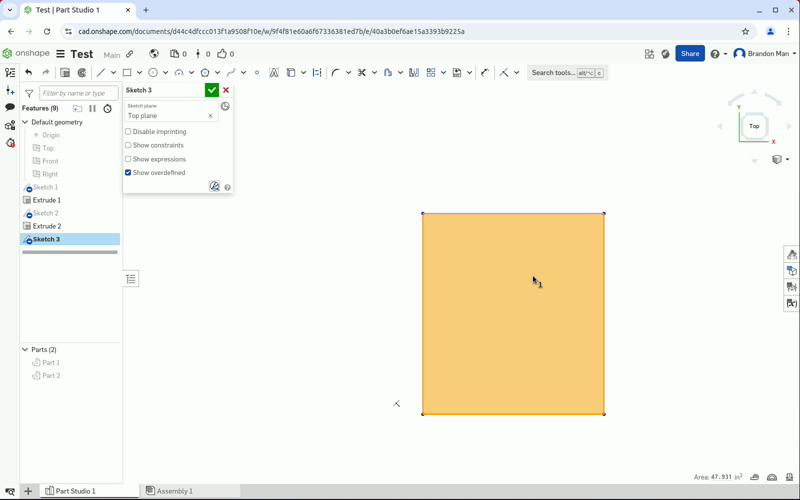
scroll(-6)
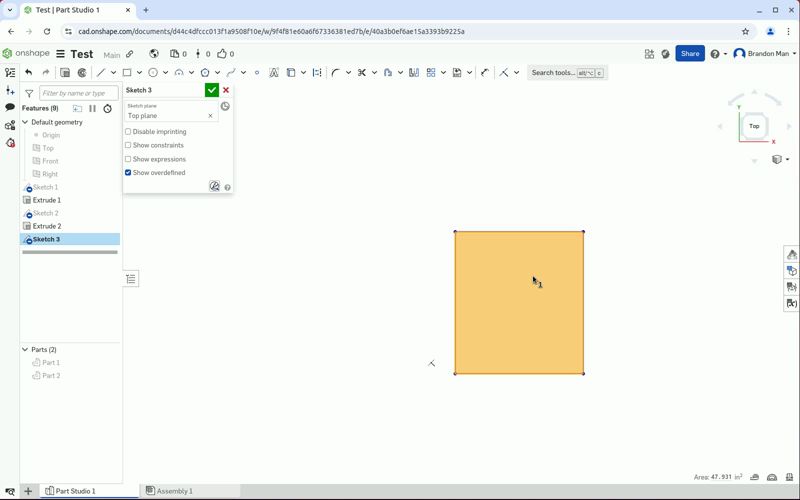
scroll(-6)
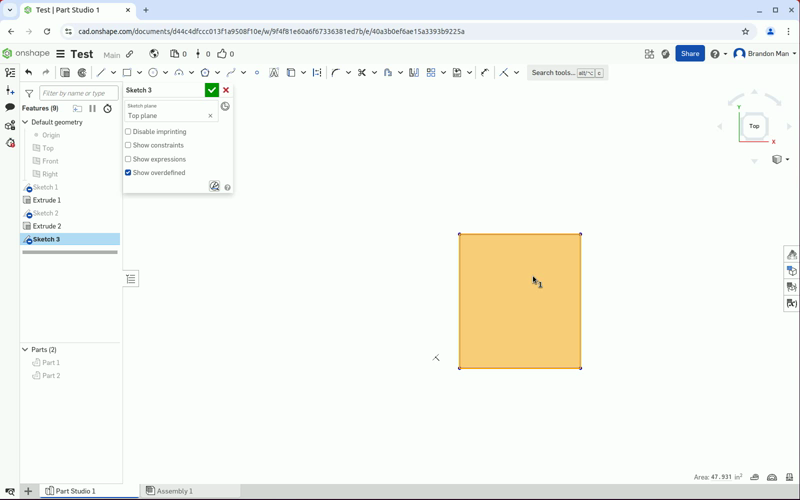
scroll(-6)
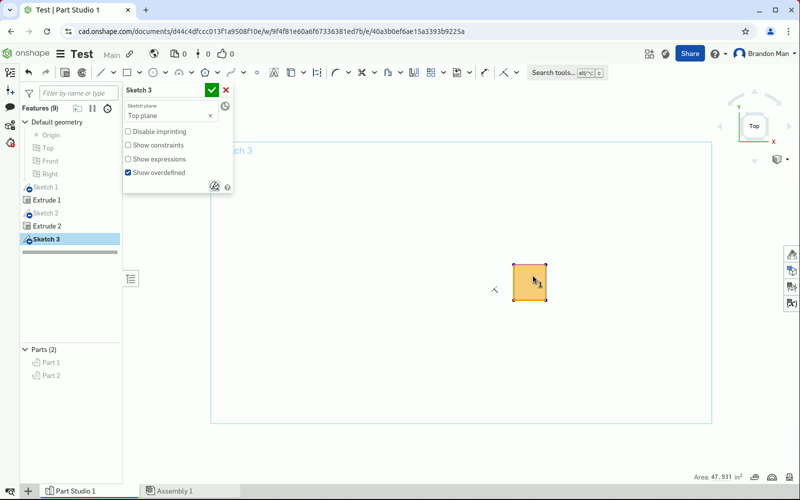
mouse_move(73, 352)
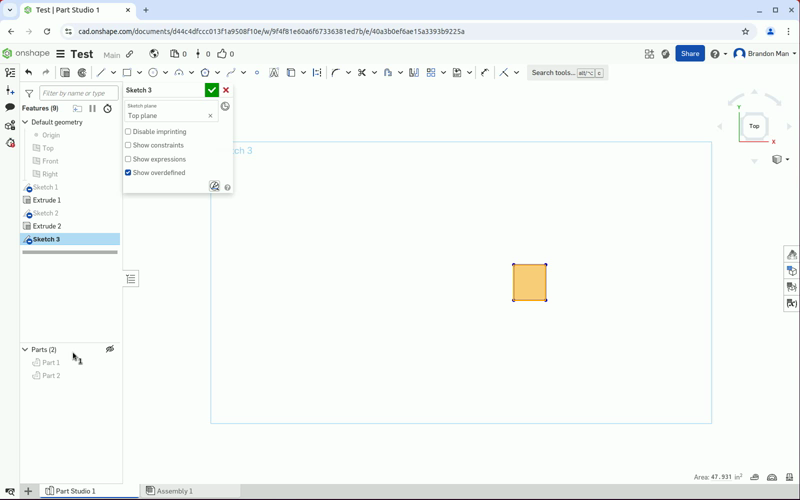
key(shift+y)
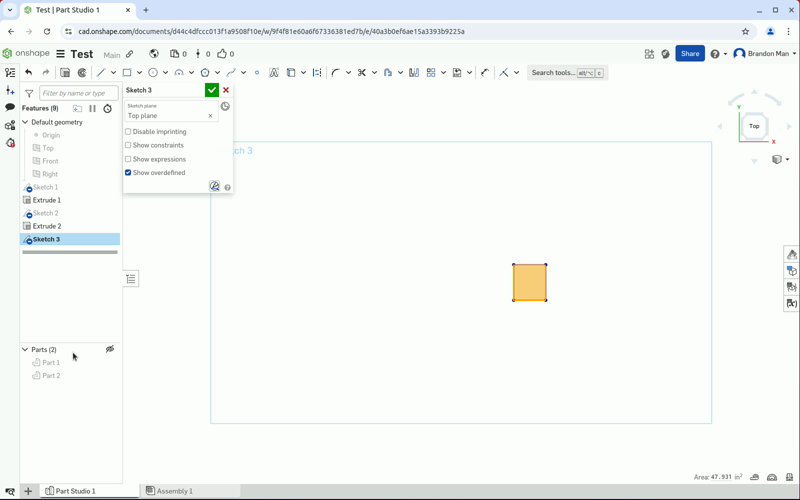
key(shift+e)
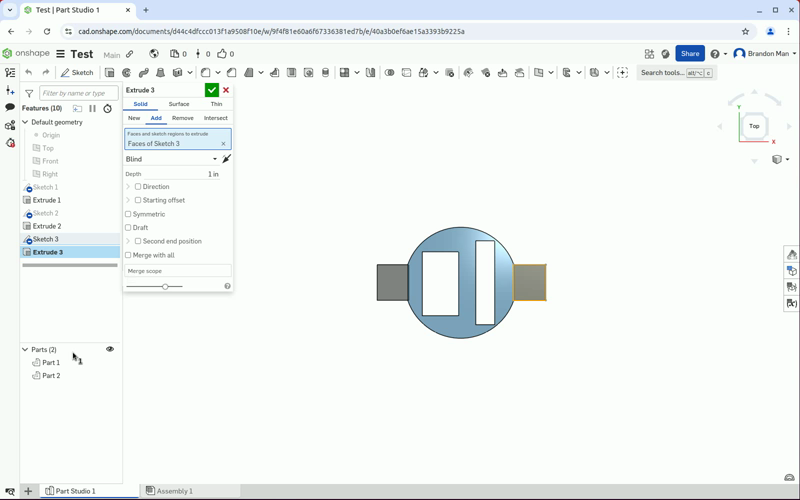
mouse_move(143, 106)
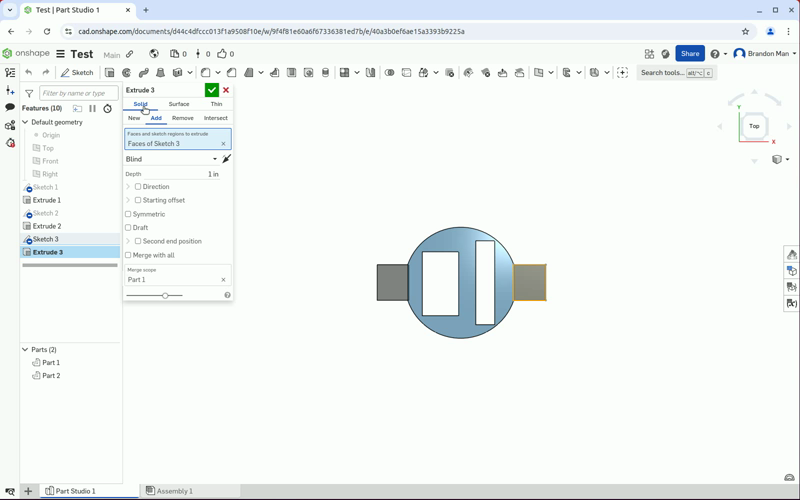
click(143, 106)
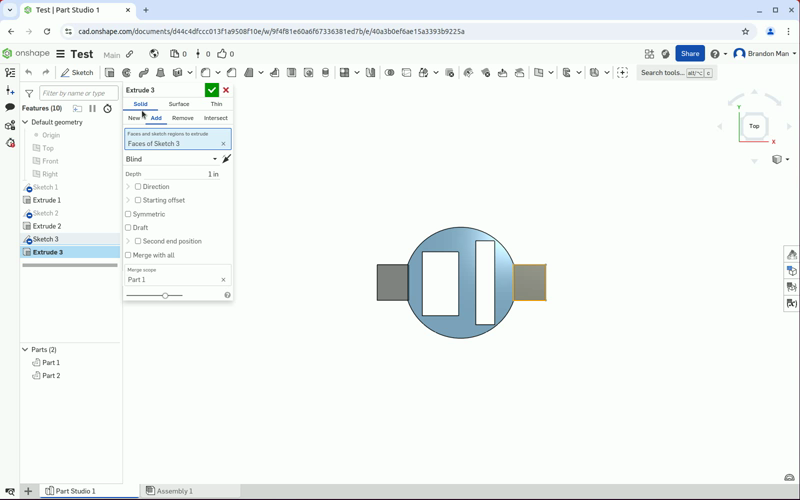
mouse_move(137, 120)
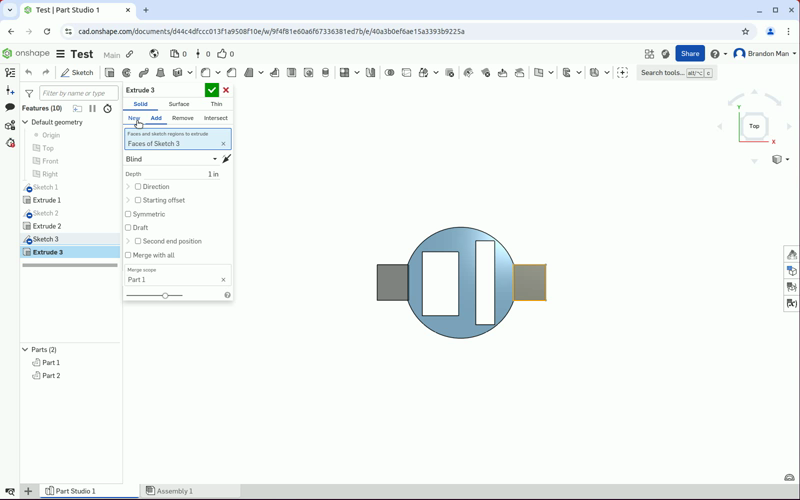
click(137, 120)
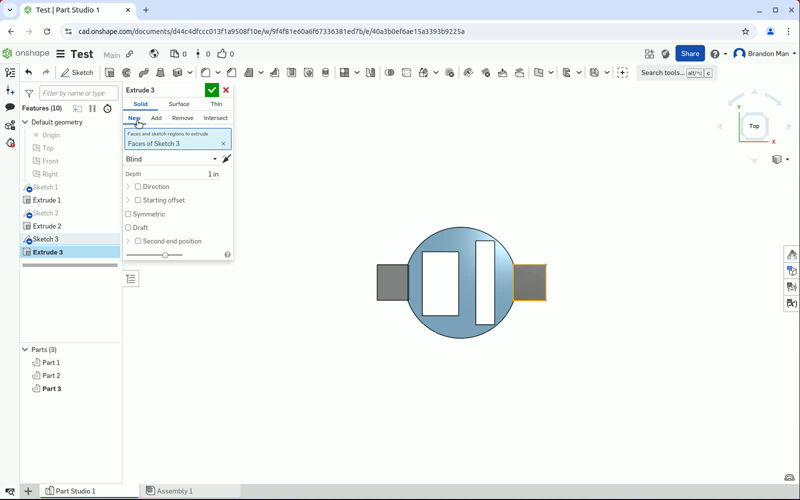
key(tab, 4)
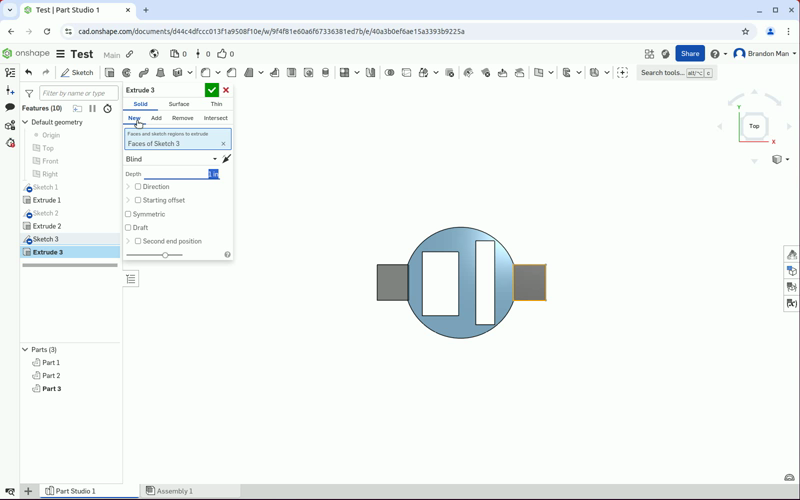
text(23.108)
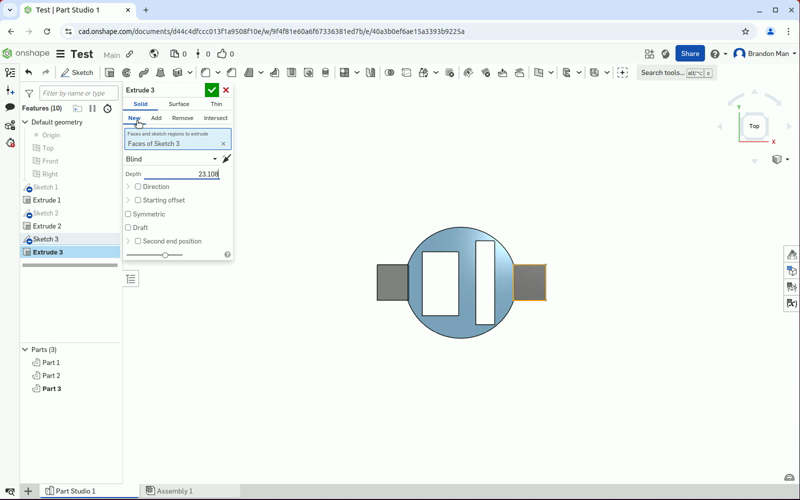
key(enter)
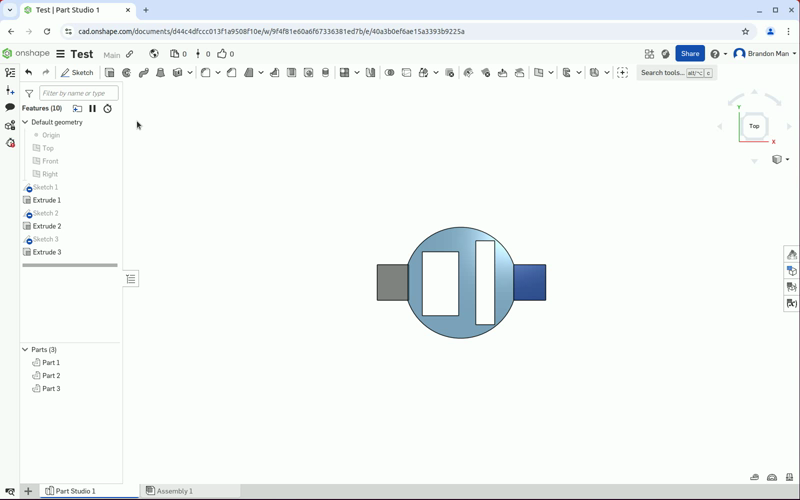
key(shift+h)
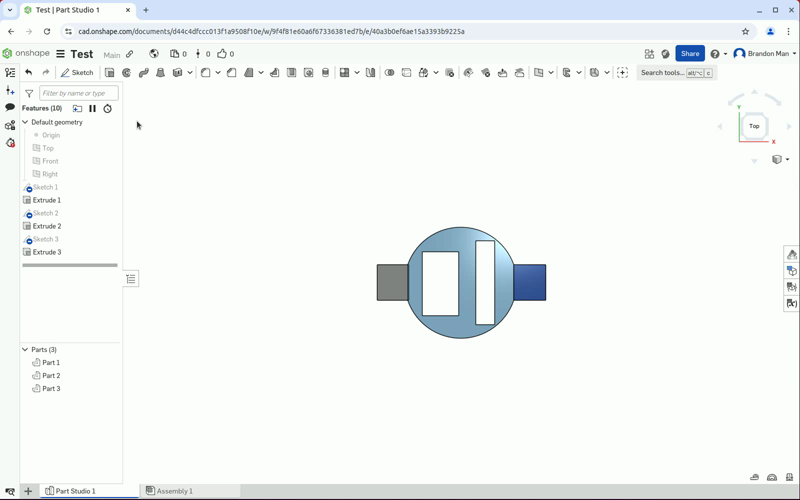
key(shift+h)
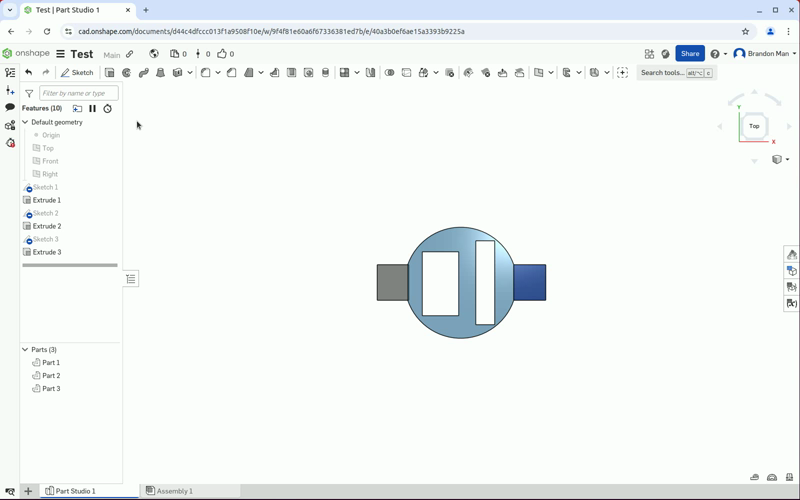
mouse_move(73, 189)
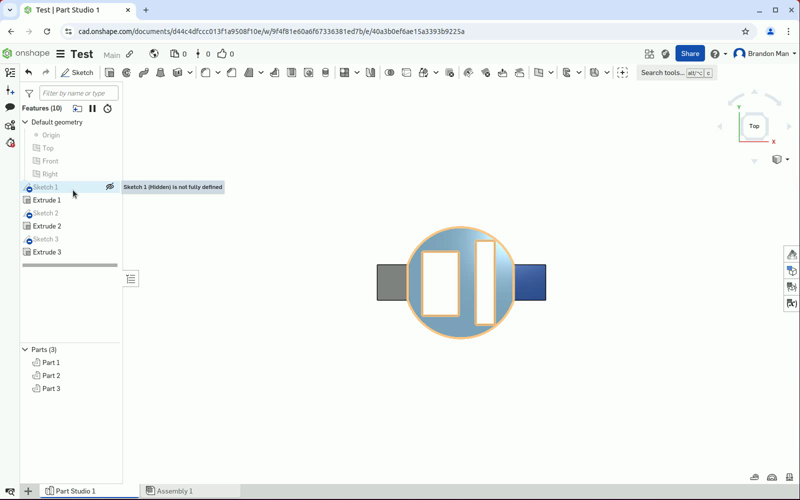
click(73, 189)
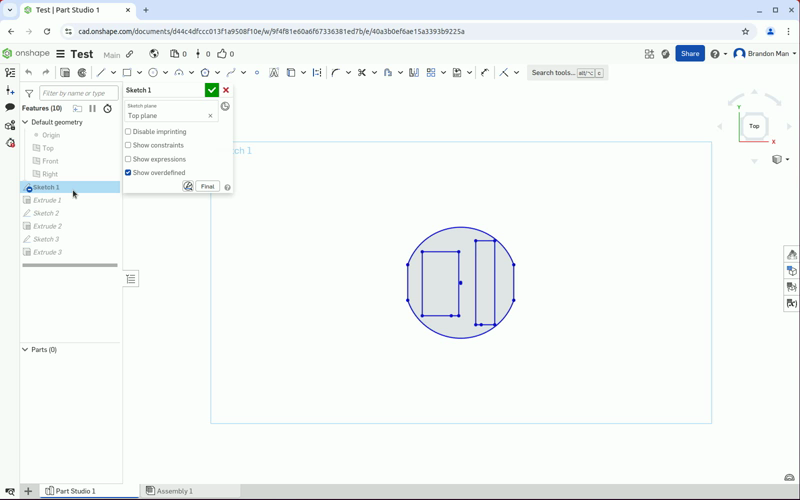
mouse_move(229, 92)
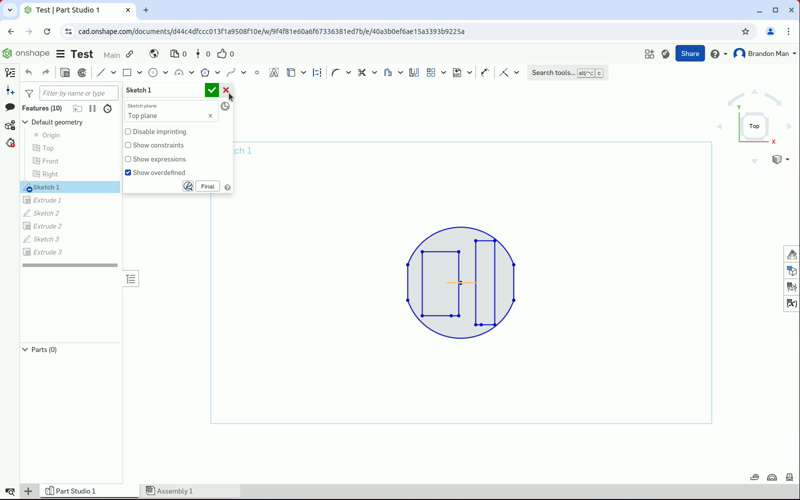
click(229, 92)
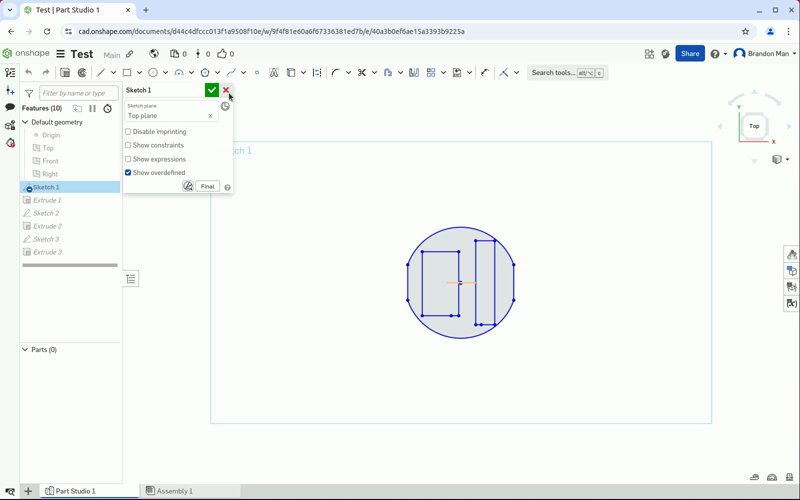
key(shift+s)
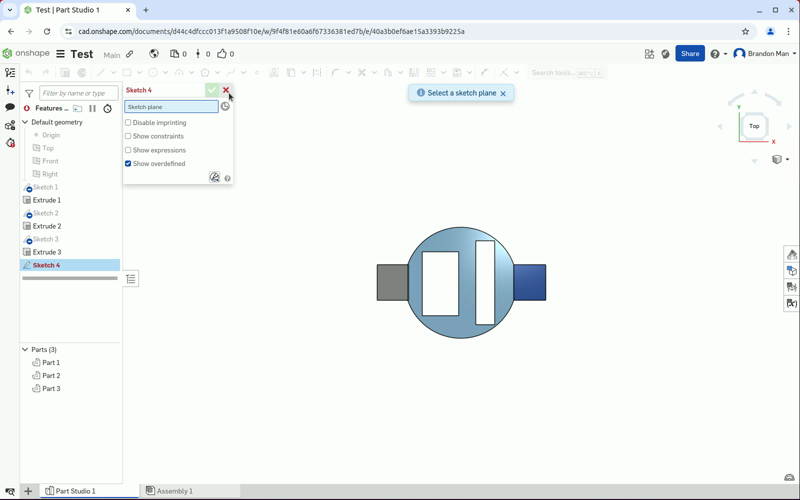
mouse_move(73, 150)
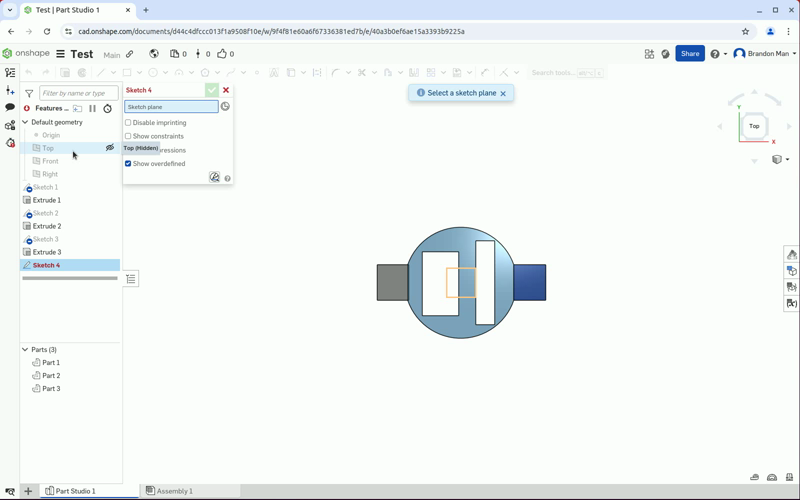
click(73, 150)
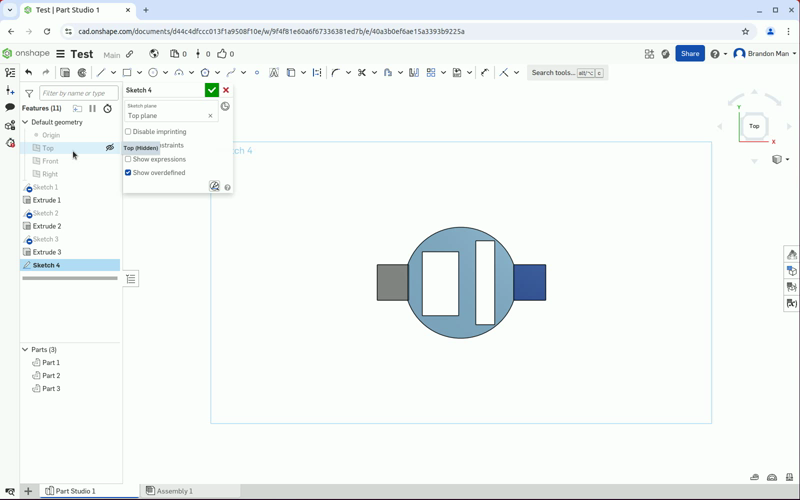
mouse_move(73, 352)
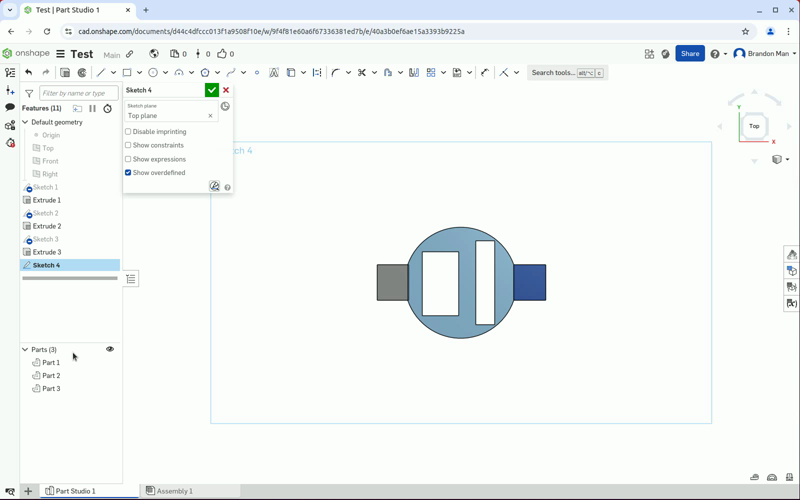
key(y)
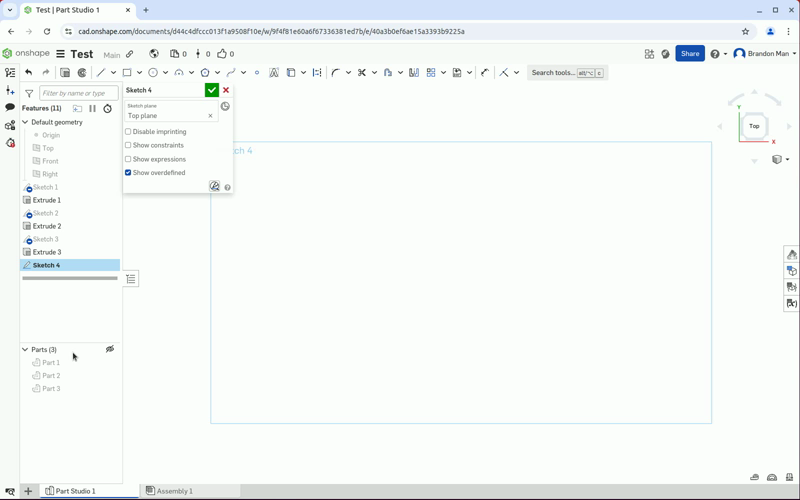
key(l)
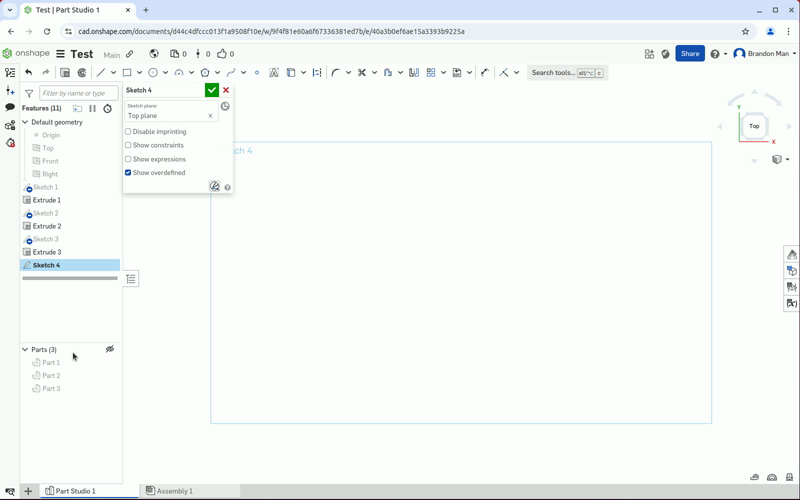
key_down(shift)
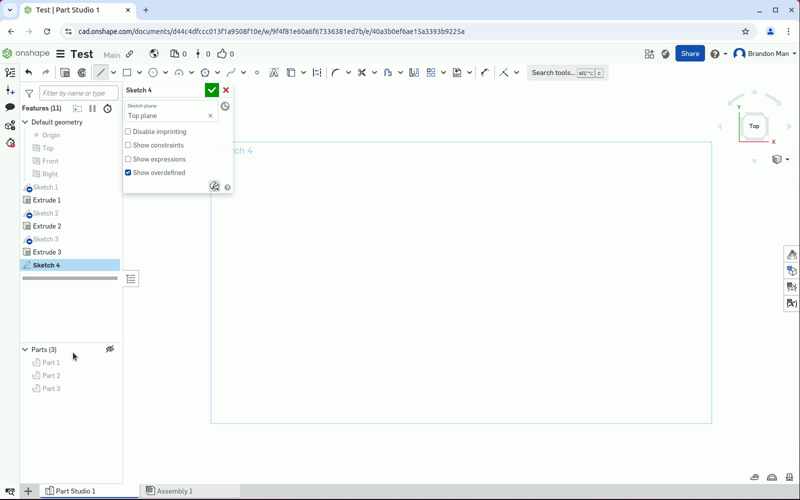
mouse_move(422, 315)
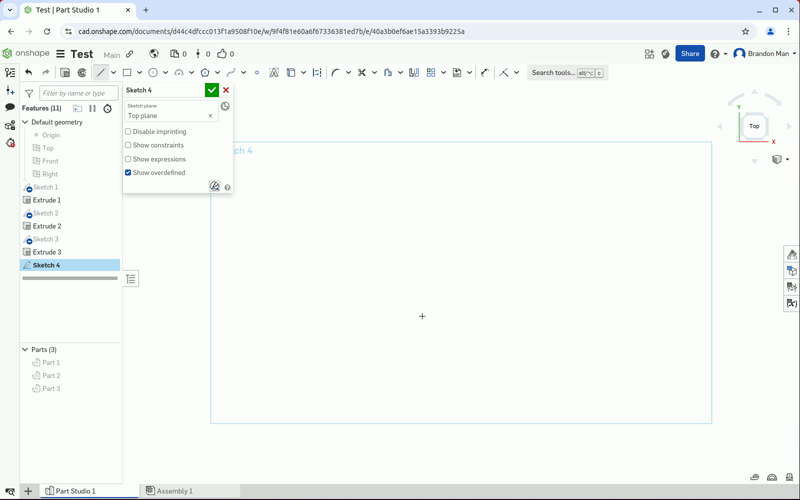
click(422, 315)
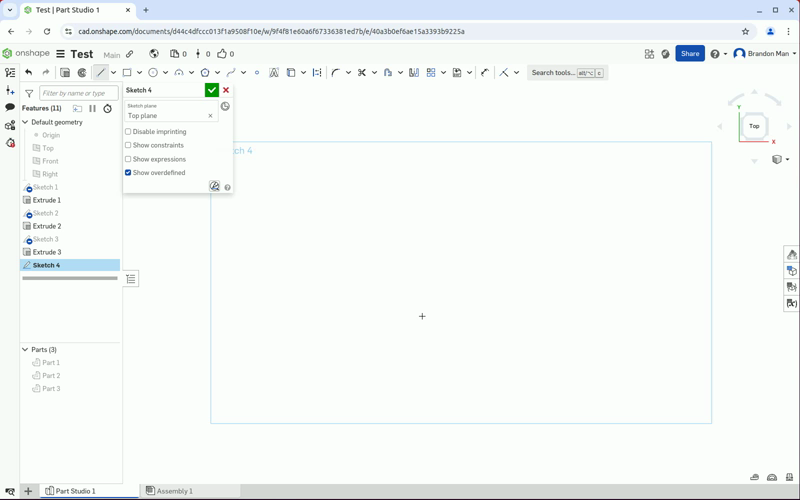
key_up(shift)
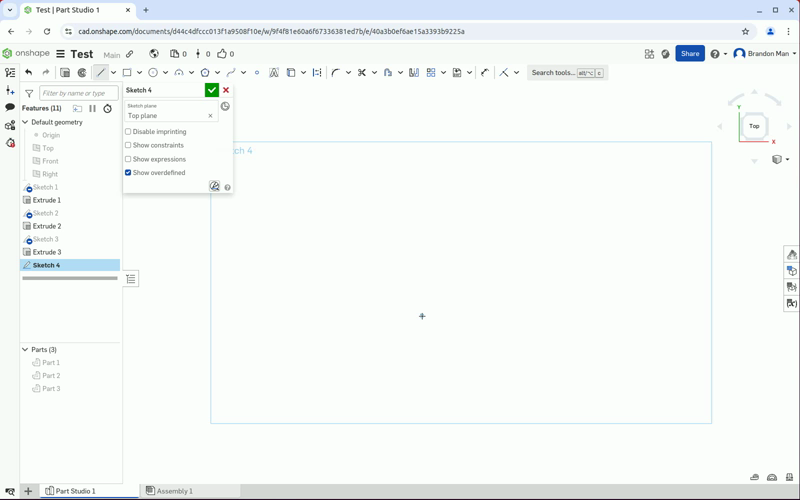
key_down(shift)
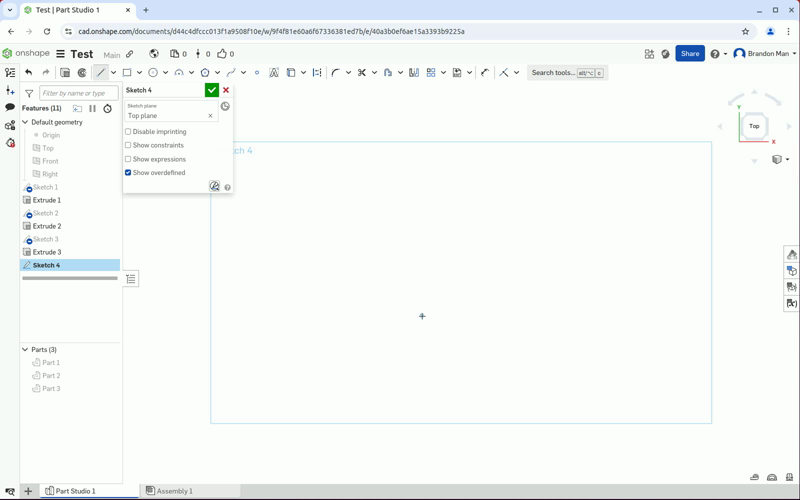
mouse_move(452, 315)
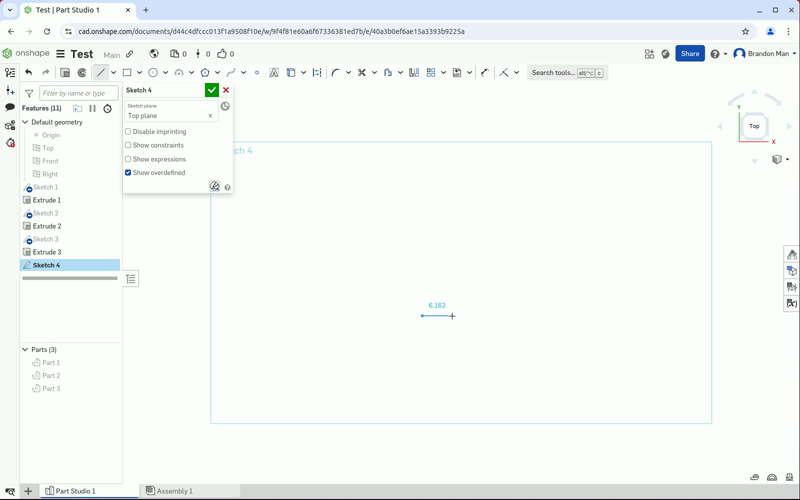
mouse_move(461, 315)
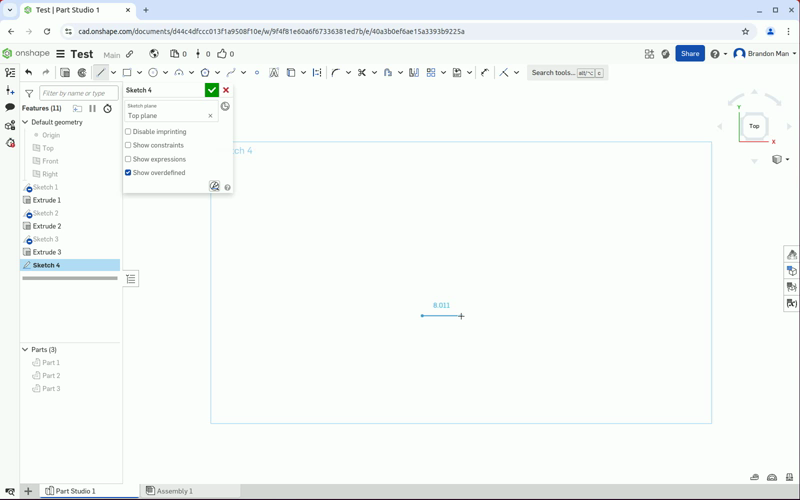
click(461, 315)
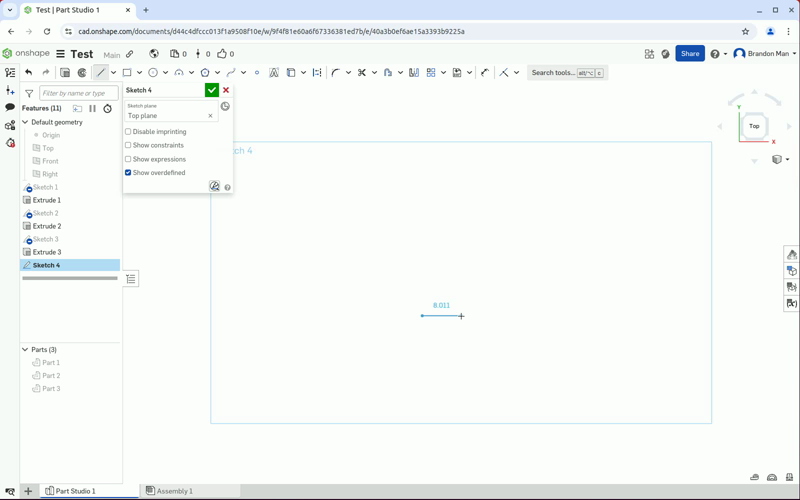
key_up(shift)
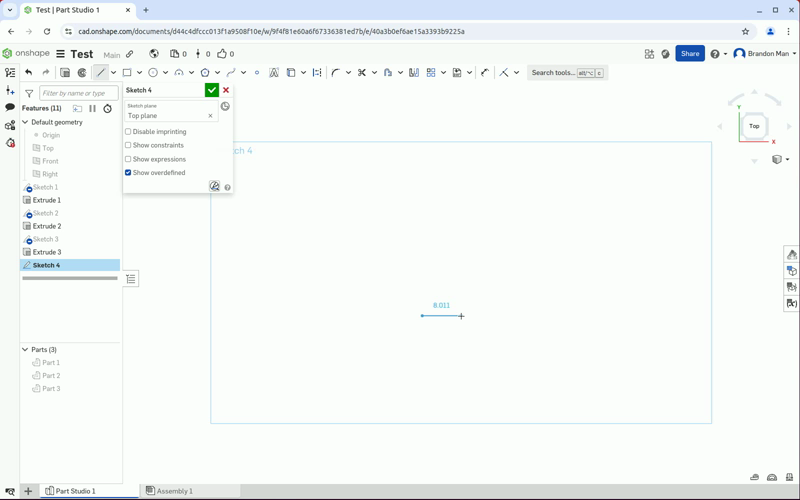
key_down(shift)
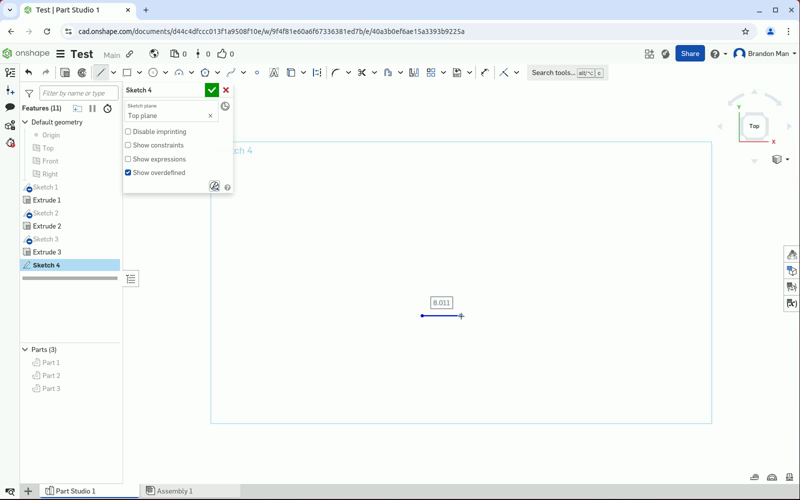
mouse_move(461, 250)
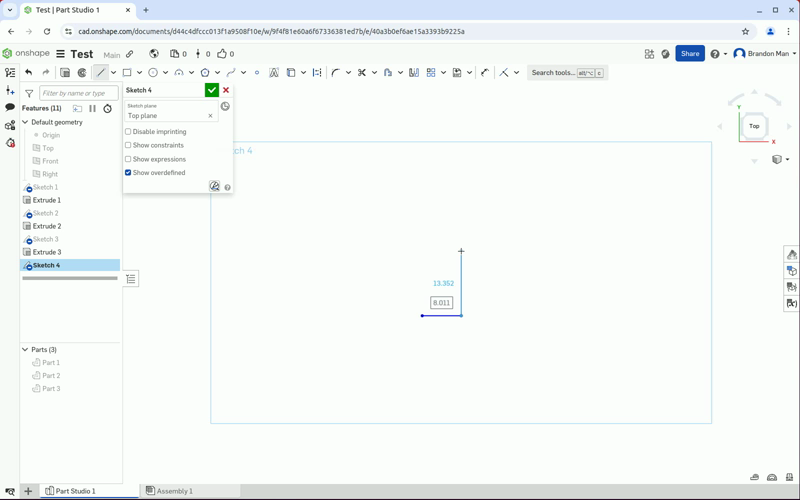
click(461, 250)
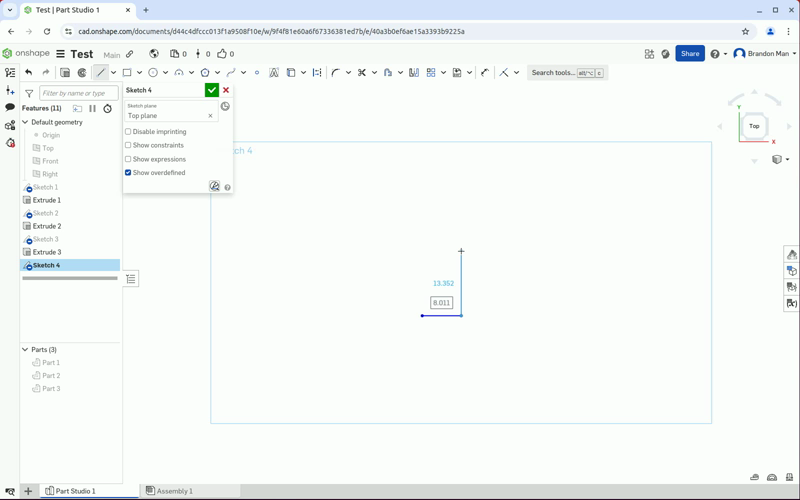
key_up(shift)
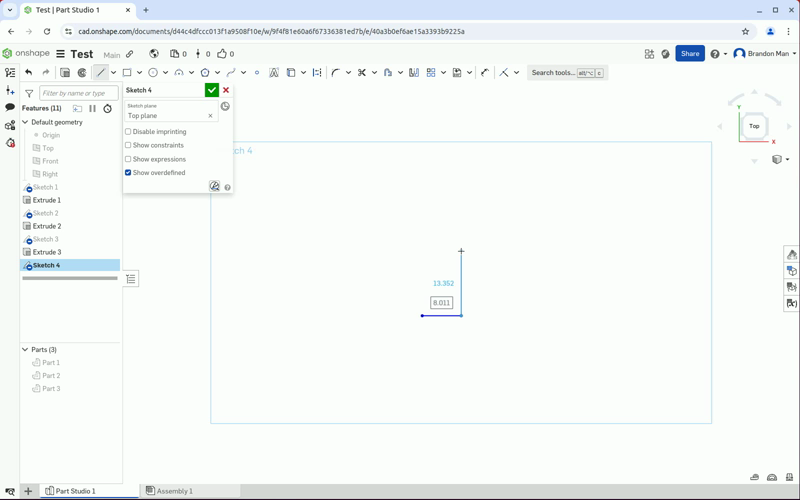
key_down(shift)
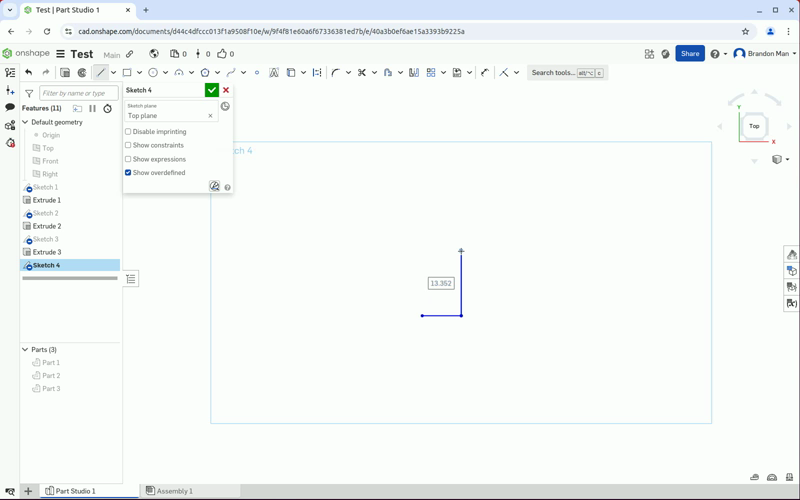
mouse_move(491, 250)
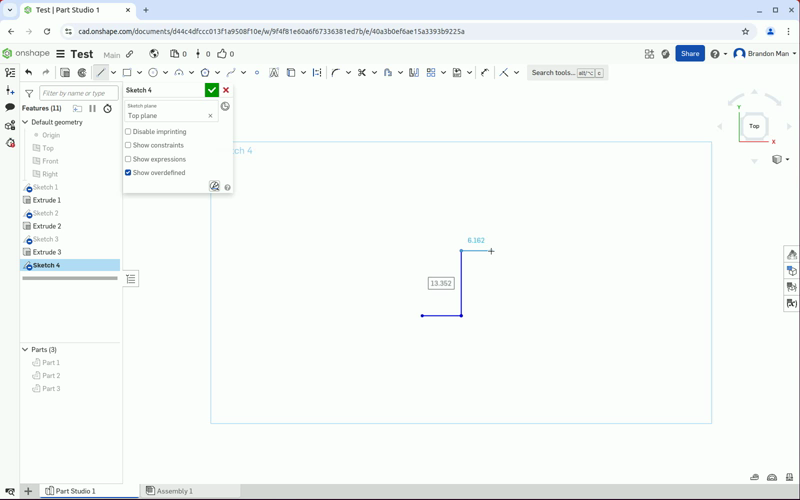
mouse_move(422, 250)
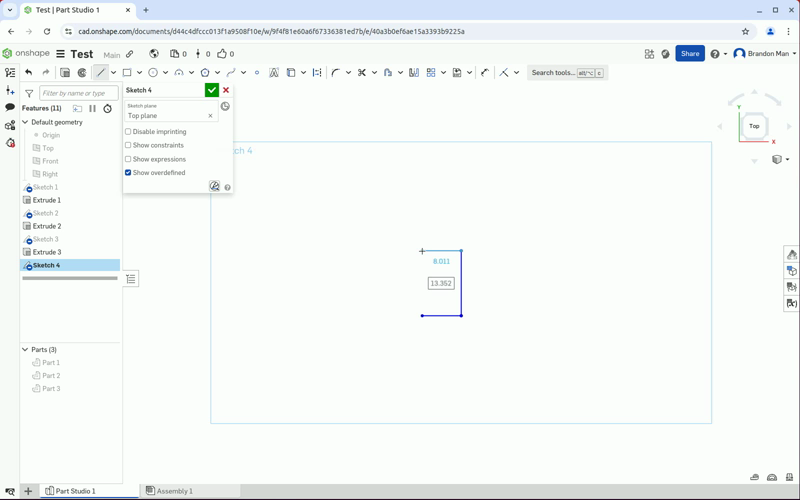
click(422, 250)
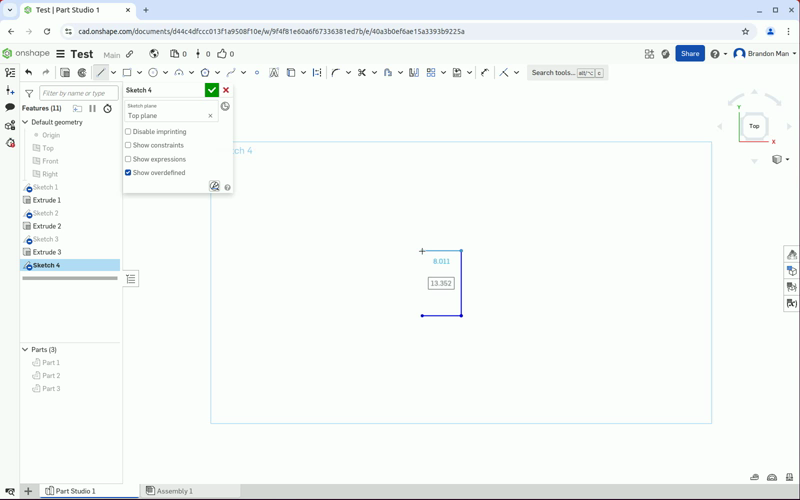
key_up(shift)
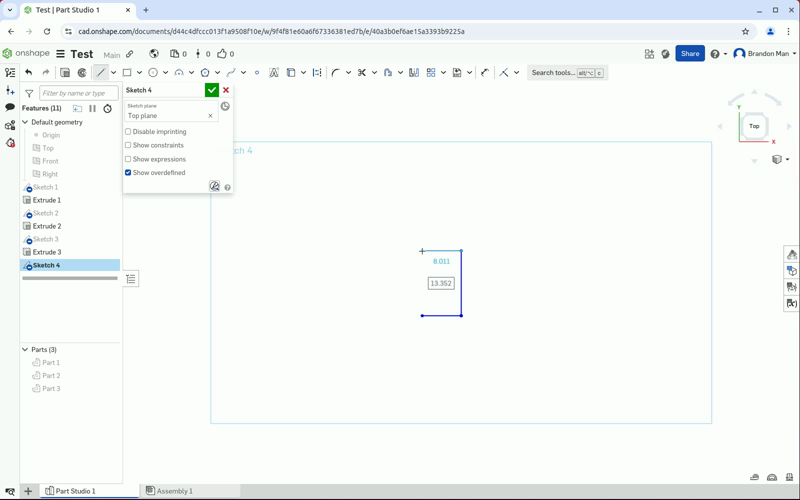
key_down(shift)
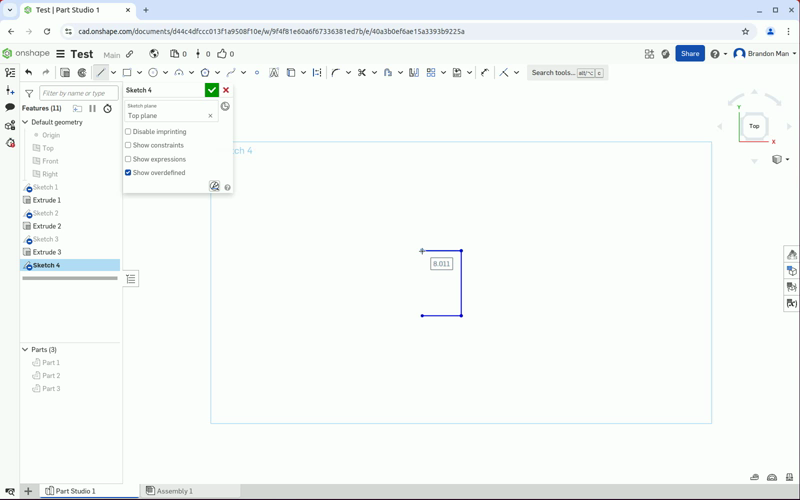
mouse_move(422, 315)
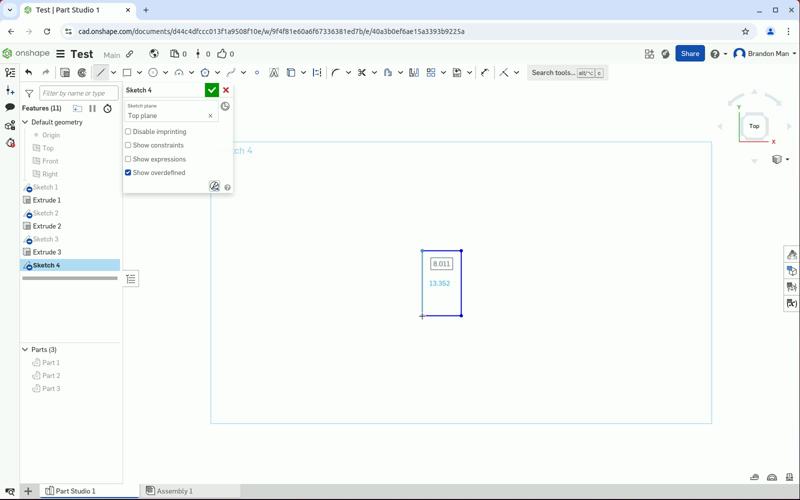
key_up(shift)
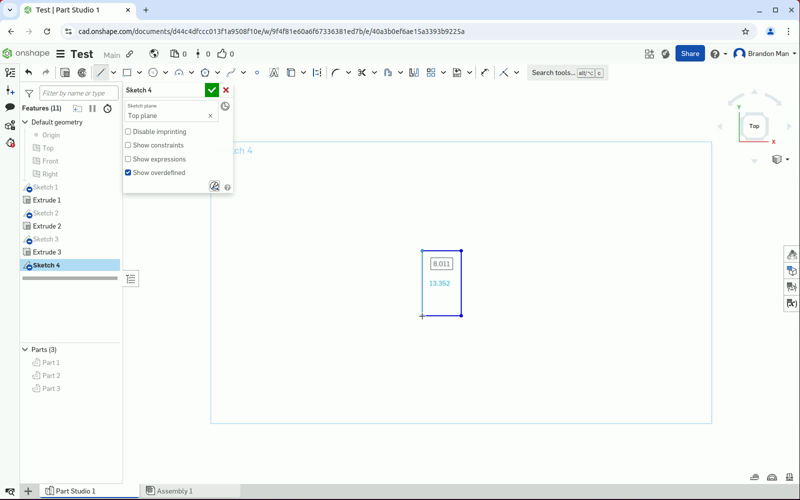
click(422, 315)
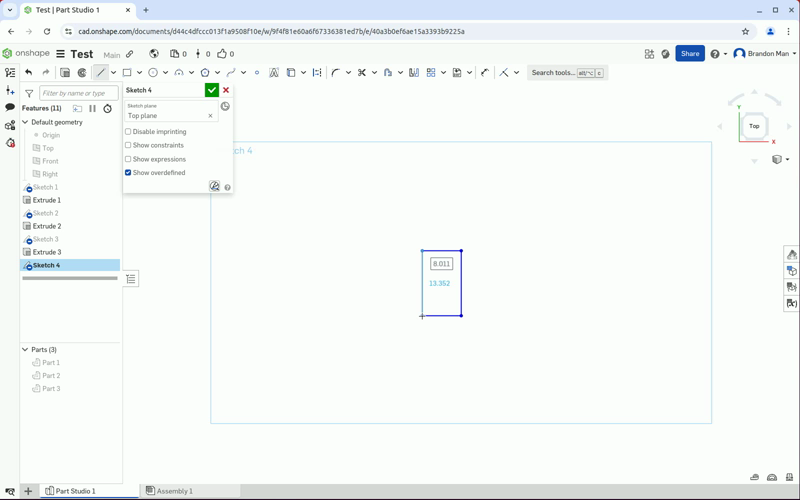
key(esc)
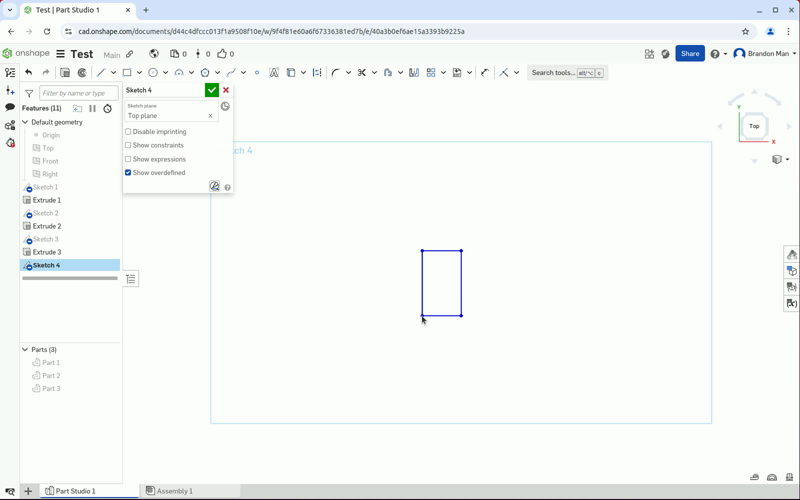
mouse_move(452, 279)
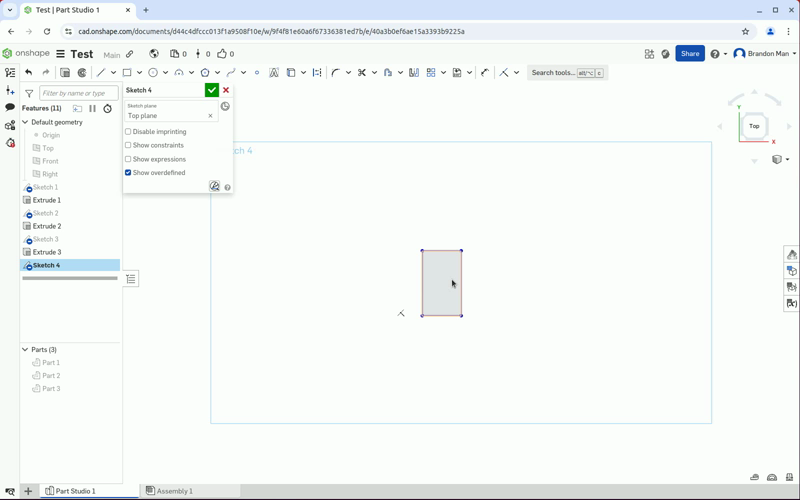
click(452, 279)
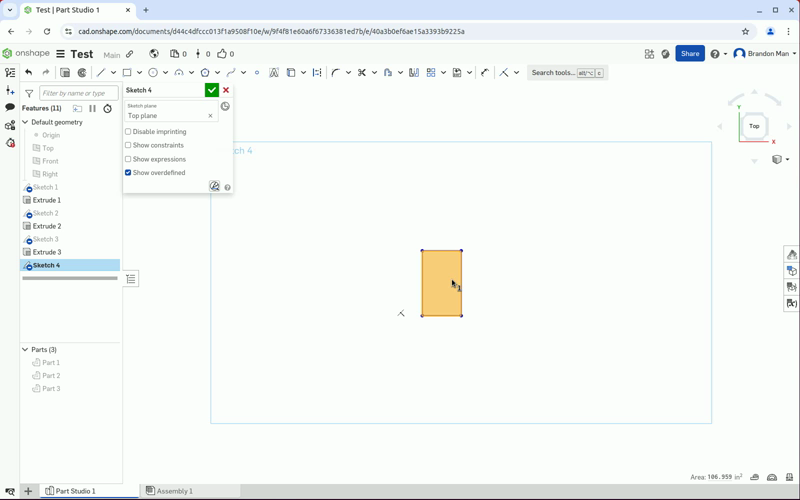
mouse_move(73, 352)
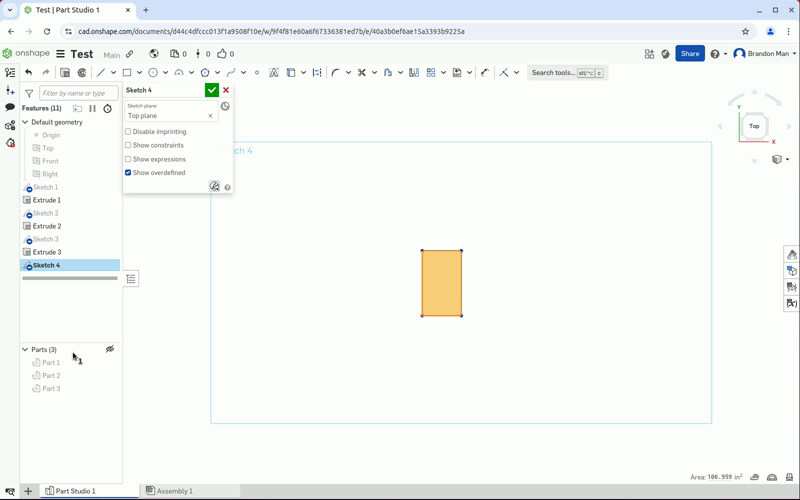
key(shift+y)
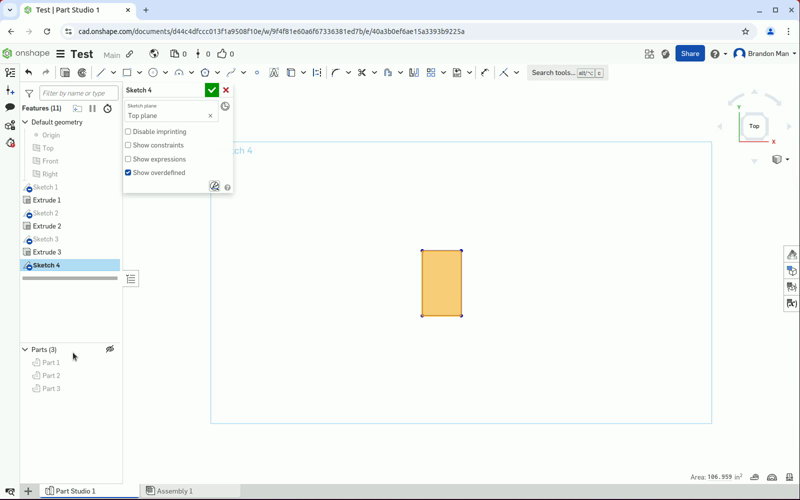
key(shift+e)
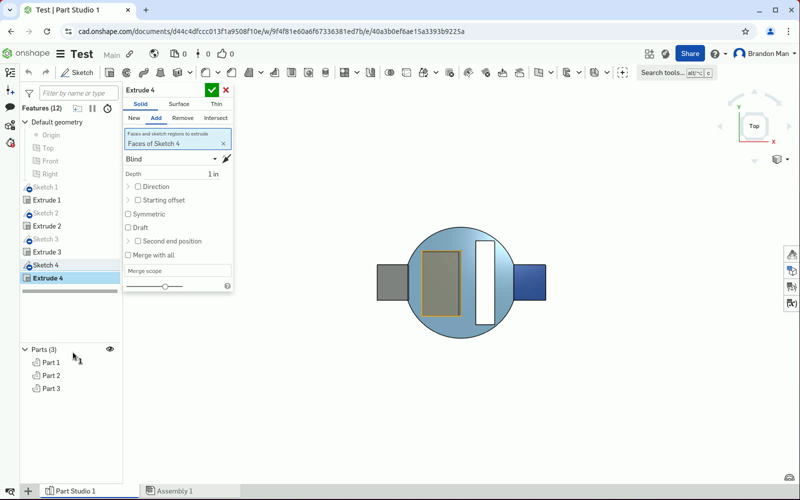
mouse_move(143, 106)
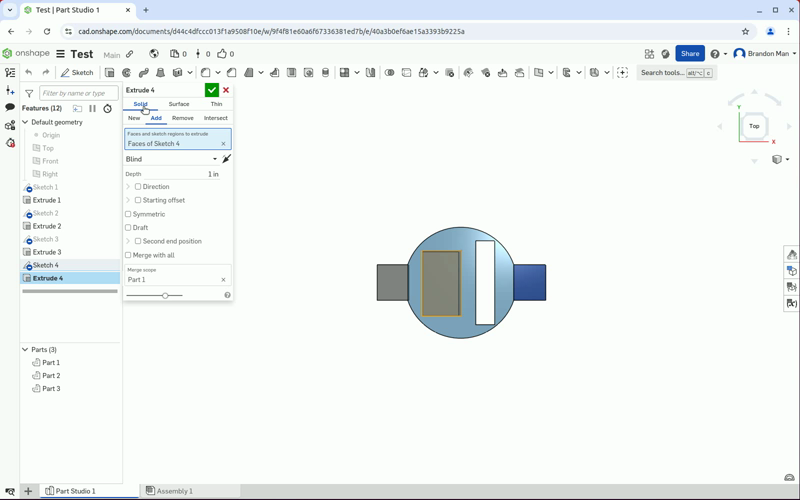
click(143, 106)
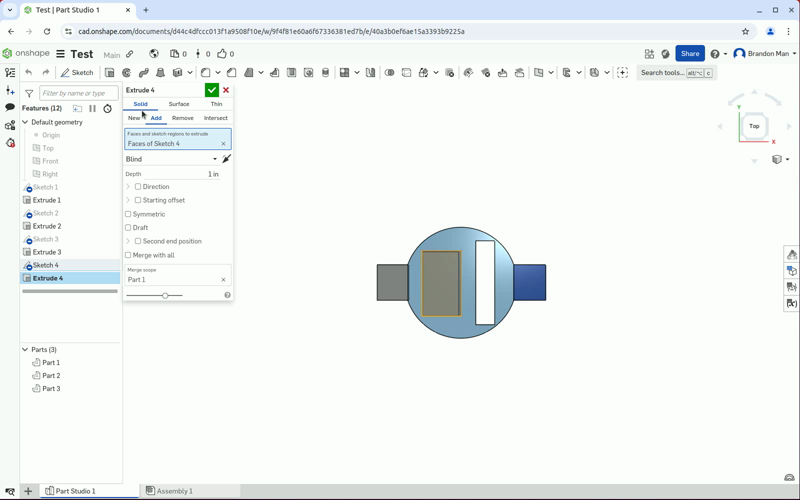
mouse_move(137, 120)
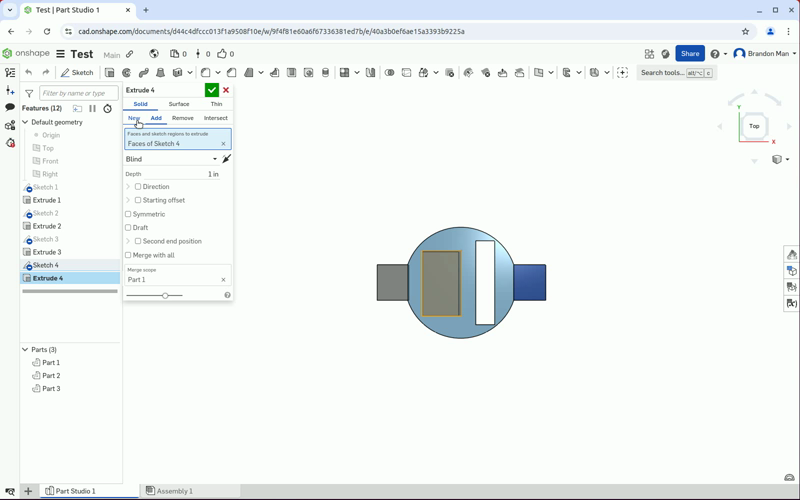
click(137, 120)
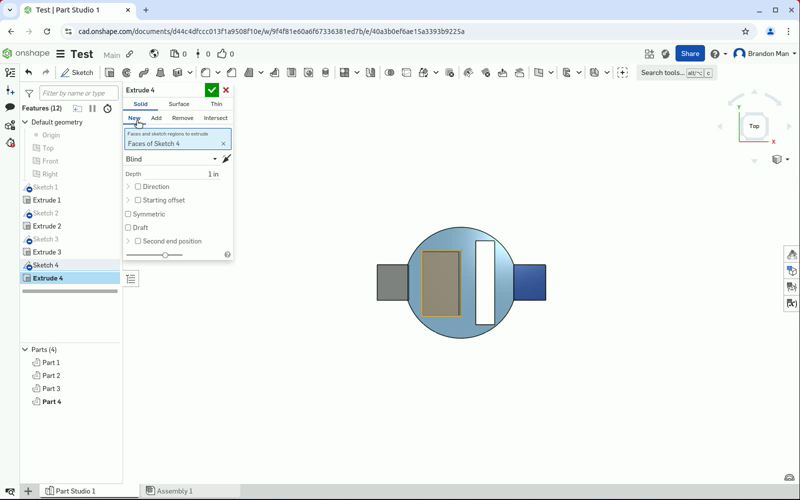
key(tab, 4)
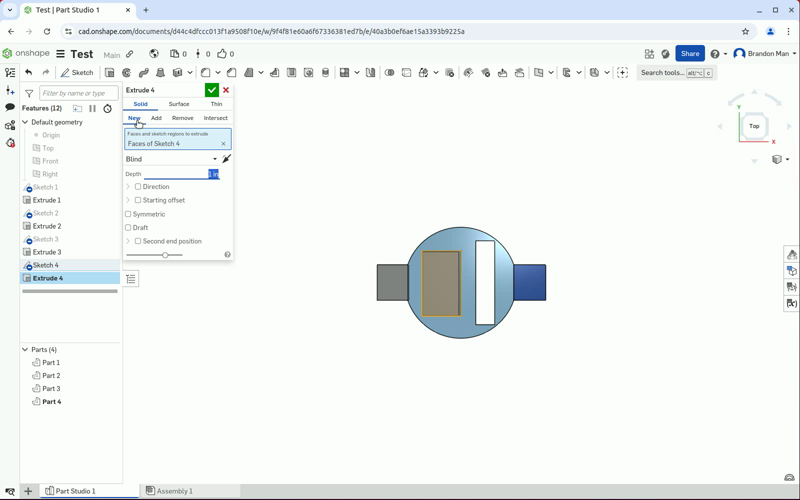
text(2.889)
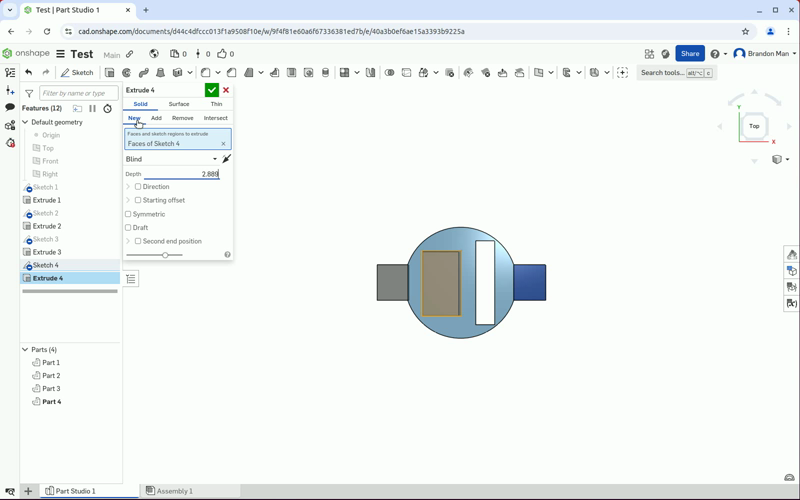
key(enter)
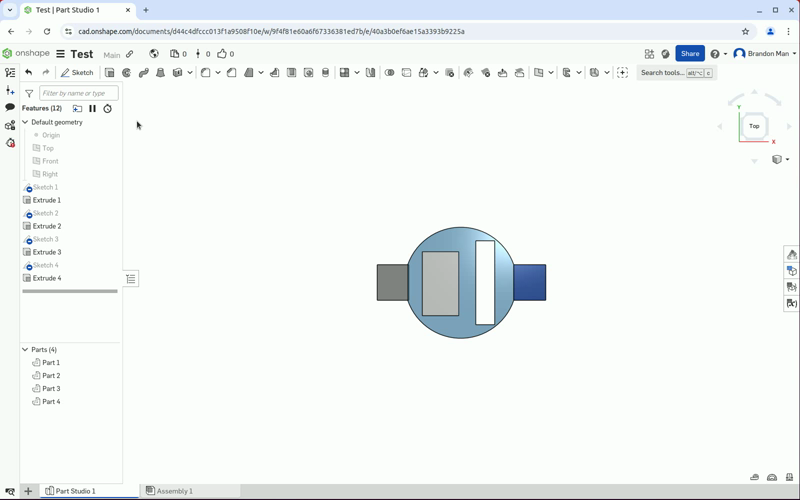
key(shift+h)
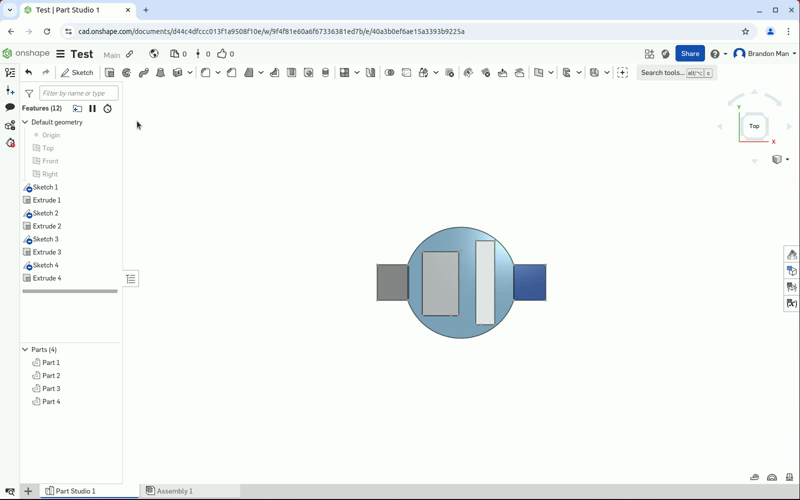
key(shift+h)
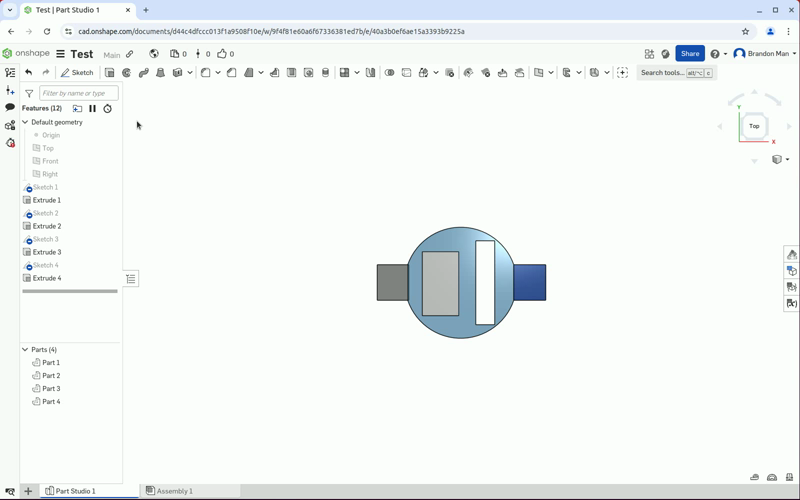
mouse_move(73, 189)
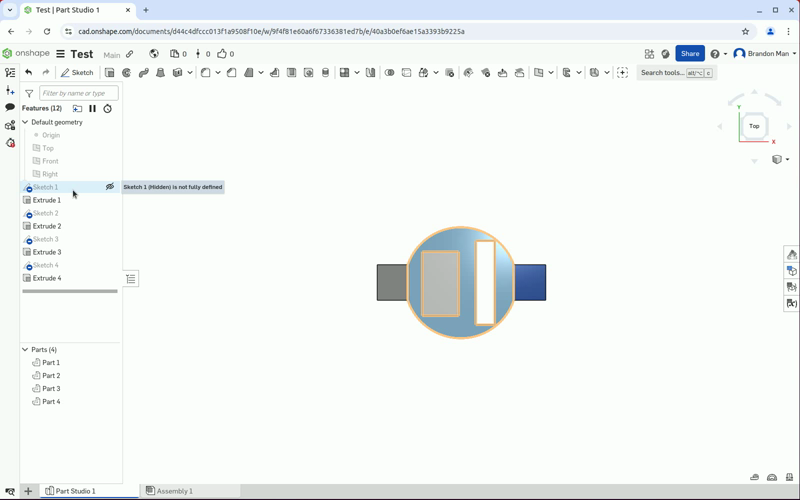
click(73, 189)
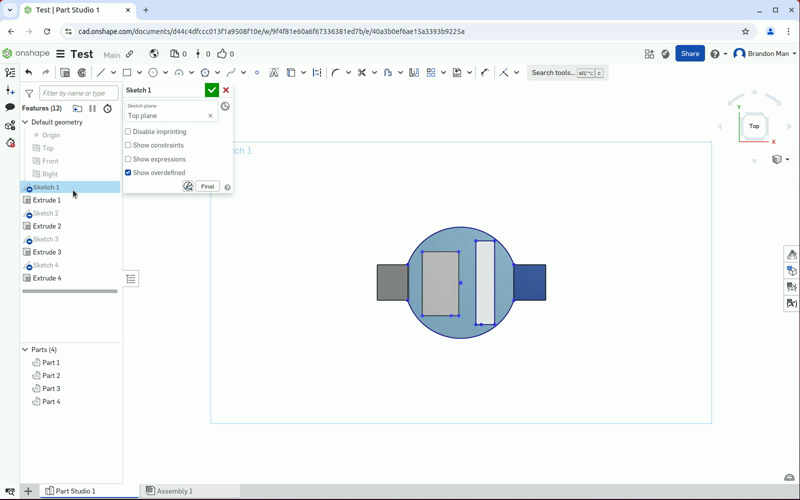
mouse_move(229, 92)
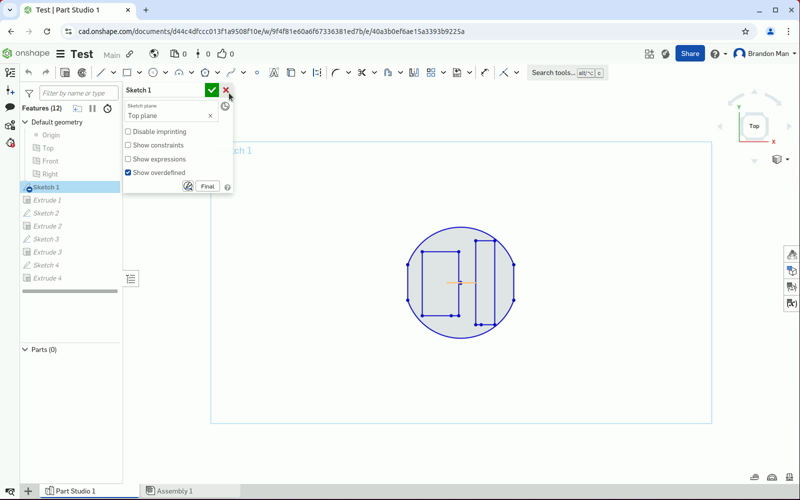
click(229, 92)
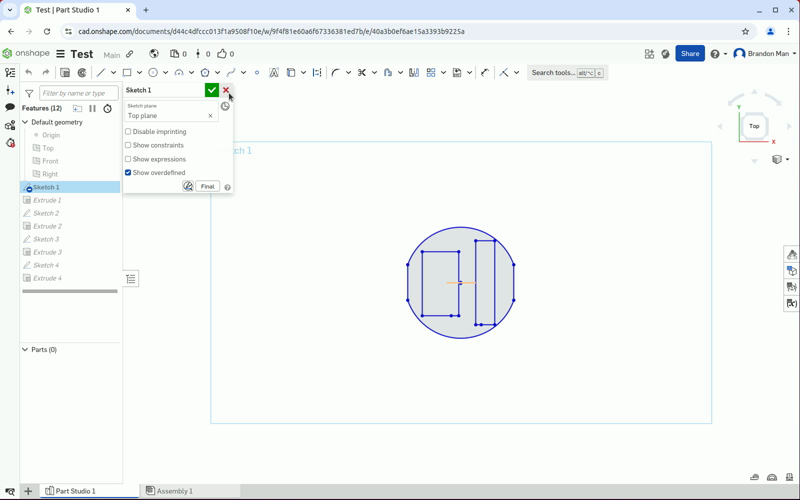
key(shift+s)
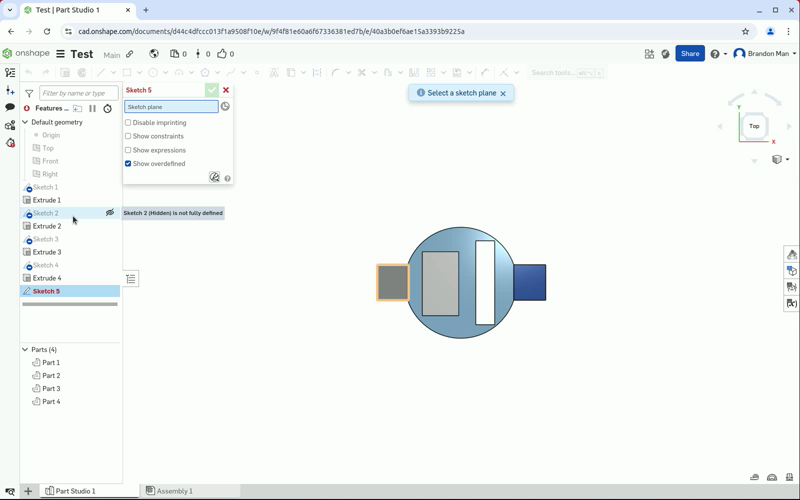
scroll(3)
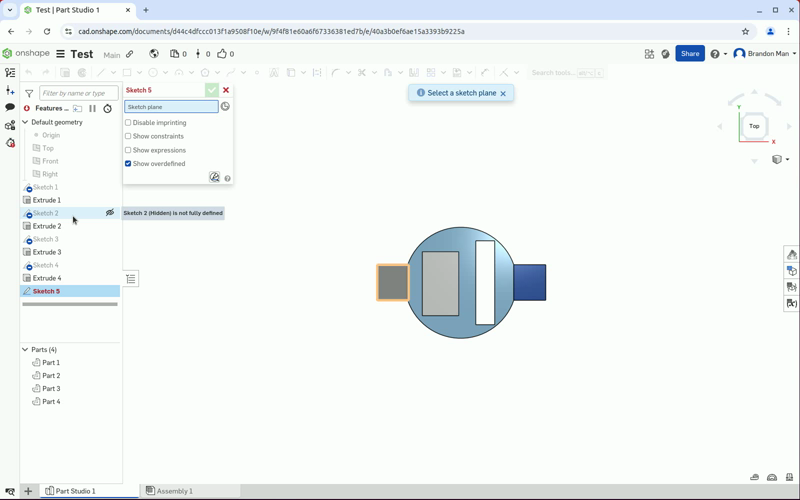
mouse_move(73, 150)
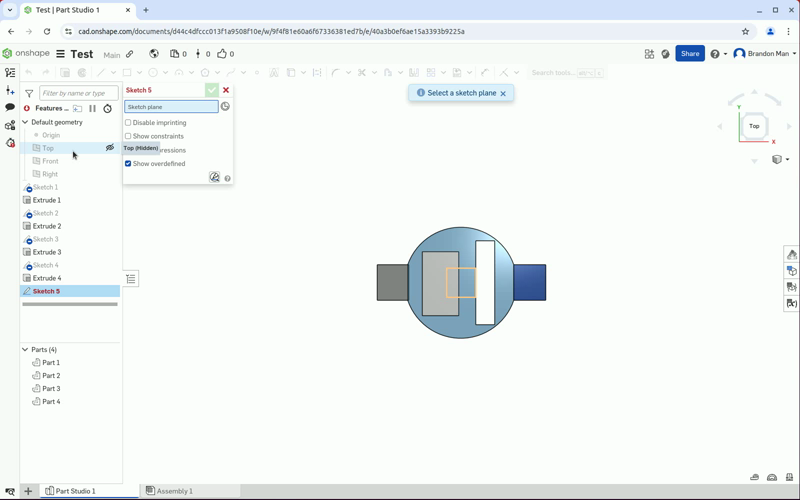
click(73, 150)
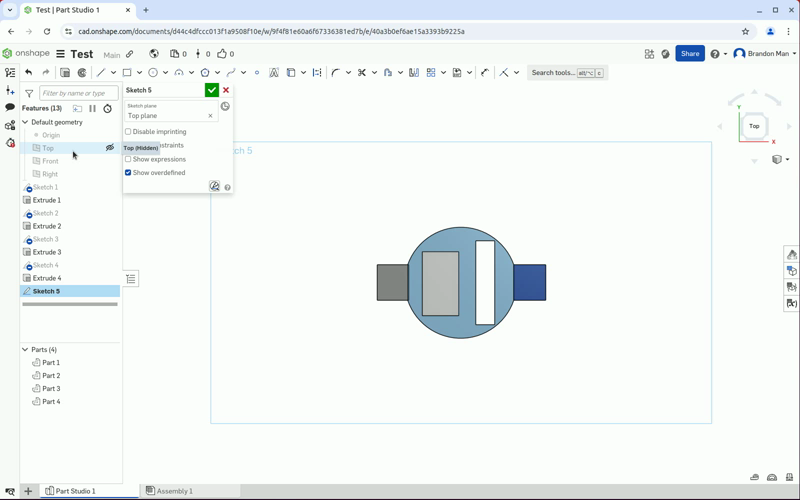
mouse_move(73, 352)
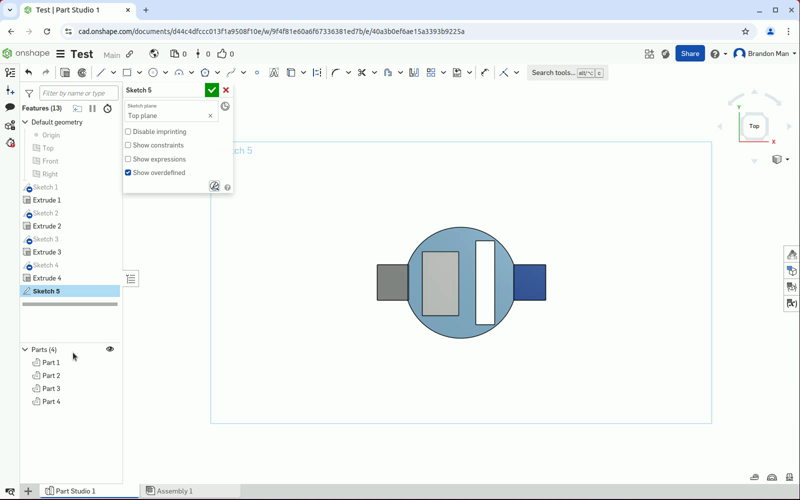
key(y)
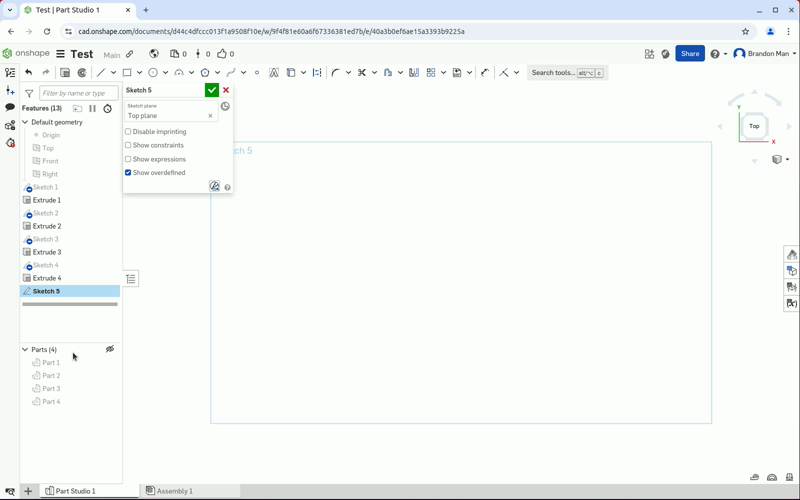
key(l)
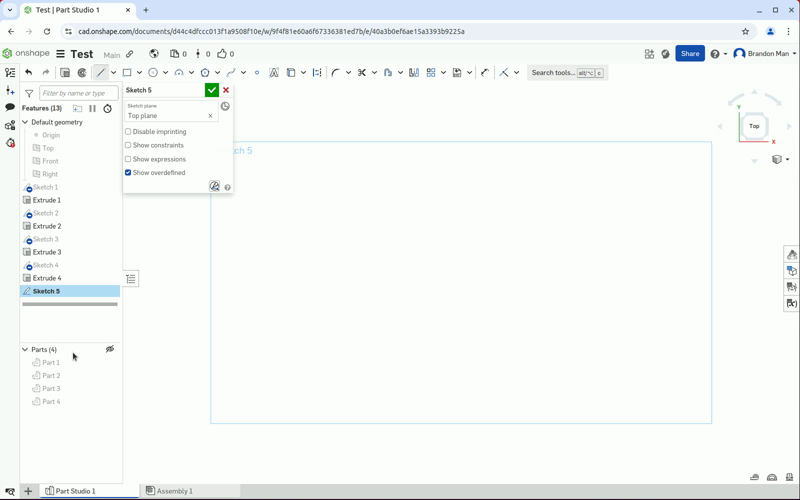
key_down(shift)
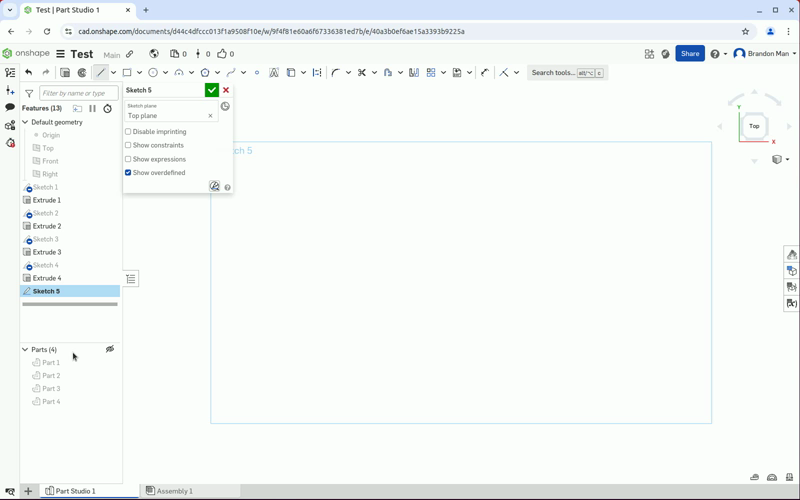
mouse_move(476, 326)
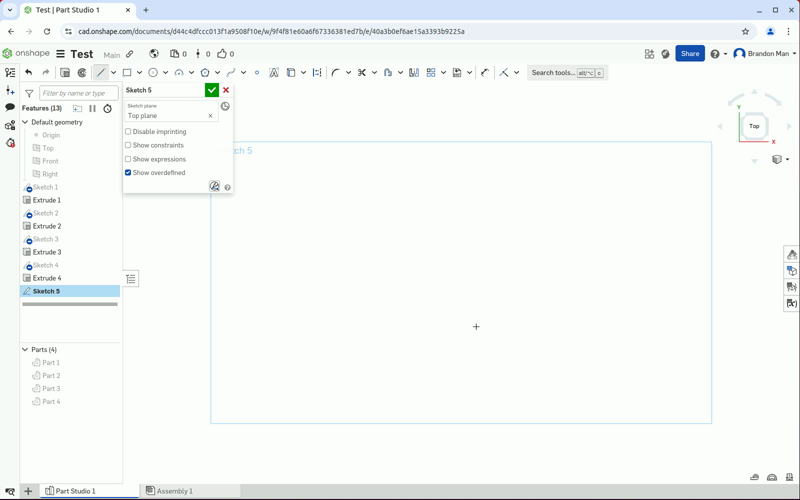
click(476, 326)
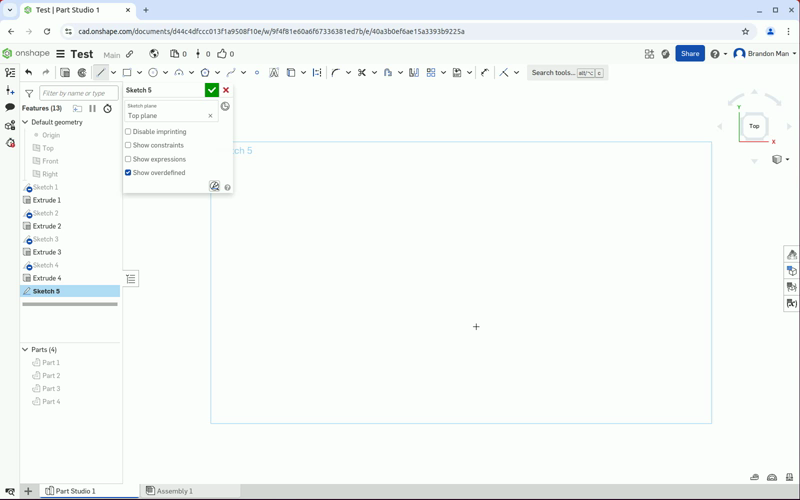
key_up(shift)
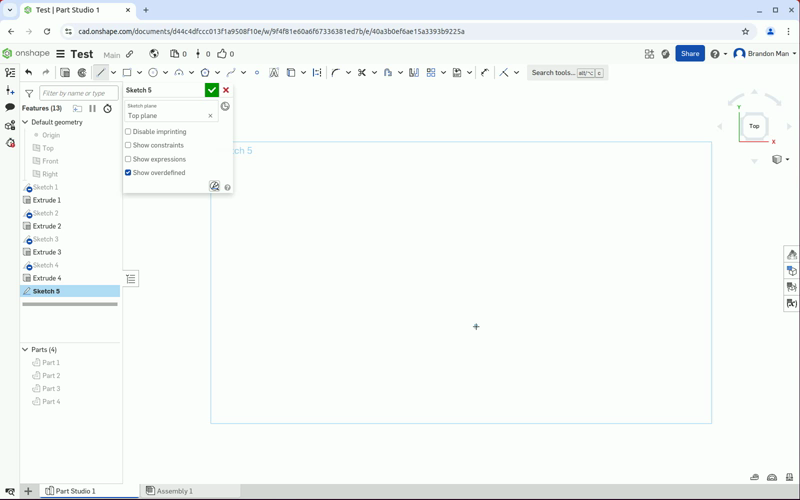
key_down(shift)
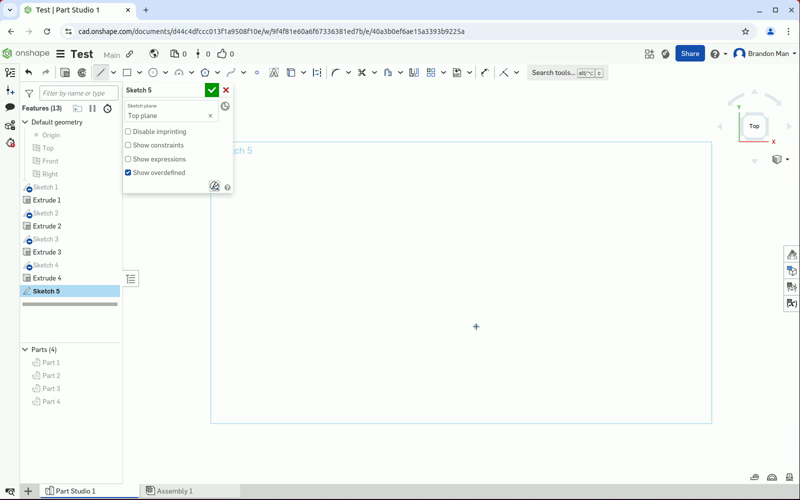
mouse_move(506, 326)
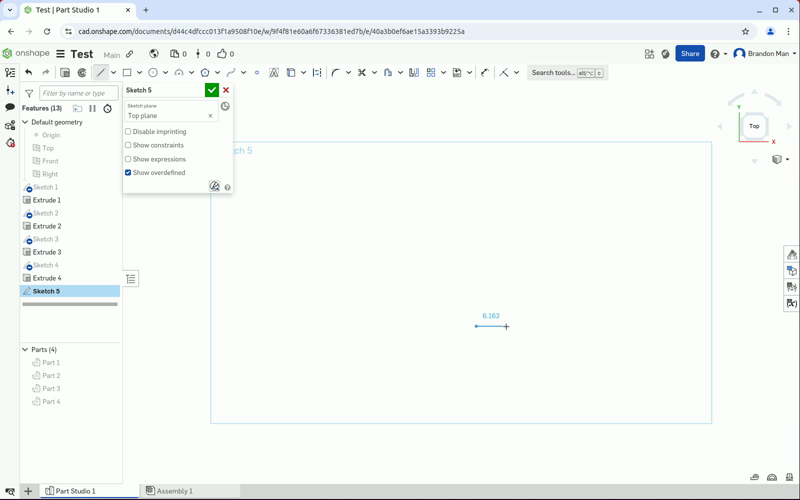
mouse_move(495, 326)
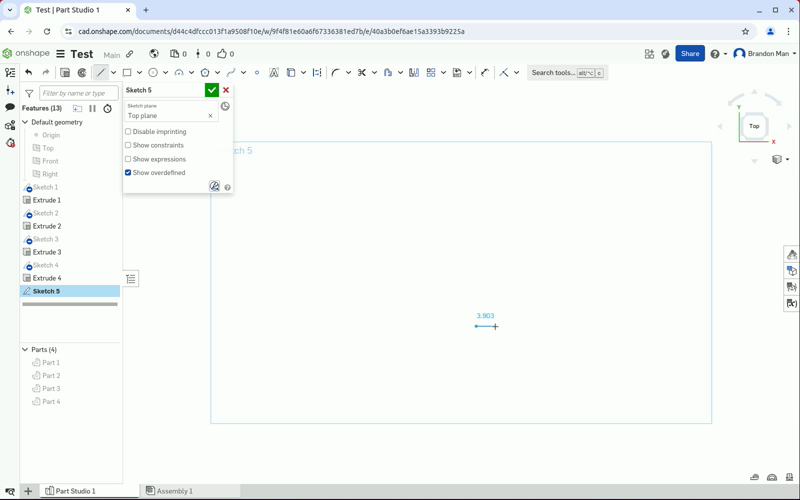
click(495, 326)
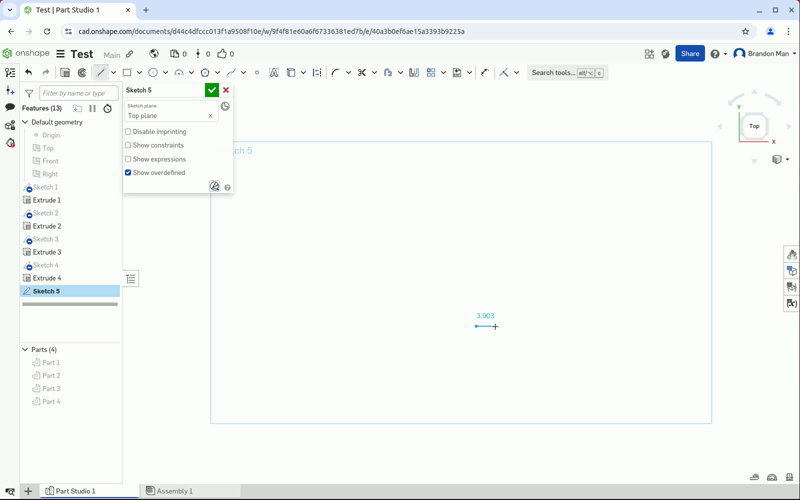
key_up(shift)
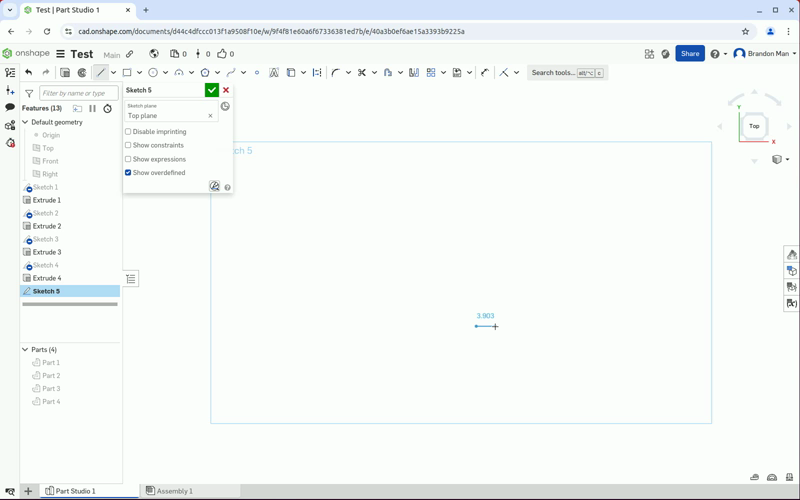
key_down(shift)
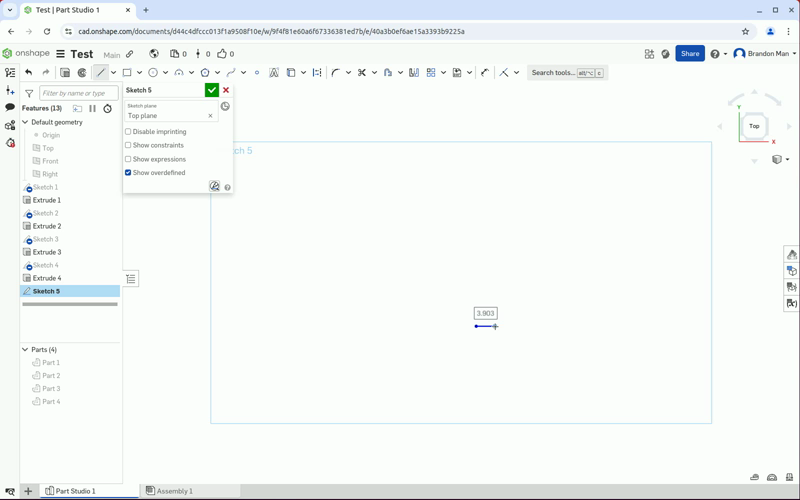
mouse_move(495, 240)
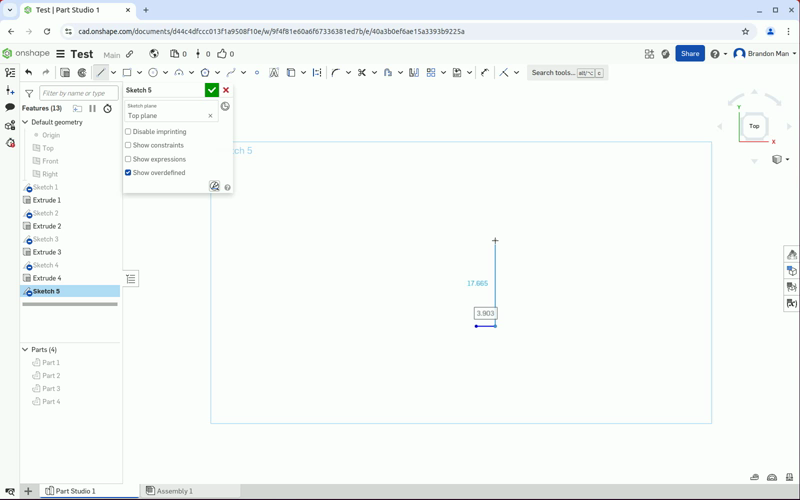
click(495, 240)
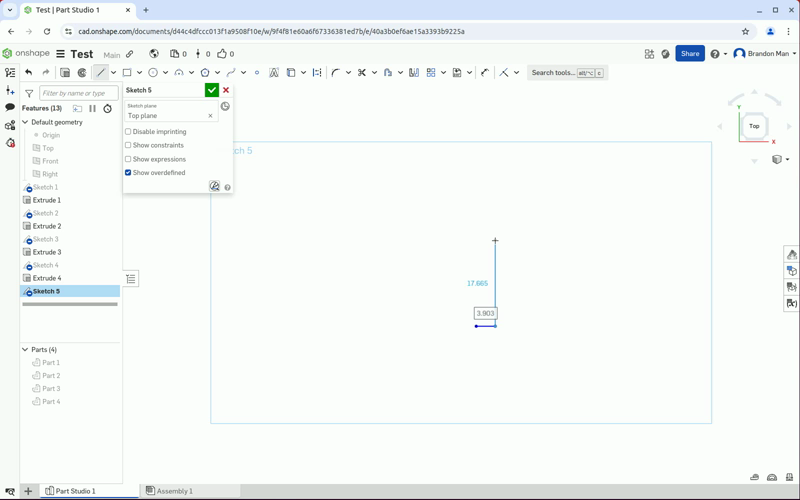
key_up(shift)
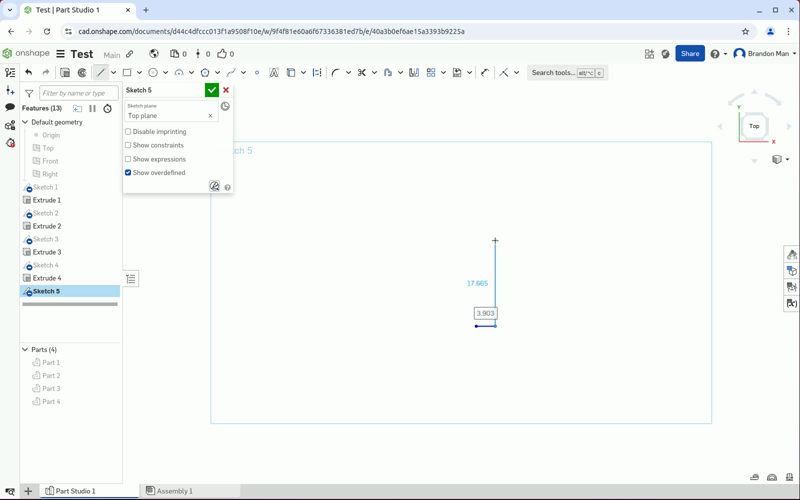
key_down(shift)
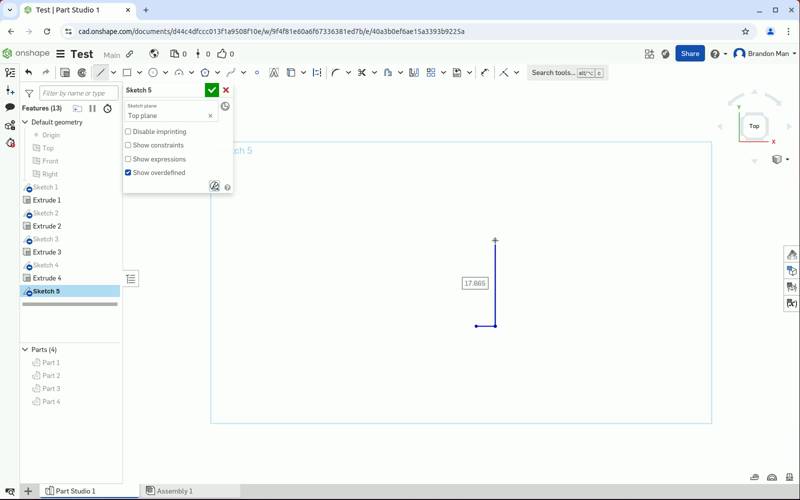
mouse_move(525, 240)
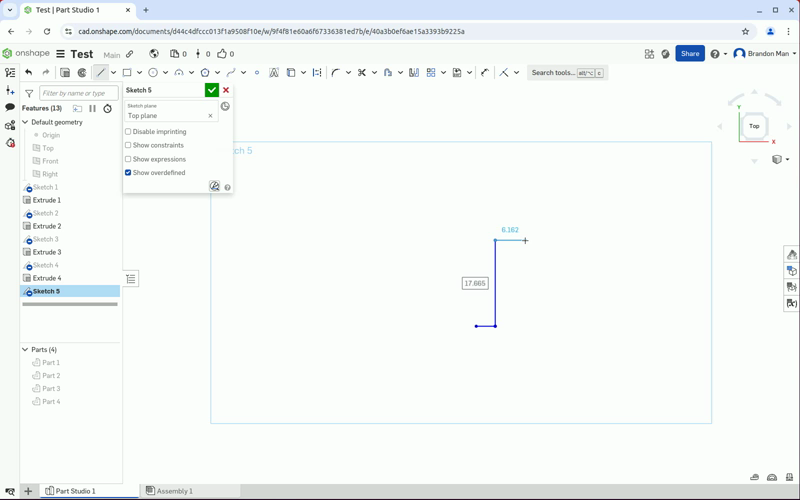
mouse_move(476, 240)
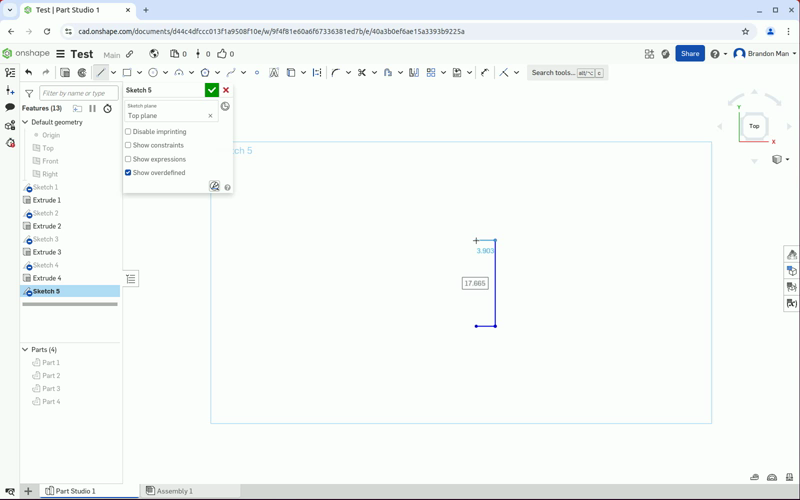
click(476, 240)
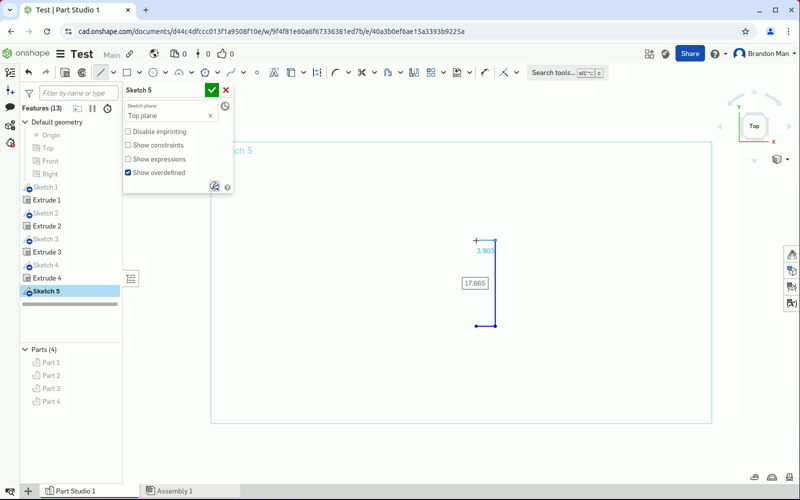
key_up(shift)
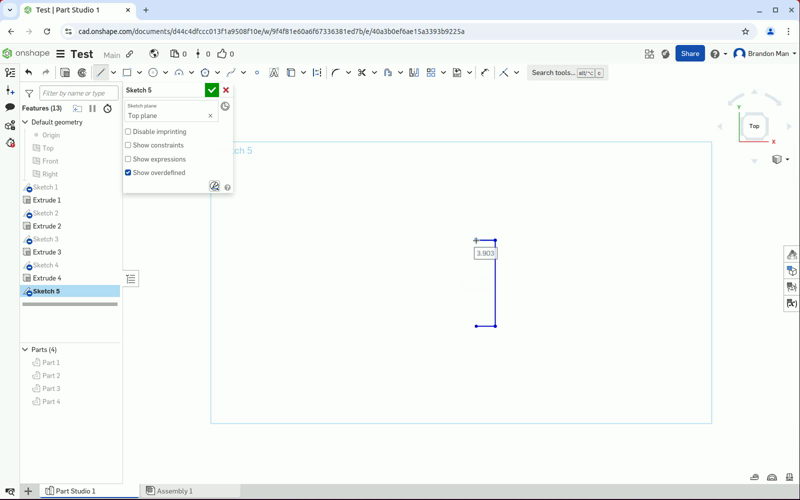
key_down(shift)
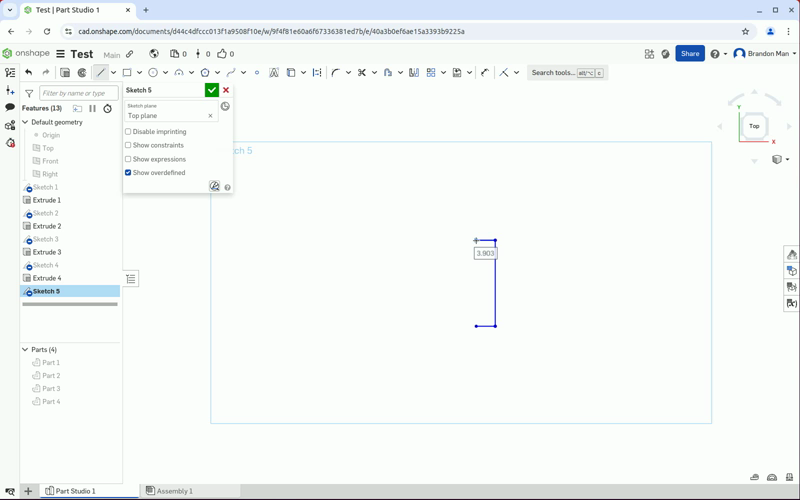
mouse_move(476, 326)
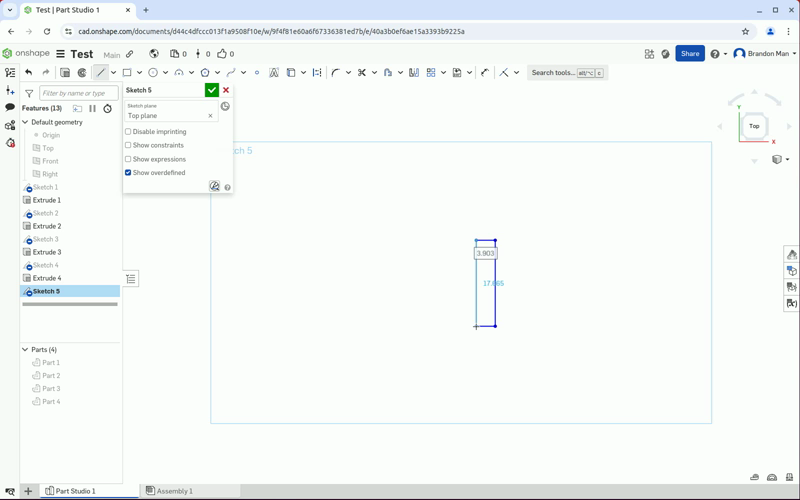
key_up(shift)
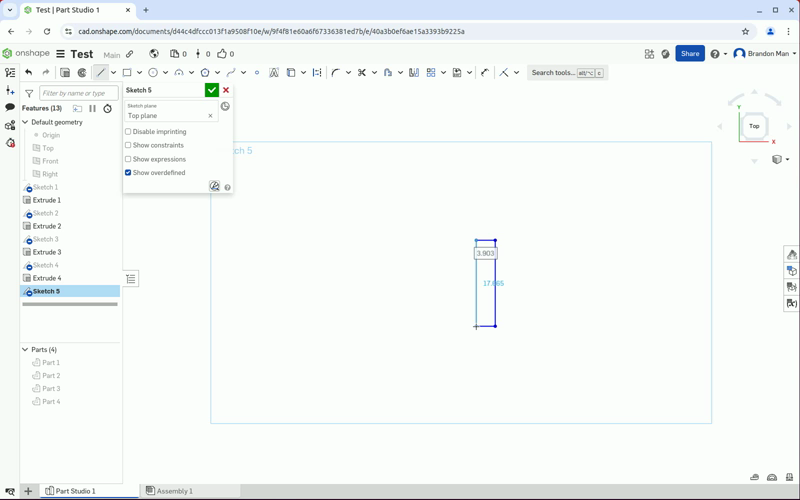
click(476, 326)
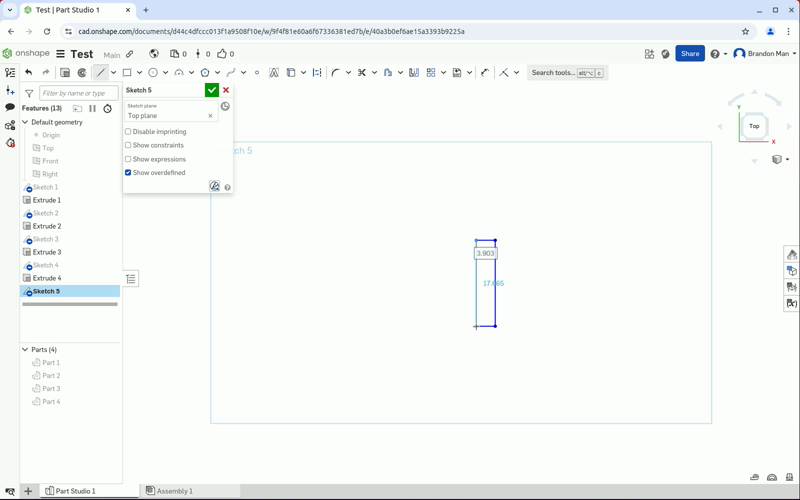
key(esc)
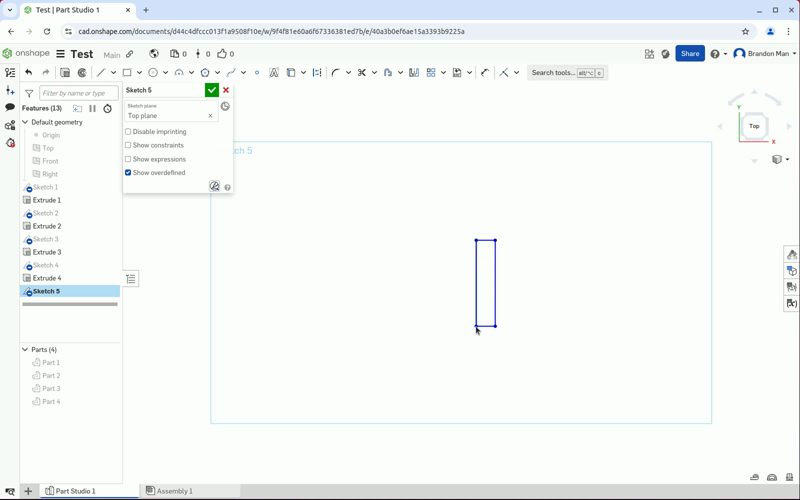
mouse_move(479, 292)
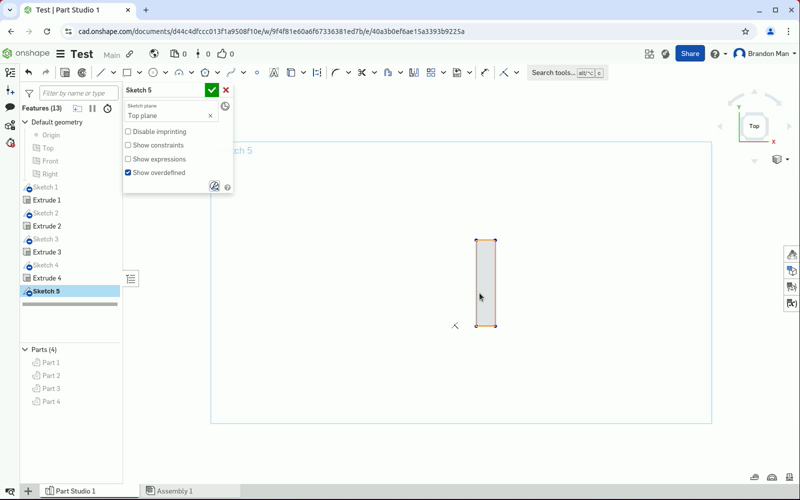
scroll(6)
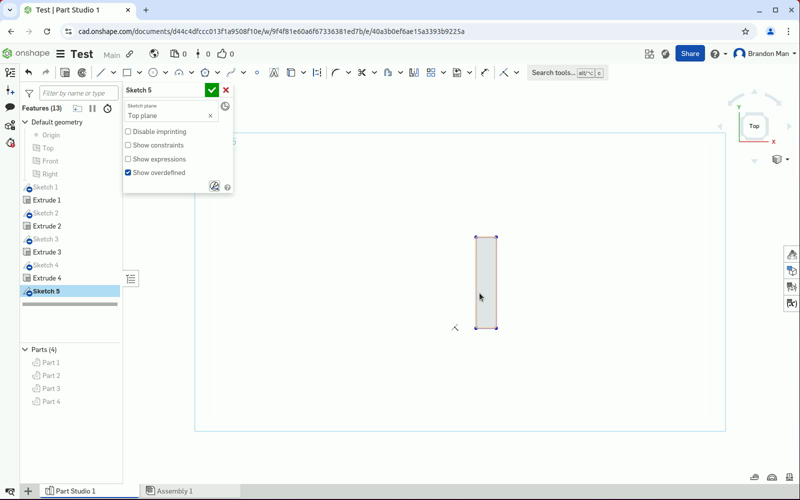
scroll(6)
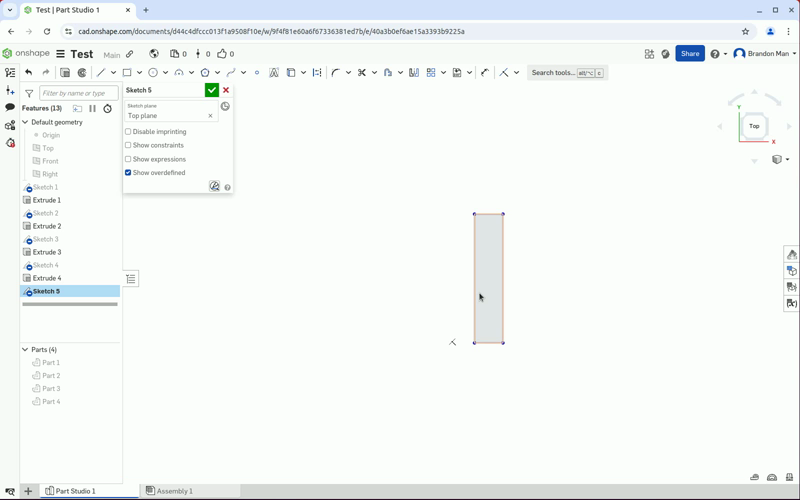
scroll(6)
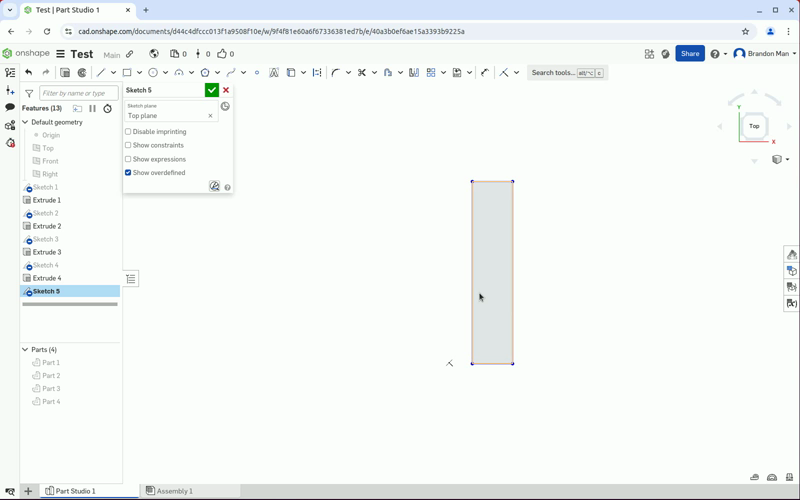
scroll(6)
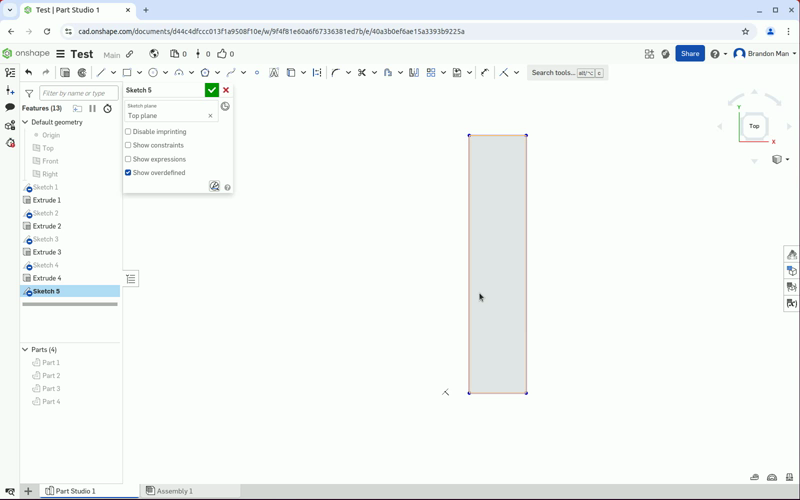
scroll(6)
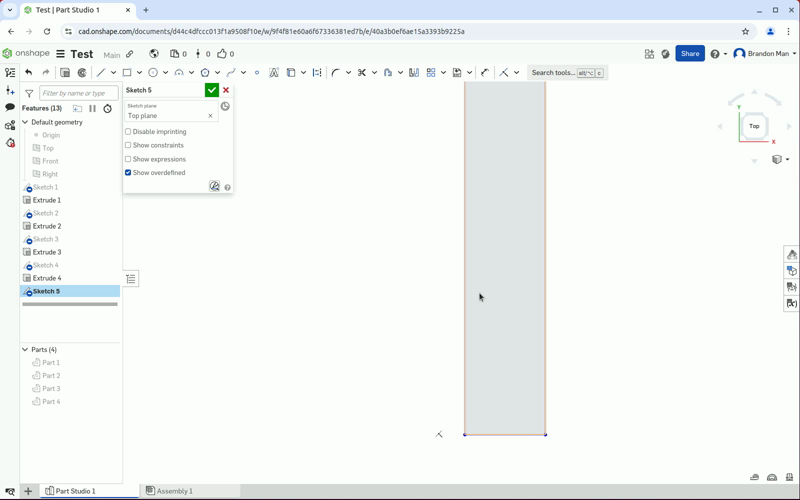
scroll(6)
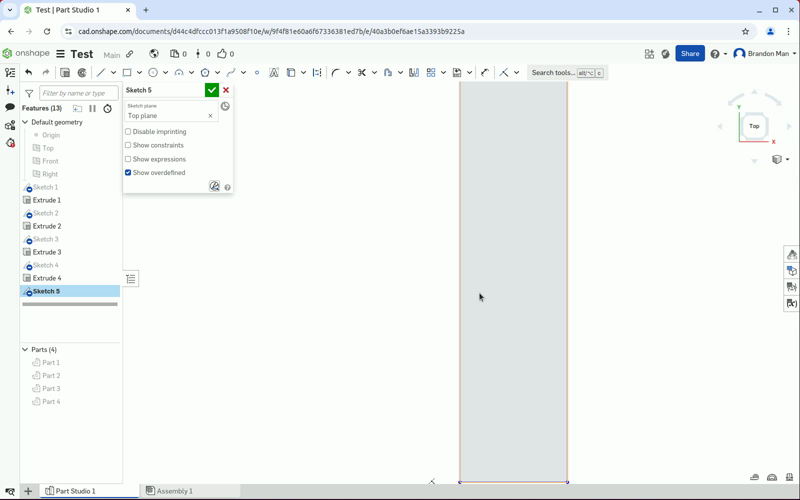
scroll(6)
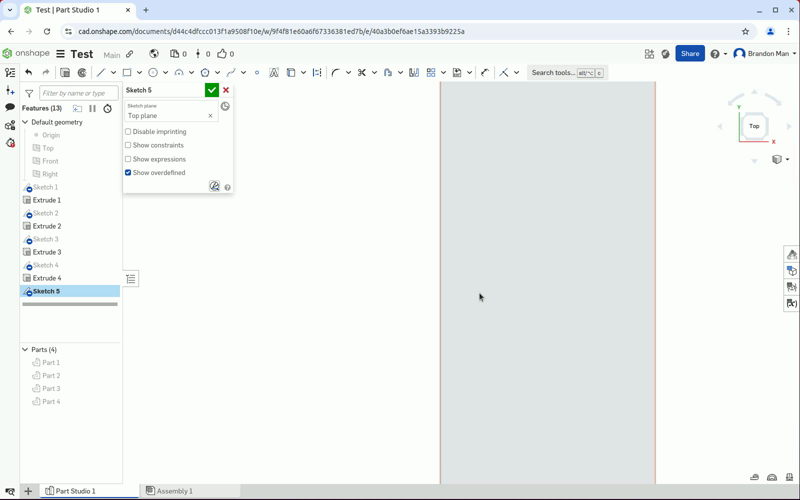
click(479, 292)
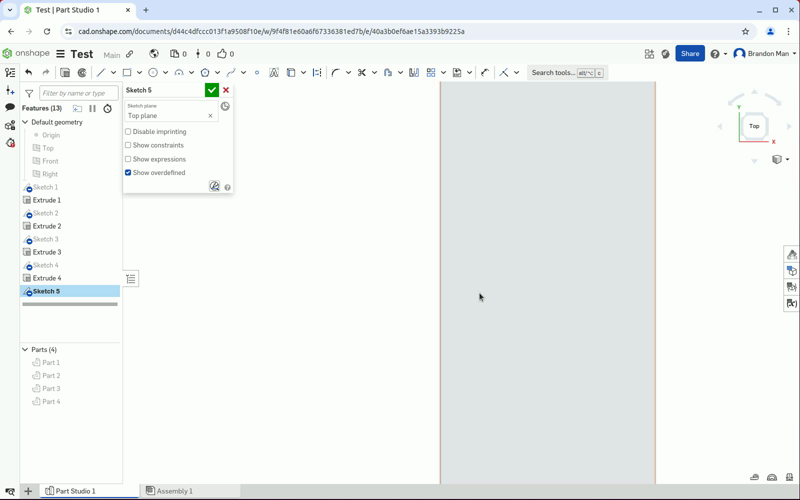
scroll(-6)
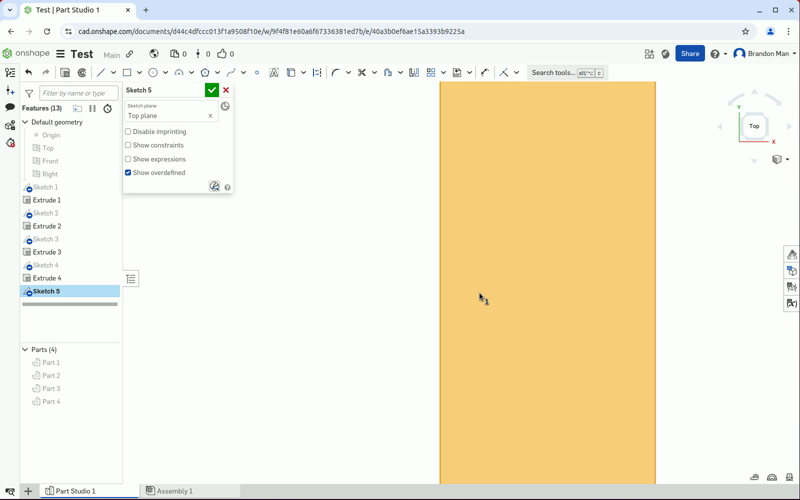
scroll(-6)
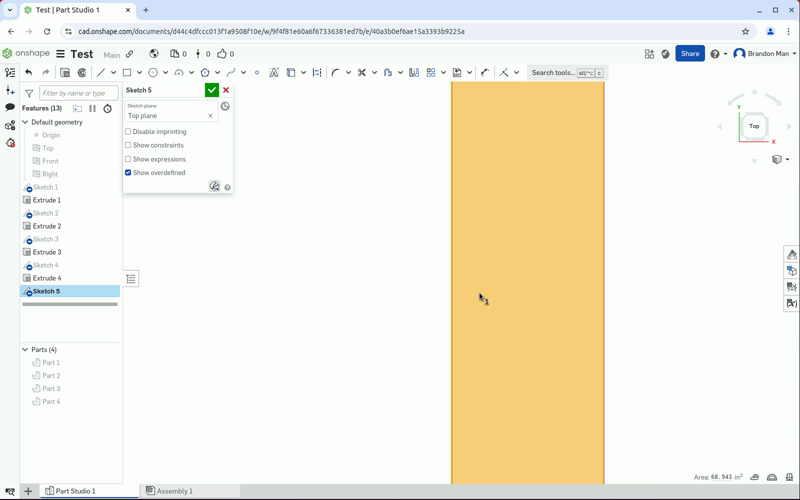
scroll(-6)
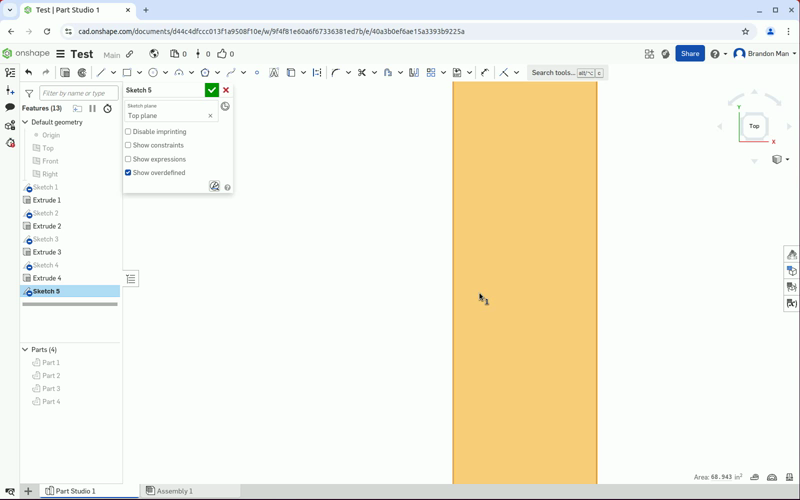
scroll(-6)
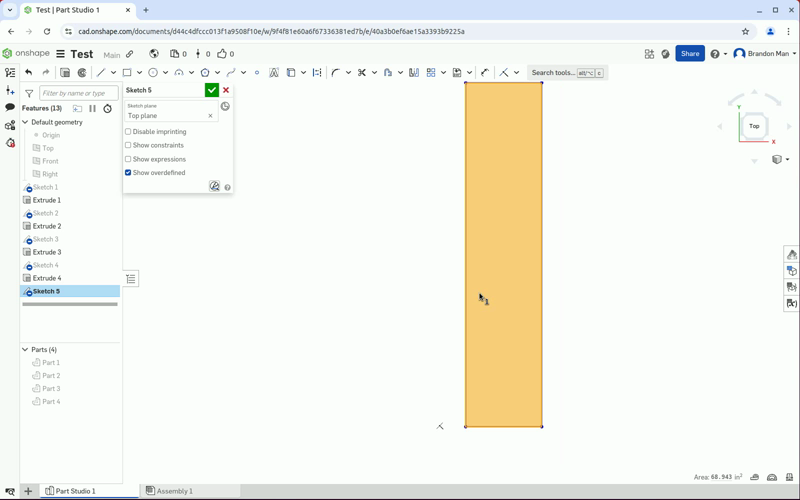
scroll(-6)
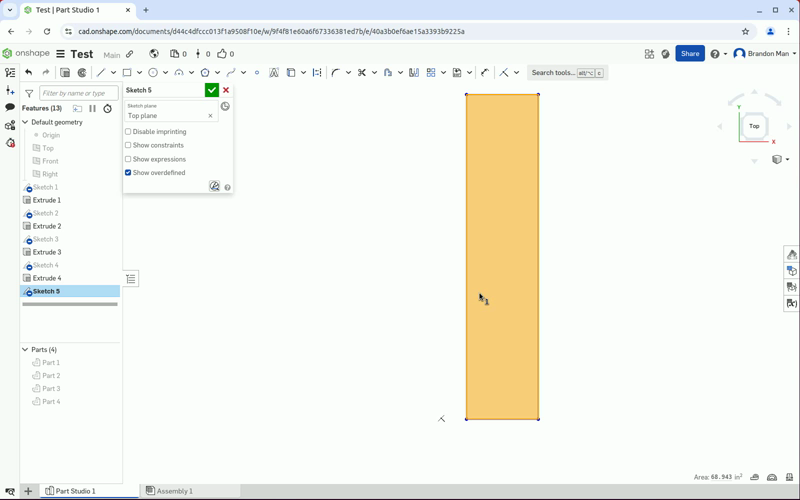
scroll(-6)
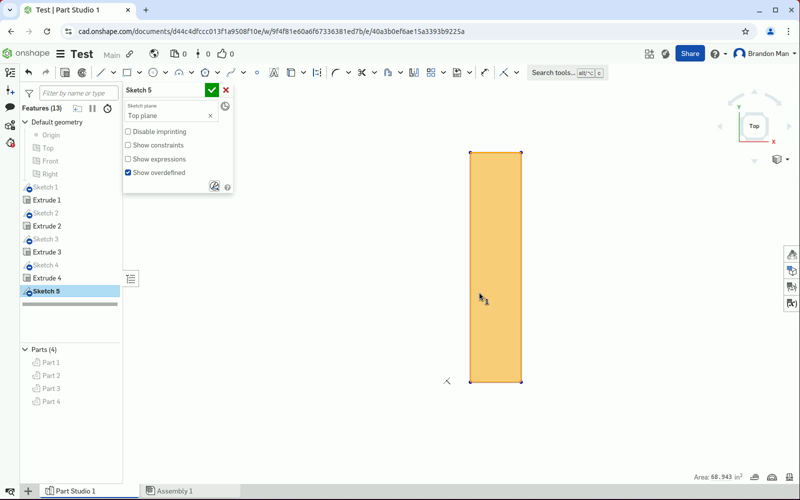
scroll(-6)
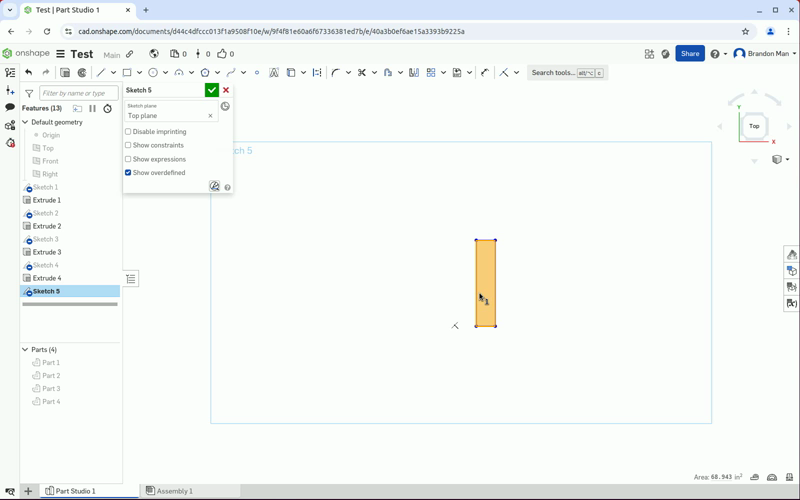
mouse_move(73, 352)
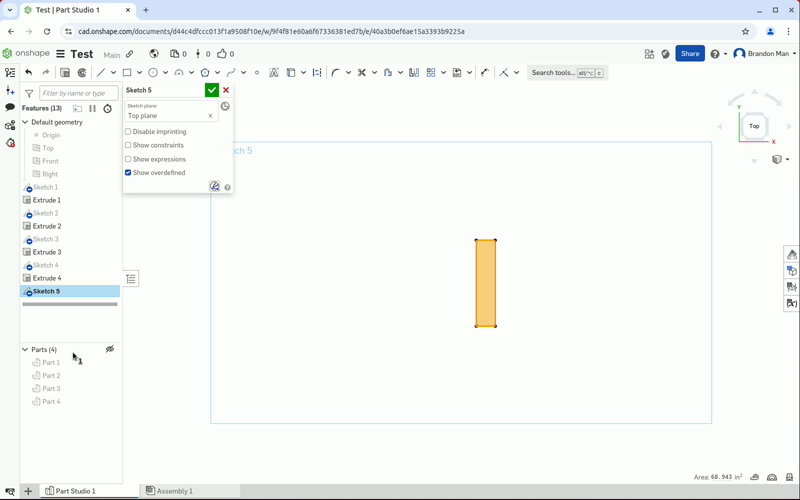
key(shift+y)
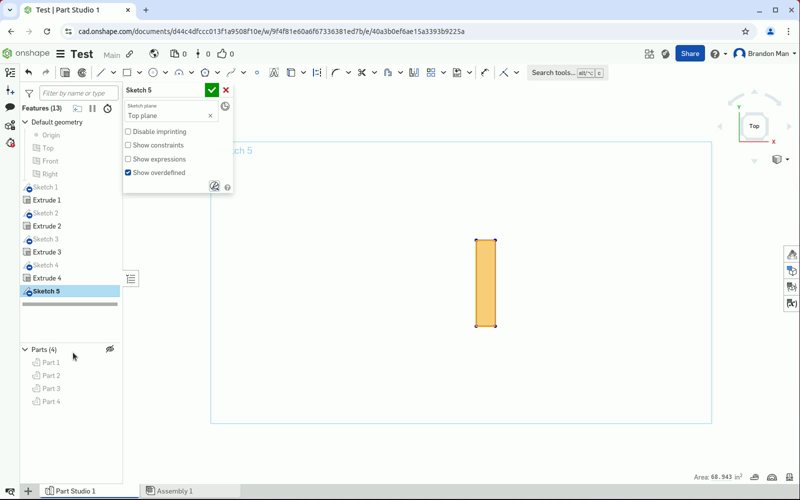
key(shift+e)
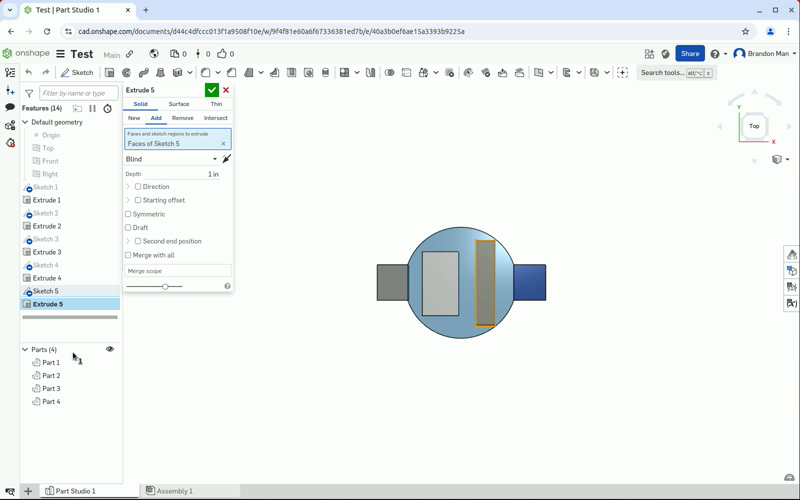
mouse_move(143, 106)
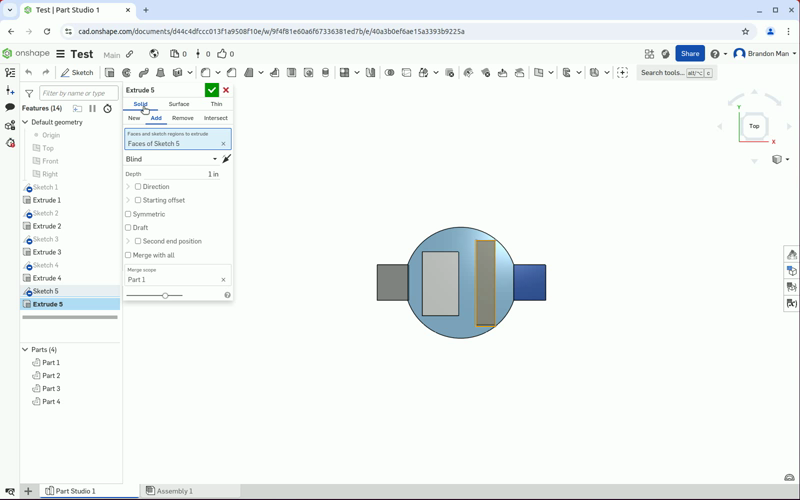
click(143, 106)
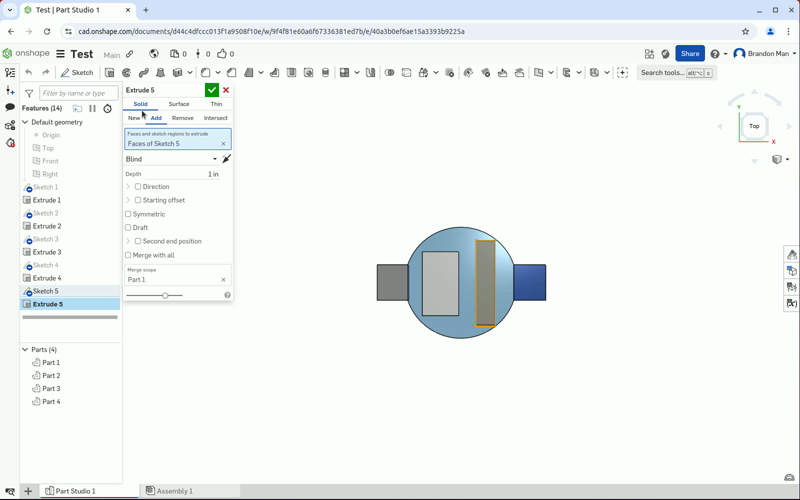
mouse_move(137, 120)
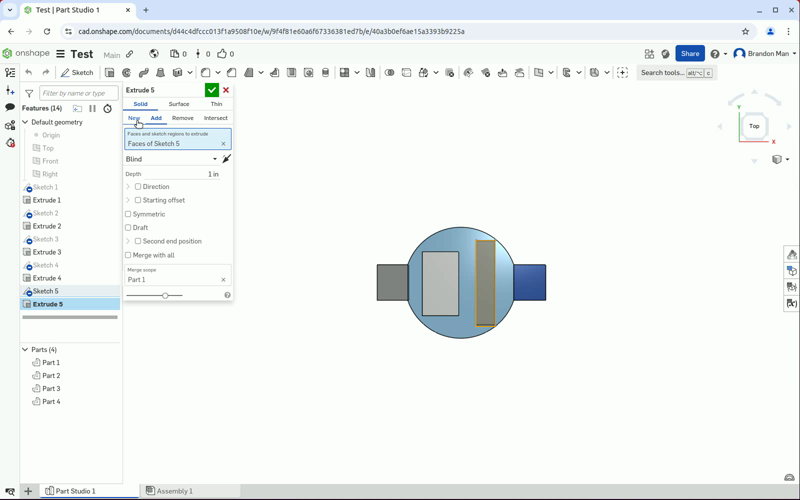
click(137, 120)
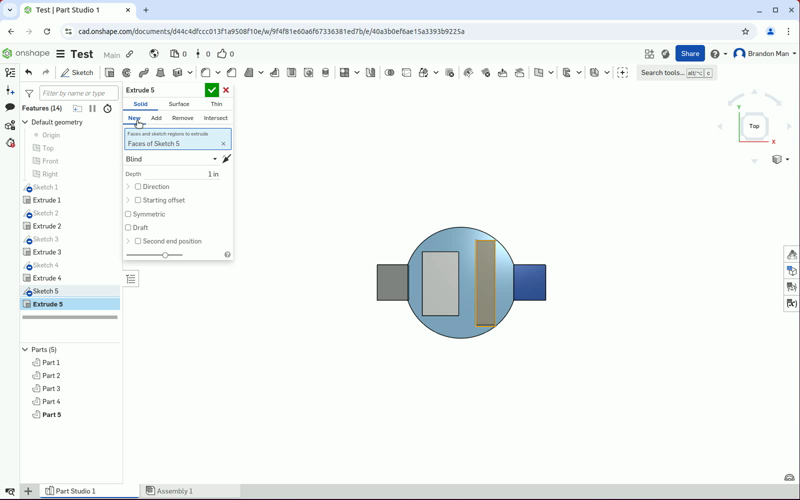
key(tab, 4)
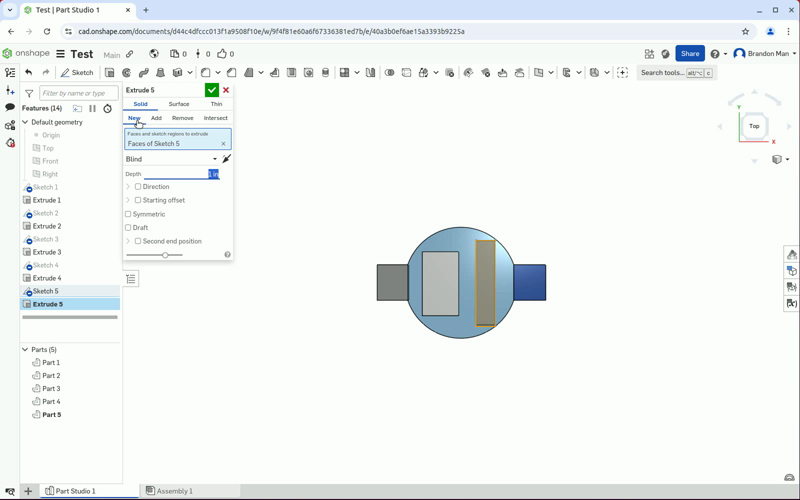
text(2.889)
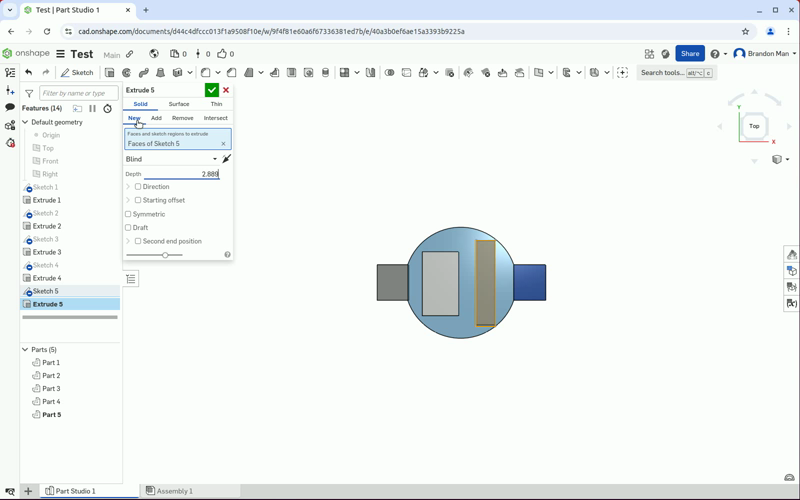
key(enter)
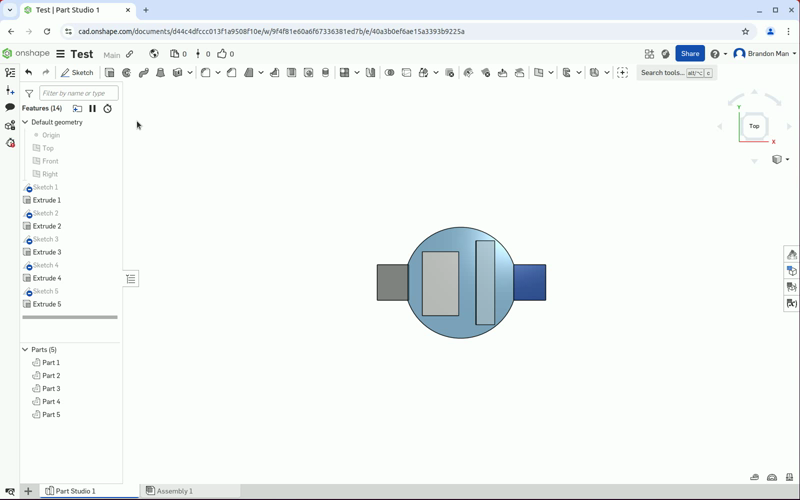
key(shift+h)
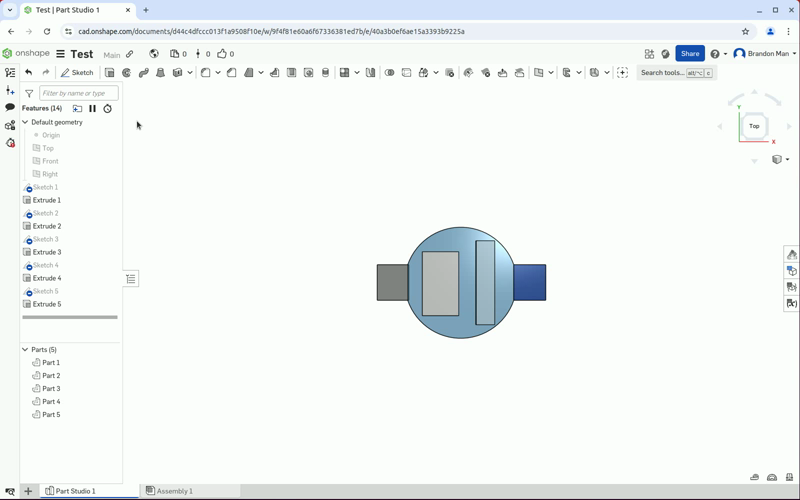
key(shift+h)
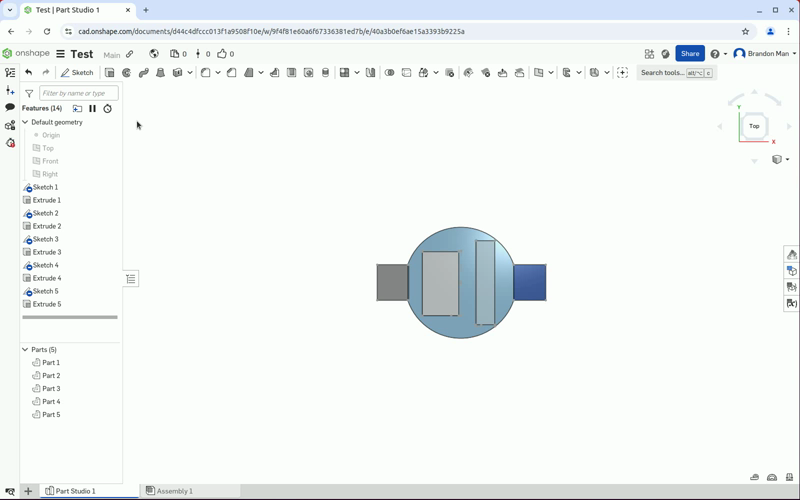
key(shift+7)
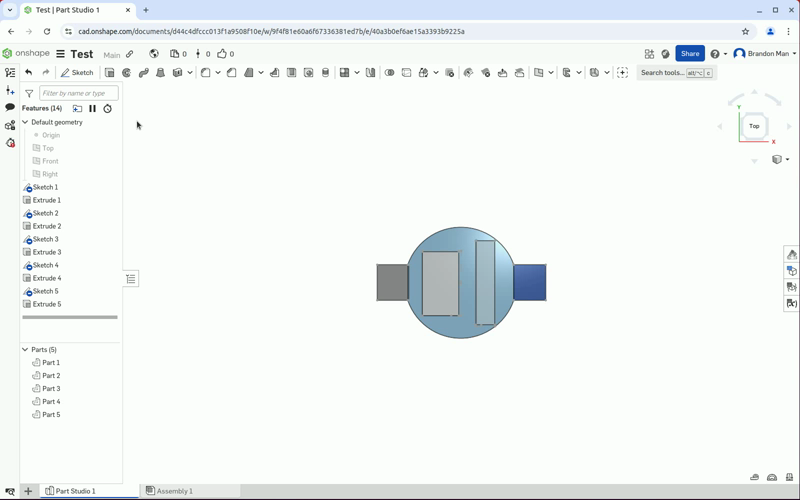
key(up, 3)
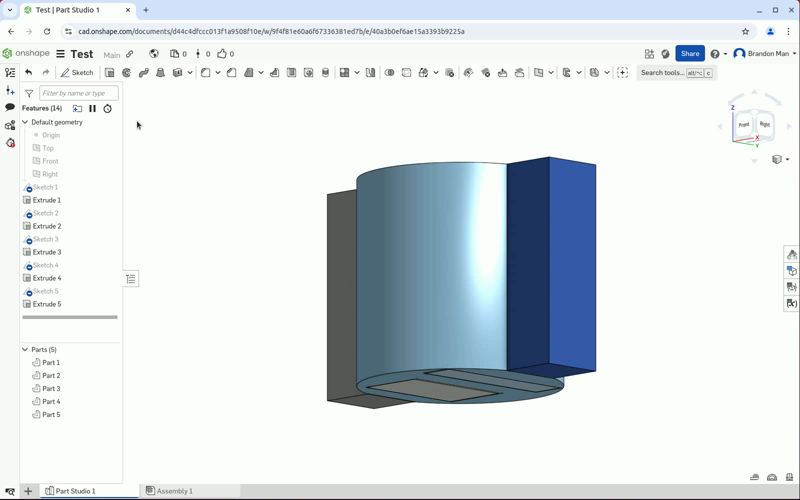
key(left, 3)
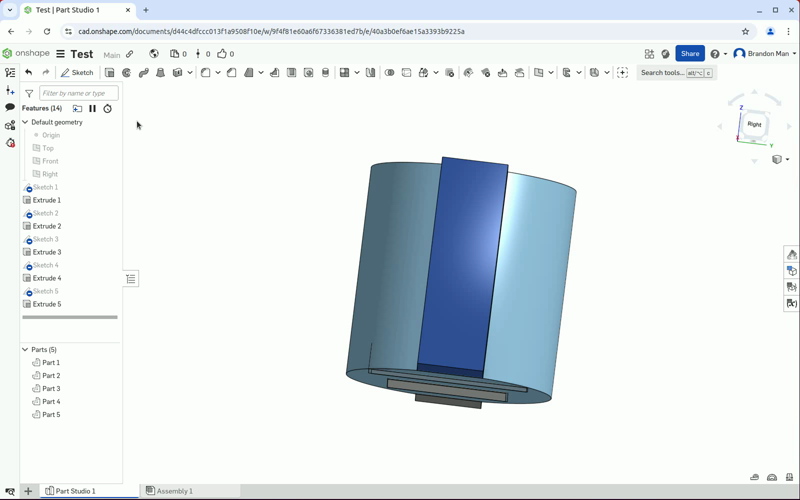
key(right, 3)
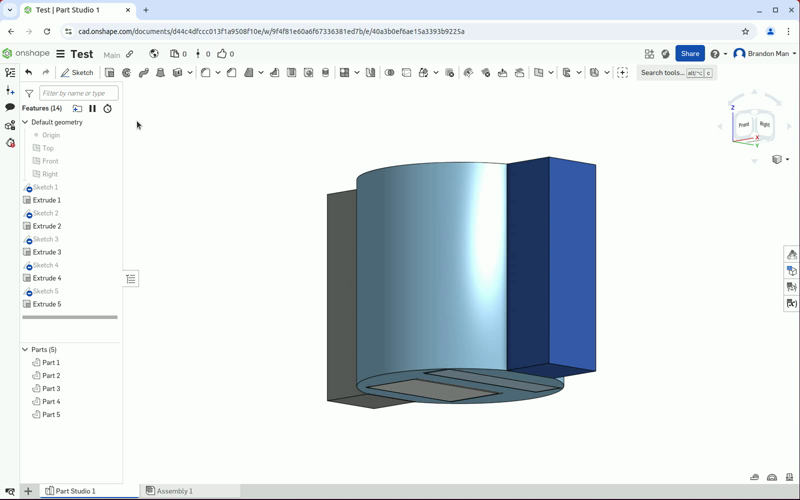
key(down, 3)
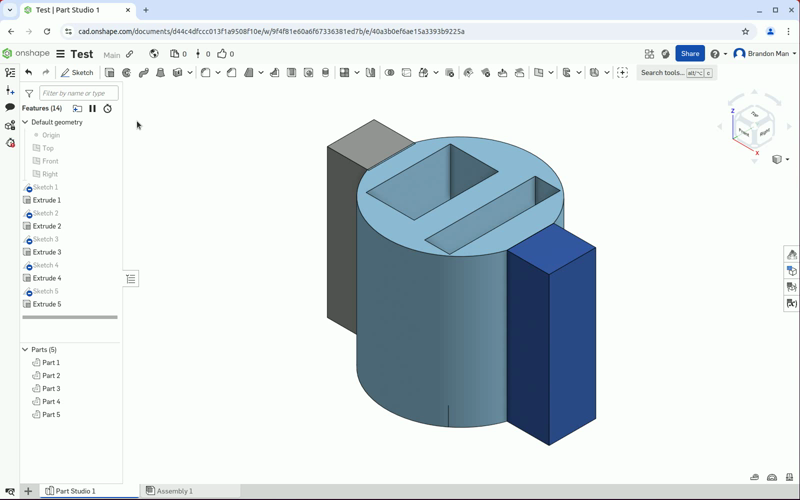
mouse_move(73, 189)
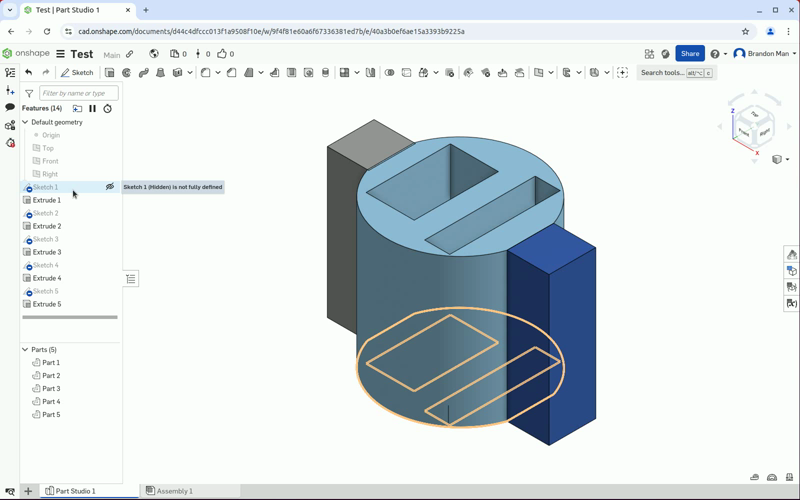
click(73, 189)